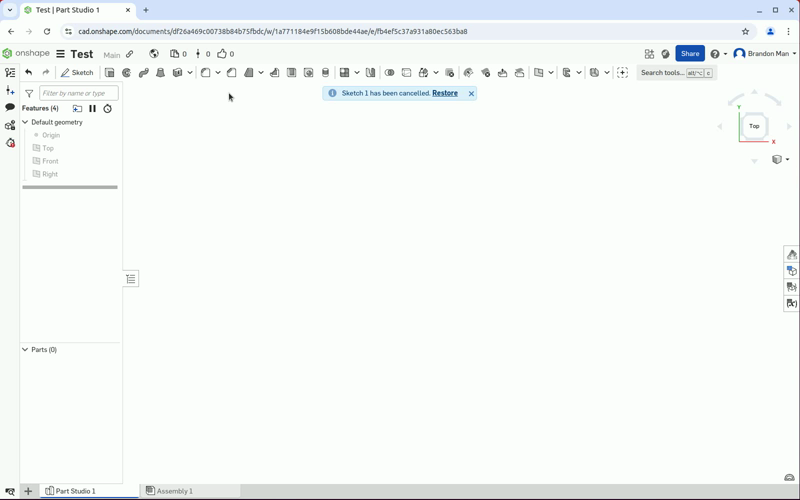
key(shift+h)
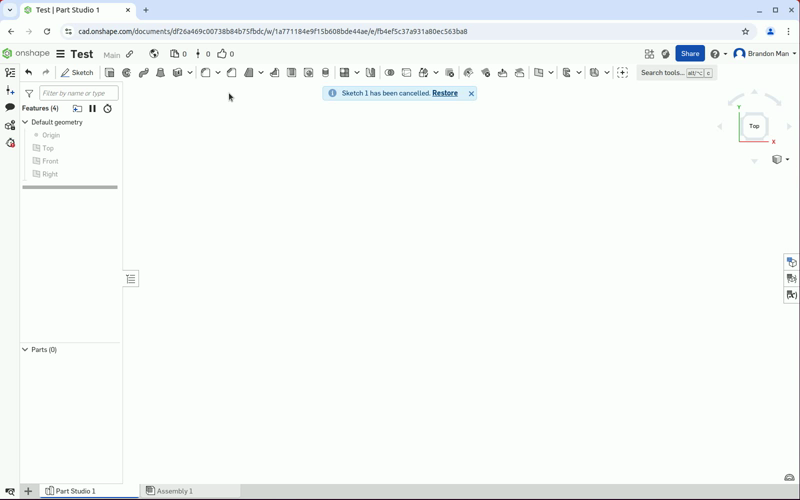
key(shift+s)
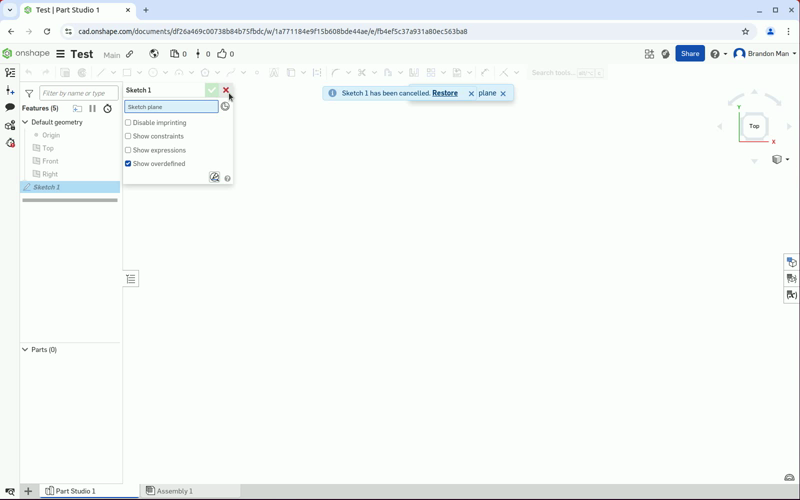
mouse_move(73, 150)
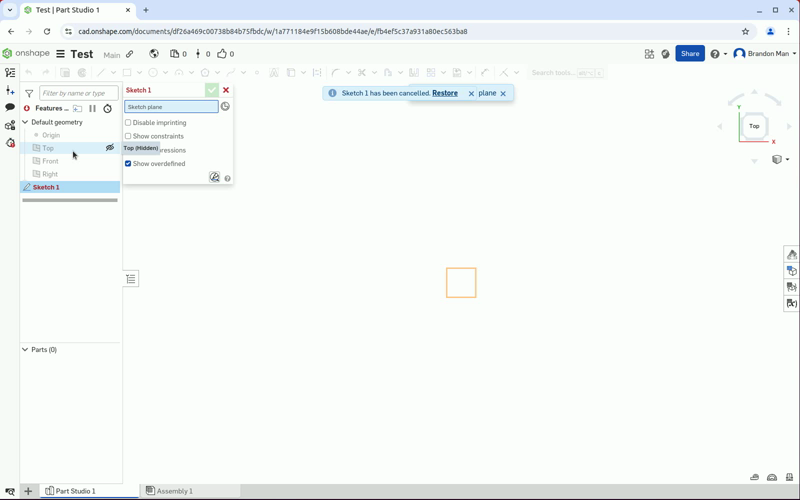
click(73, 150)
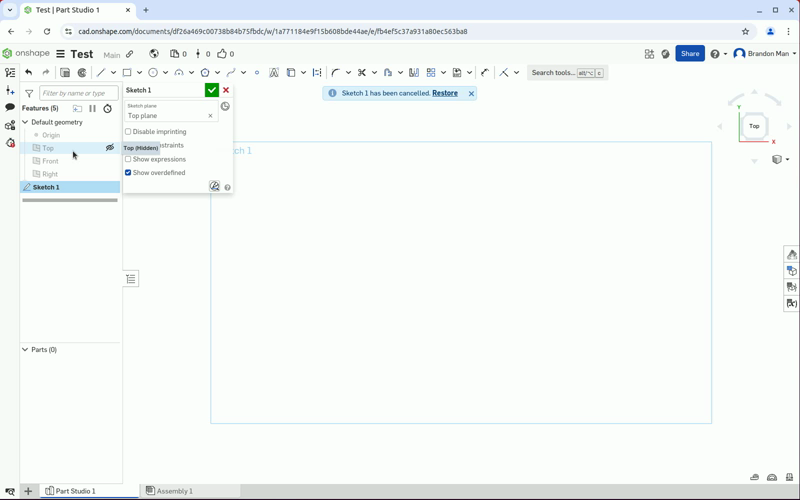
mouse_move(73, 352)
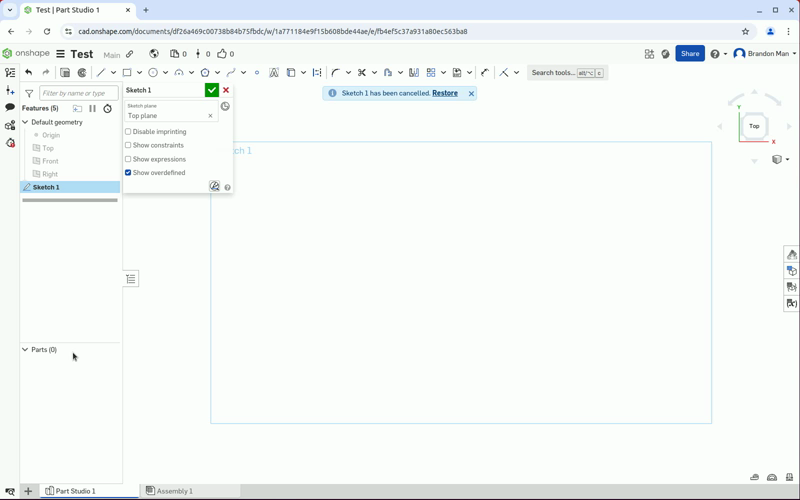
key(y)
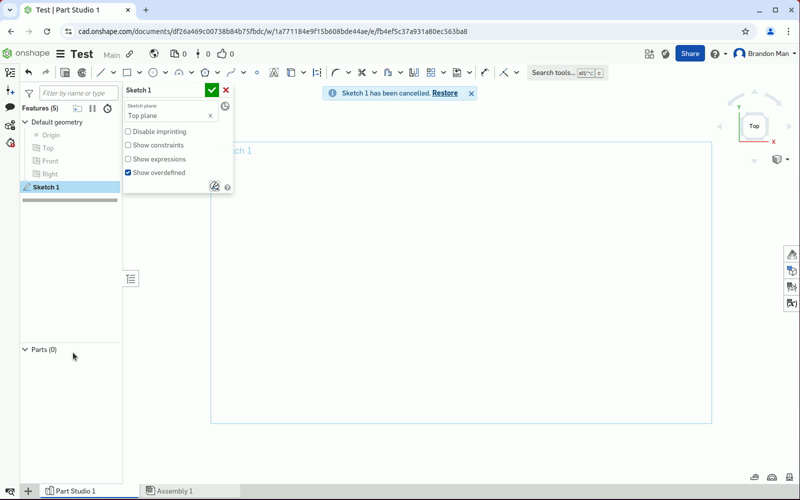
key(l)
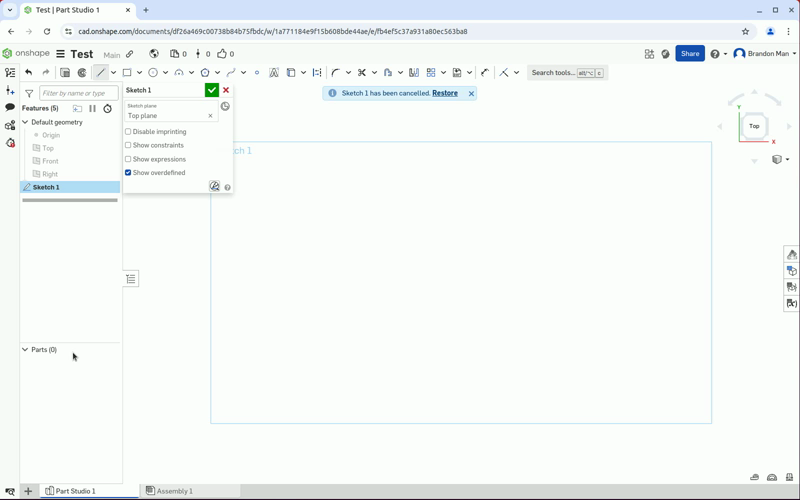
key_down(shift)
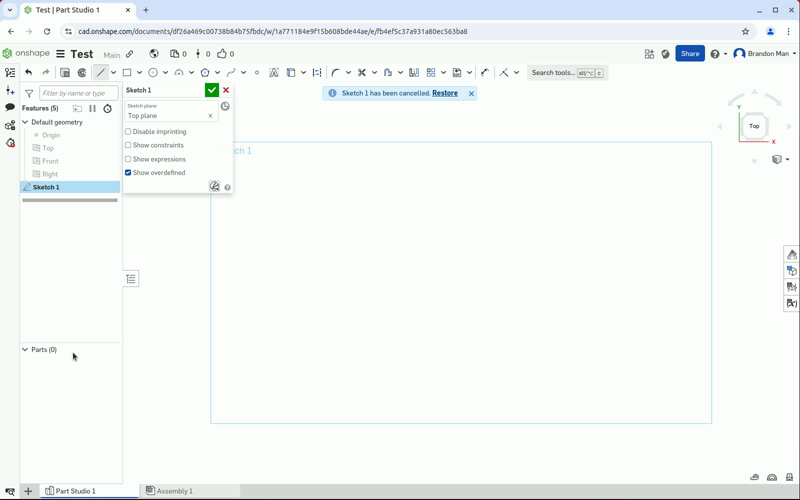
mouse_move(366, 268)
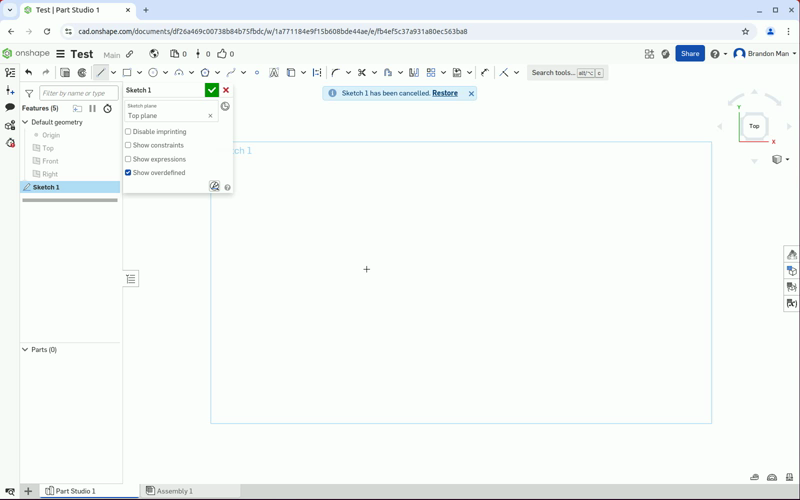
click(366, 268)
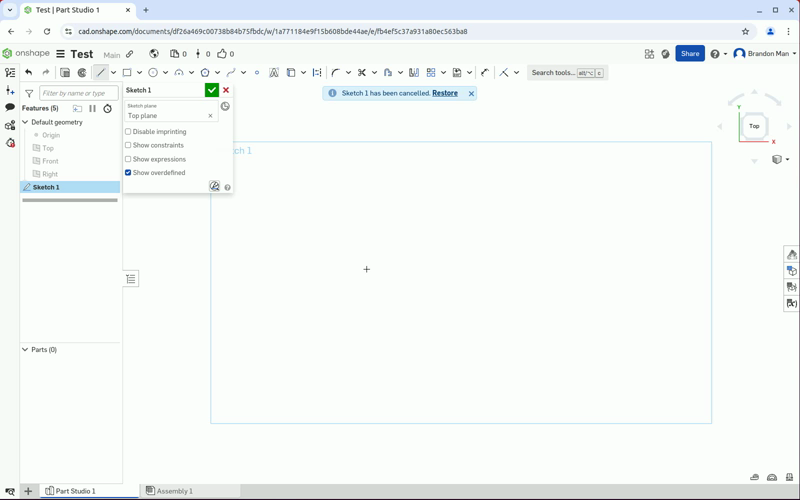
key_up(shift)
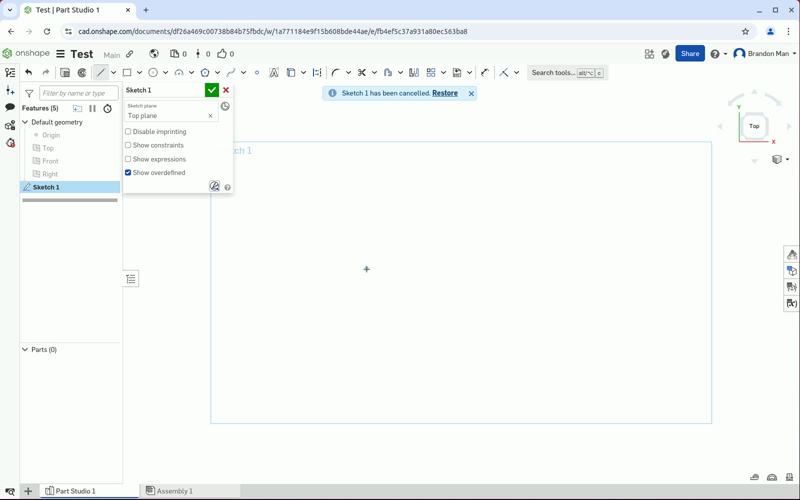
key_down(shift)
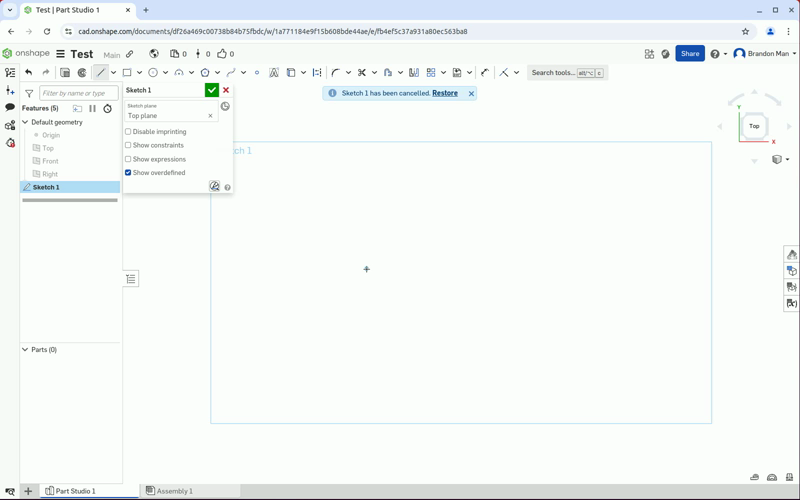
mouse_move(440, 268)
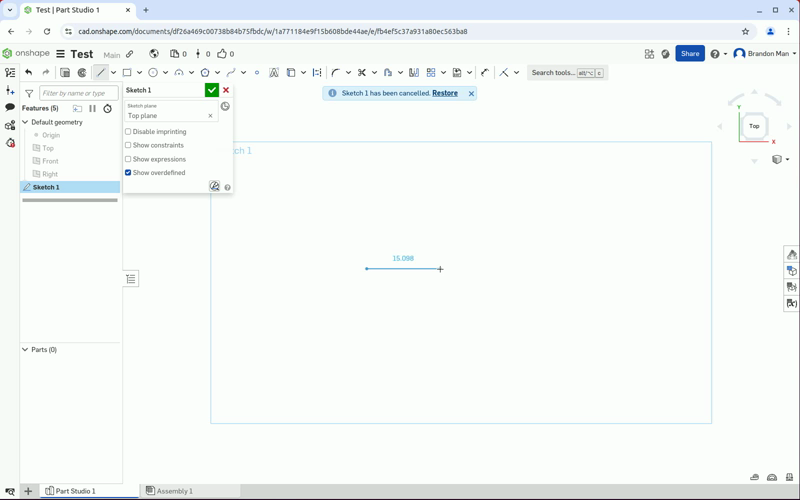
click(440, 268)
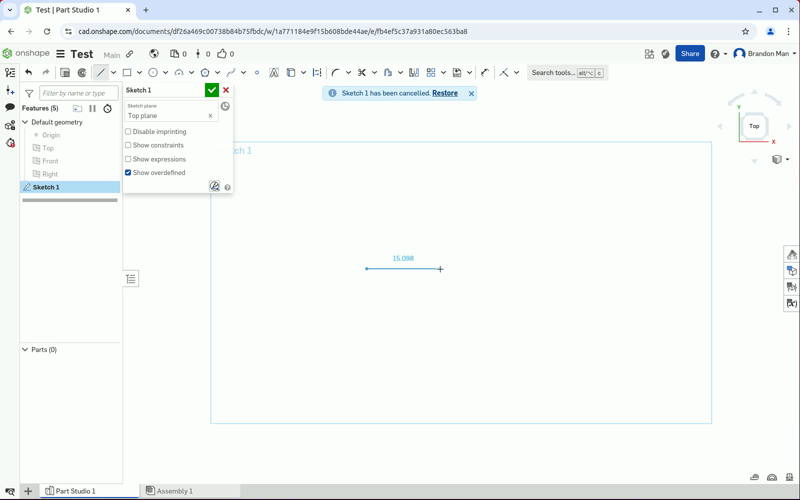
key_up(shift)
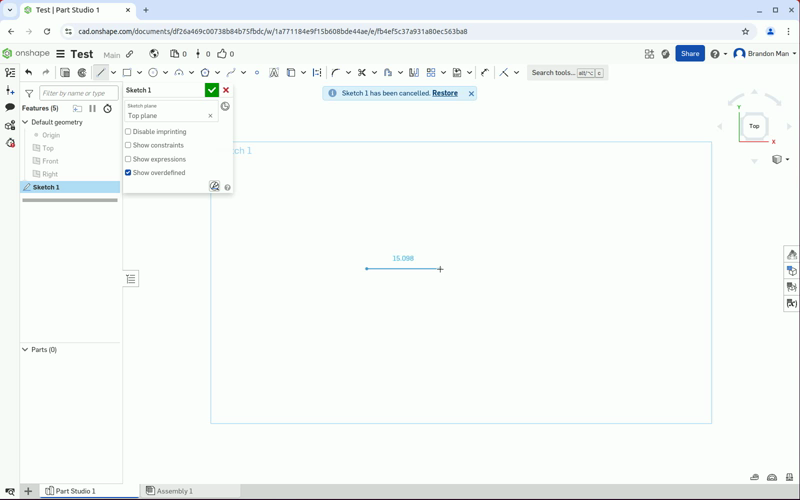
key_down(shift)
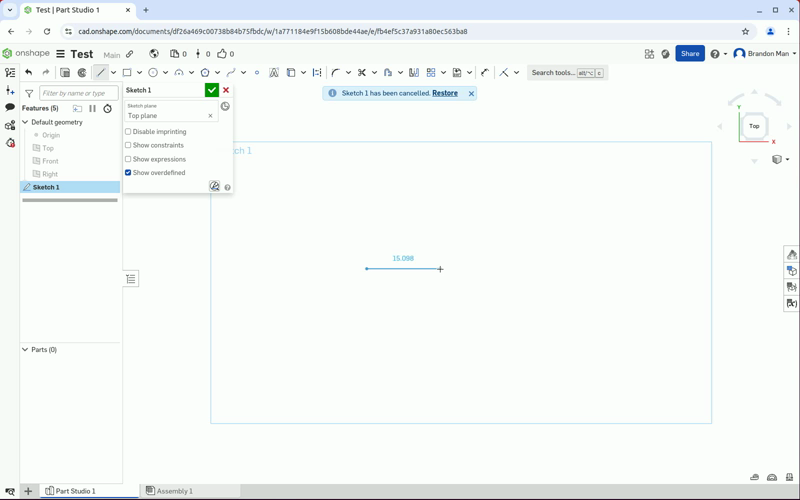
mouse_move(440, 195)
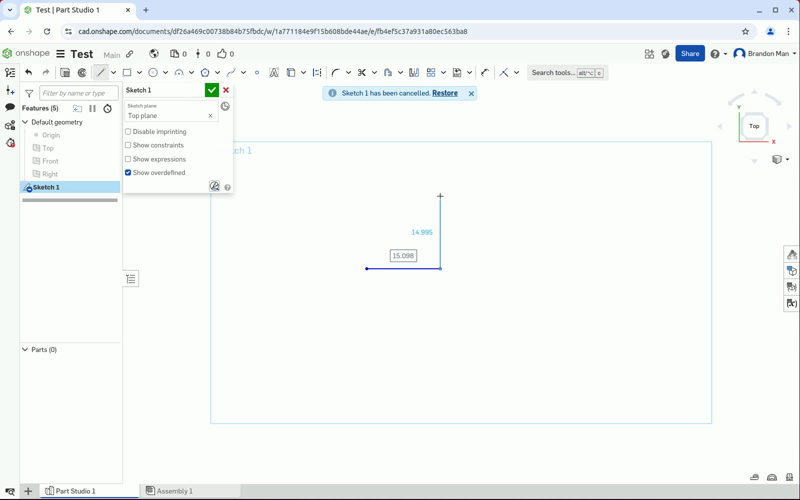
click(440, 195)
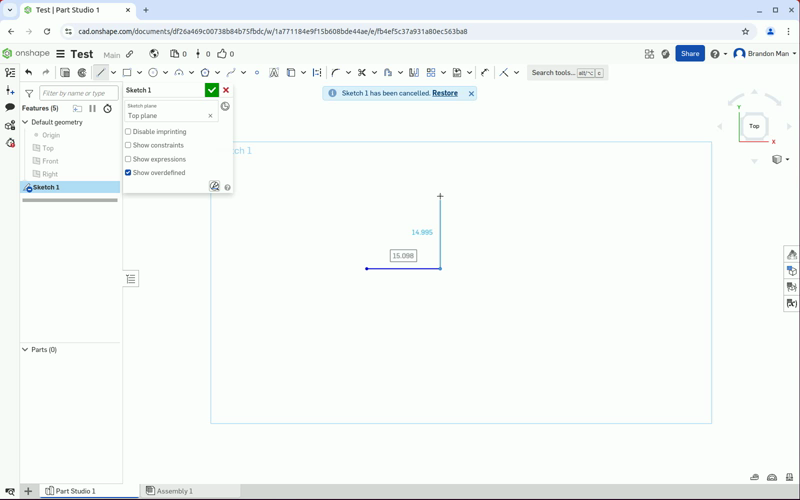
key_up(shift)
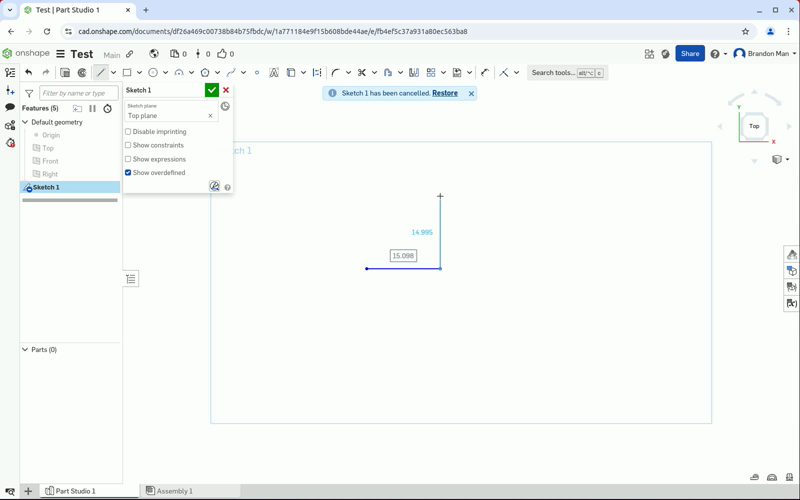
key_down(shift)
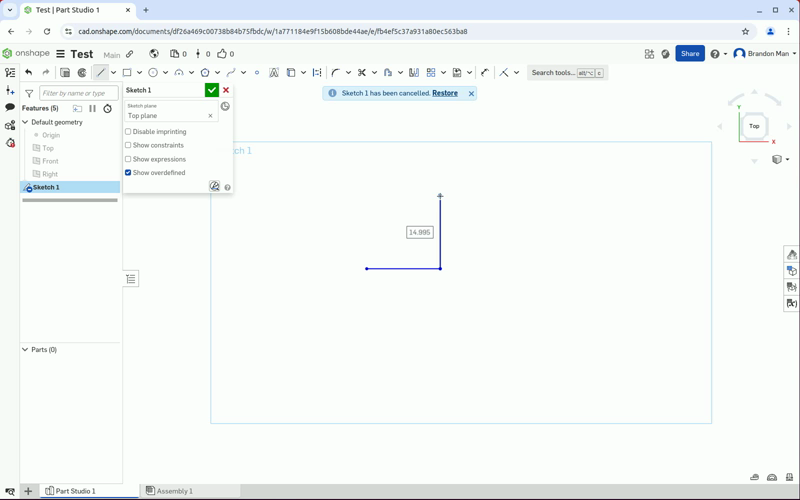
mouse_move(366, 195)
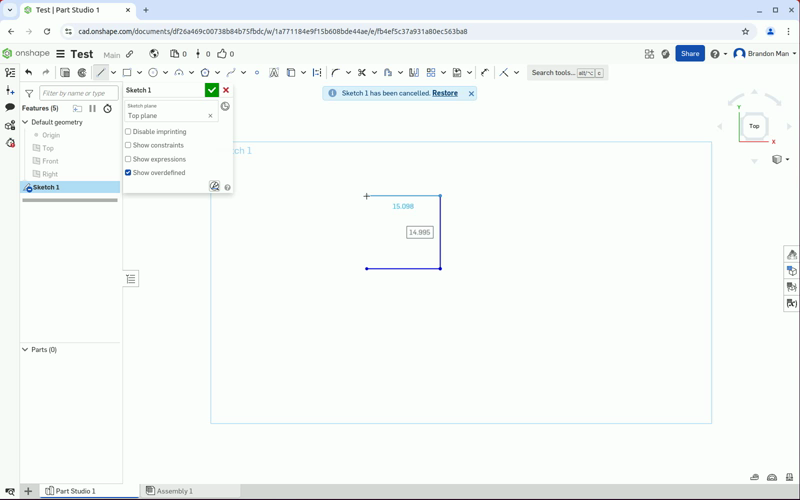
click(366, 195)
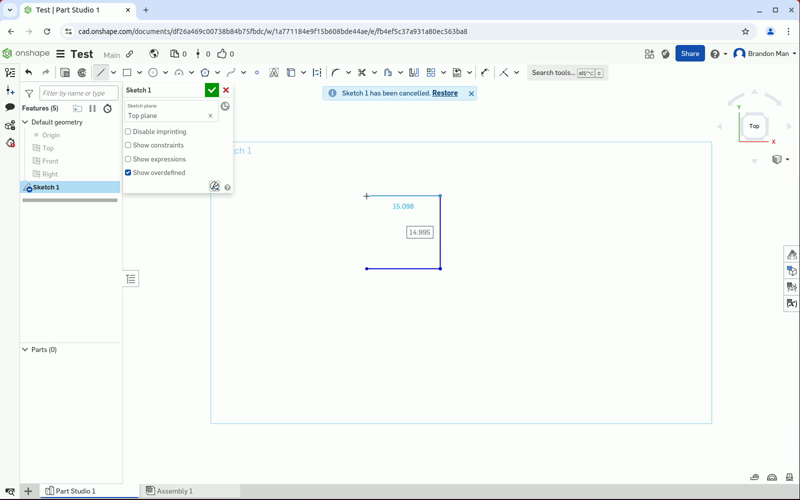
key_up(shift)
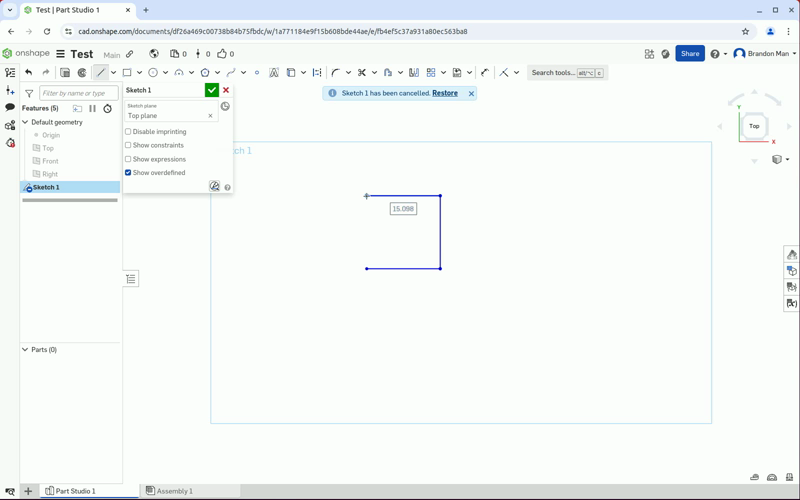
key_down(shift)
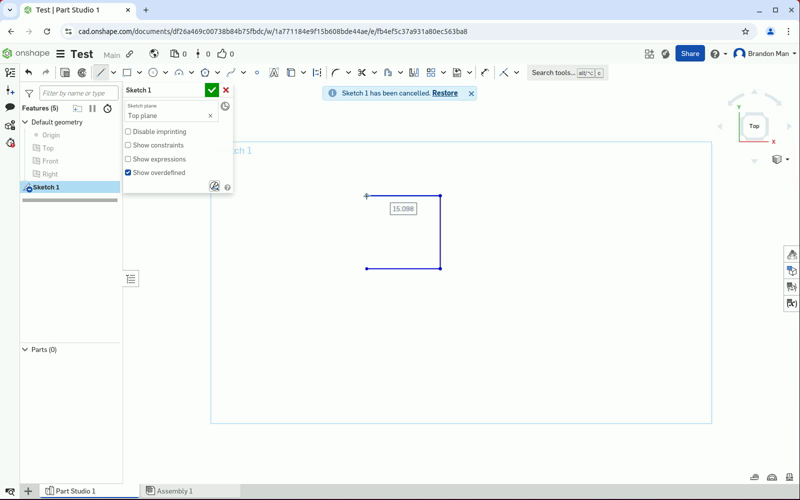
mouse_move(366, 268)
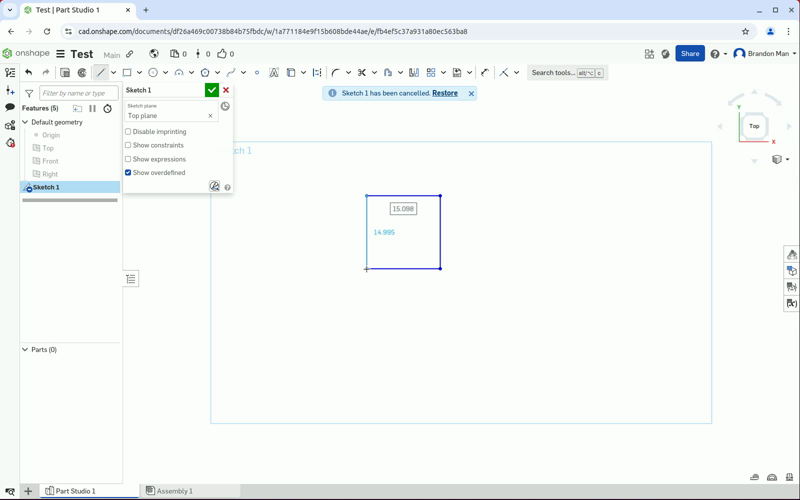
key_up(shift)
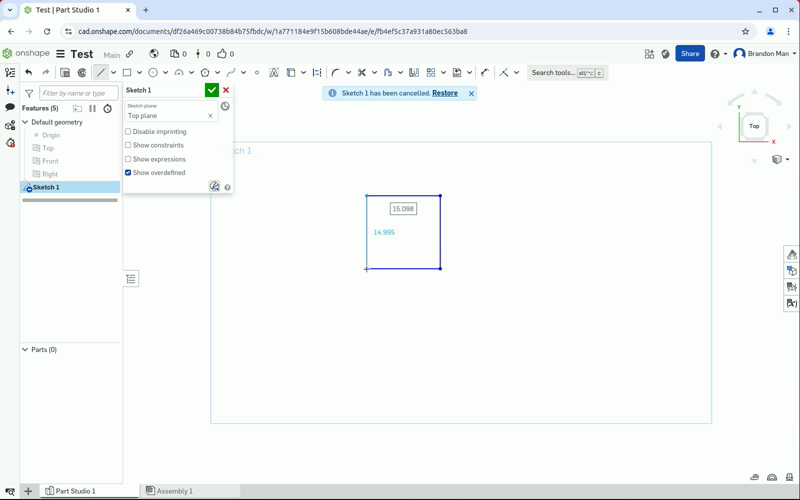
click(366, 268)
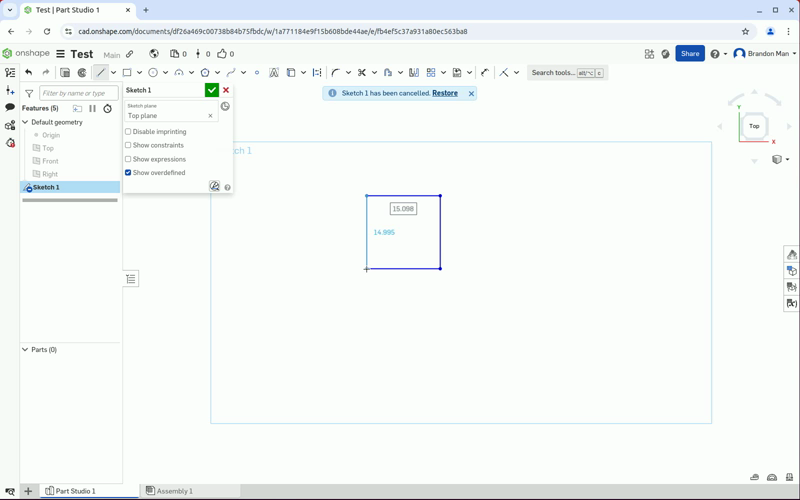
key(esc)
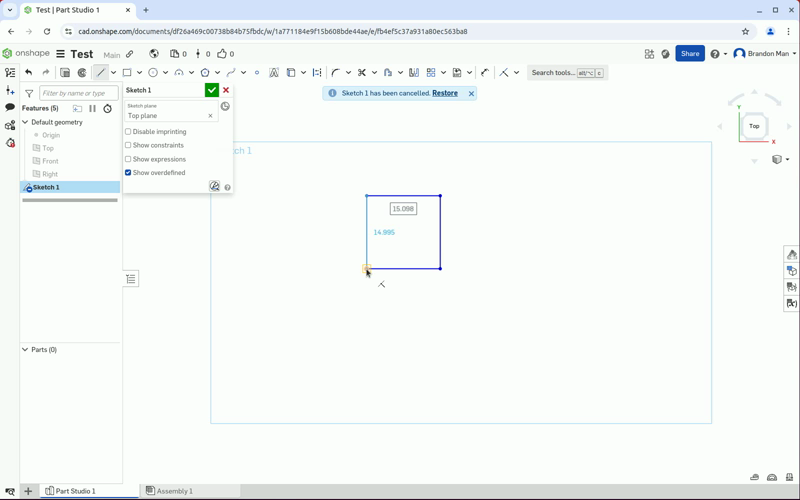
mouse_move(387, 205)
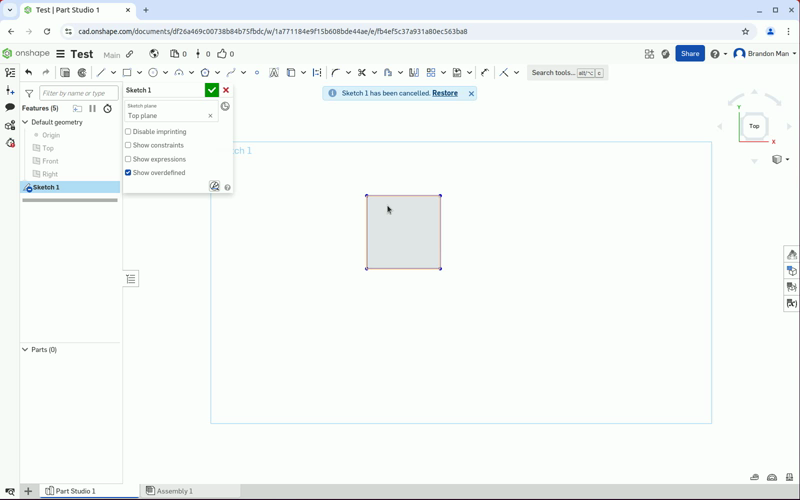
click(387, 205)
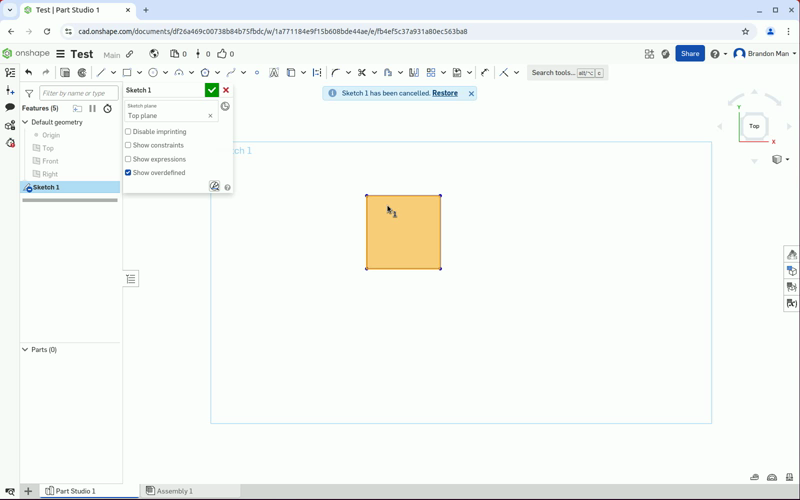
mouse_move(73, 352)
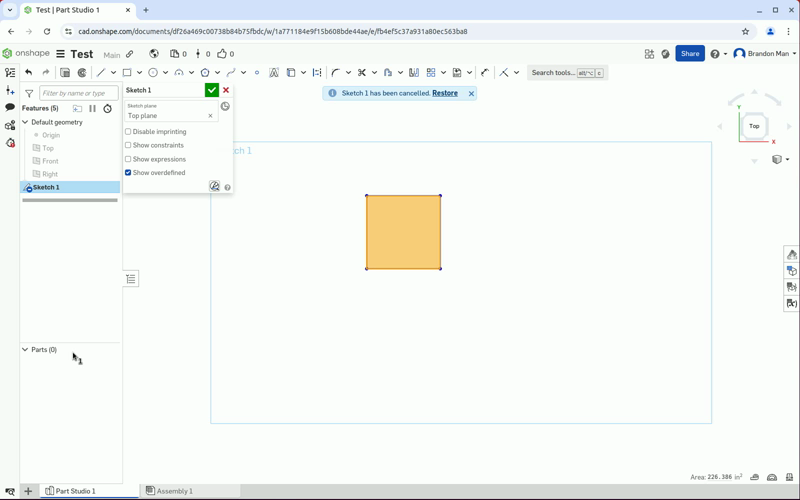
key(shift+y)
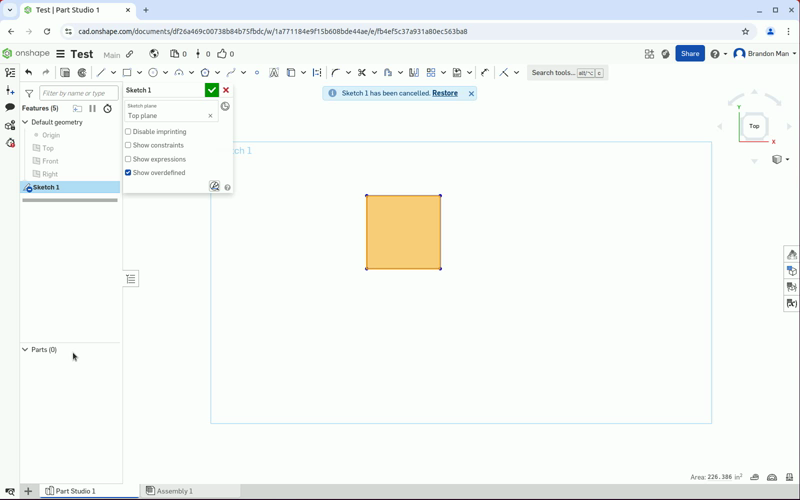
key(shift+e)
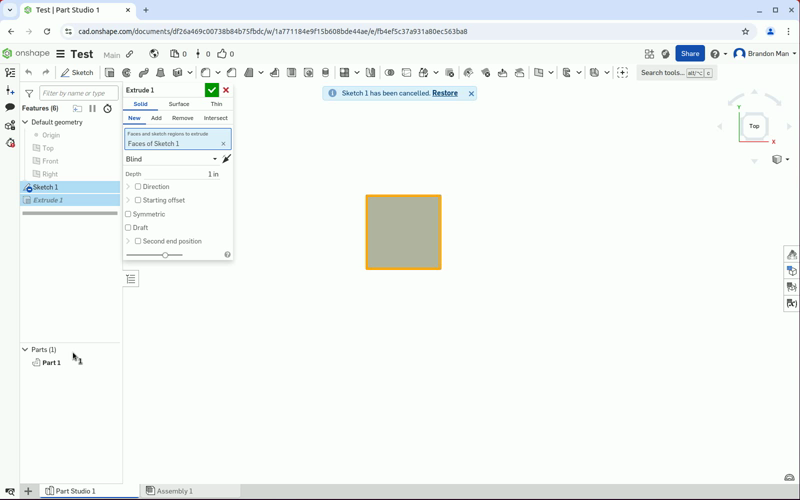
mouse_move(143, 106)
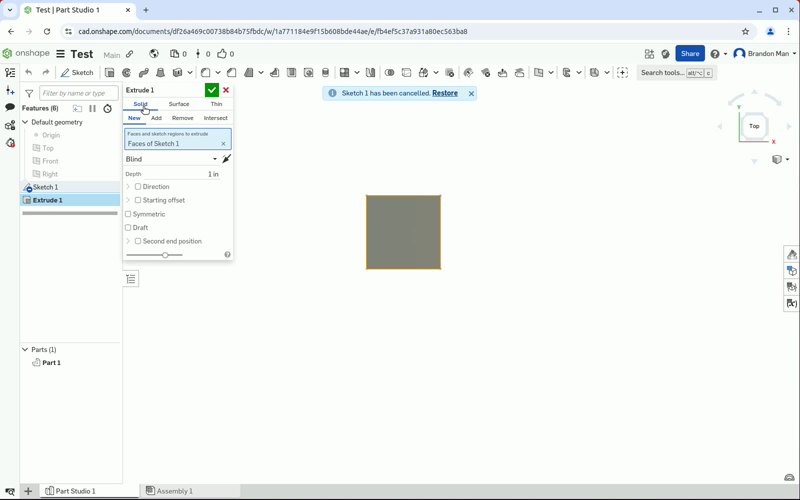
click(143, 106)
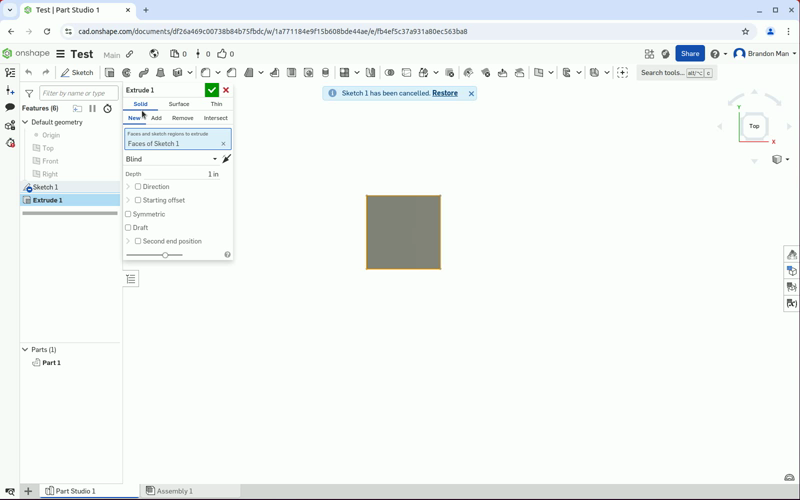
mouse_move(137, 120)
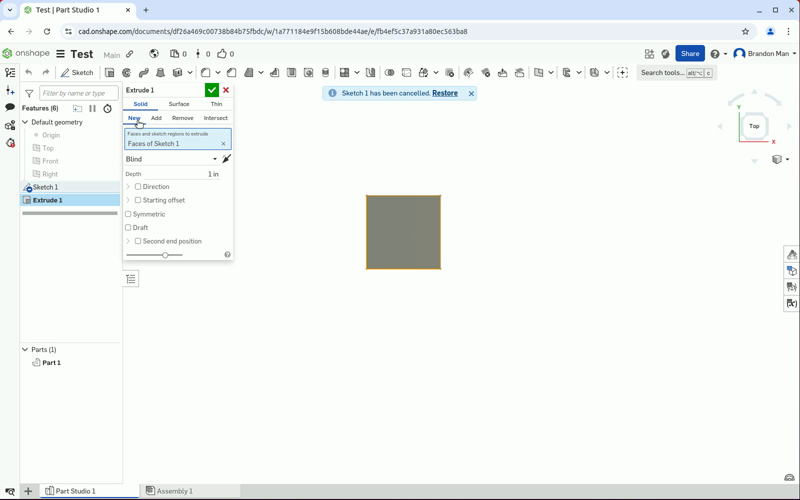
click(137, 120)
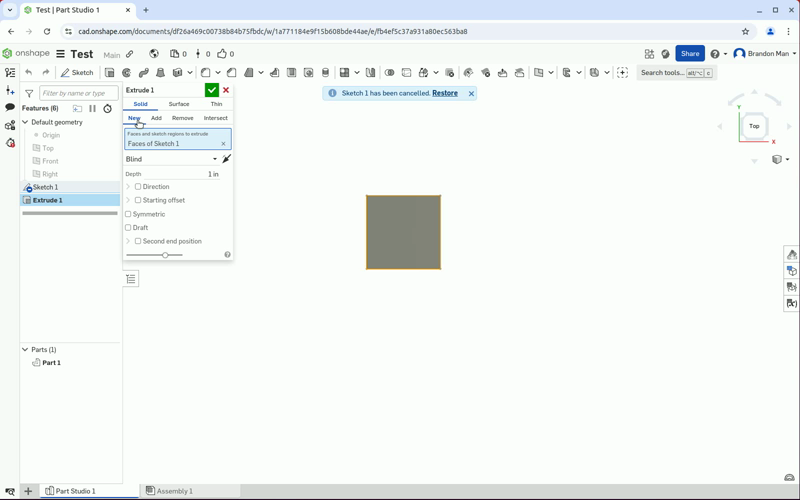
key(tab, 4)
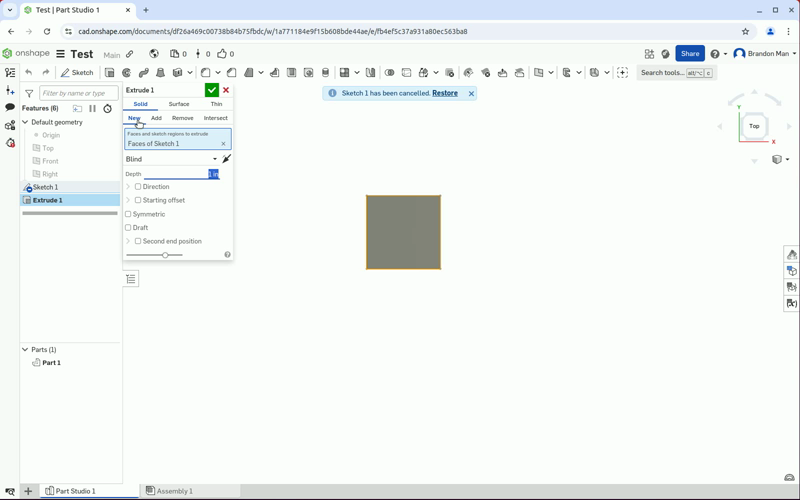
text(15.165)
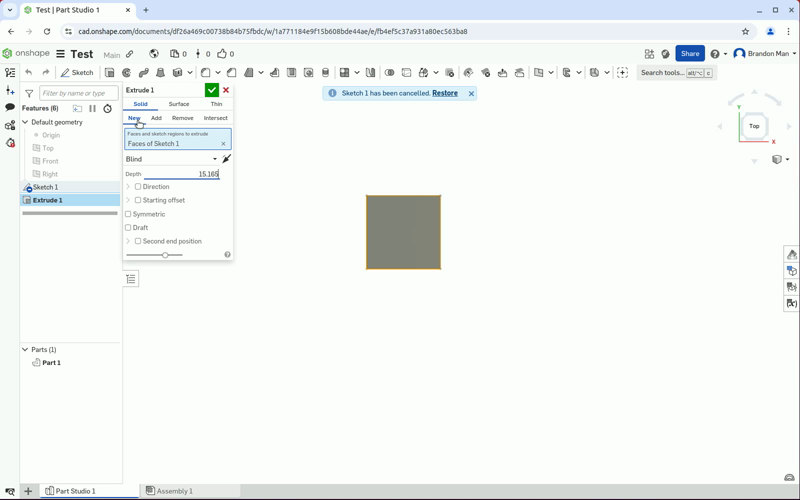
key(enter)
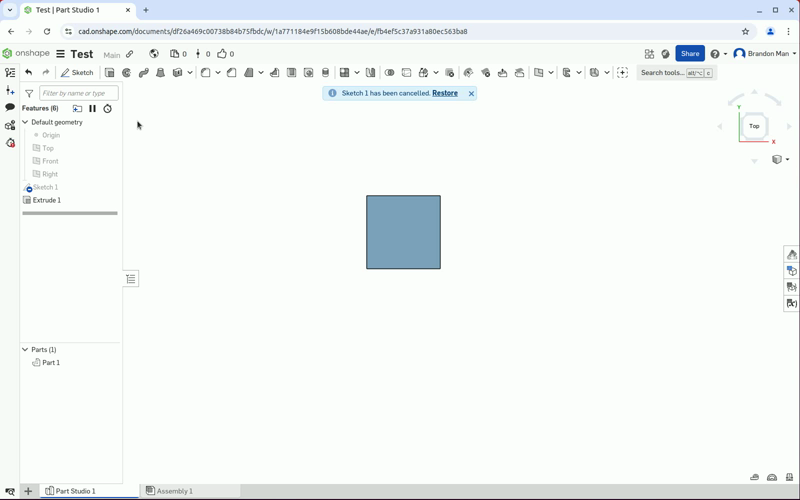
key(shift+h)
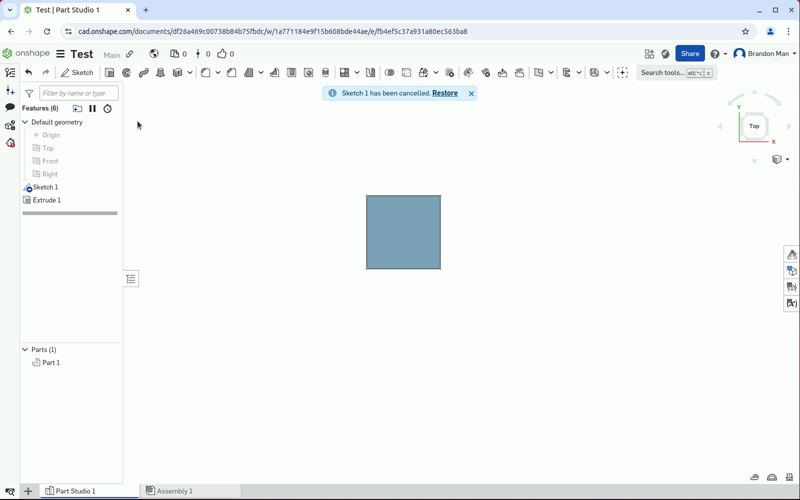
key(shift+h)
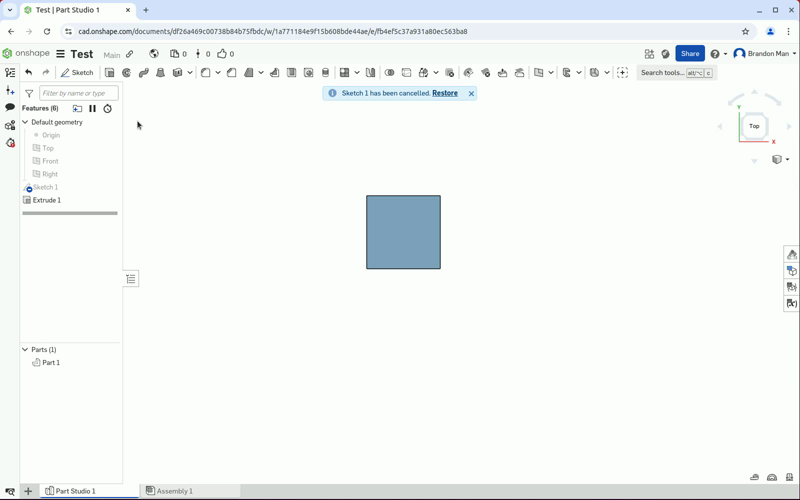
mouse_move(73, 189)
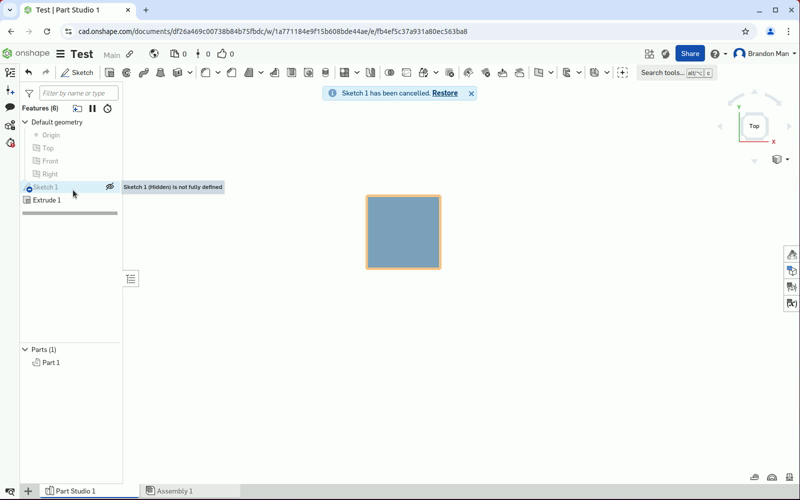
click(73, 189)
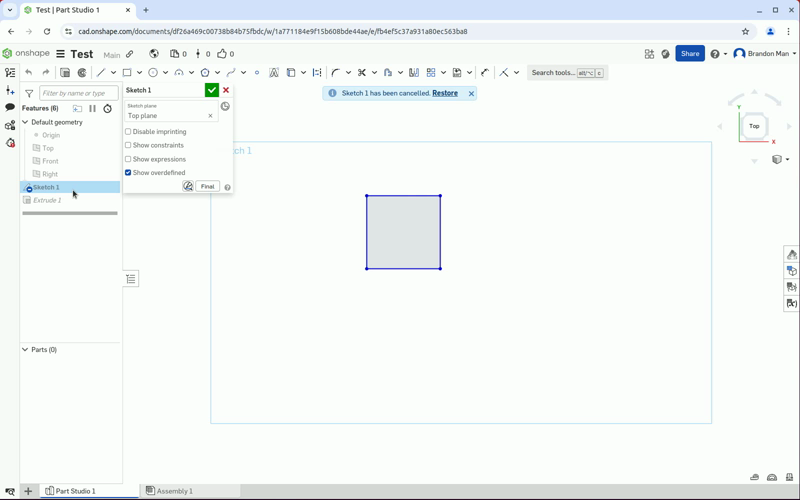
mouse_move(229, 92)
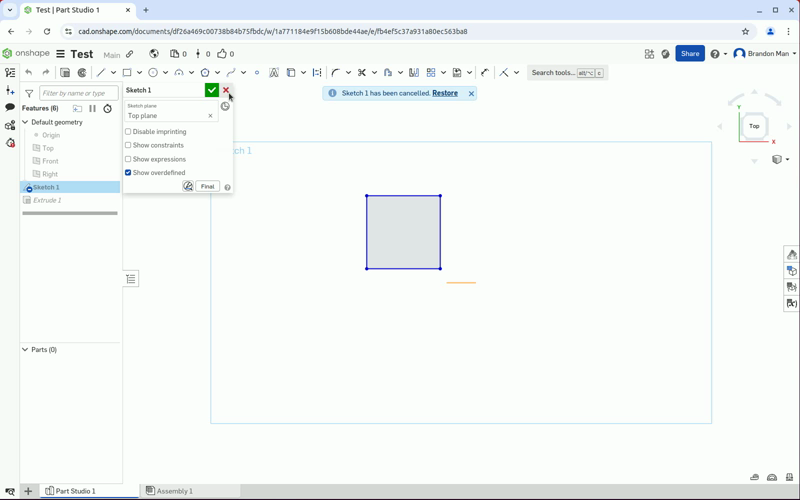
click(229, 92)
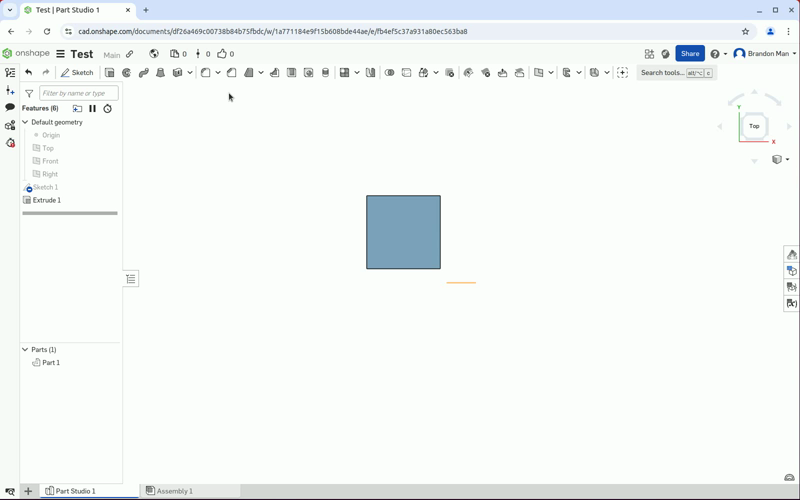
mouse_move(73, 352)
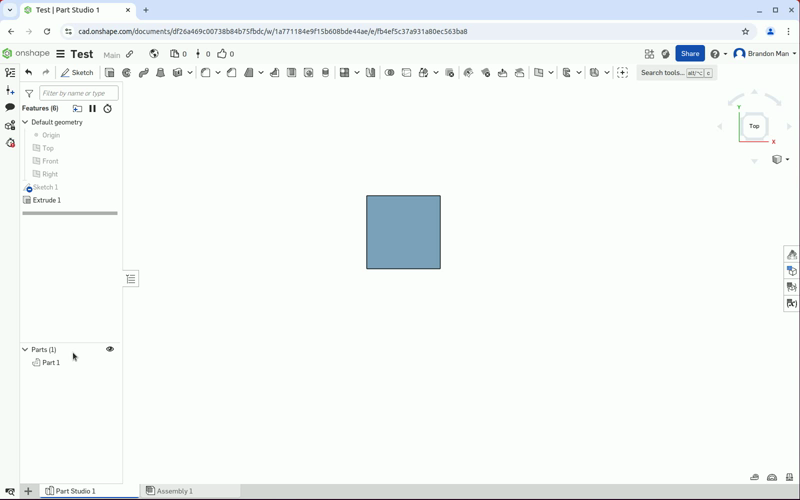
key(y)
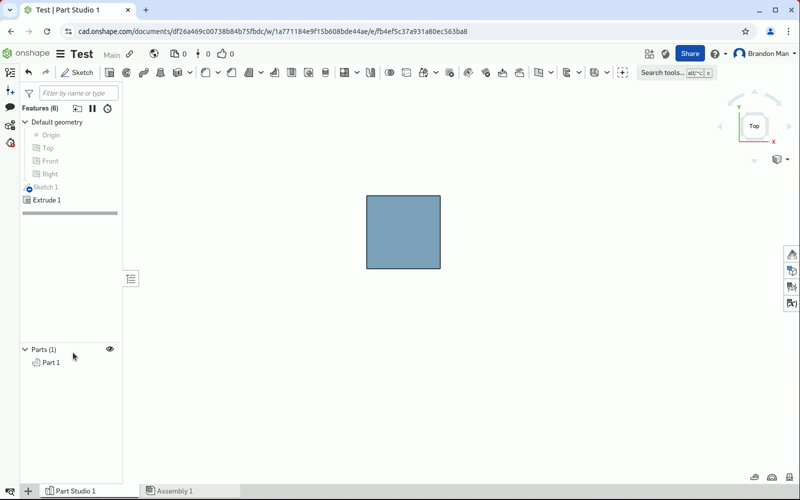
key(shift+p)
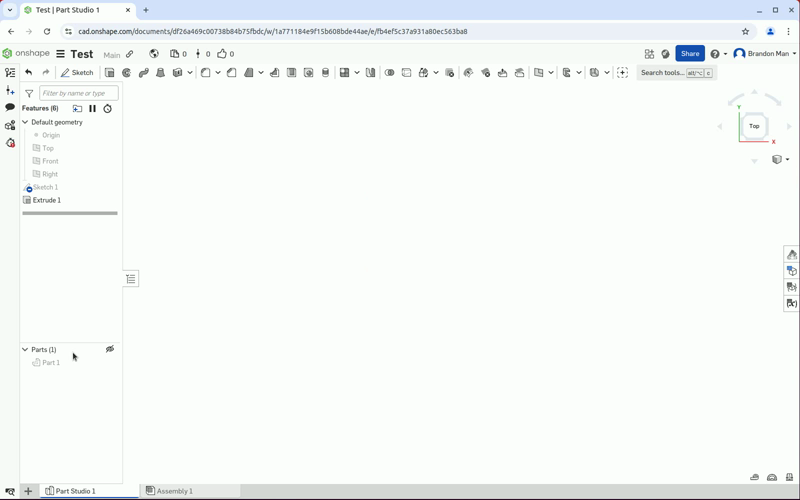
key(space)
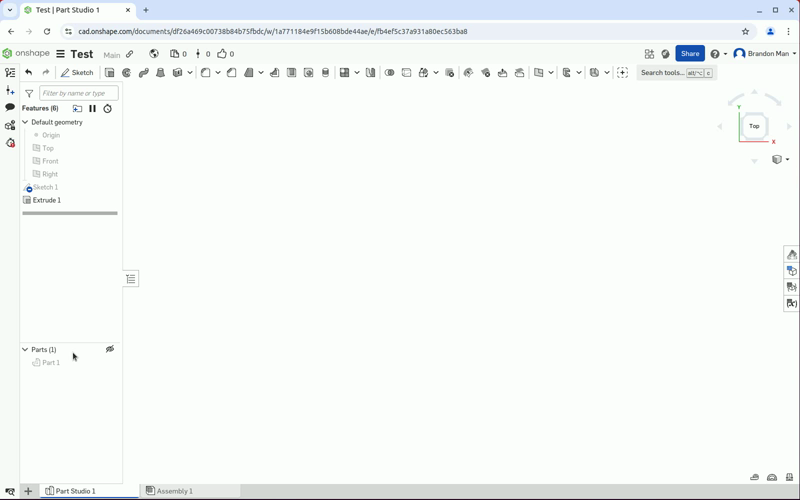
key_down(shift)
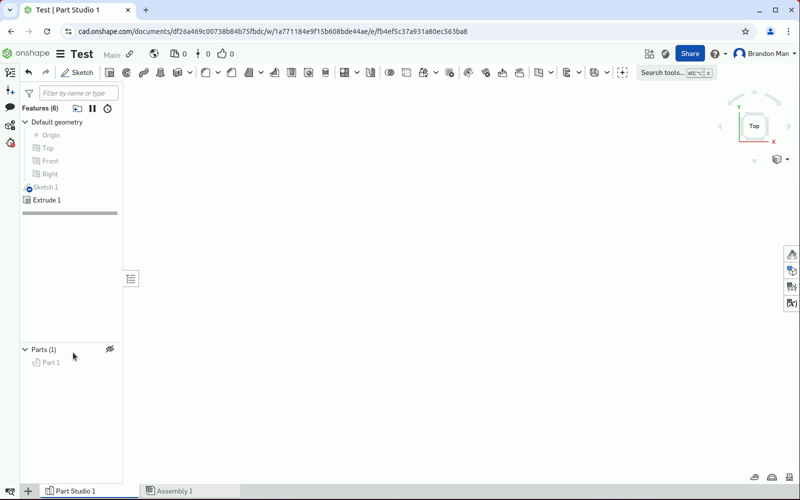
key(up)
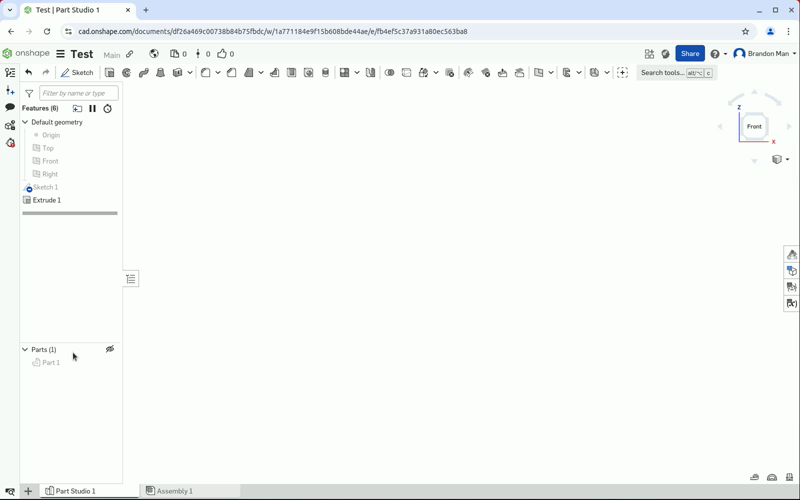
key_up(shift)
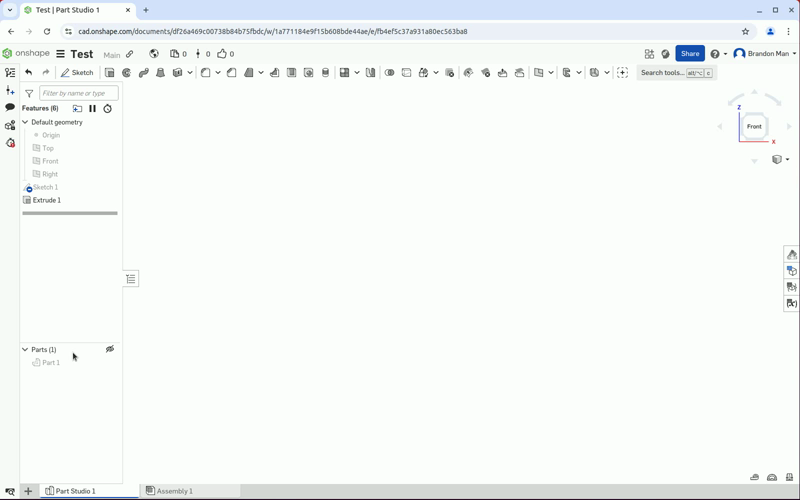
mouse_move(73, 352)
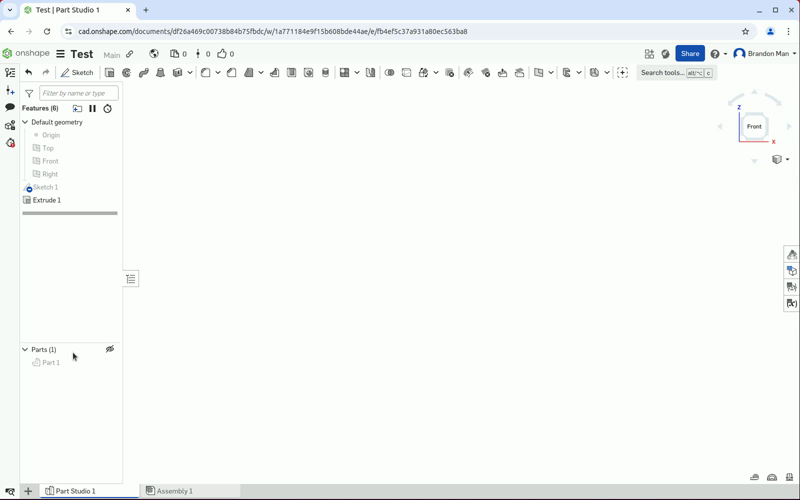
key(shift+y)
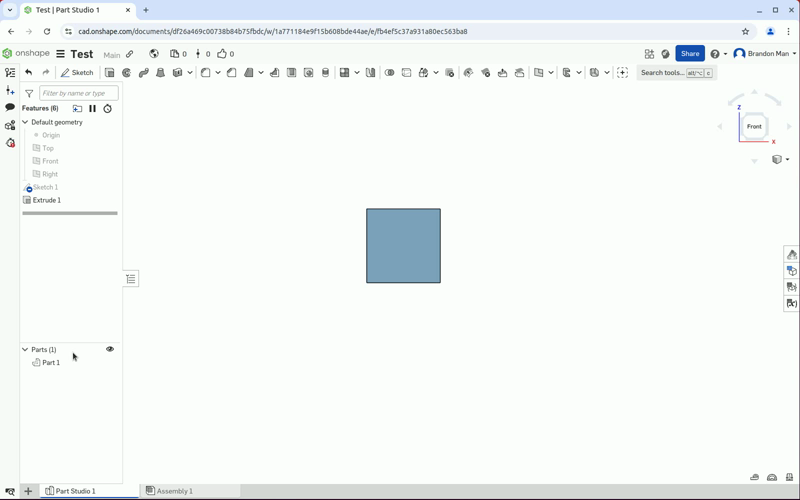
mouse_move(541, 75)
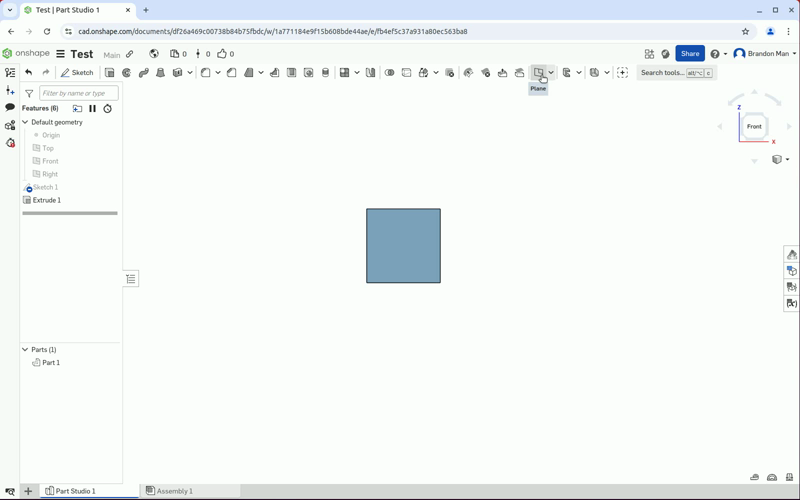
click(541, 75)
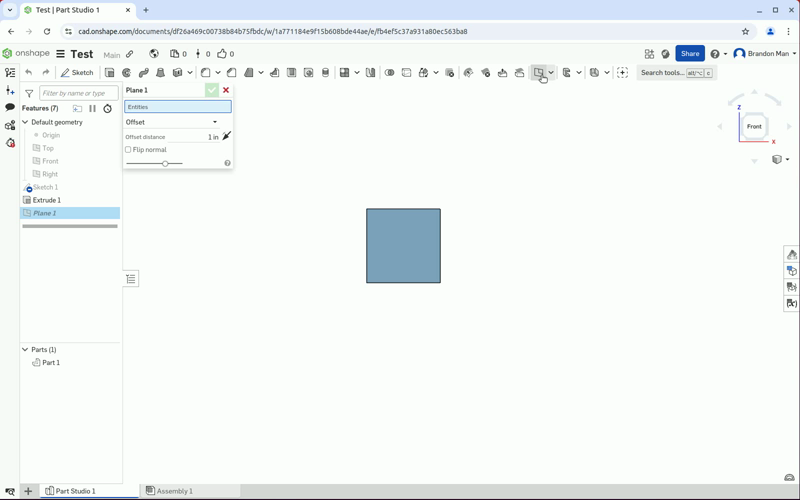
mouse_move(73, 163)
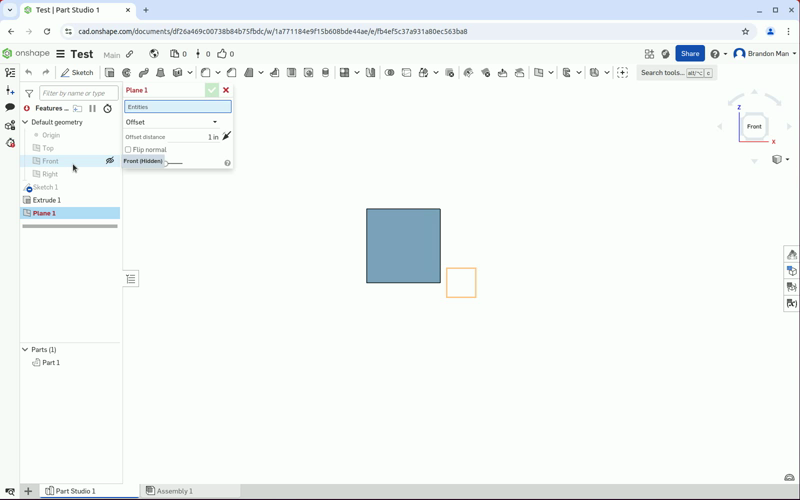
click(73, 163)
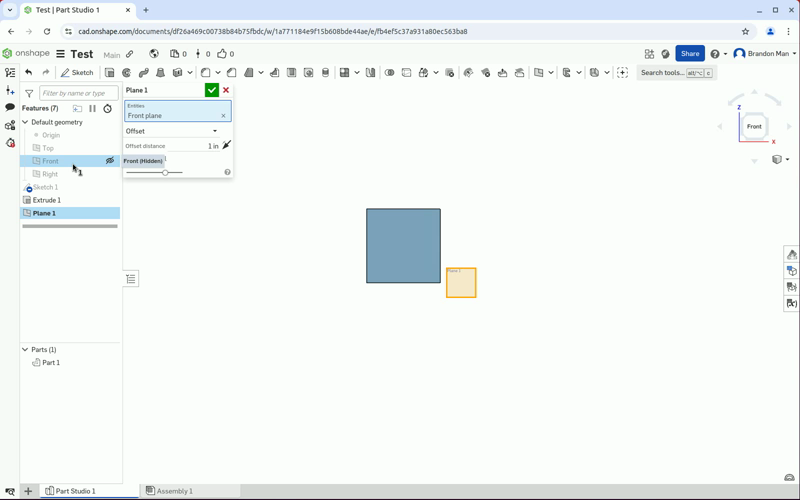
key(tab, 2)
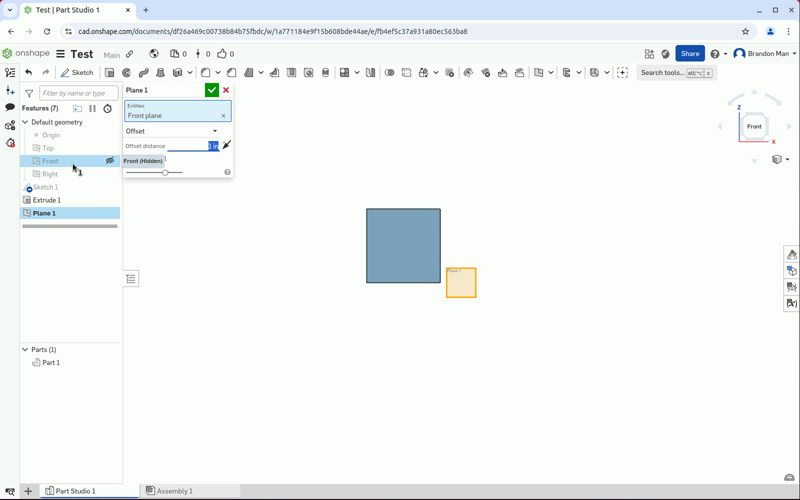
text(2.896)
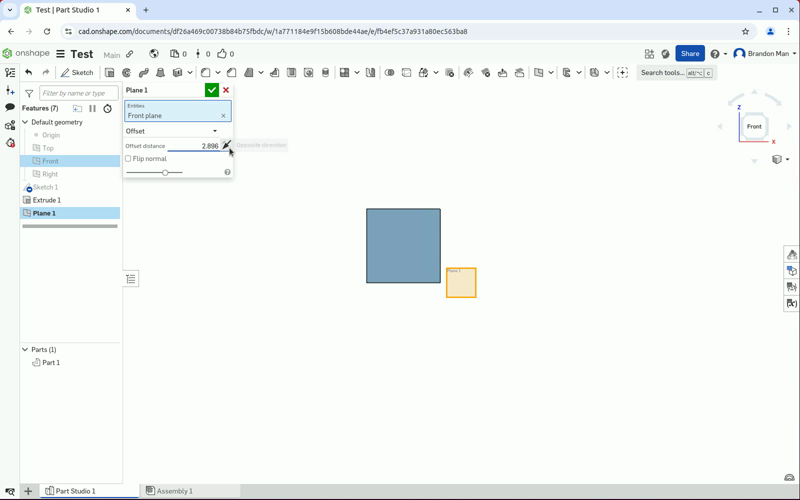
mouse_move(229, 147)
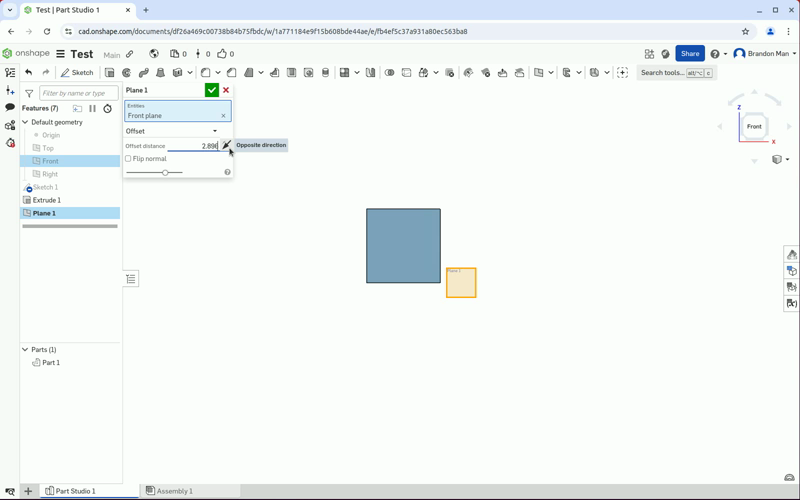
click(229, 147)
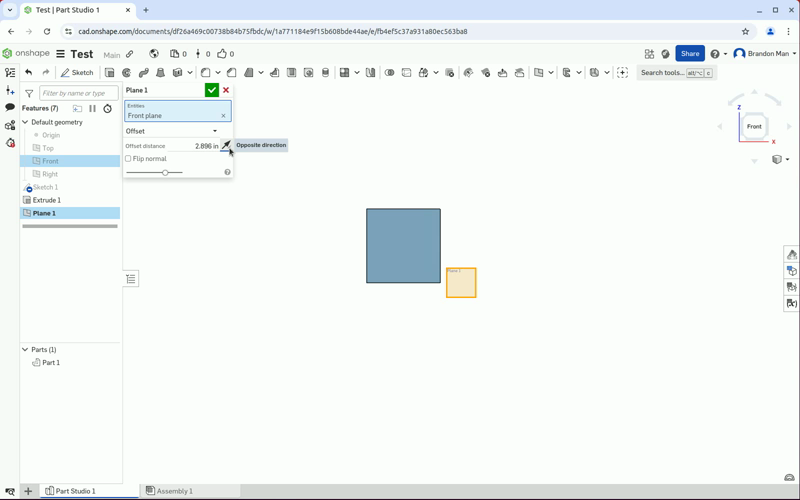
key(enter, 2)
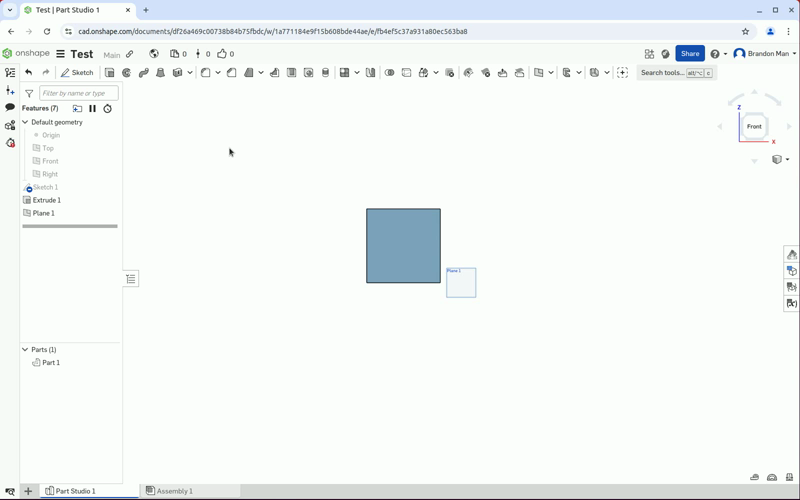
key(shift+s)
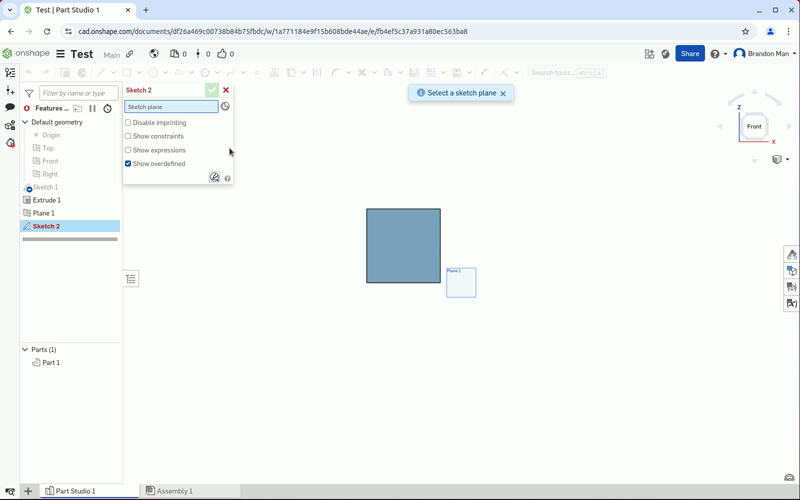
mouse_move(73, 215)
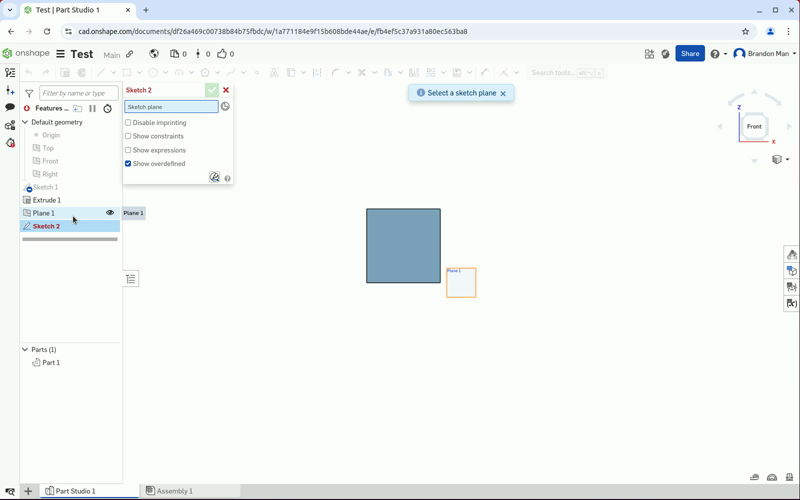
click(73, 215)
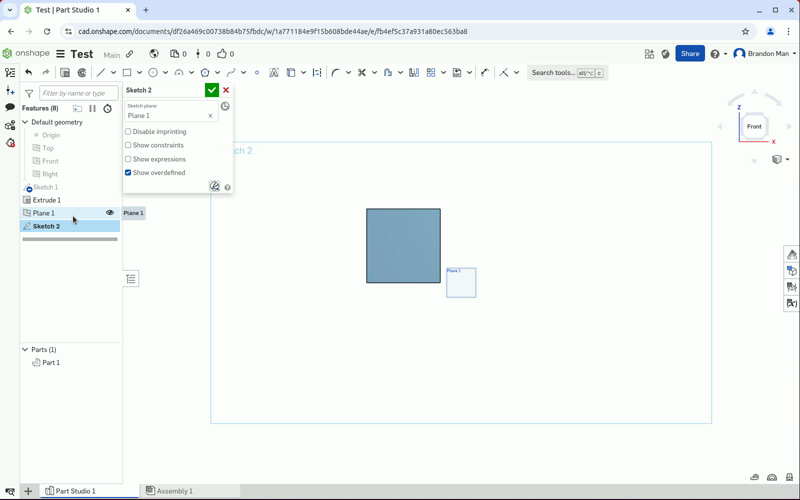
mouse_move(73, 352)
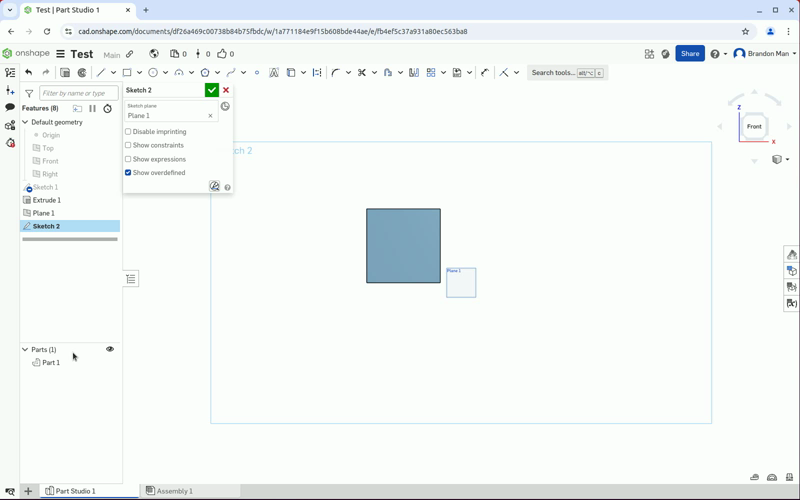
key(y)
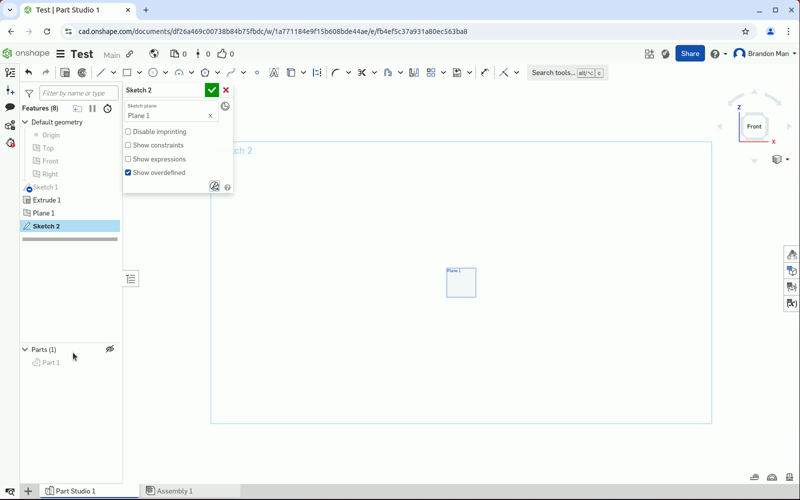
key(l)
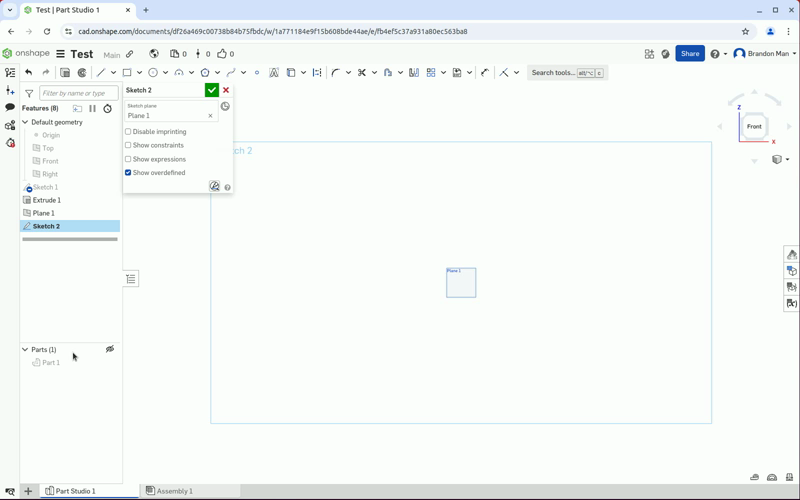
key_down(shift)
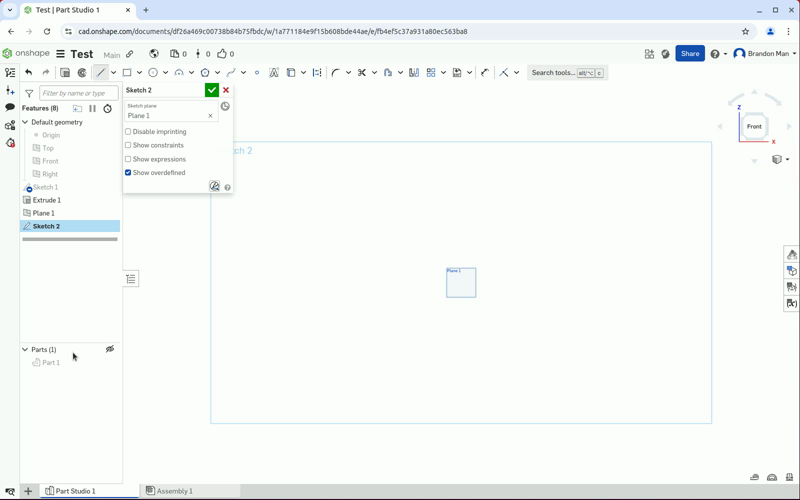
mouse_move(370, 282)
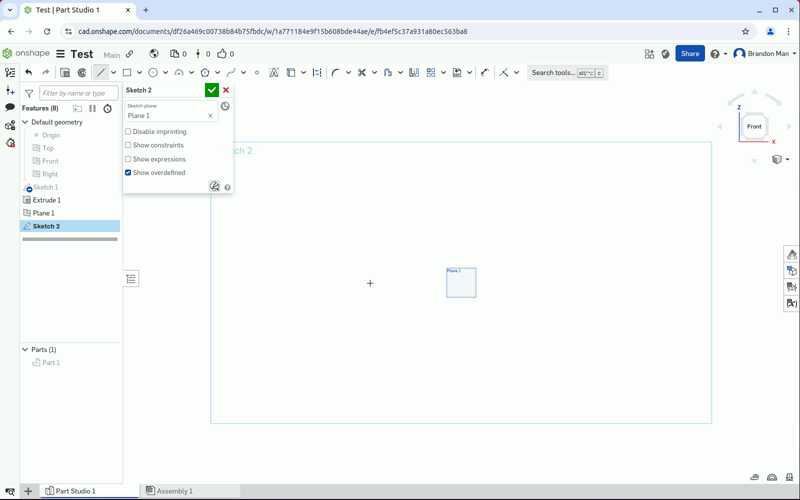
click(370, 282)
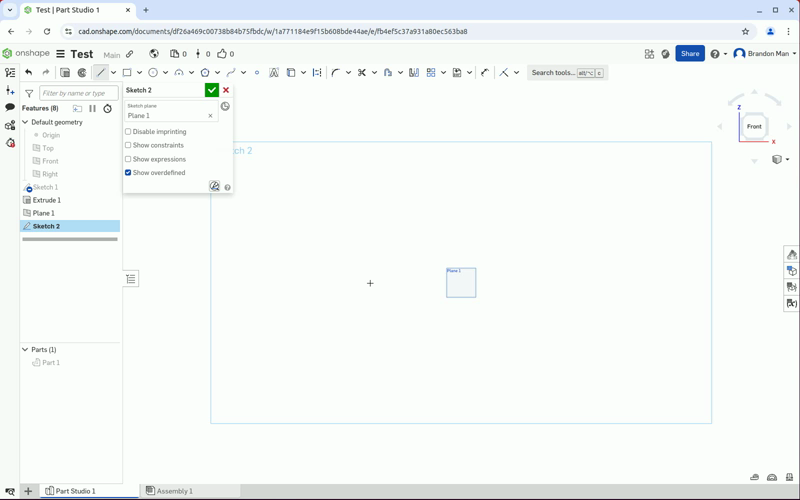
key_up(shift)
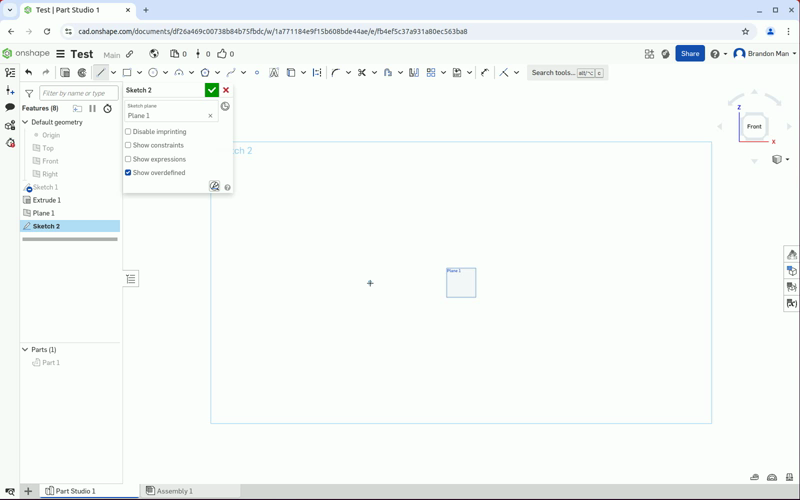
key_down(shift)
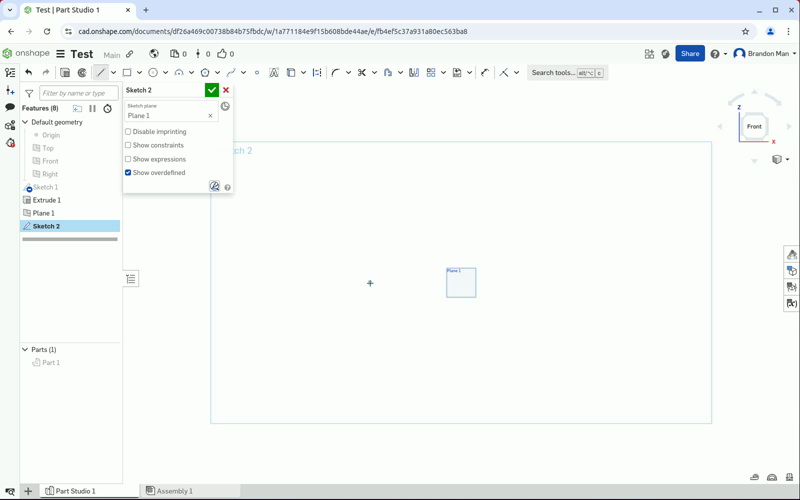
mouse_move(400, 282)
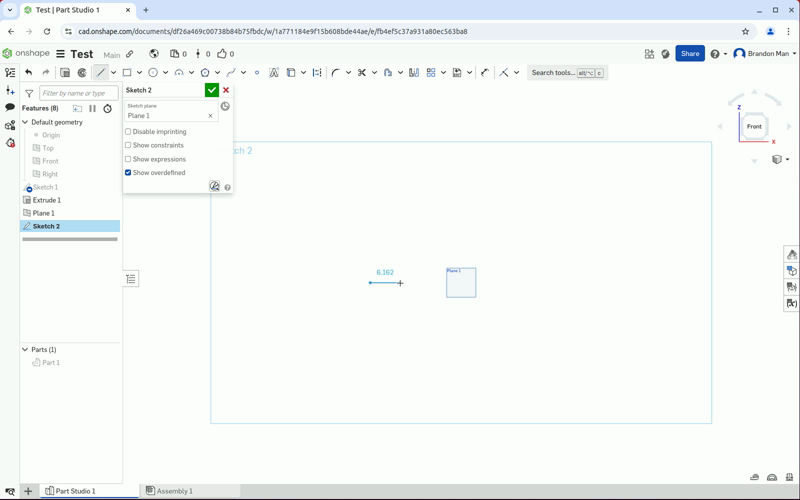
mouse_move(416, 282)
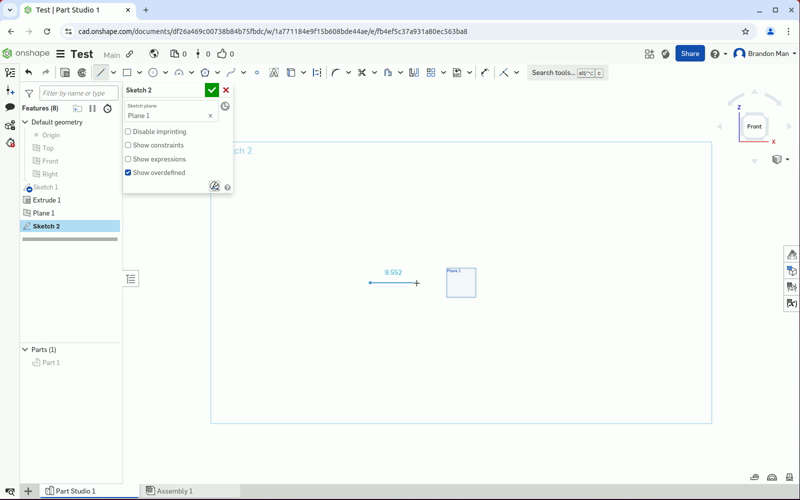
click(416, 282)
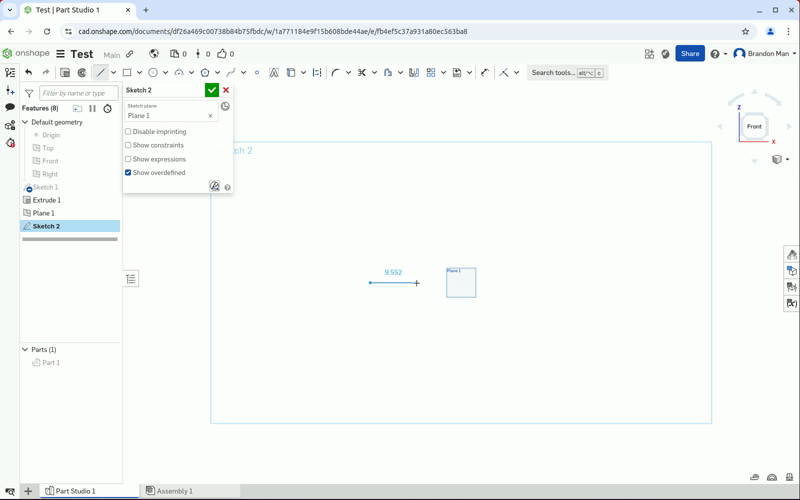
key_up(shift)
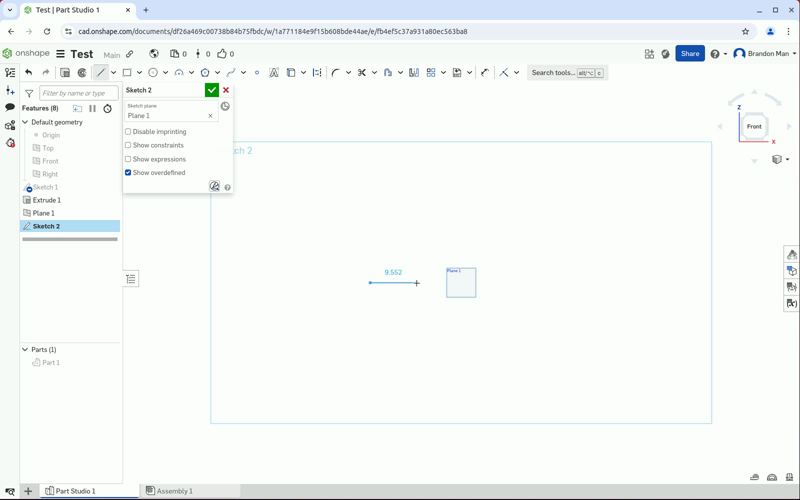
key_down(shift)
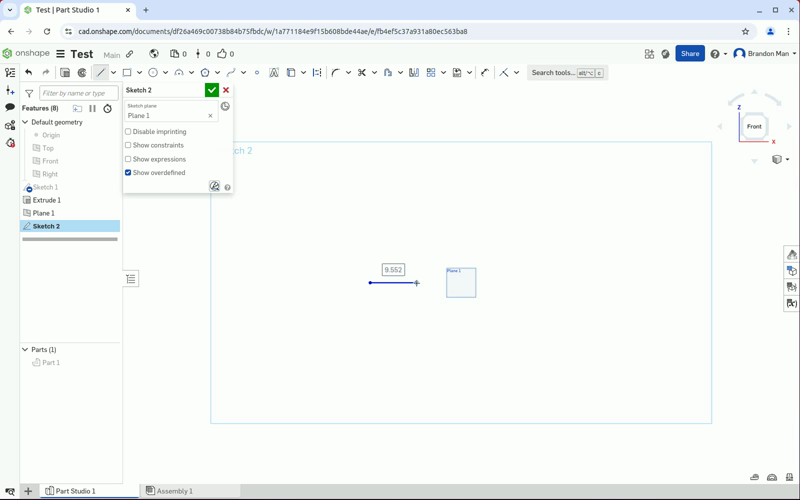
mouse_move(447, 282)
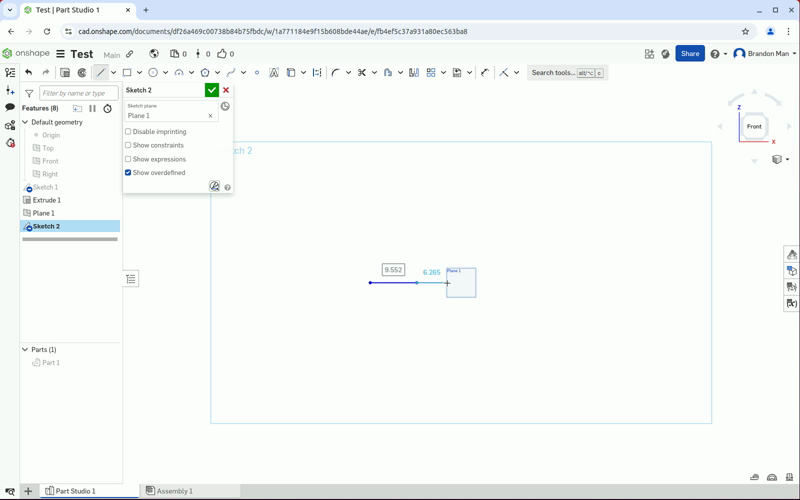
mouse_move(416, 255)
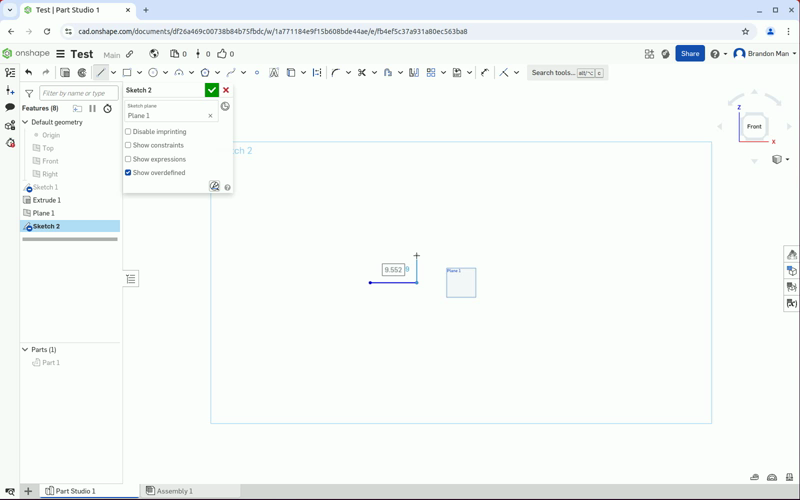
click(416, 255)
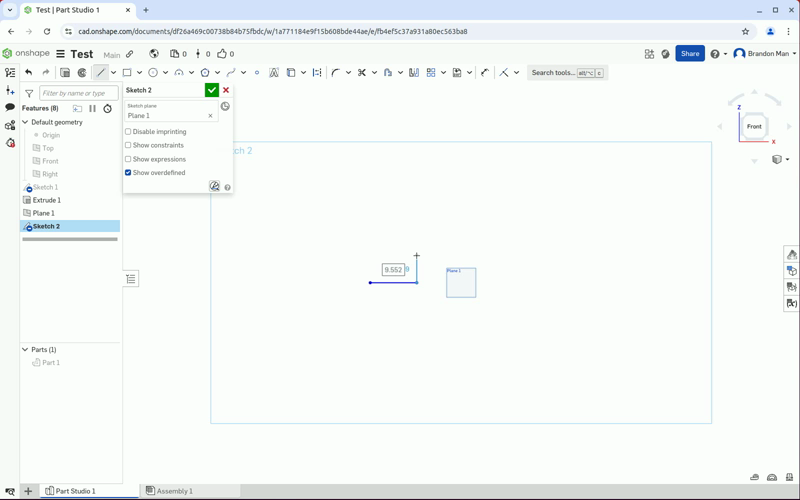
key_up(shift)
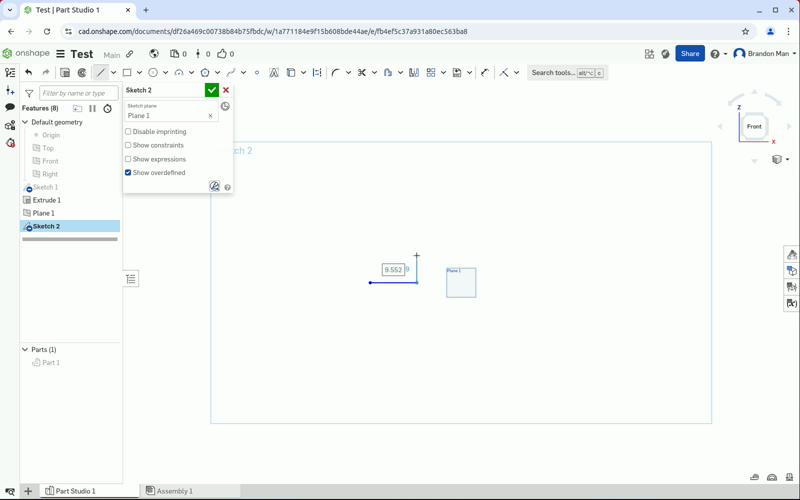
key_down(shift)
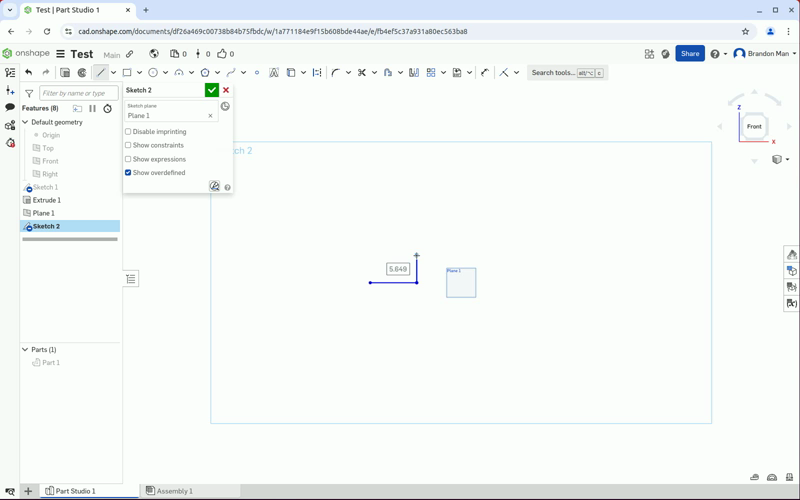
mouse_move(447, 255)
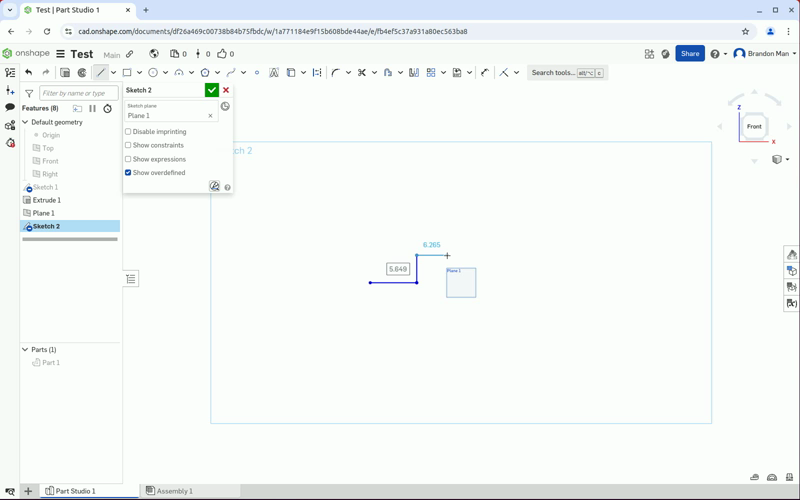
mouse_move(370, 255)
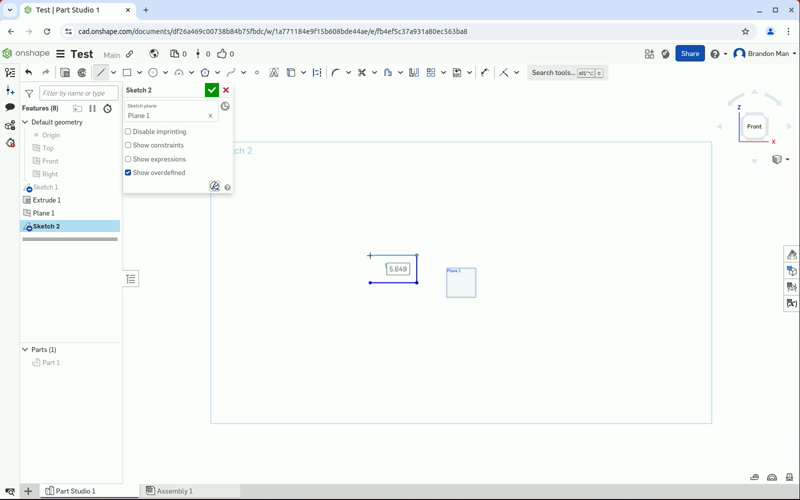
click(370, 255)
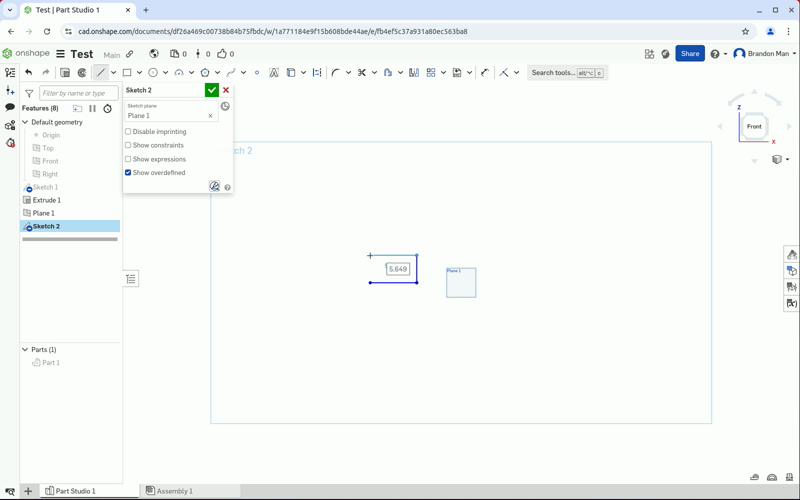
key_up(shift)
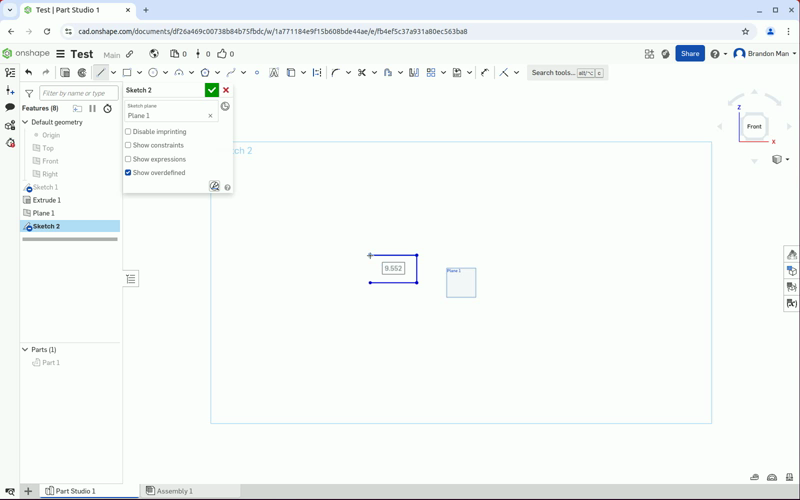
mouse_move(400, 255)
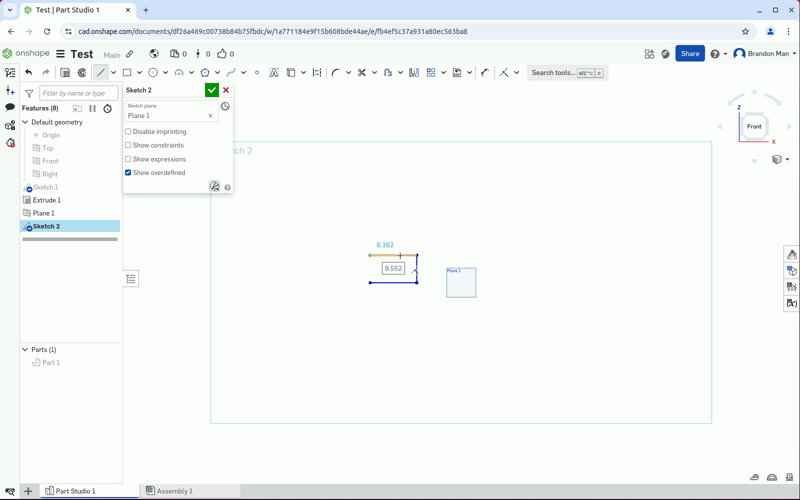
key_down(shift)
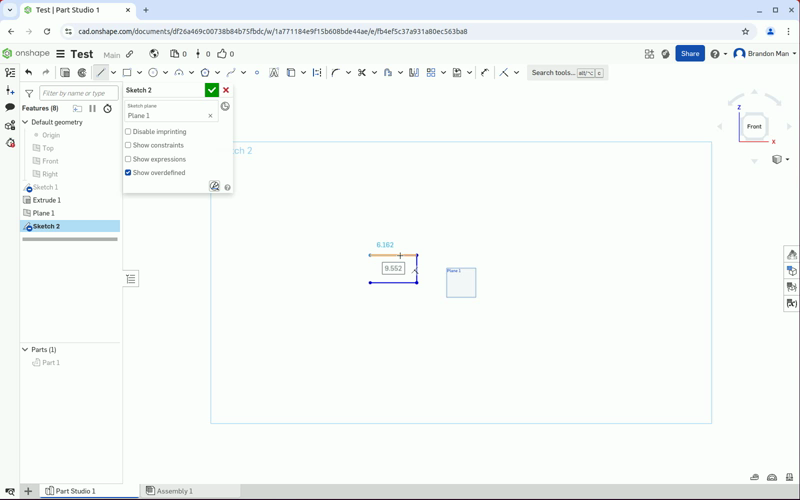
mouse_move(370, 282)
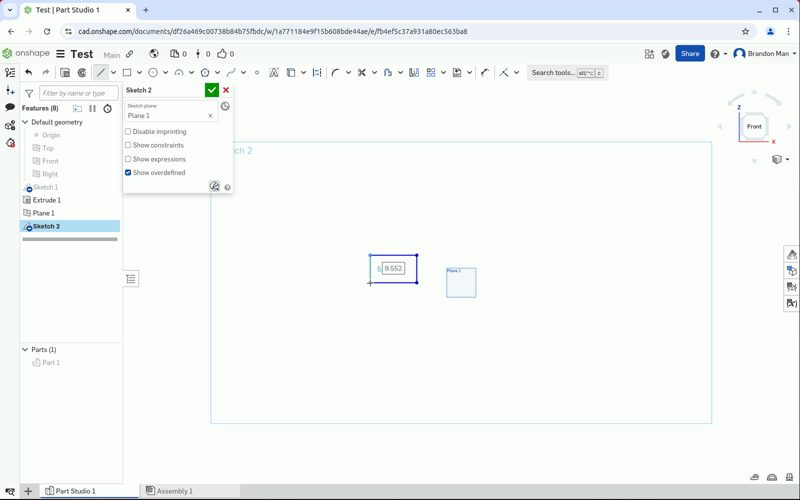
key_up(shift)
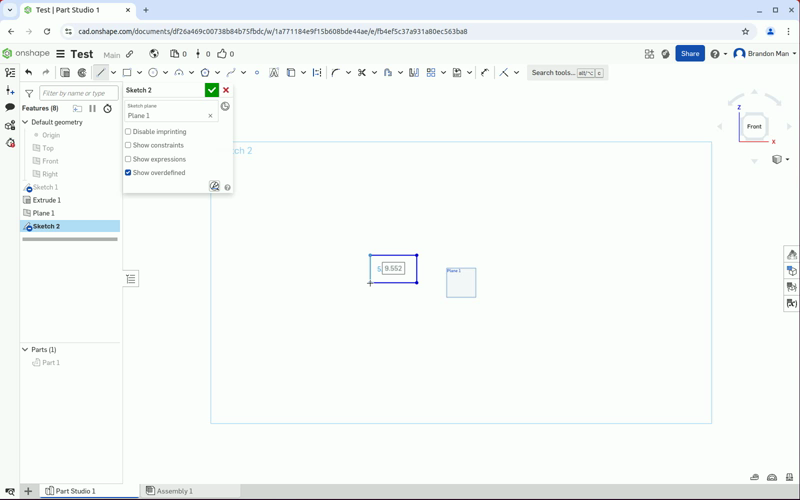
click(370, 282)
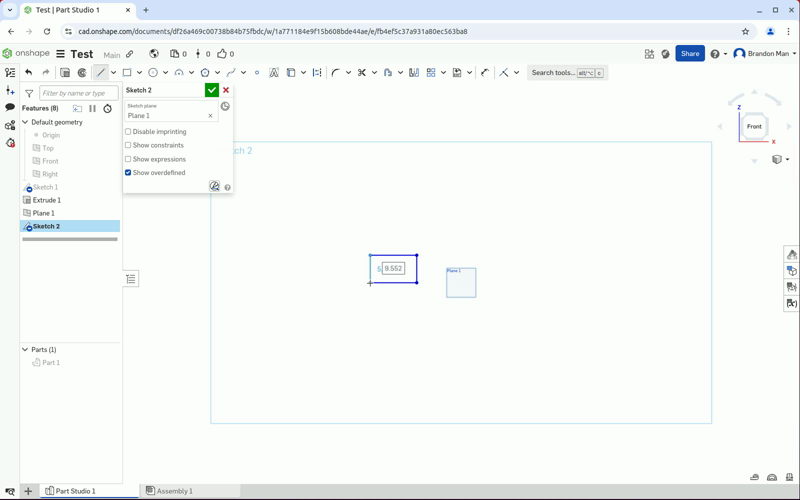
key(esc)
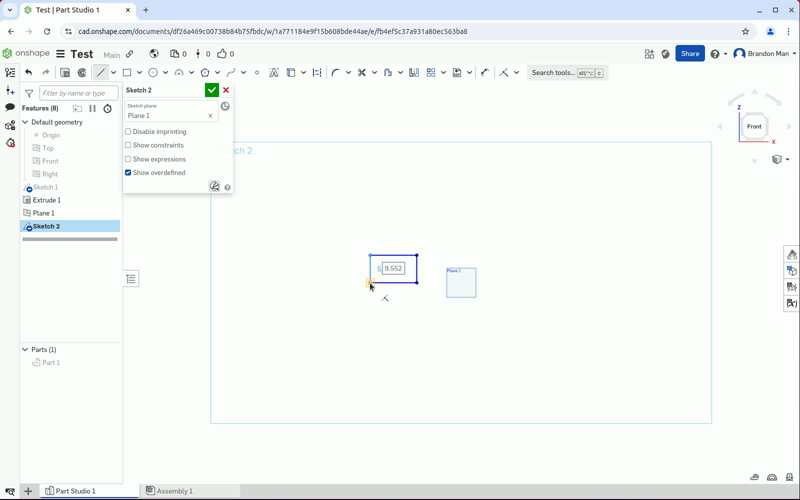
mouse_move(401, 281)
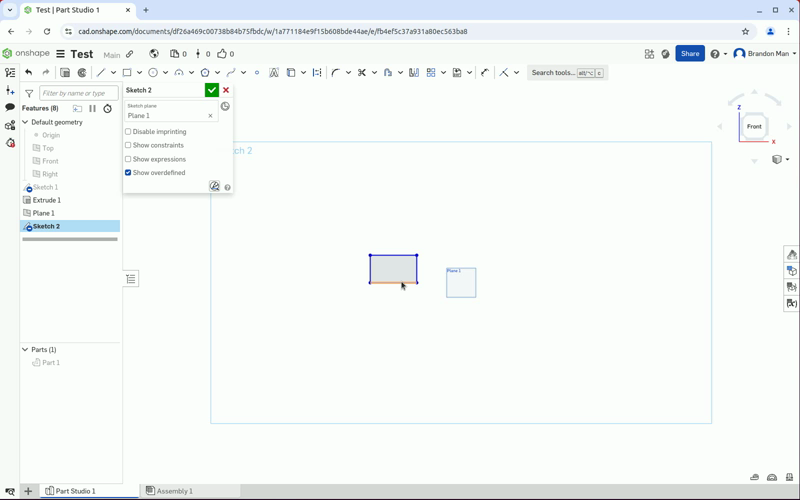
scroll(6)
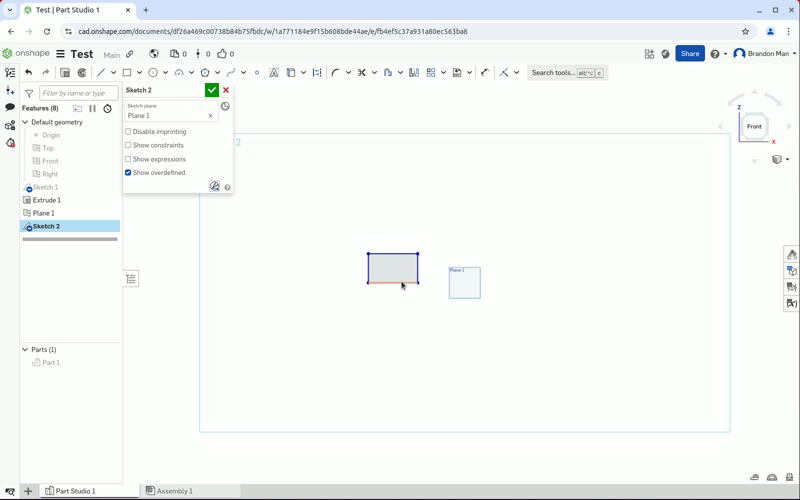
scroll(6)
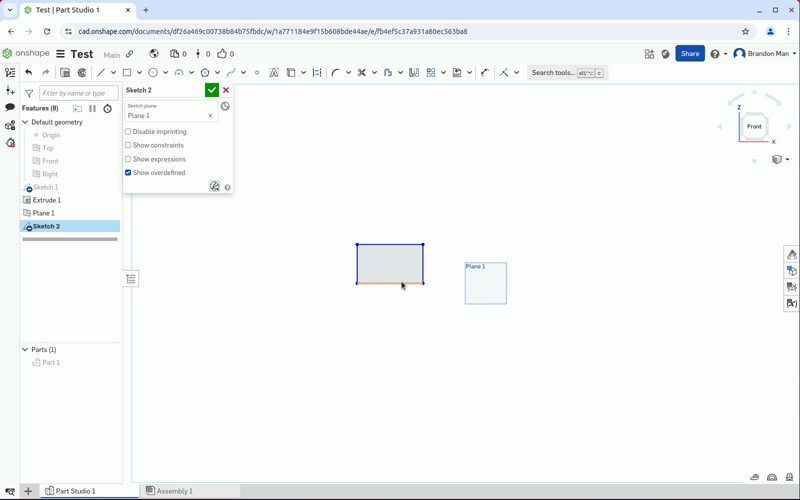
scroll(6)
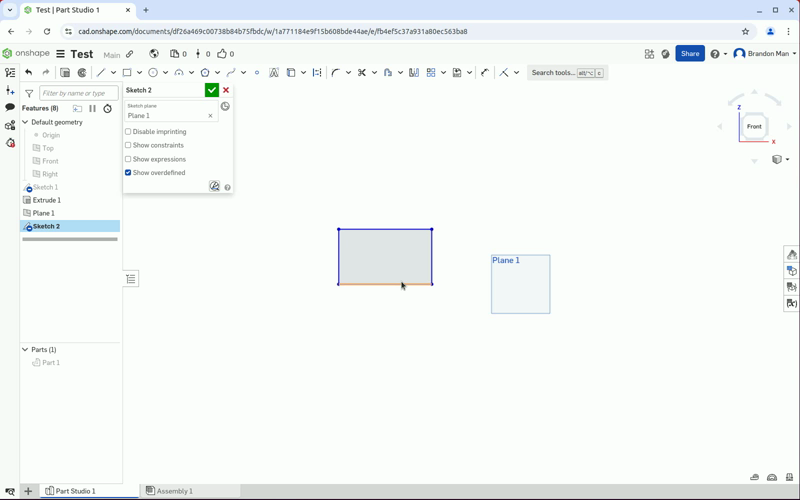
scroll(6)
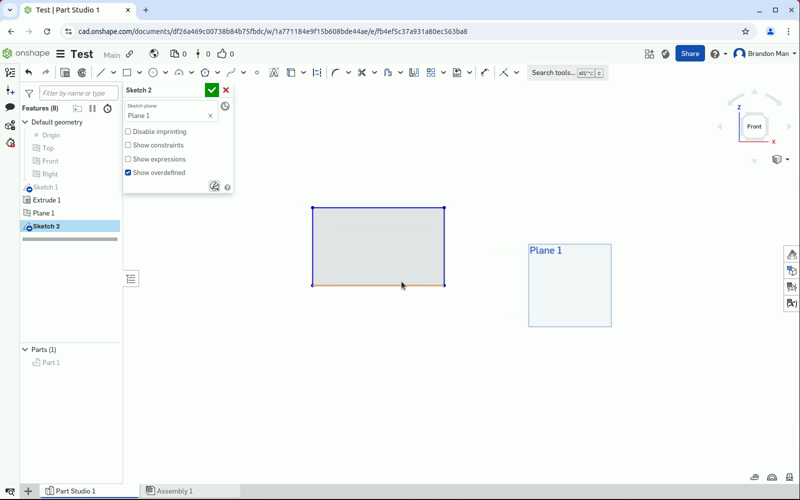
scroll(6)
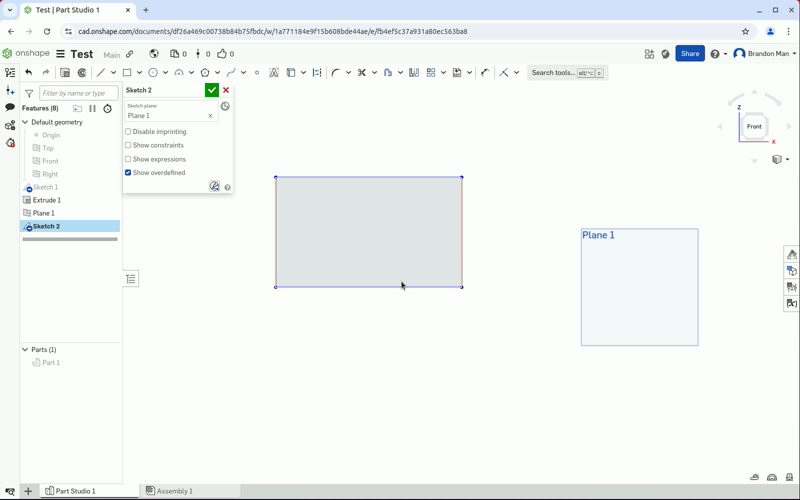
scroll(6)
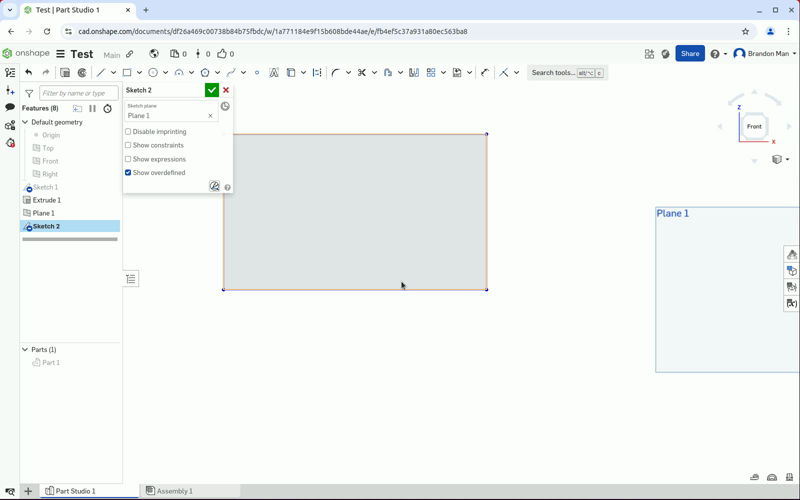
scroll(6)
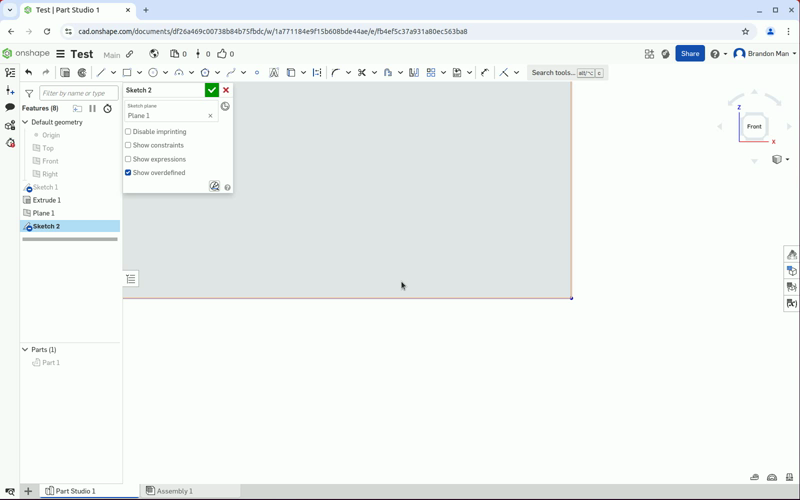
click(401, 281)
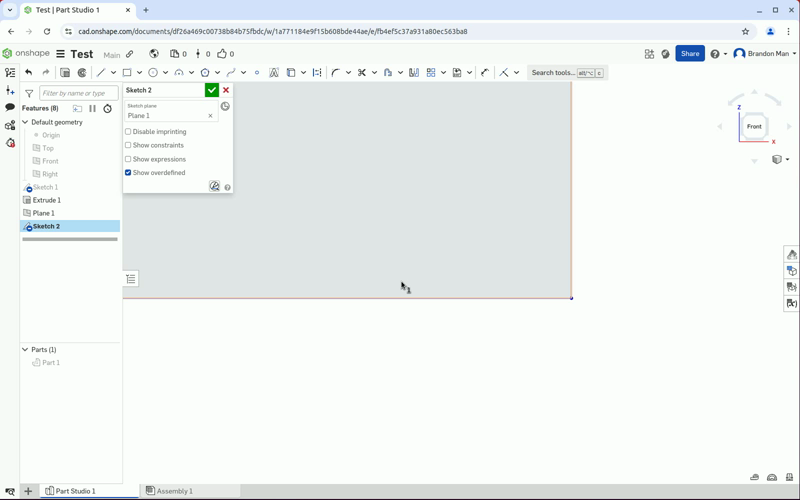
scroll(-6)
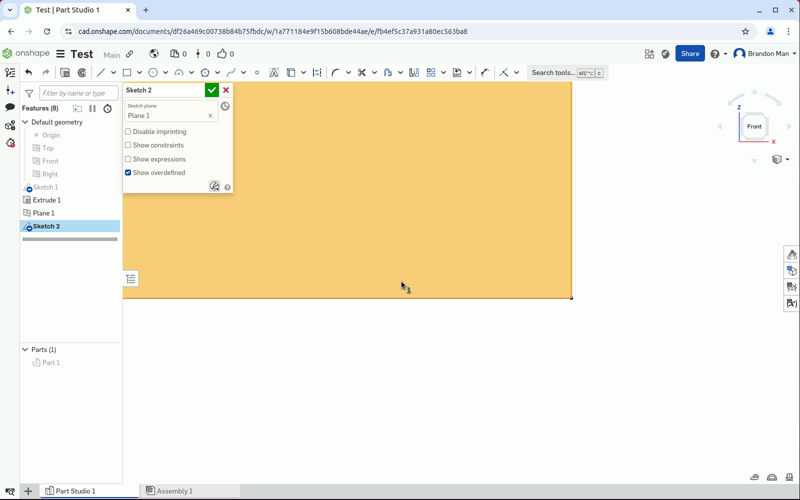
scroll(-6)
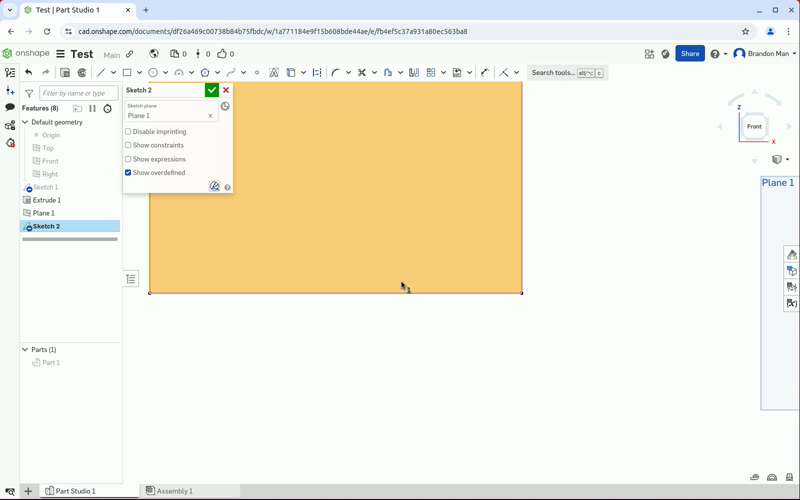
scroll(-6)
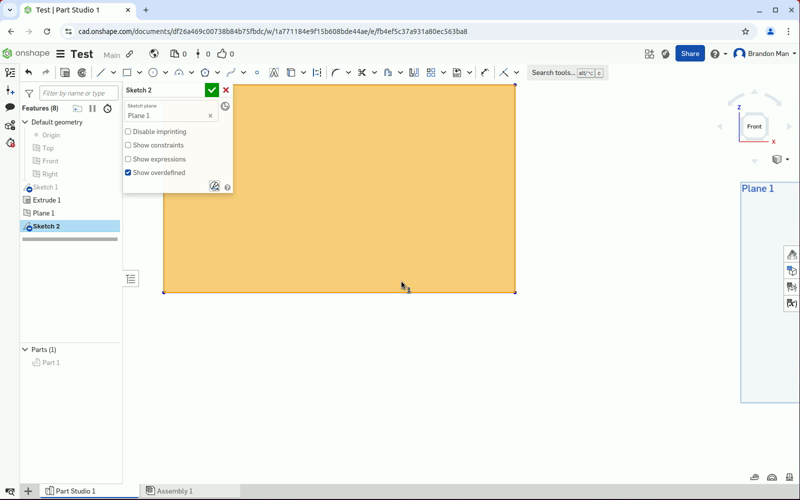
scroll(-6)
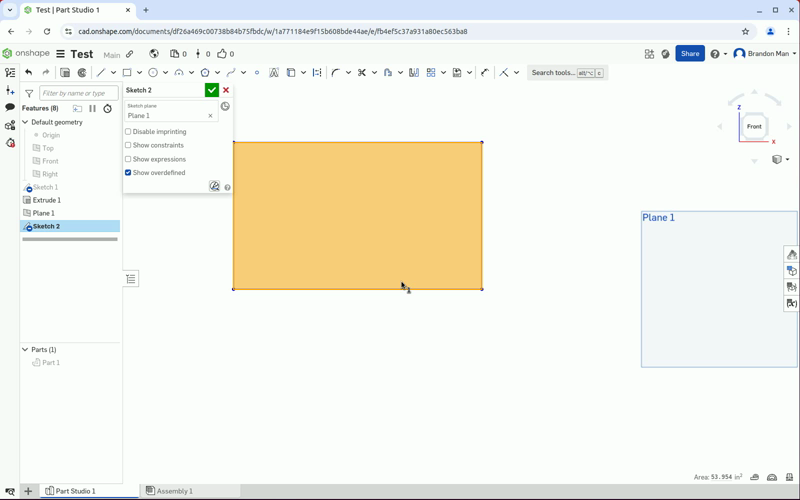
scroll(-6)
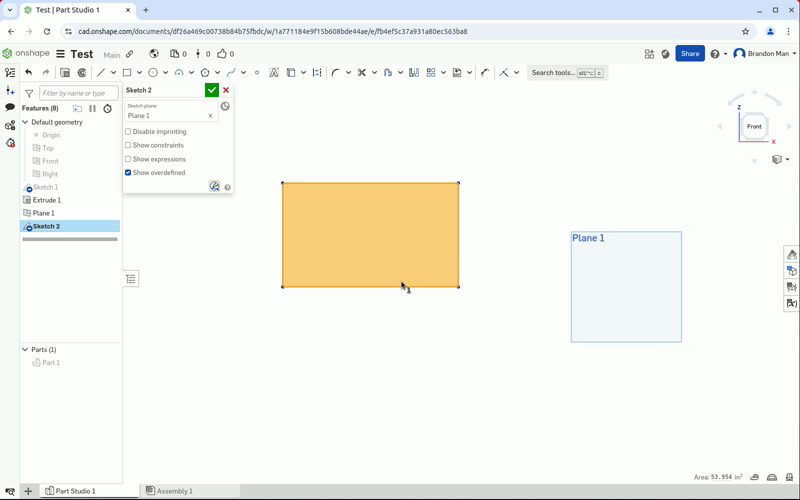
scroll(-6)
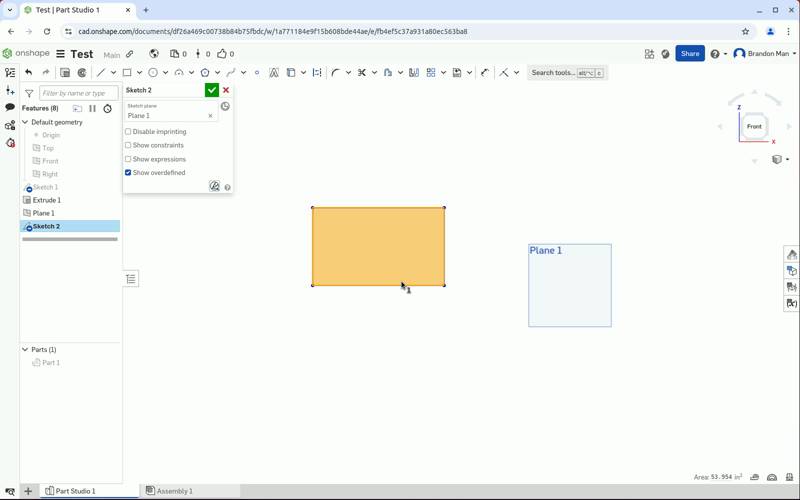
scroll(-6)
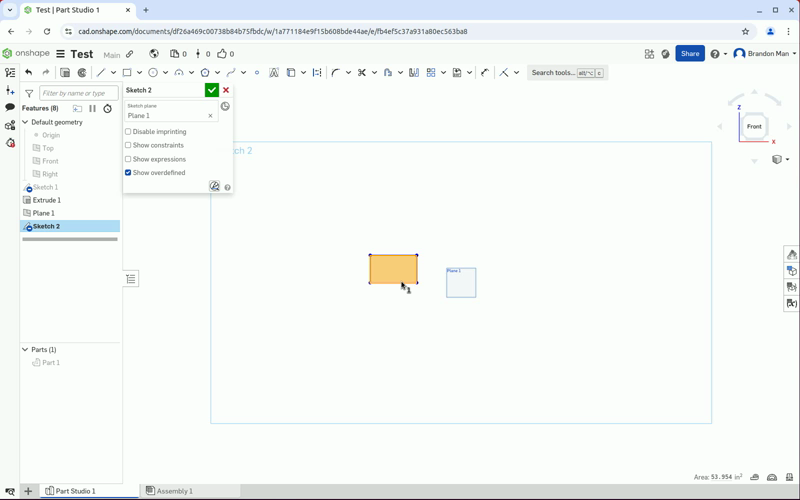
mouse_move(73, 352)
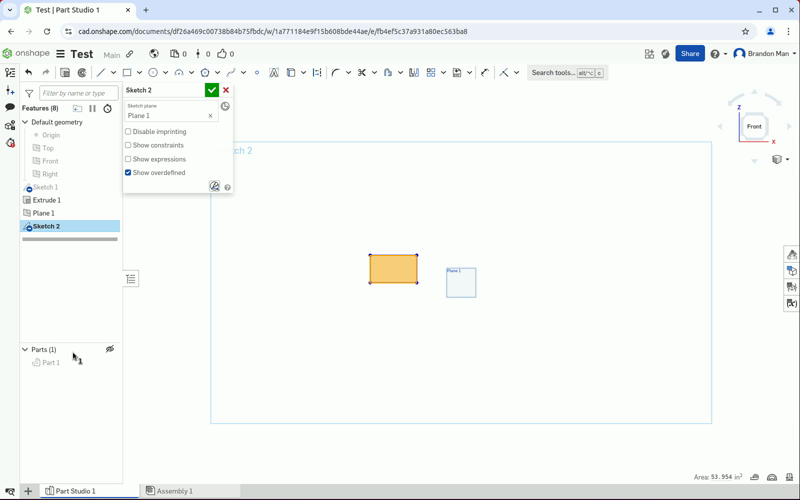
key(shift+y)
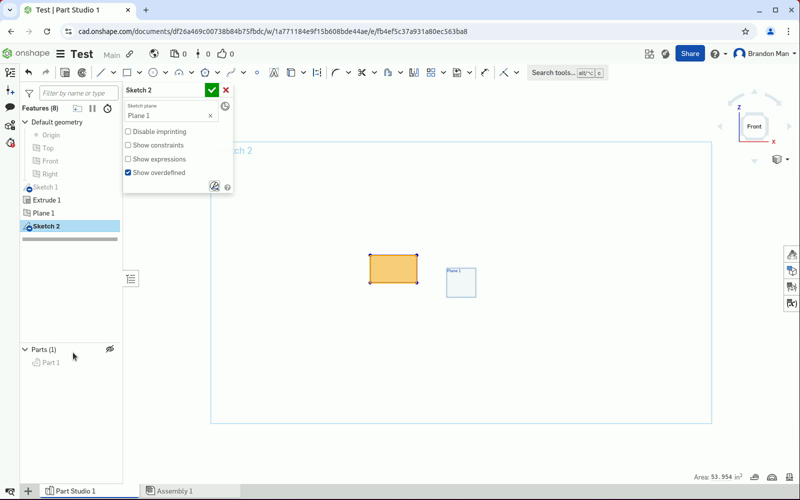
key(shift+e)
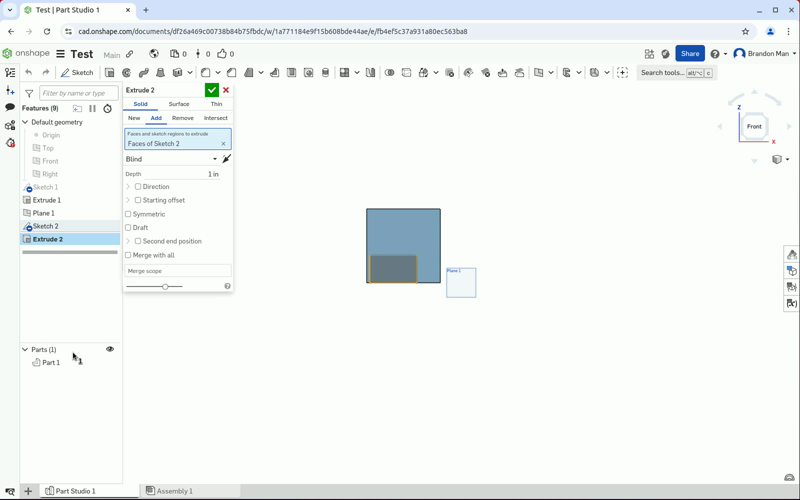
mouse_move(143, 106)
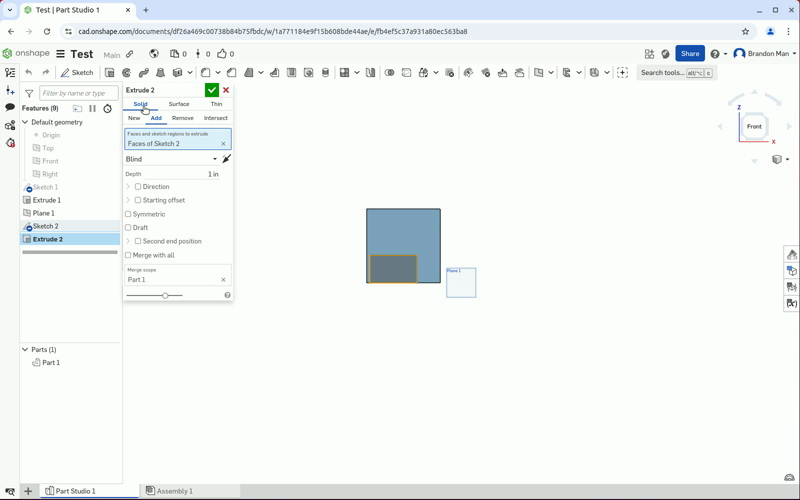
click(143, 106)
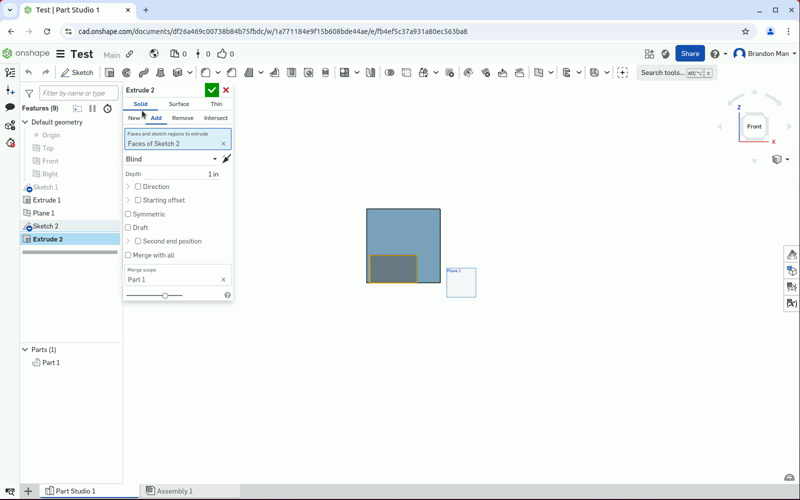
mouse_move(137, 120)
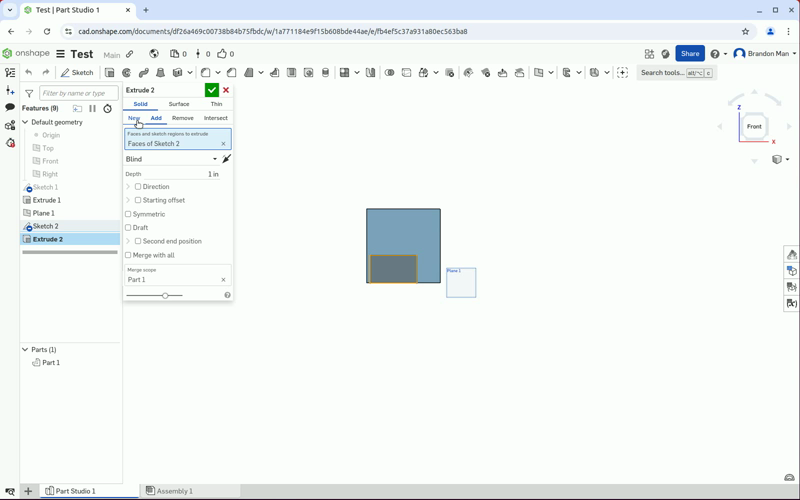
click(137, 120)
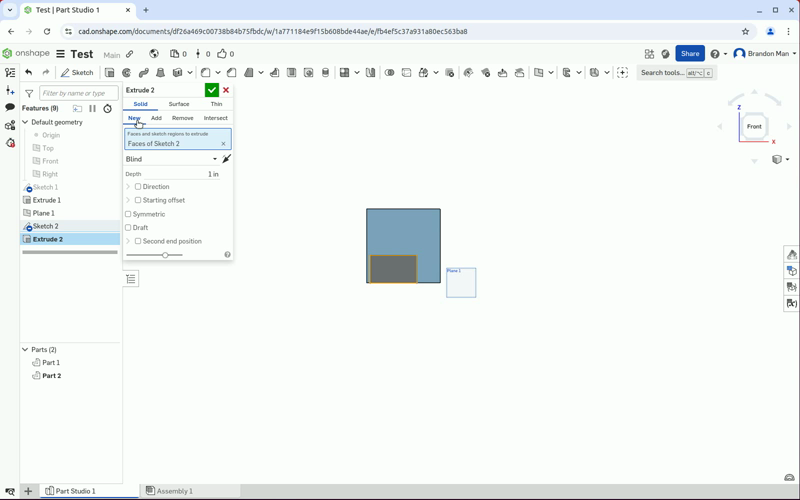
key(tab, 4)
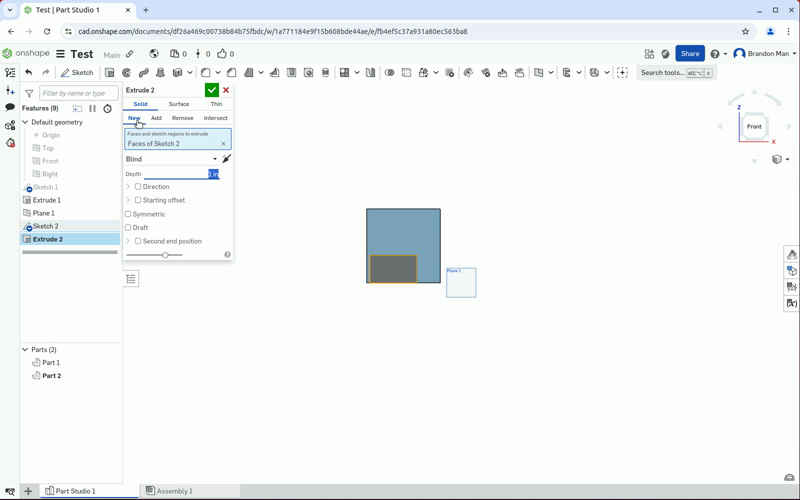
text(9.147)
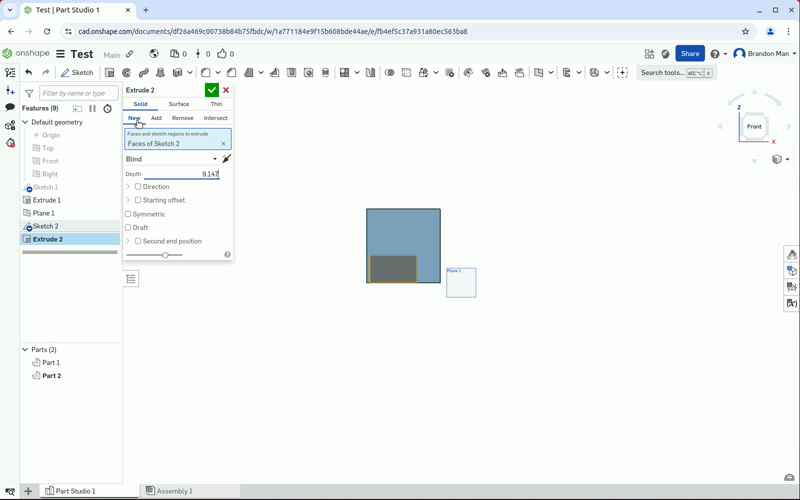
key(enter)
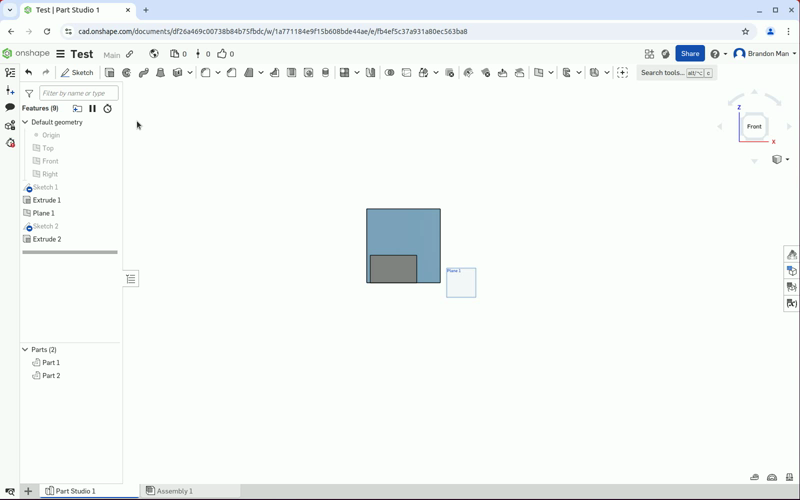
key(shift+h)
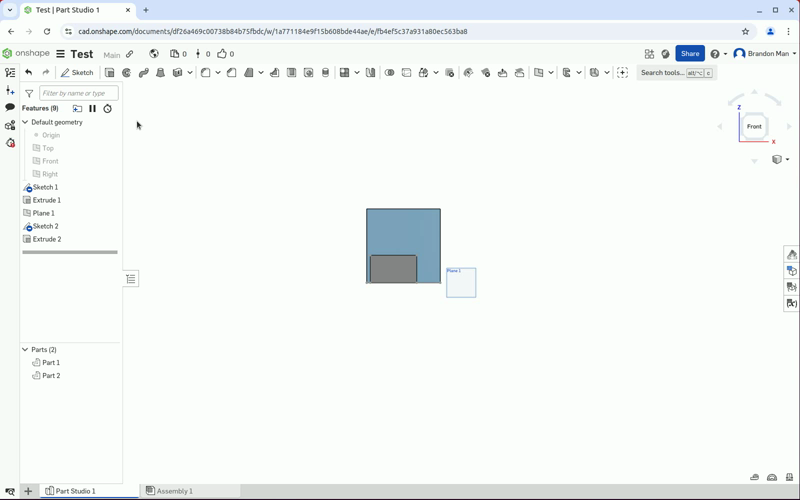
key(shift+h)
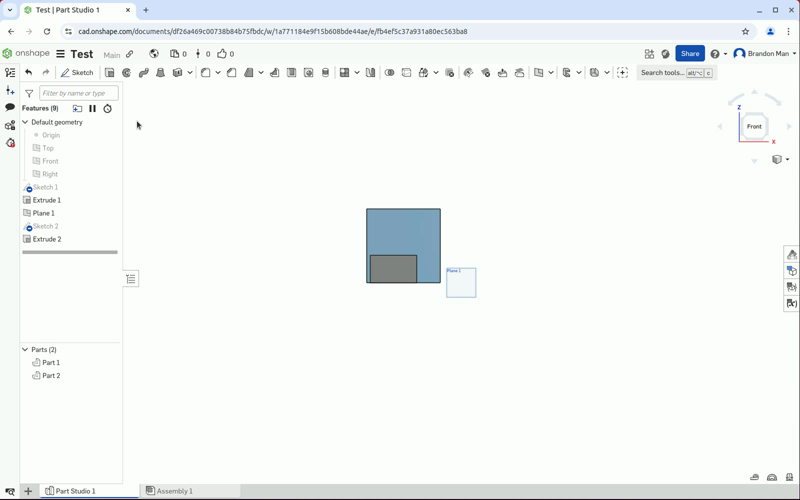
mouse_move(73, 189)
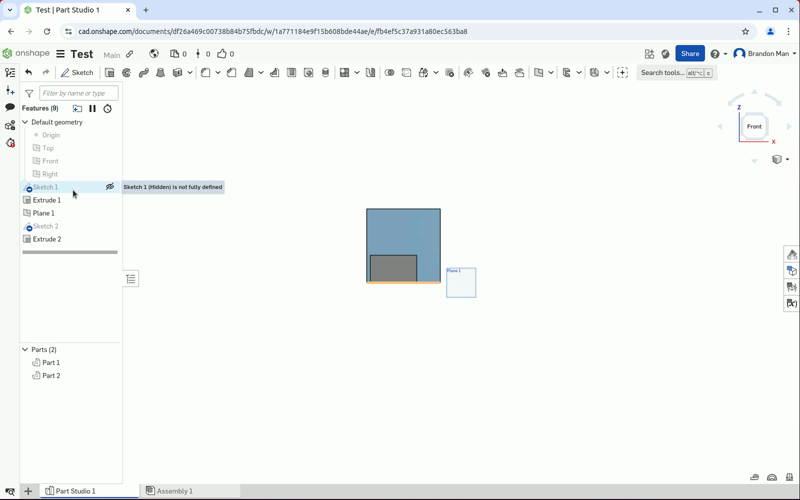
click(73, 189)
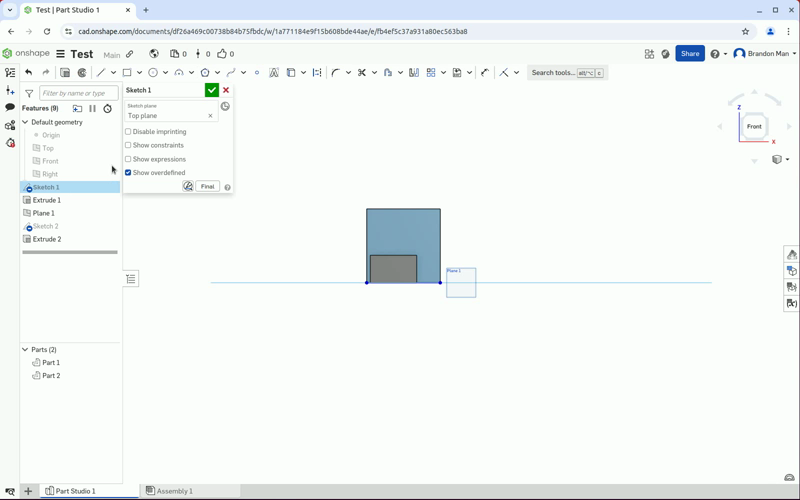
mouse_move(229, 92)
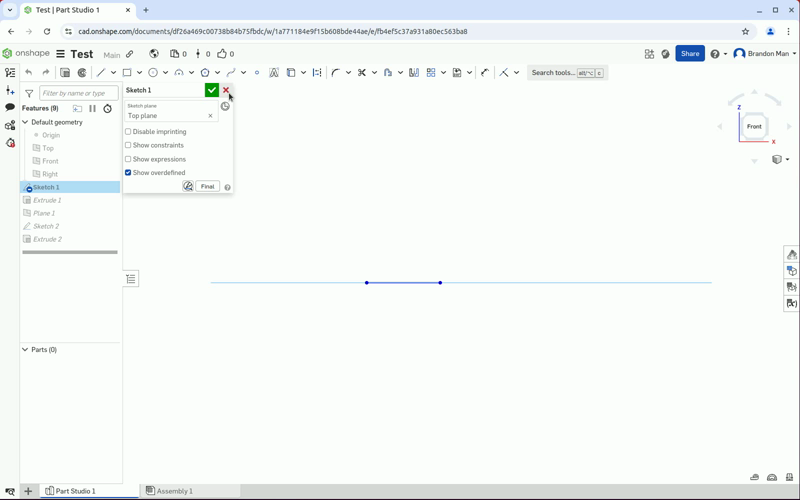
click(229, 92)
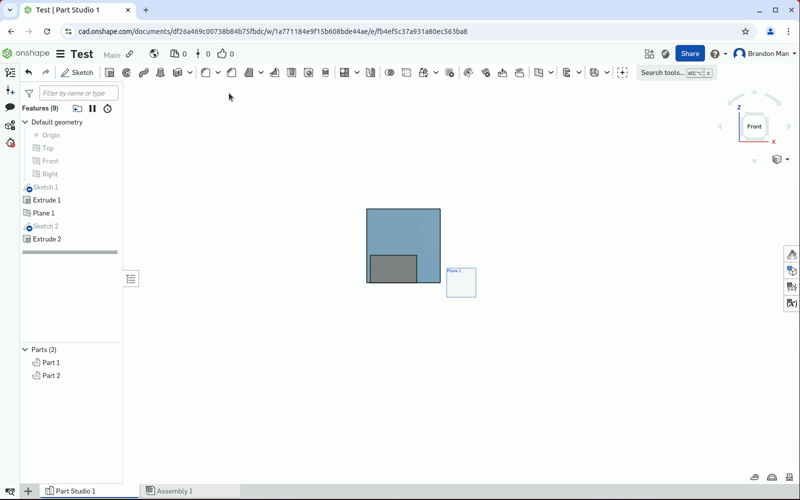
mouse_move(73, 352)
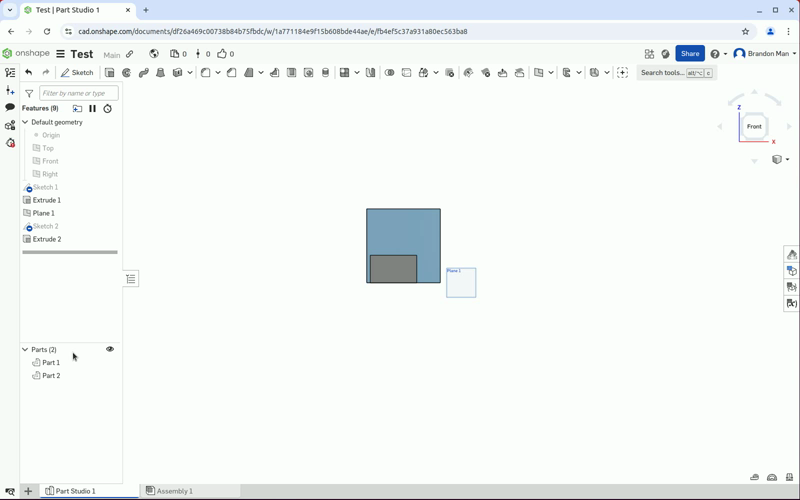
key(y)
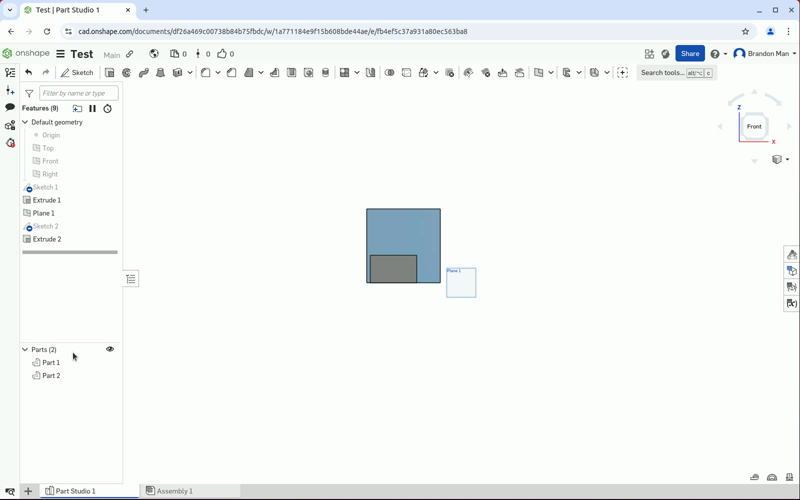
key(shift+p)
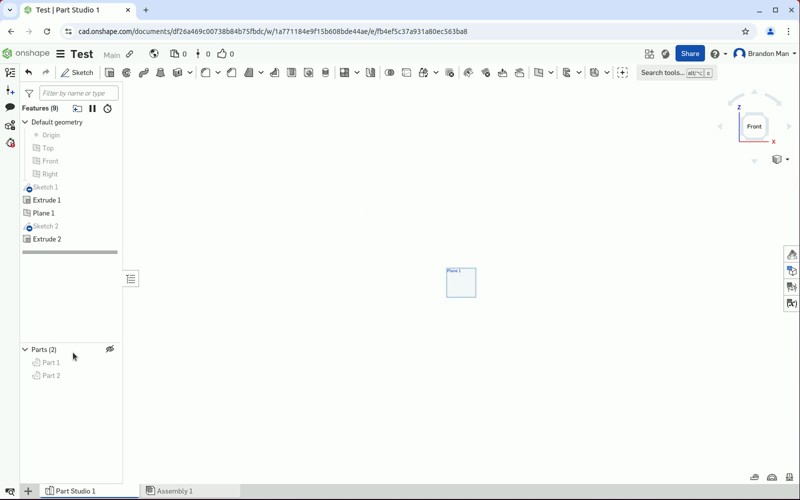
key(space)
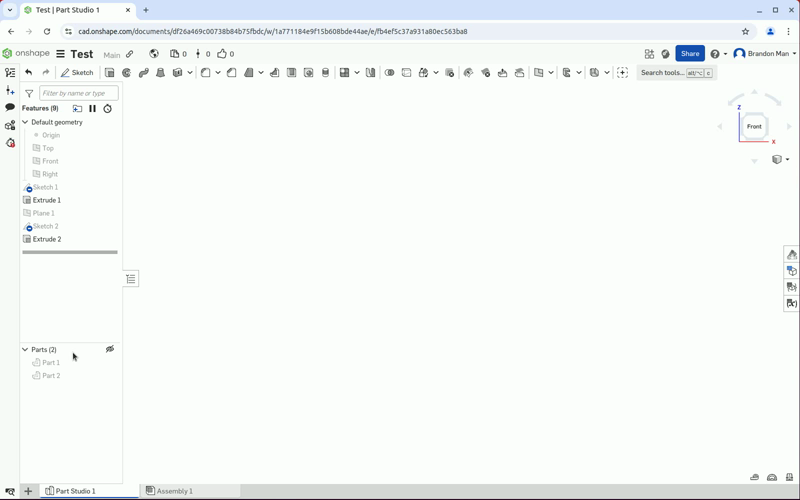
key_down(shift)
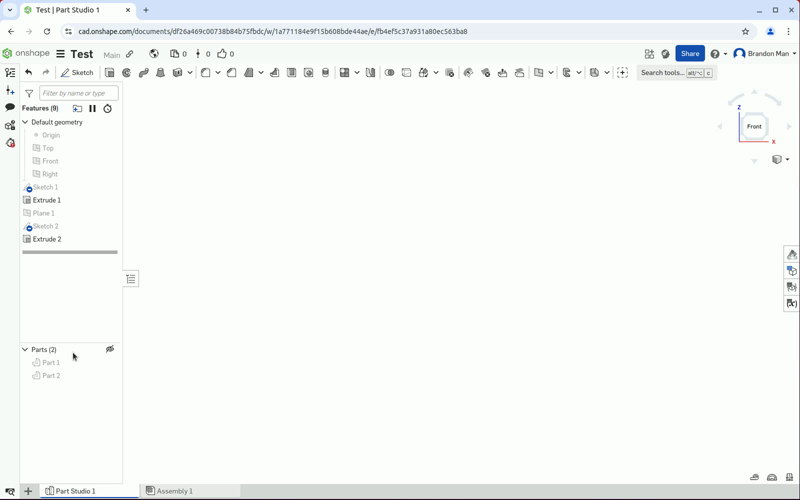
key(left)
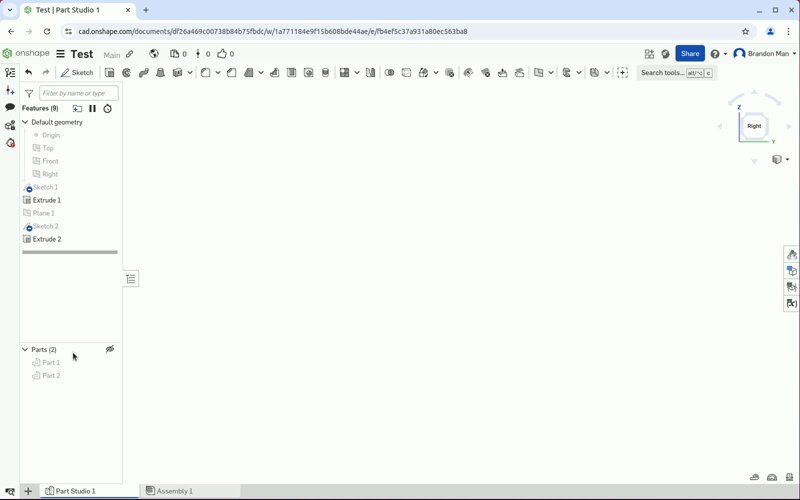
key_up(shift)
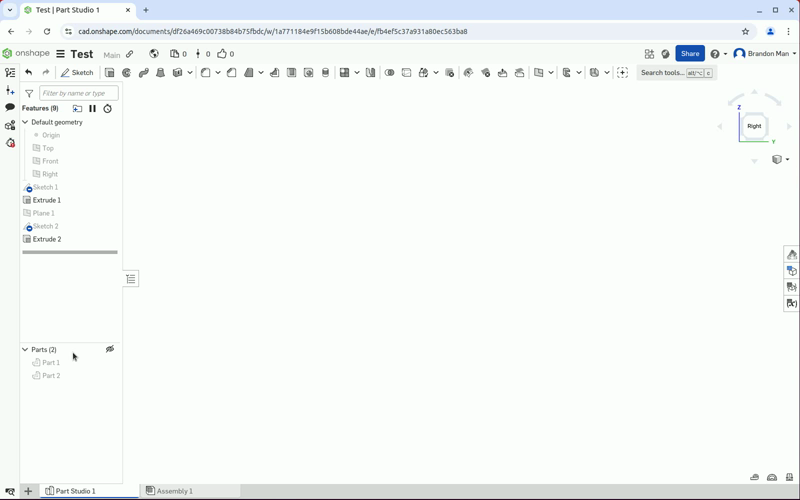
mouse_move(73, 352)
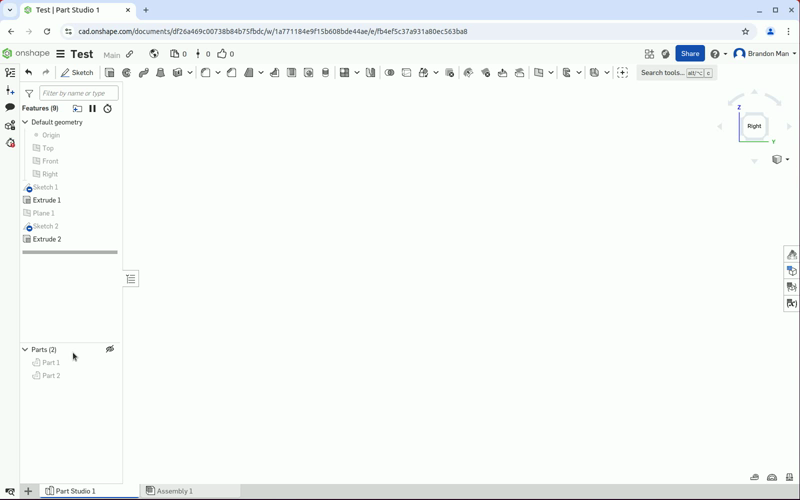
key(shift+y)
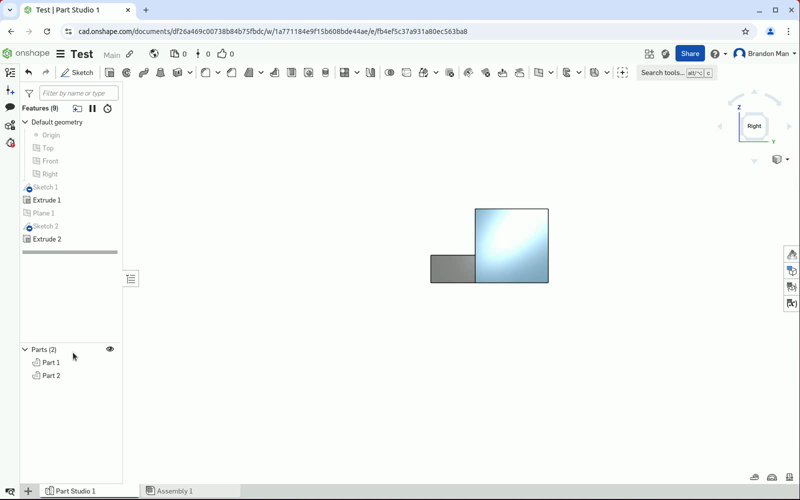
mouse_move(541, 75)
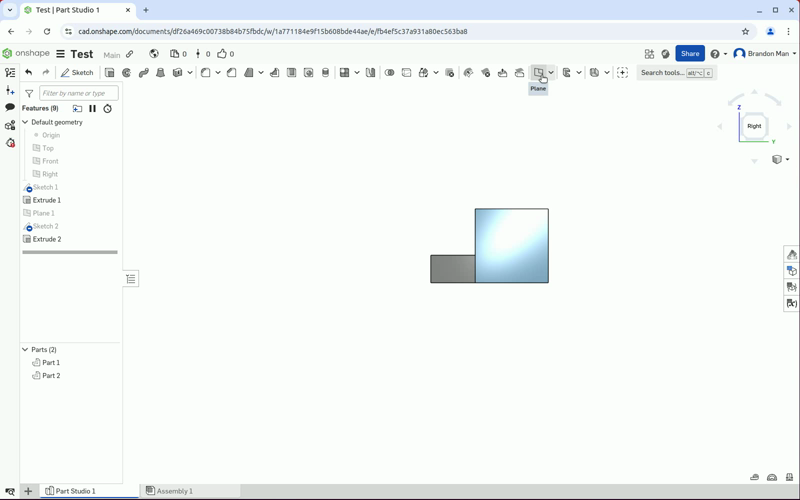
click(541, 75)
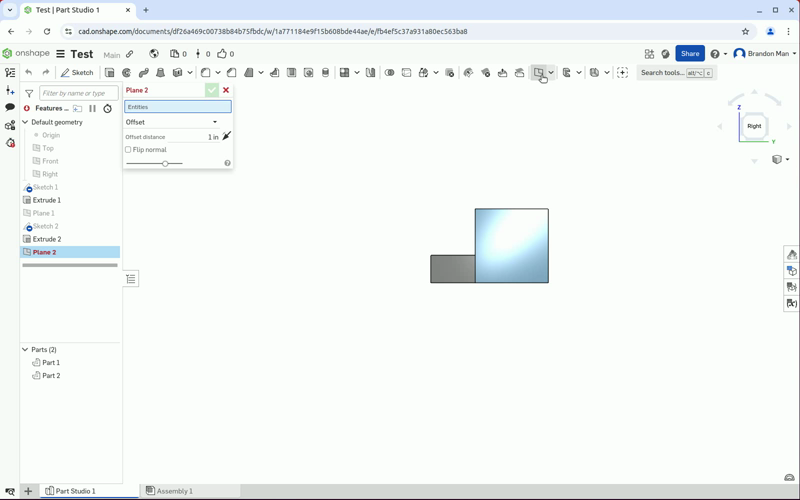
mouse_move(73, 176)
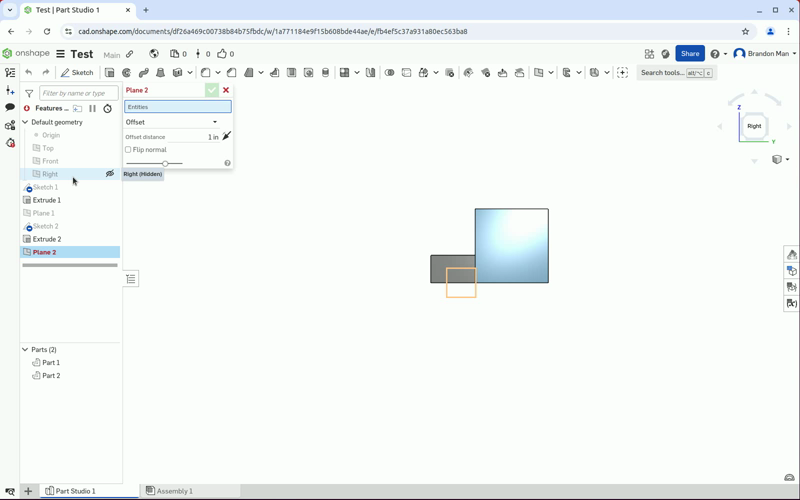
click(73, 176)
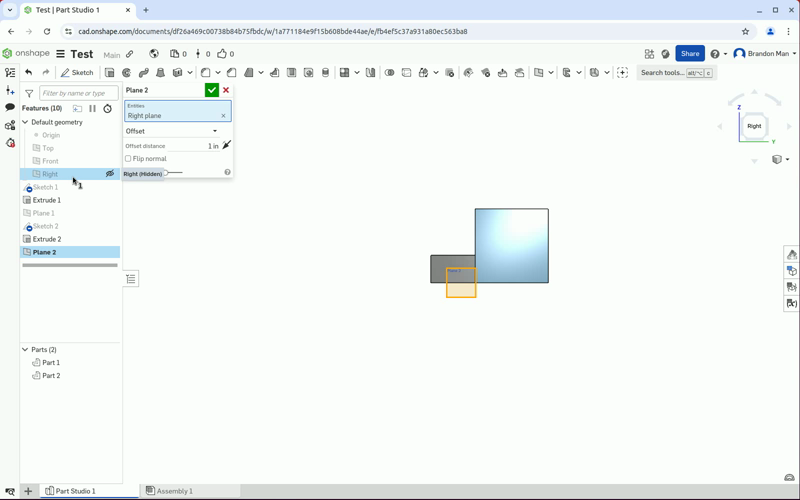
key(tab, 2)
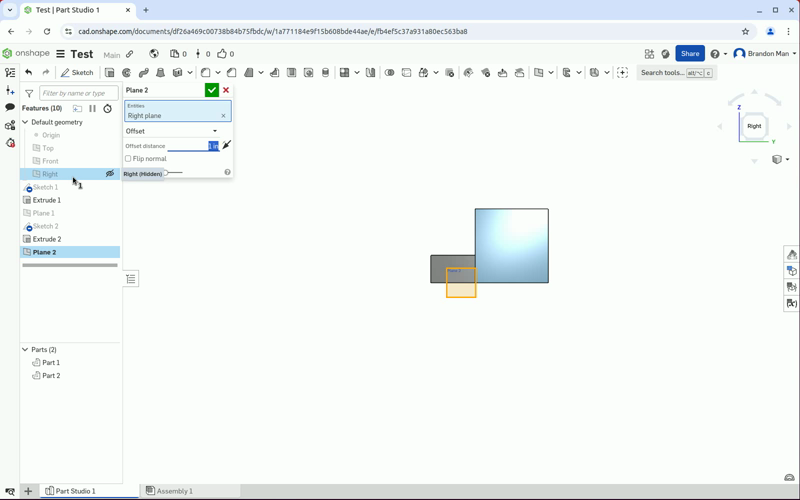
text(4.344)
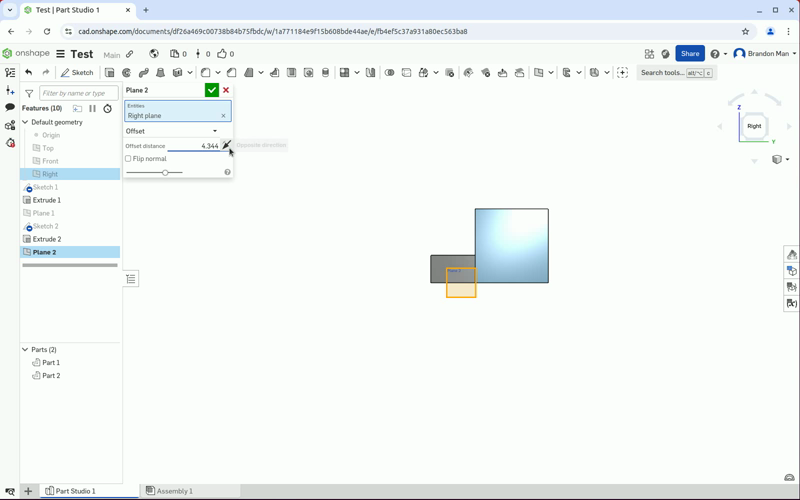
mouse_move(229, 147)
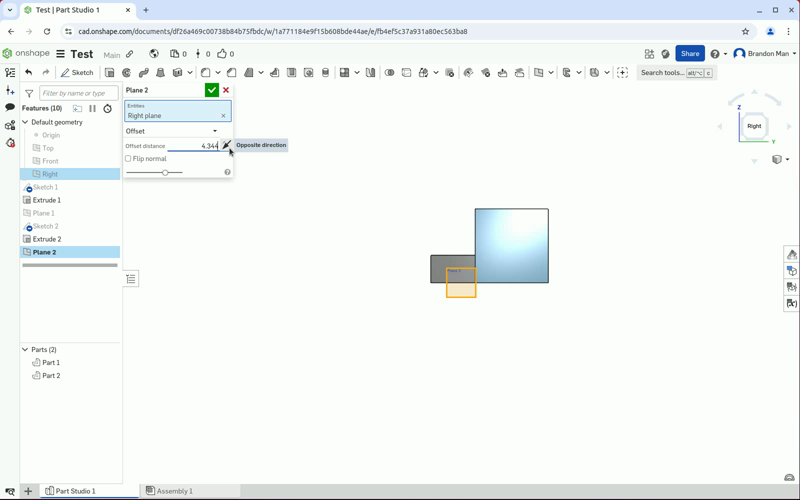
click(229, 147)
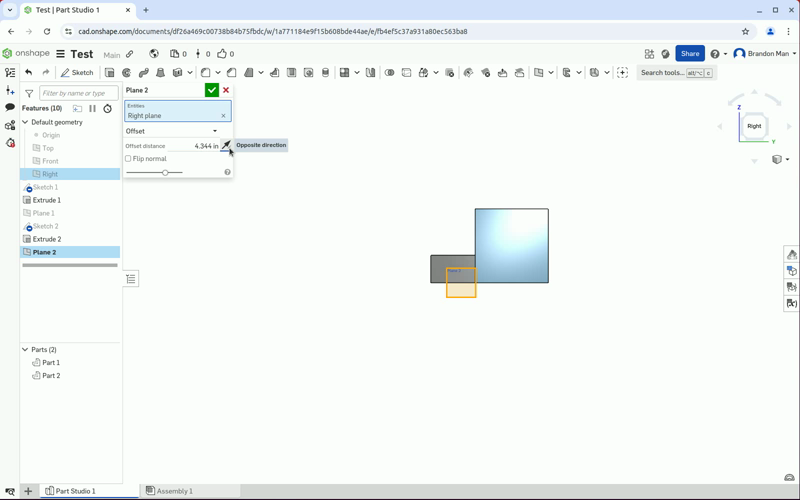
key(enter, 2)
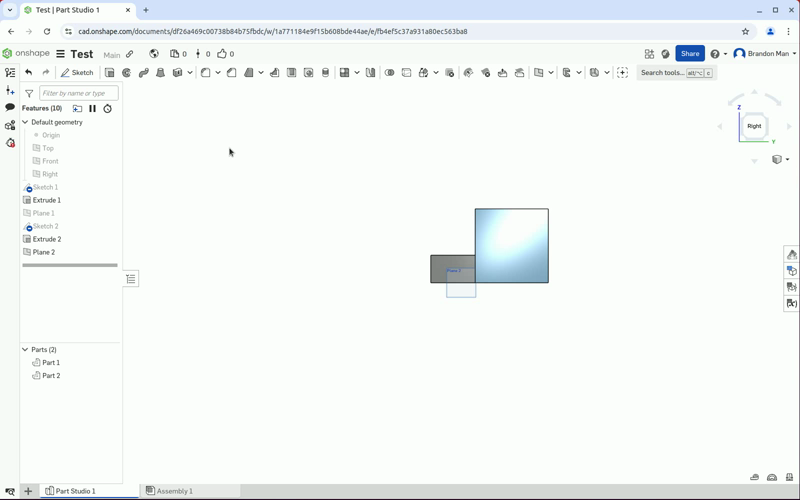
key(shift+s)
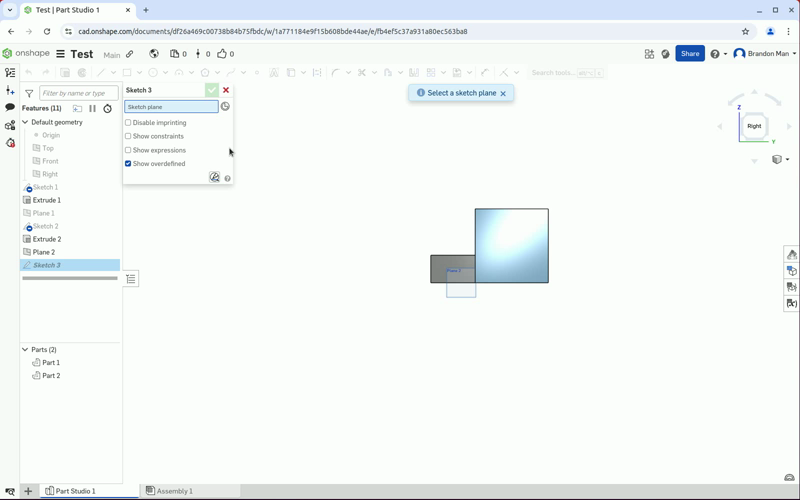
mouse_move(73, 254)
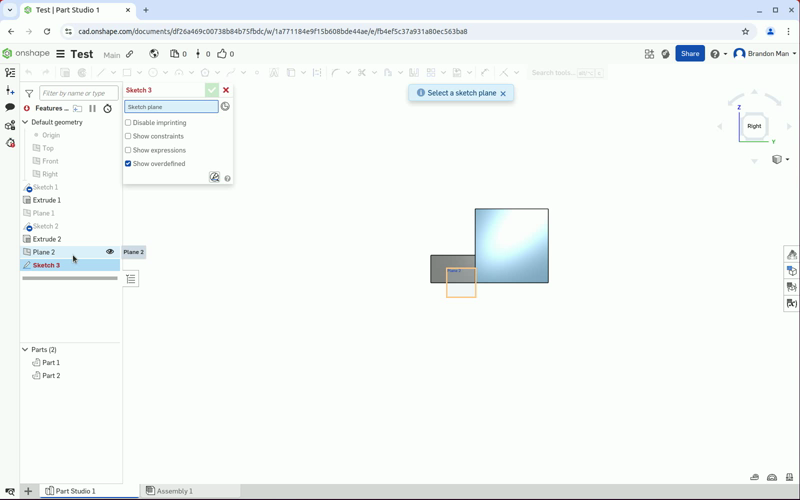
click(73, 254)
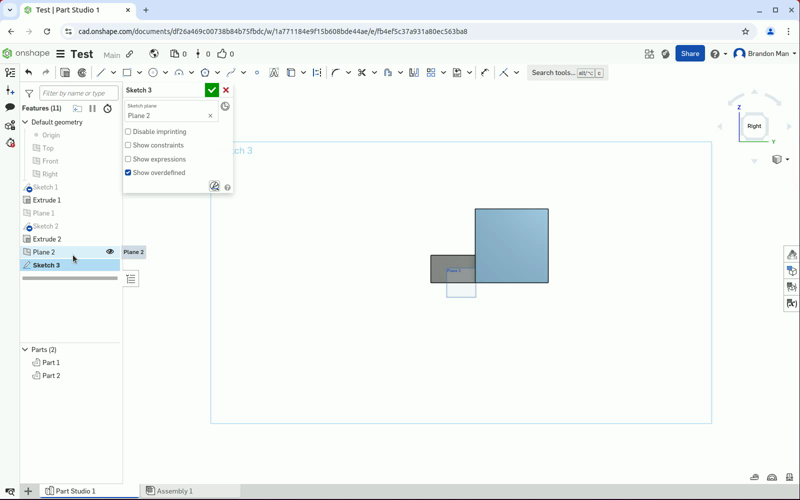
mouse_move(73, 352)
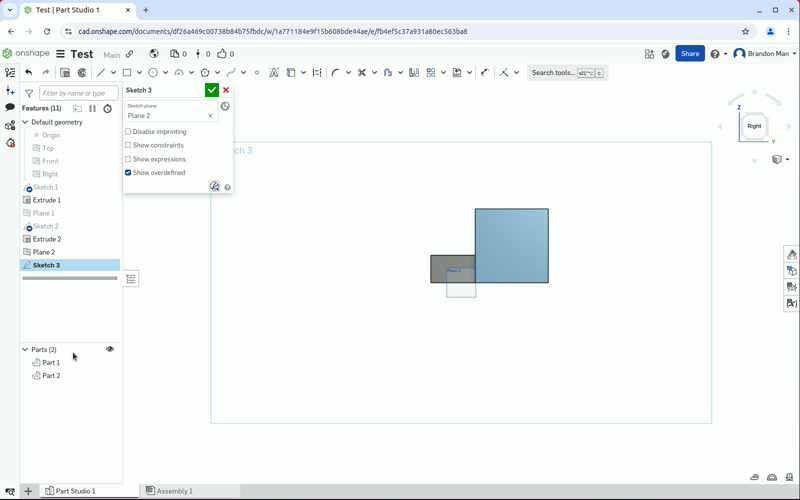
key(y)
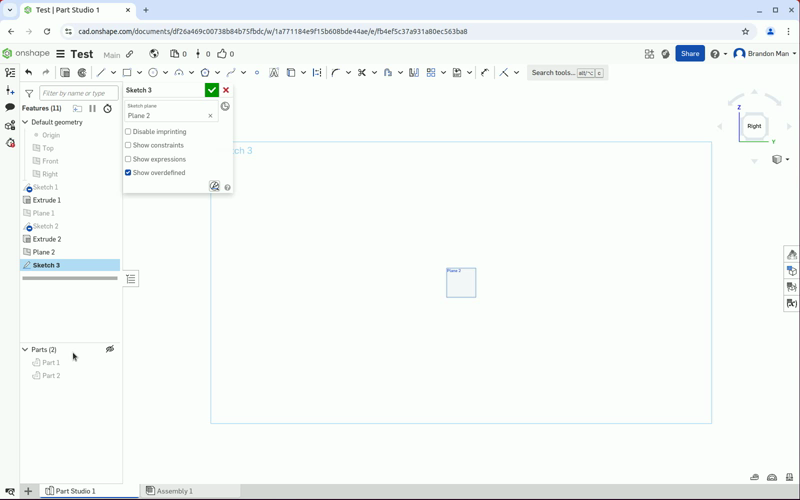
key(l)
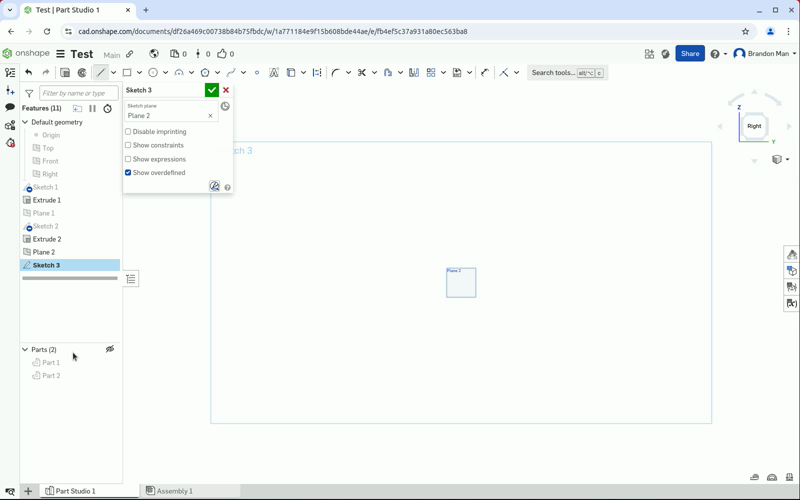
key_down(shift)
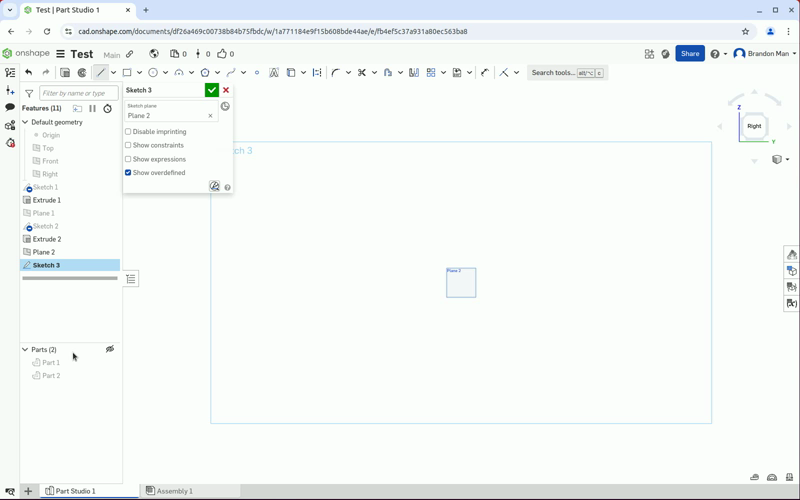
mouse_move(492, 271)
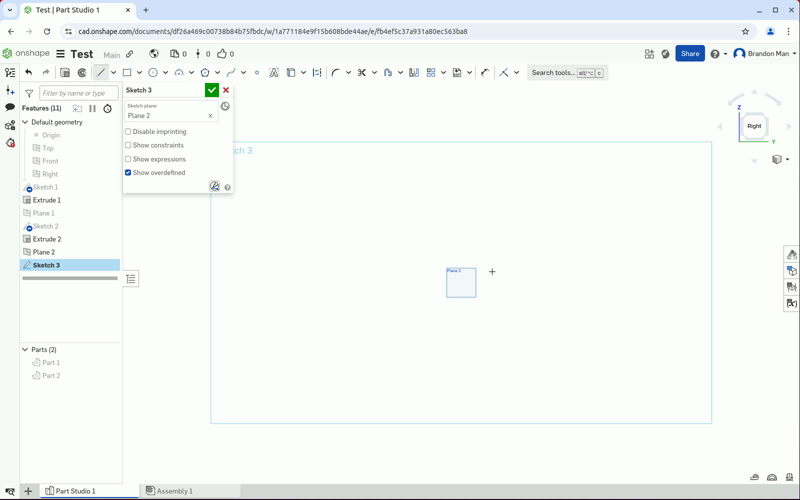
click(492, 271)
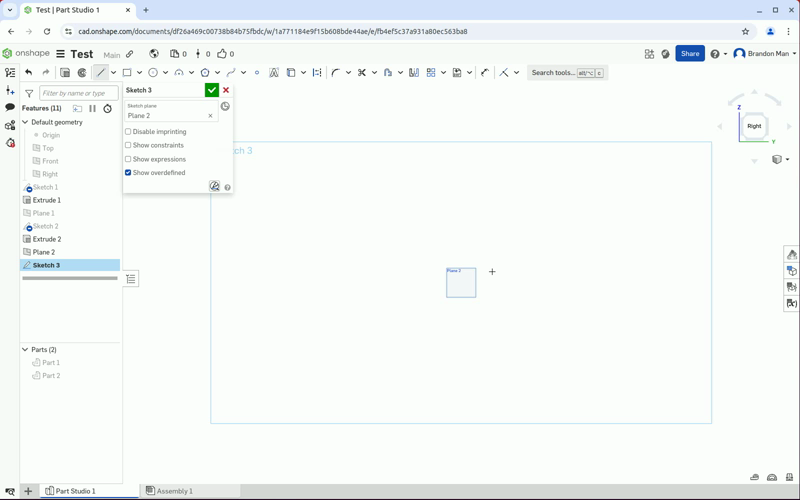
key_up(shift)
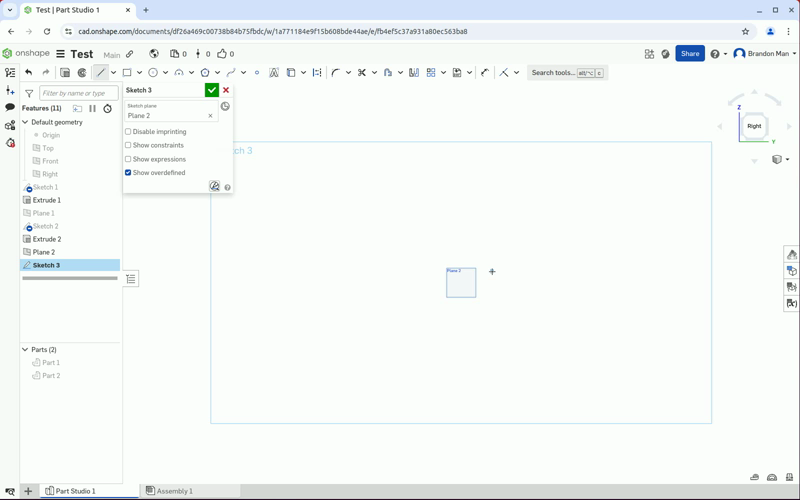
key_down(shift)
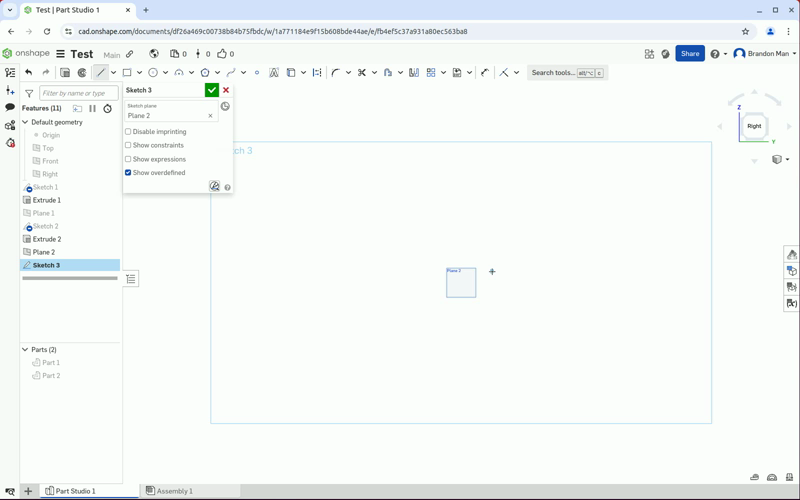
mouse_move(522, 271)
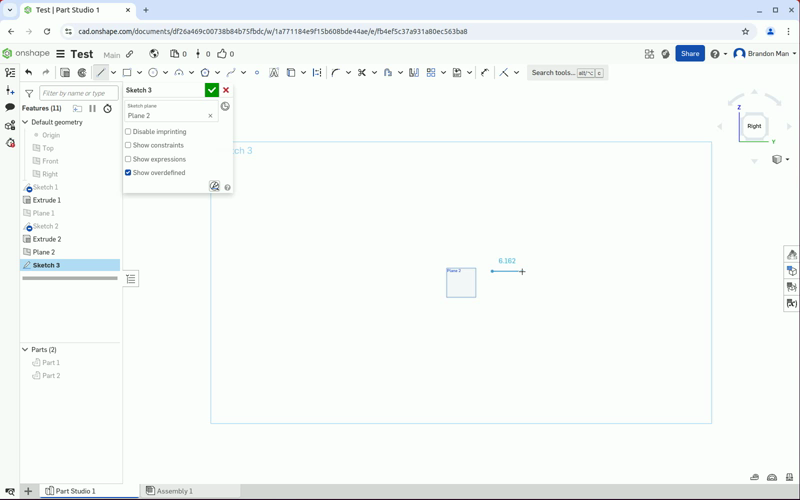
mouse_move(531, 271)
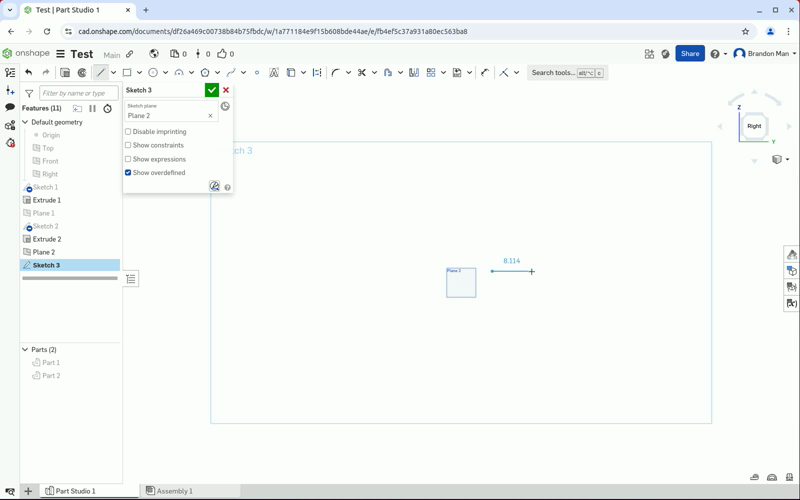
click(531, 271)
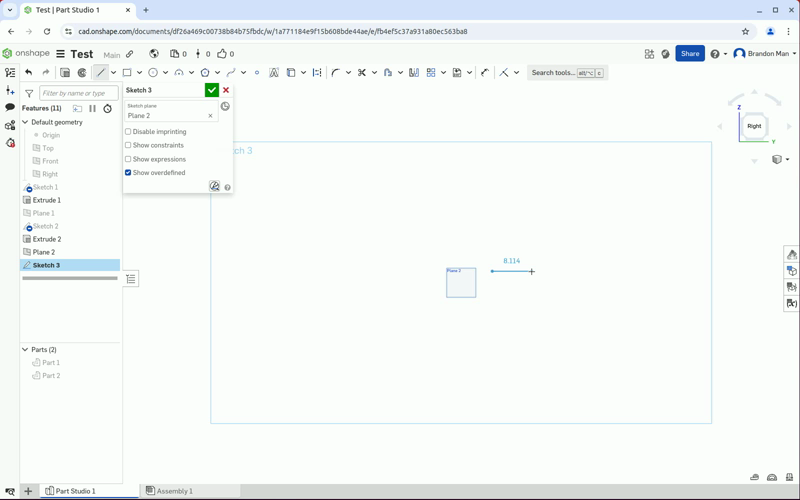
key_up(shift)
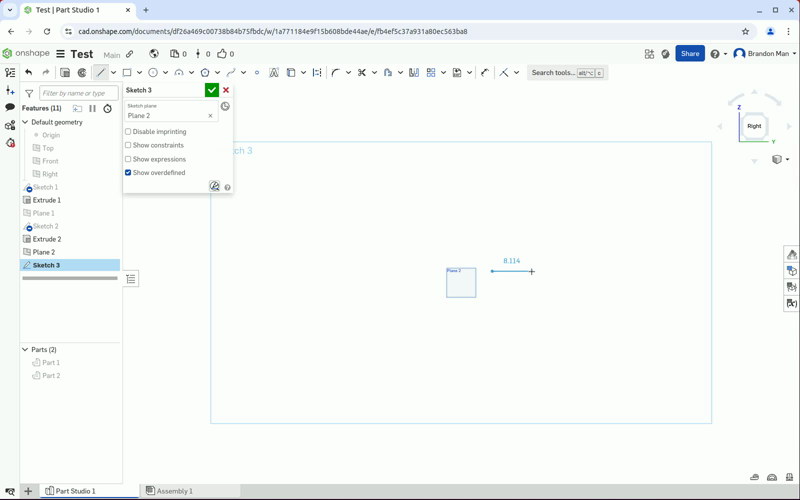
key_down(shift)
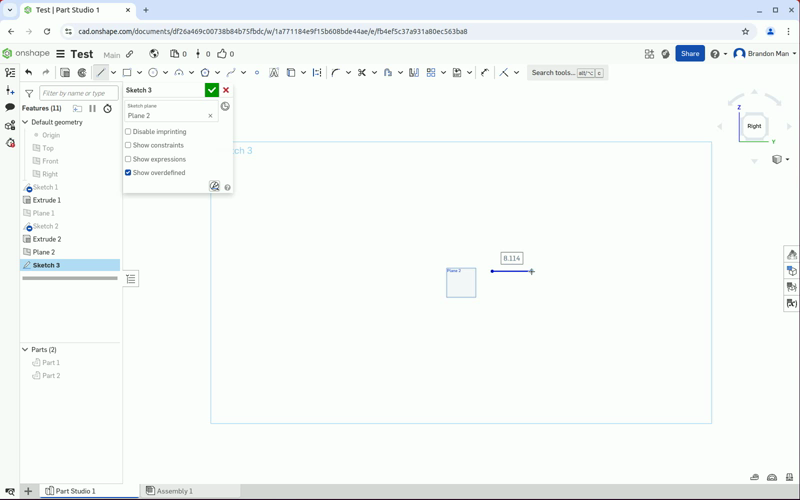
mouse_move(561, 271)
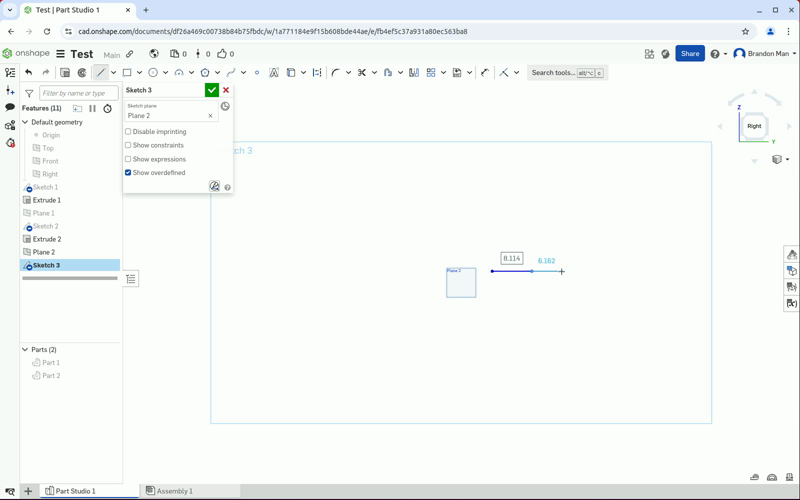
mouse_move(531, 231)
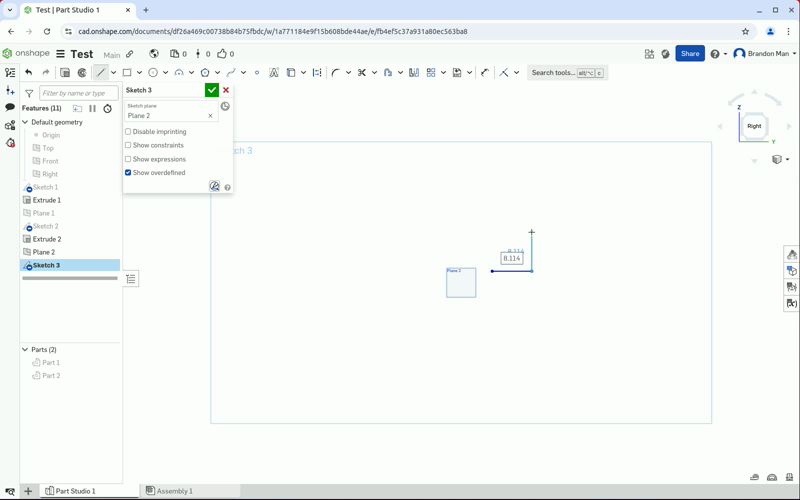
click(531, 231)
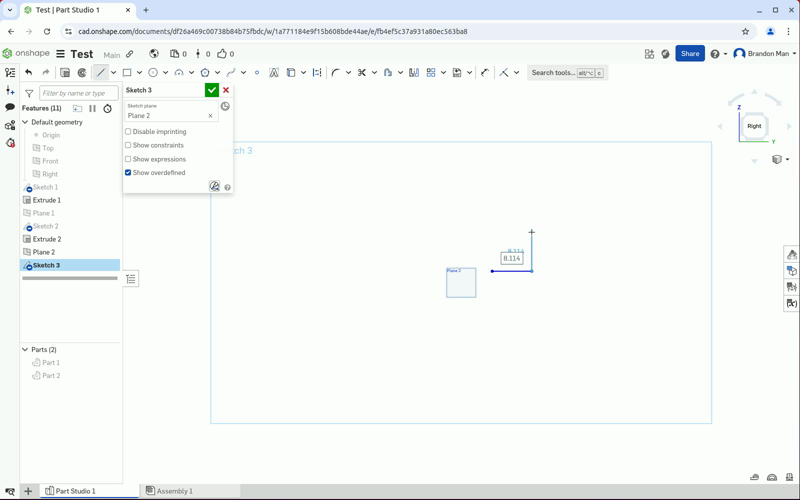
key_up(shift)
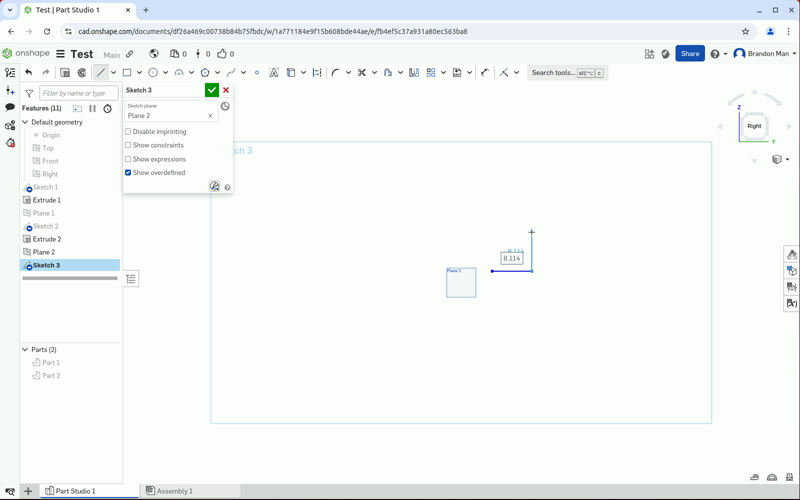
key_down(shift)
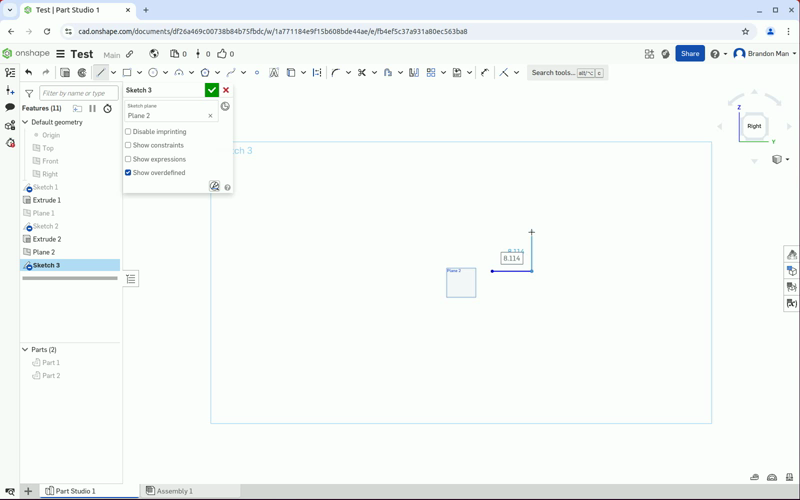
mouse_move(561, 231)
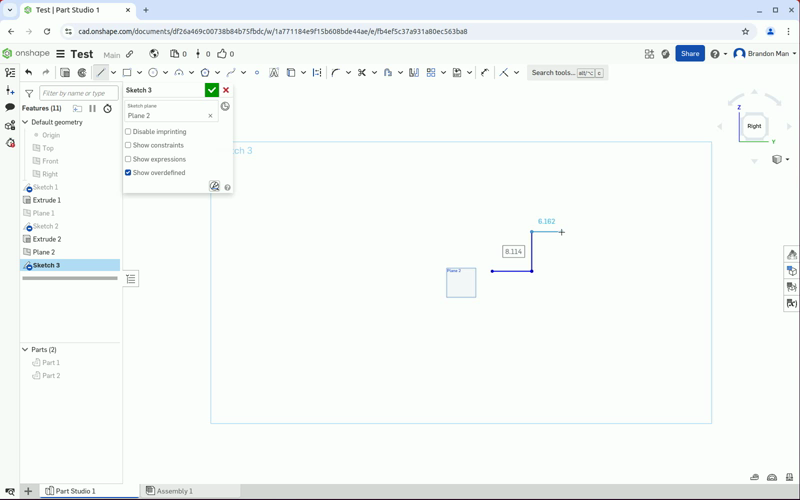
mouse_move(492, 231)
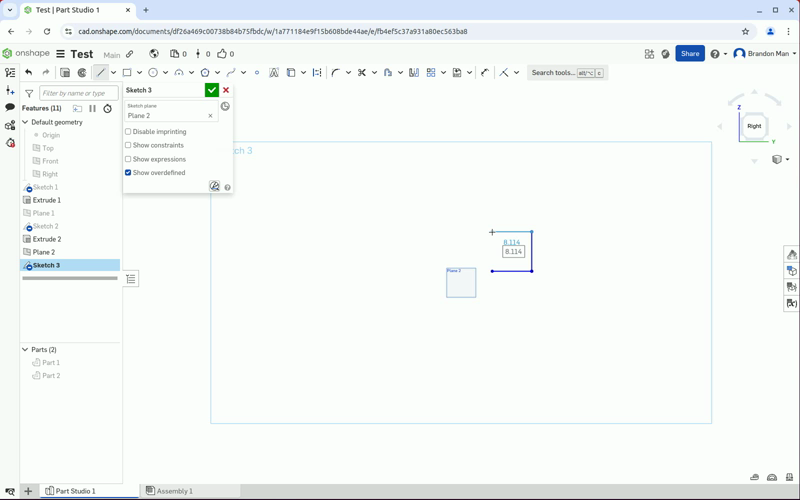
click(492, 231)
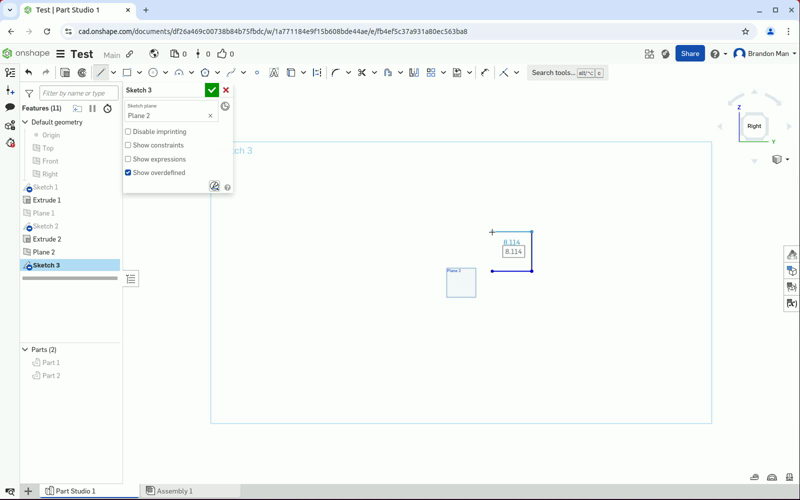
key_up(shift)
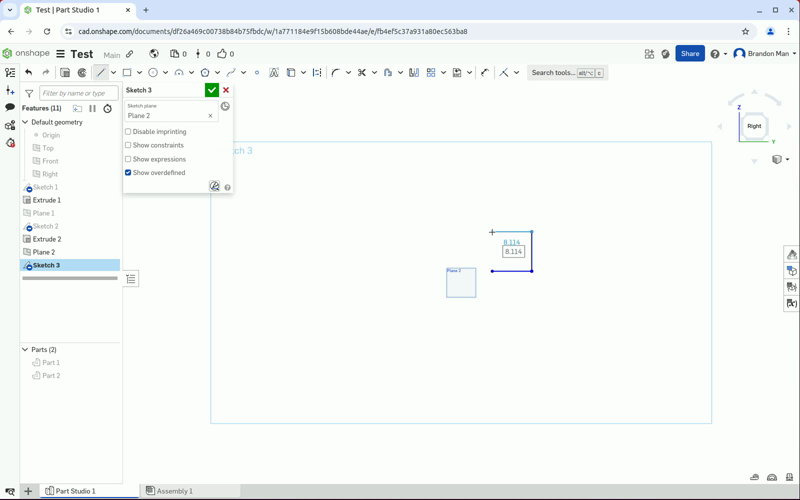
mouse_move(522, 231)
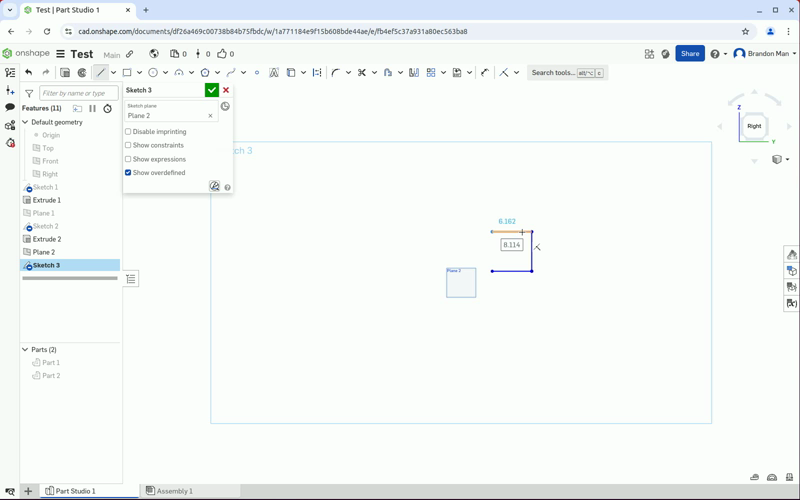
key_down(shift)
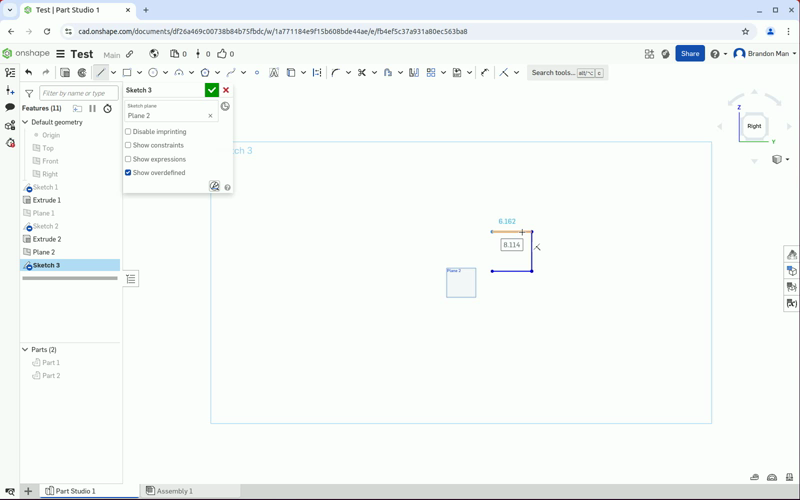
mouse_move(492, 271)
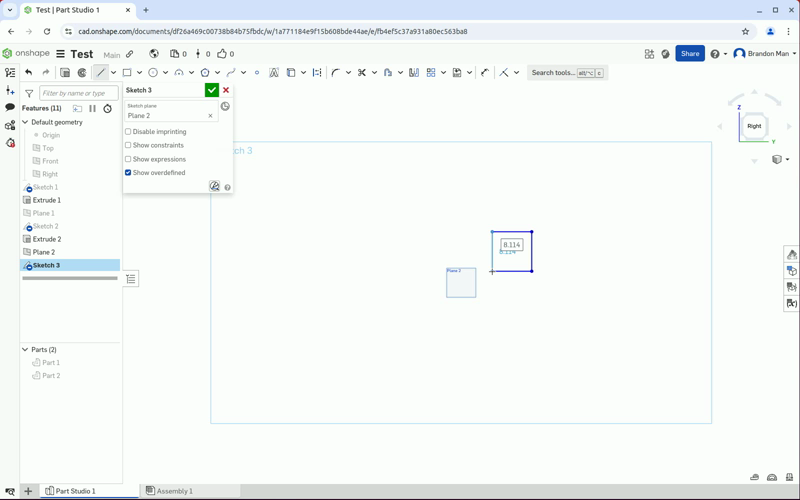
key_up(shift)
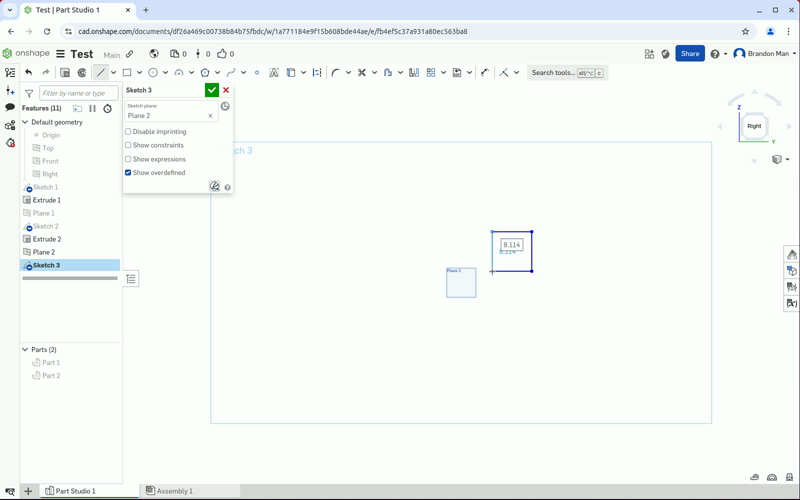
click(492, 271)
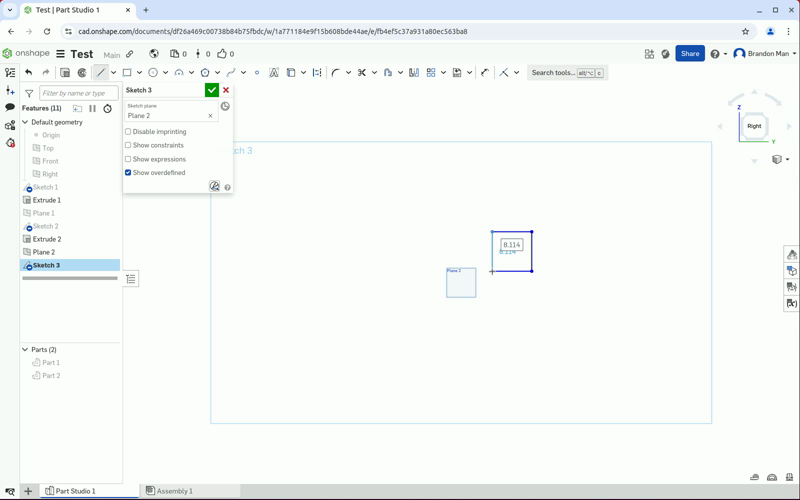
key(esc)
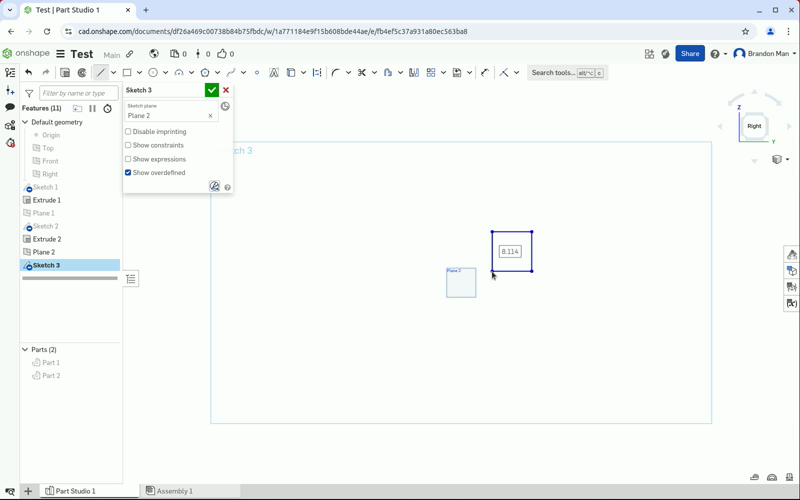
mouse_move(529, 248)
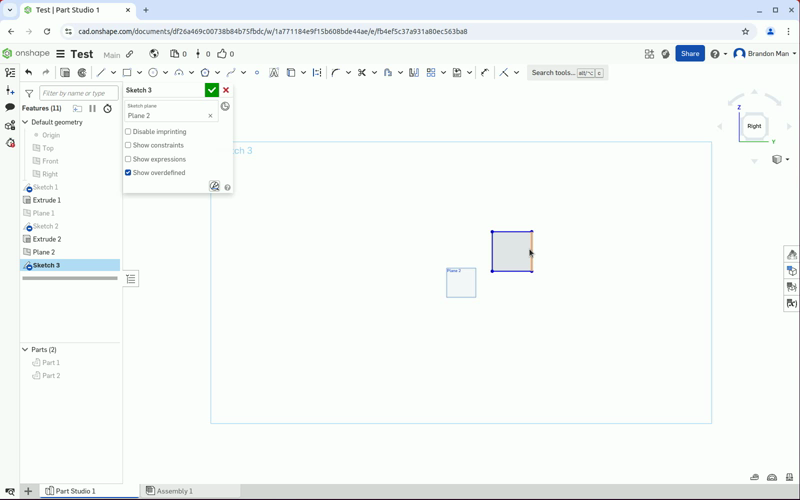
scroll(6)
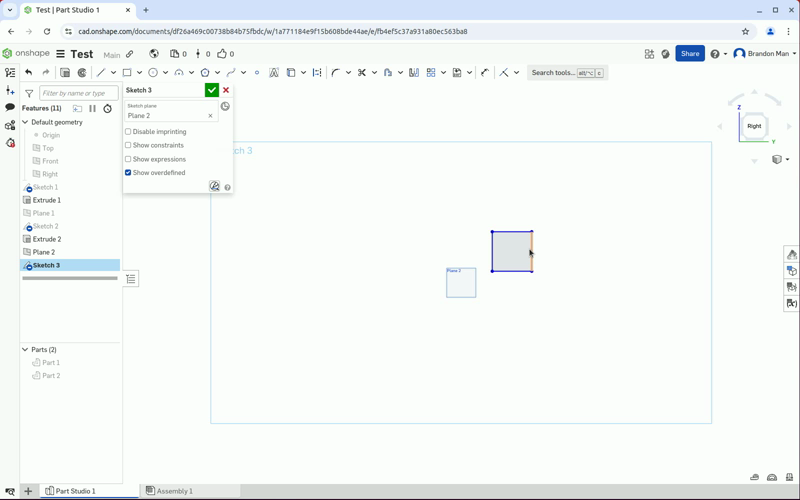
scroll(6)
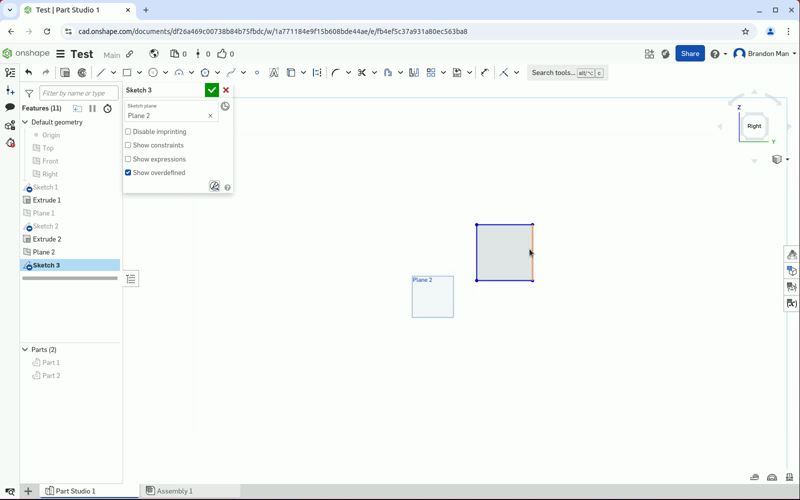
scroll(6)
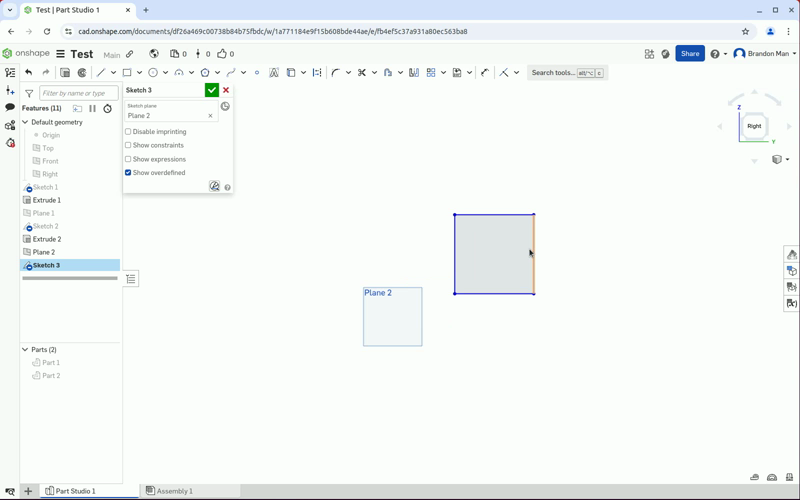
scroll(6)
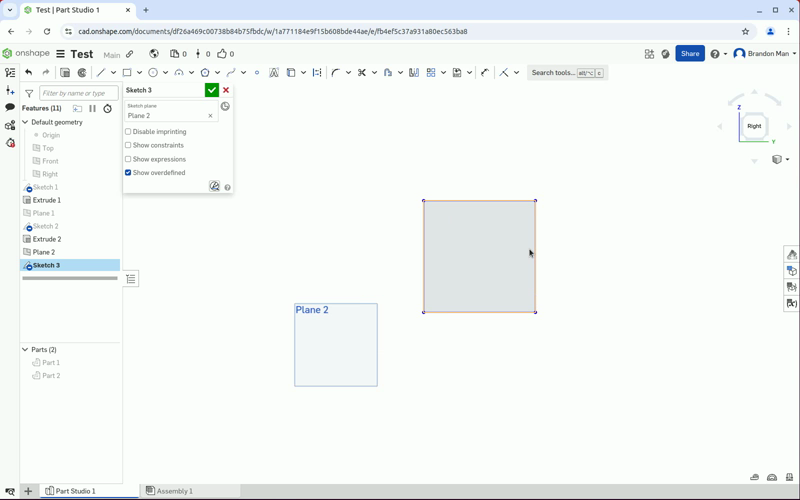
scroll(6)
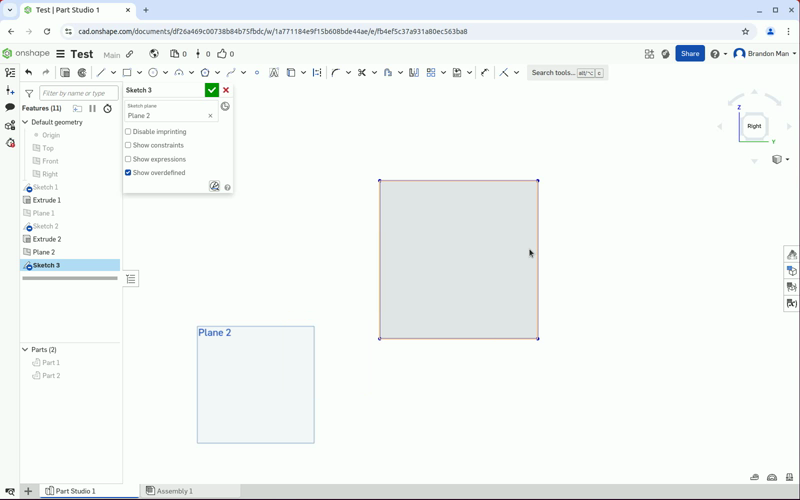
scroll(6)
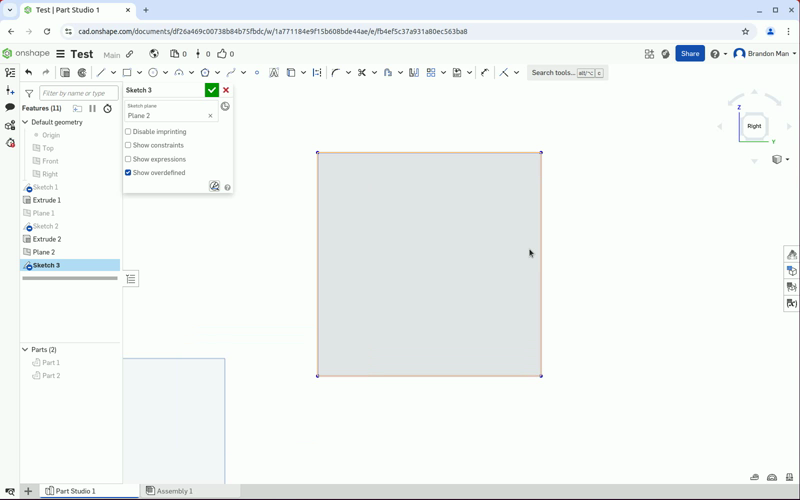
scroll(6)
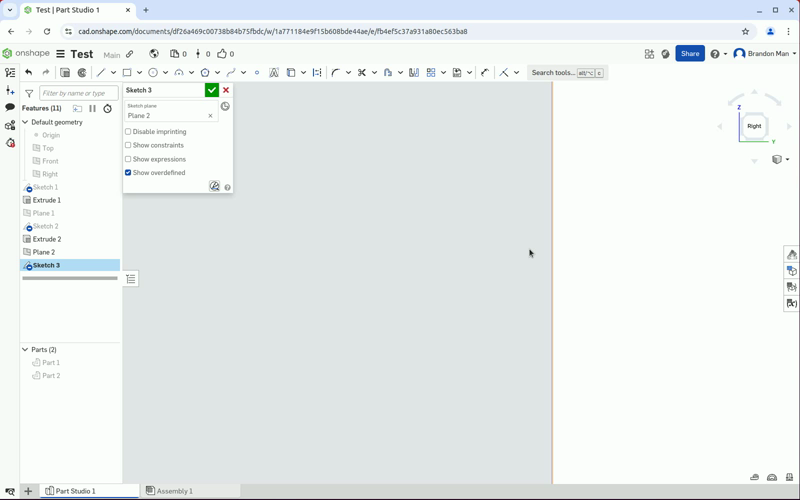
click(529, 248)
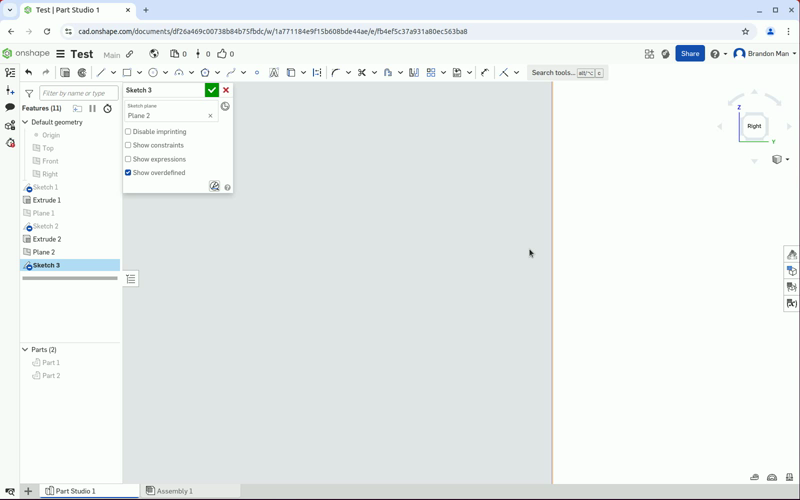
scroll(-6)
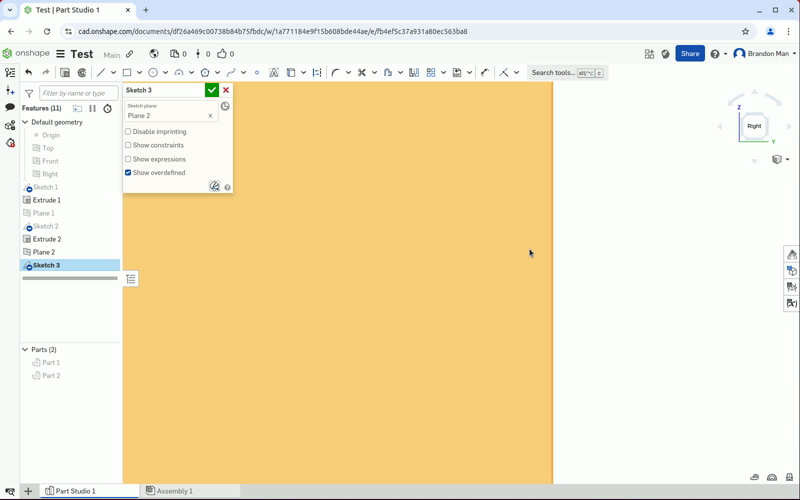
scroll(-6)
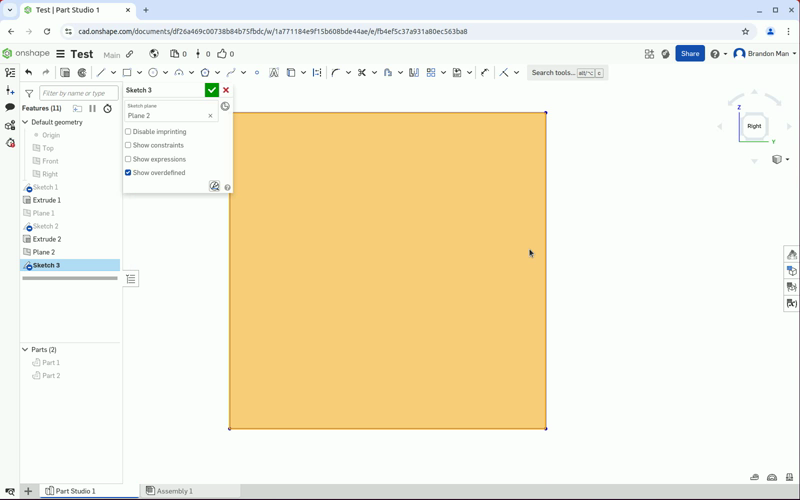
scroll(-6)
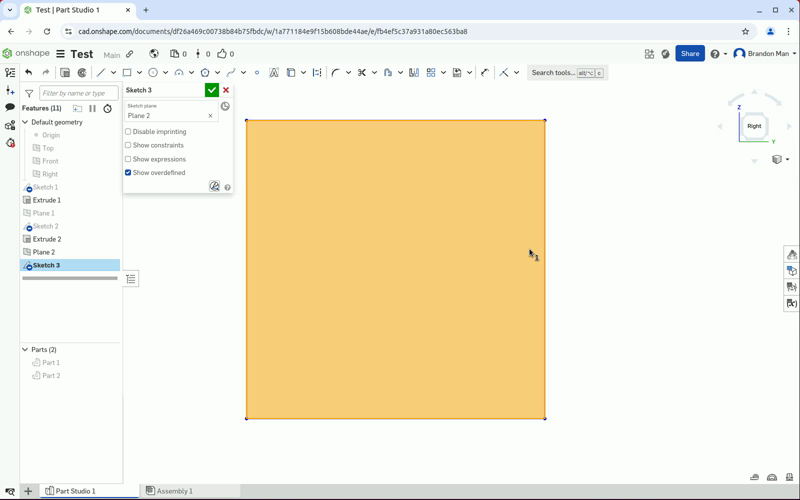
scroll(-6)
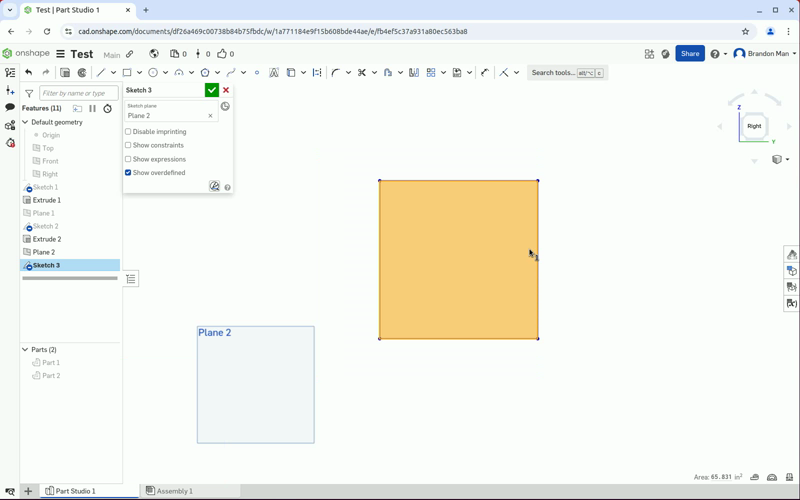
scroll(-6)
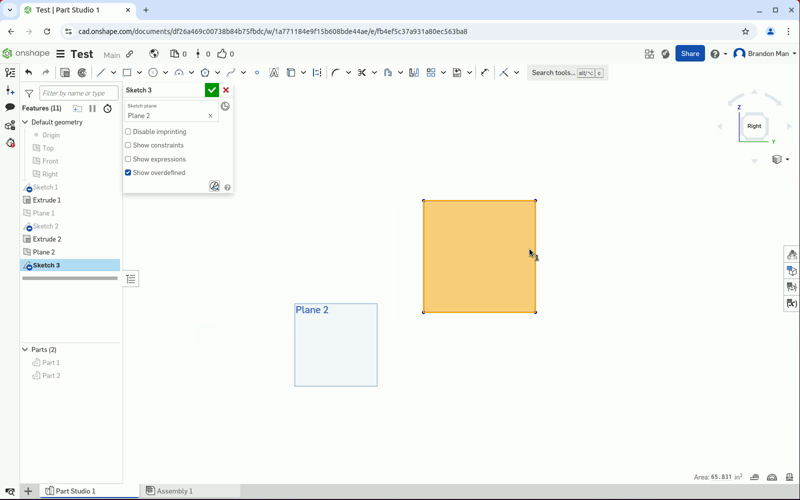
scroll(-6)
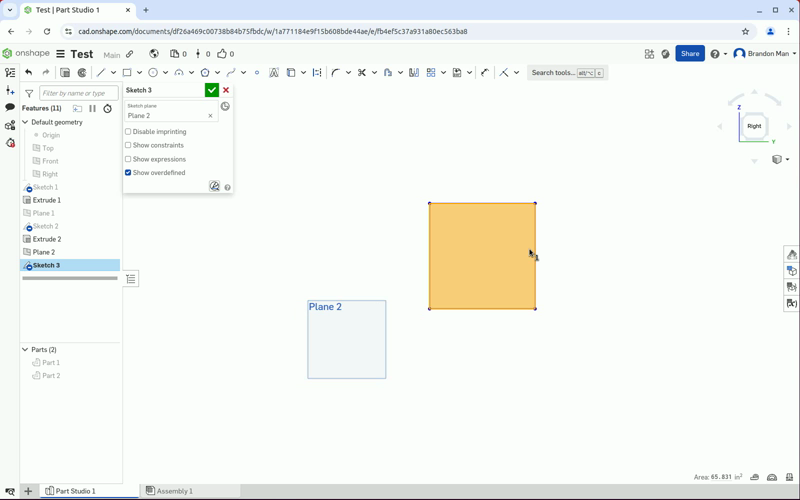
scroll(-6)
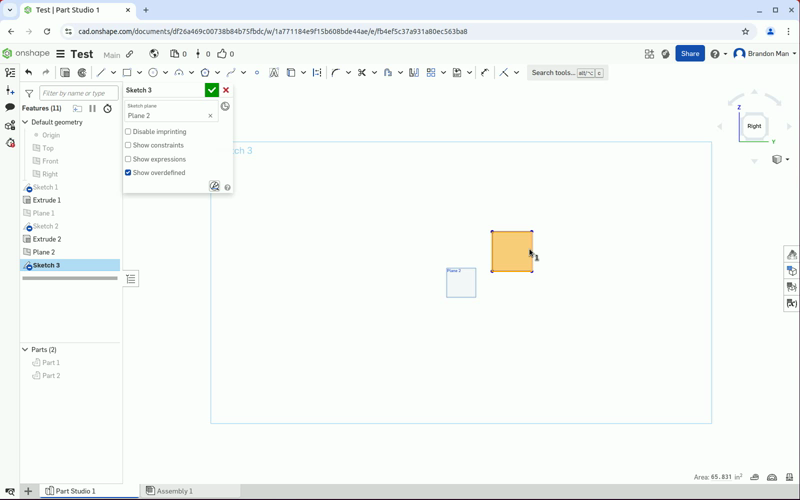
mouse_move(73, 352)
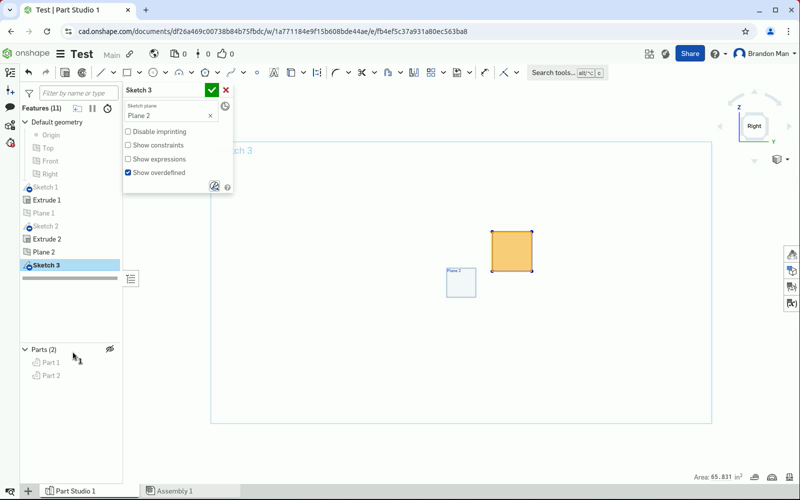
key(shift+y)
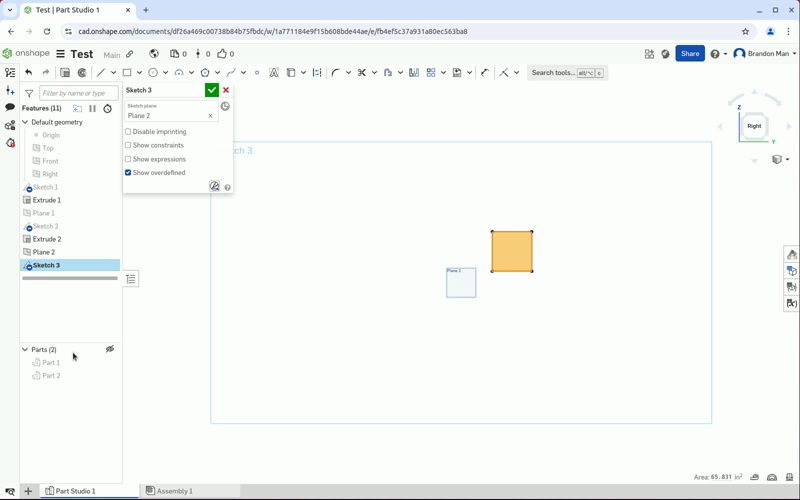
key(shift+e)
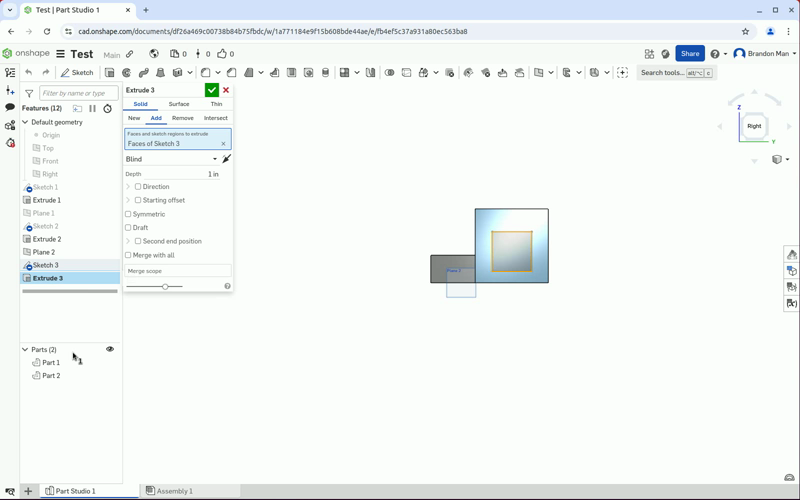
mouse_move(143, 106)
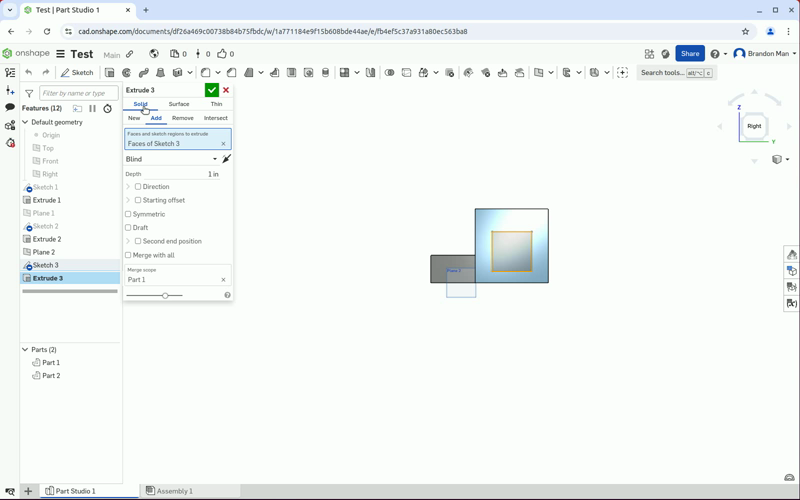
click(143, 106)
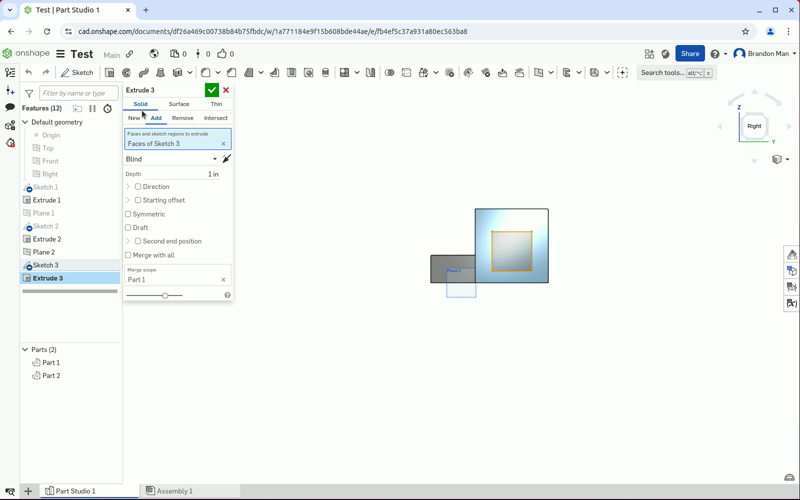
mouse_move(137, 120)
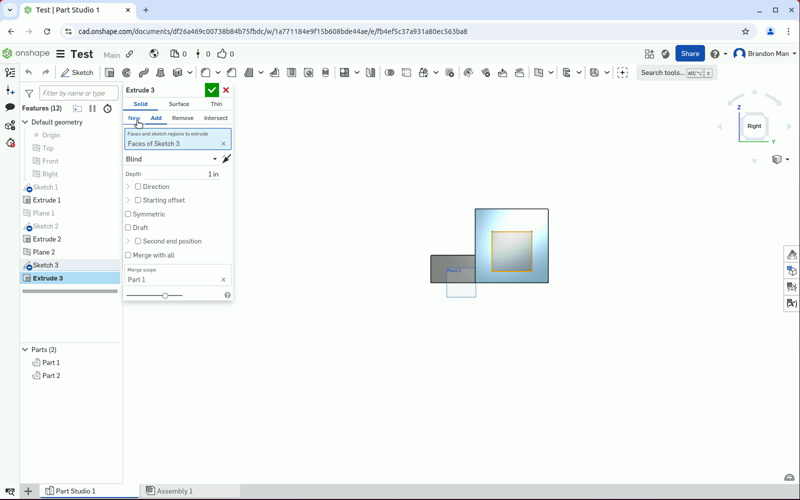
click(137, 120)
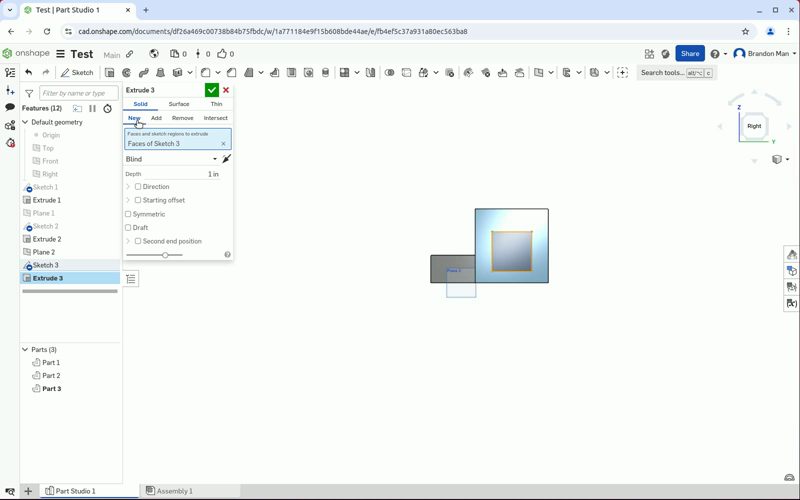
key(tab, 4)
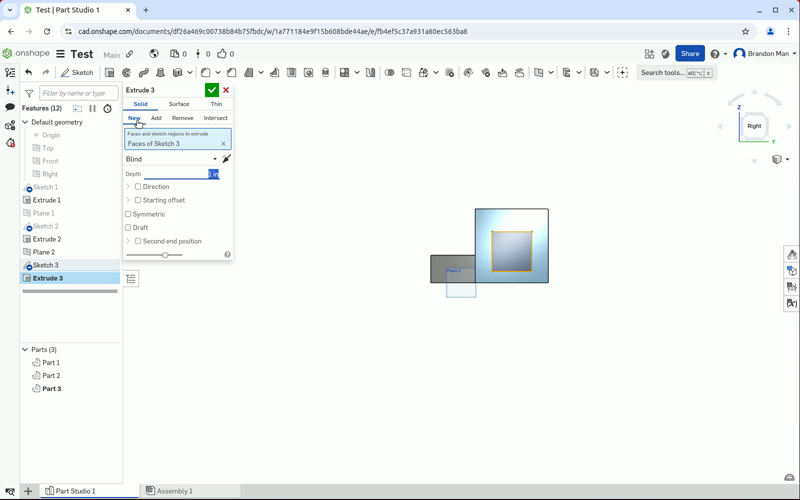
text(12.036)
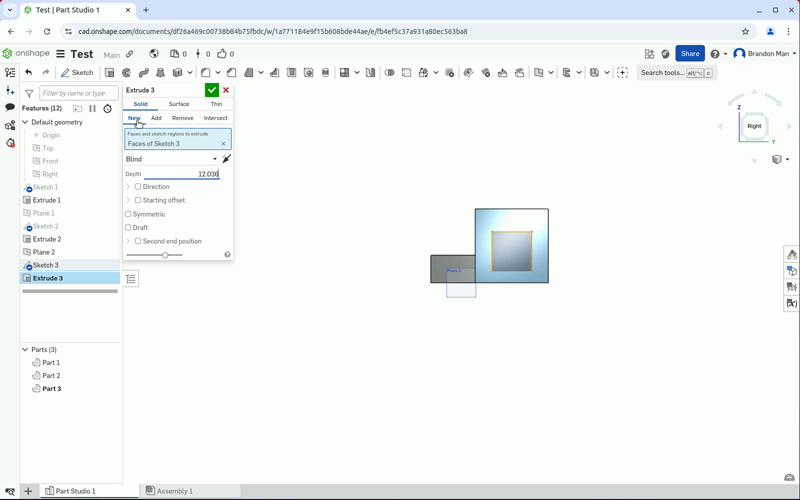
key(enter)
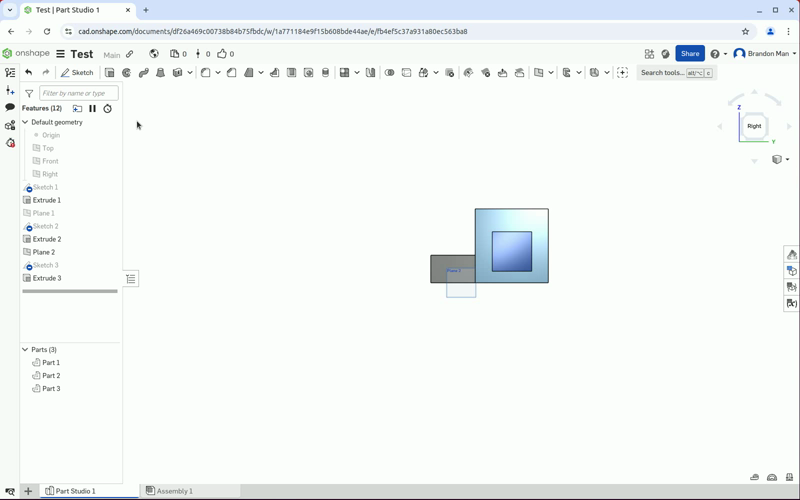
key(shift+h)
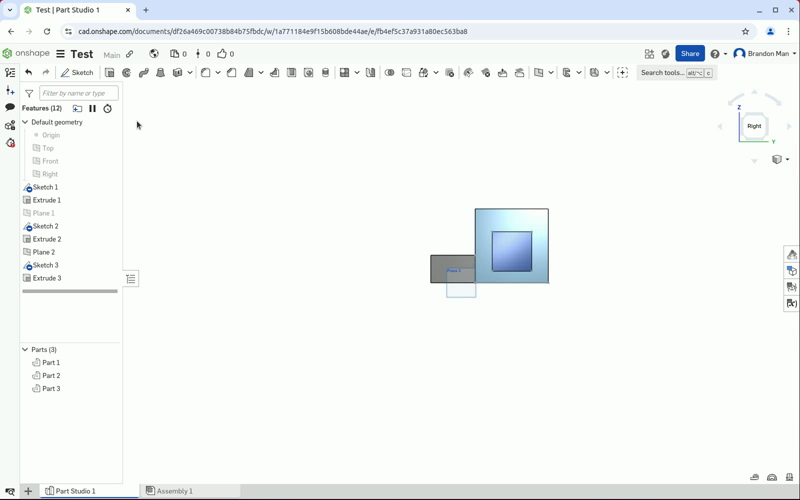
key(shift+h)
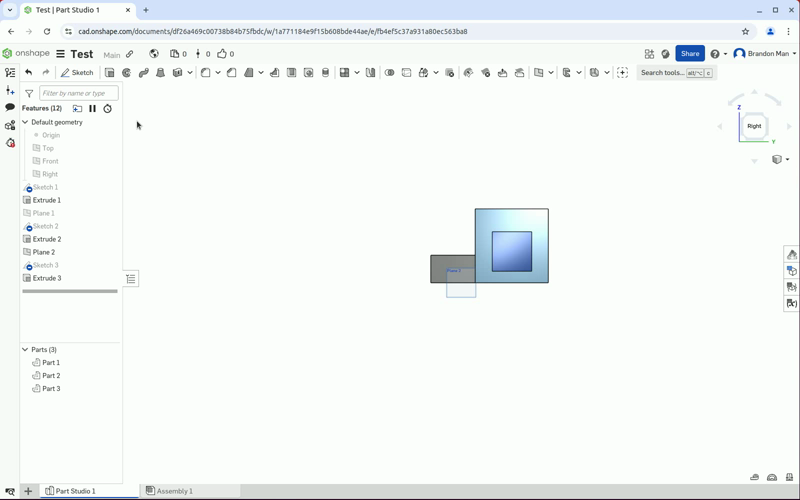
mouse_move(73, 189)
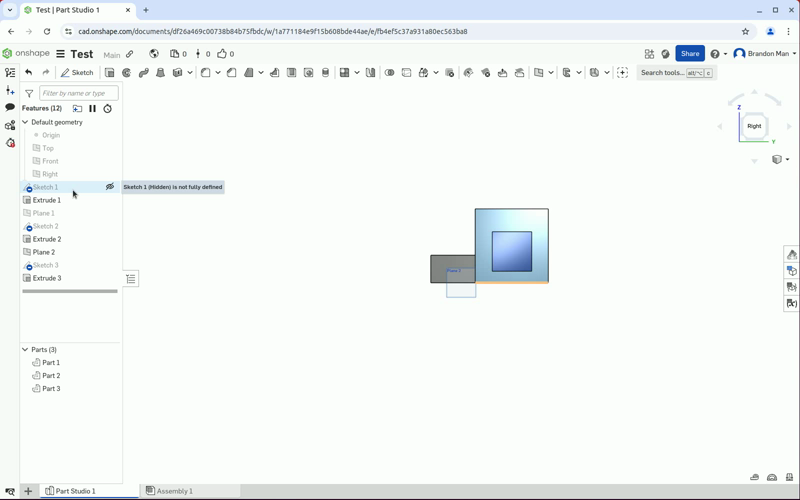
click(73, 189)
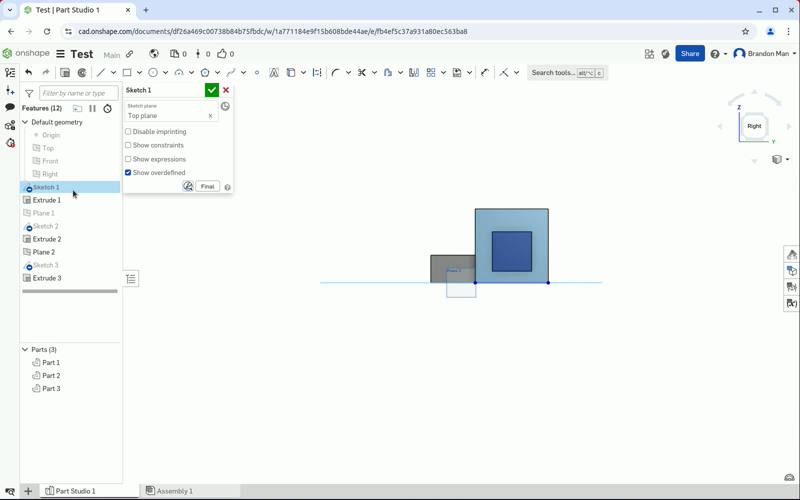
mouse_move(229, 92)
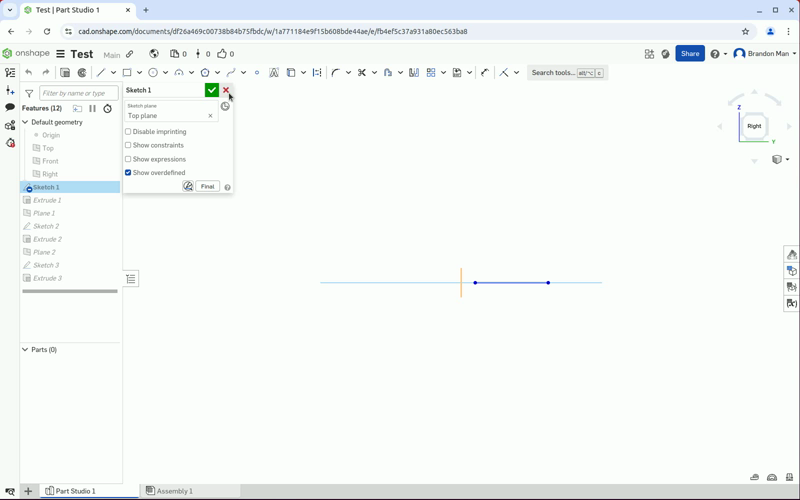
click(229, 92)
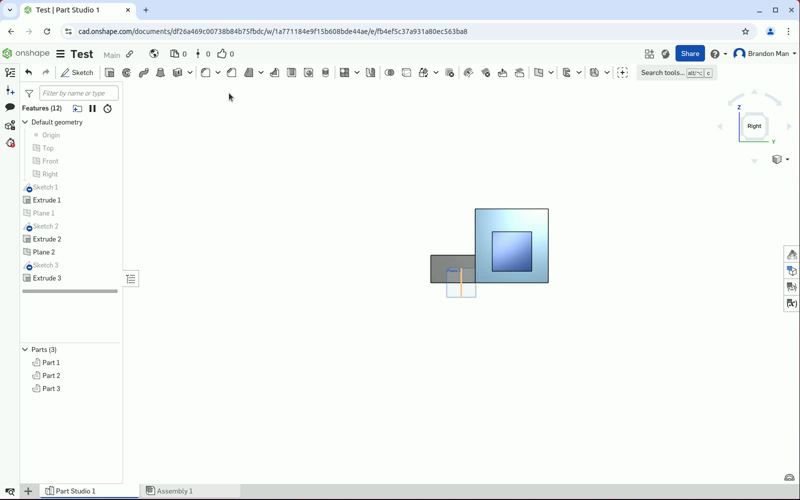
mouse_move(73, 352)
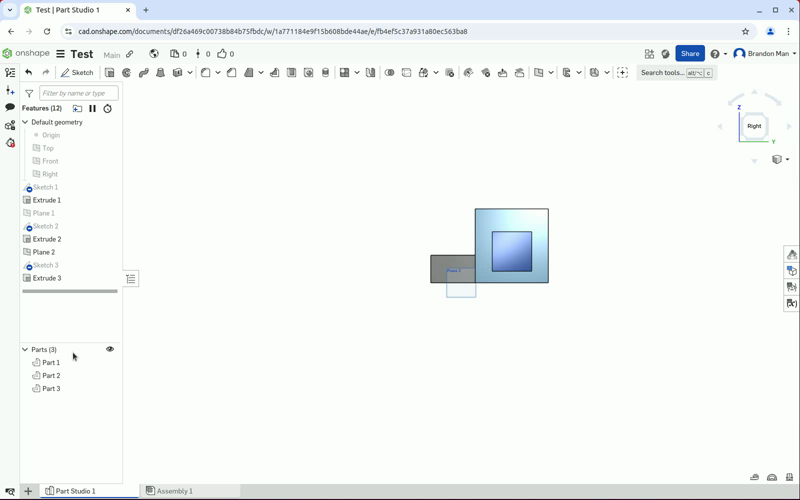
key(y)
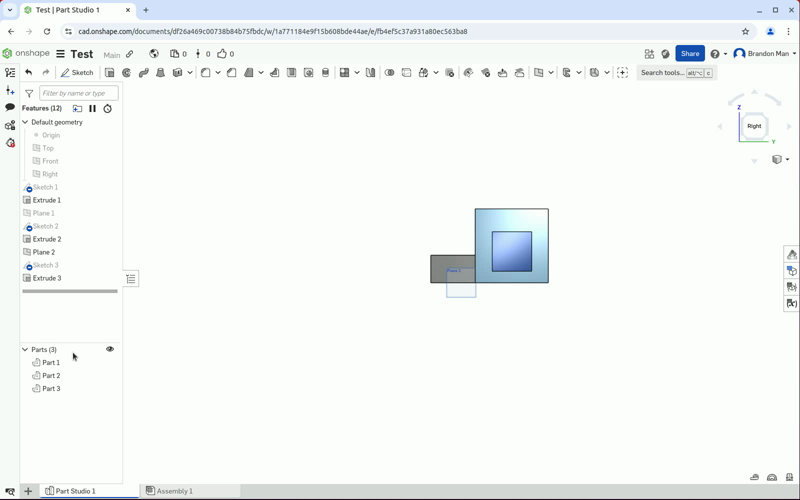
key(shift+p)
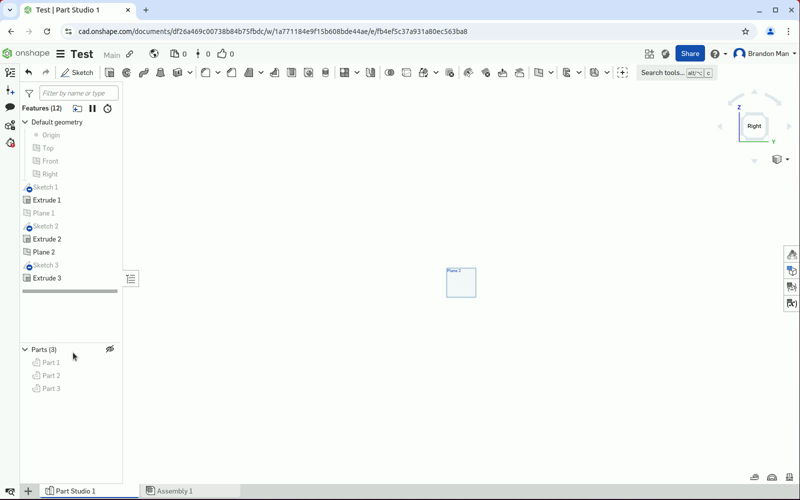
key(space)
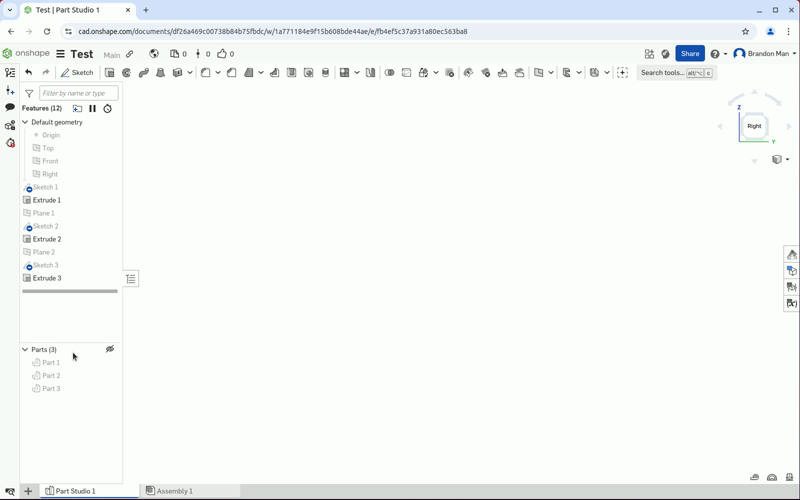
key_down(shift)
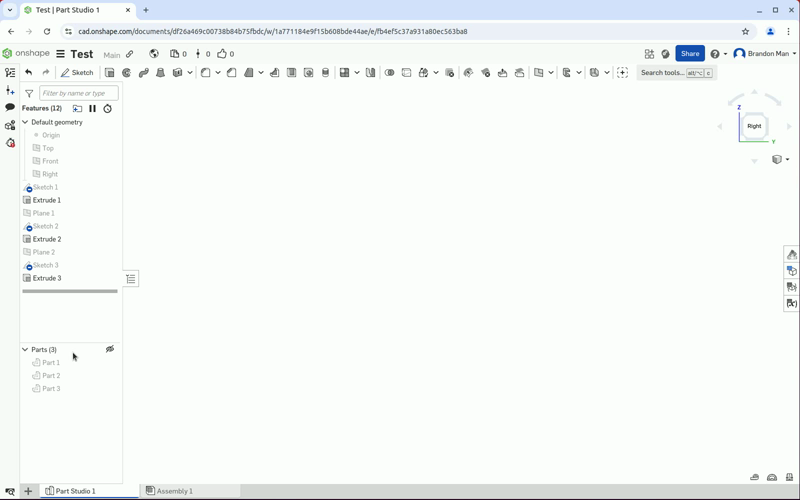
key(right)
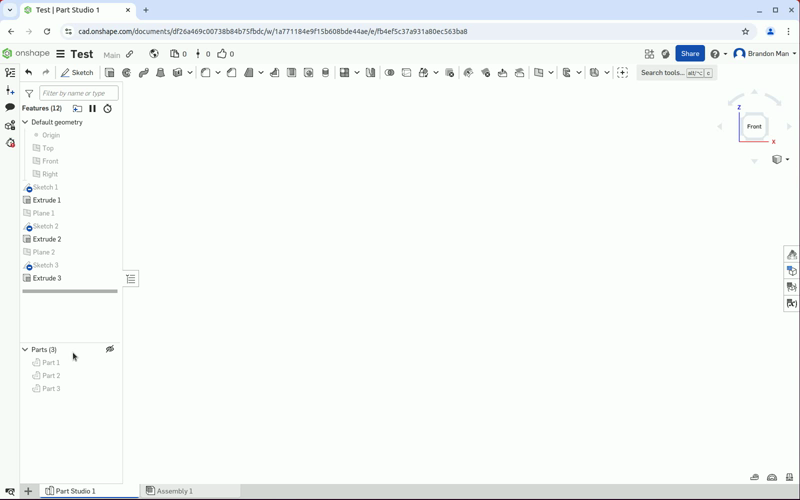
key_up(shift)
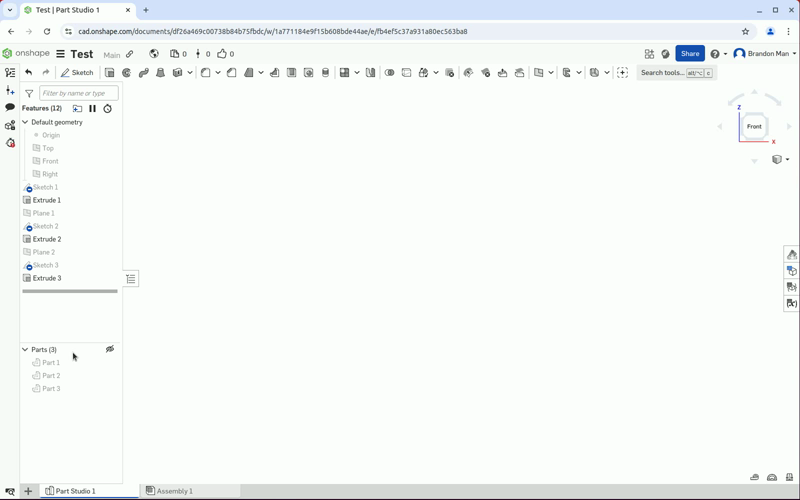
key(space)
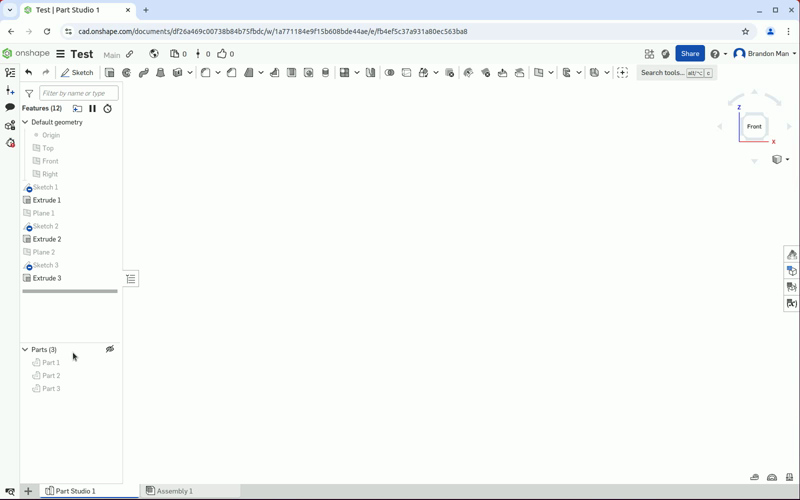
key_down(shift)
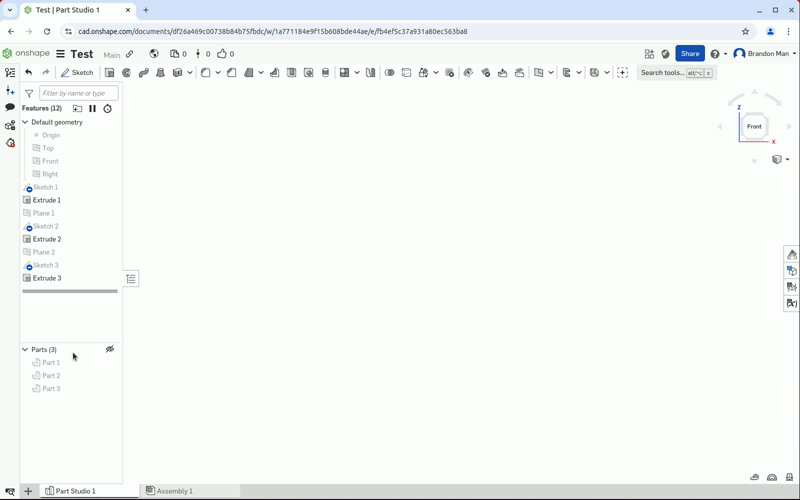
key(down)
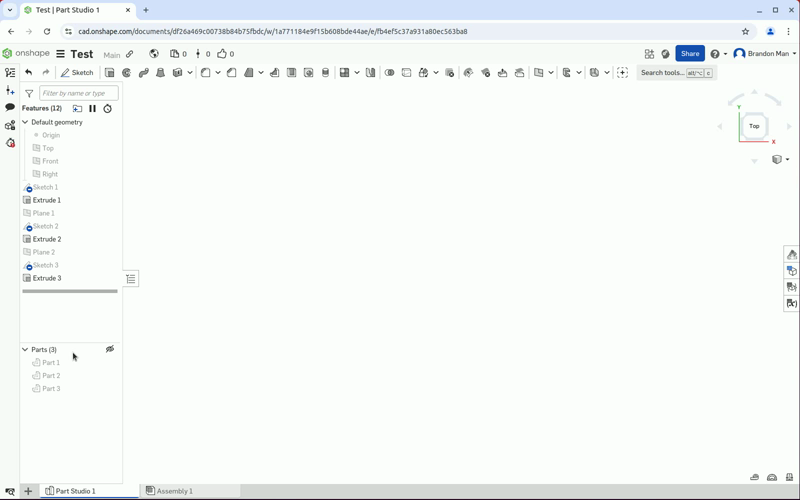
key_up(shift)
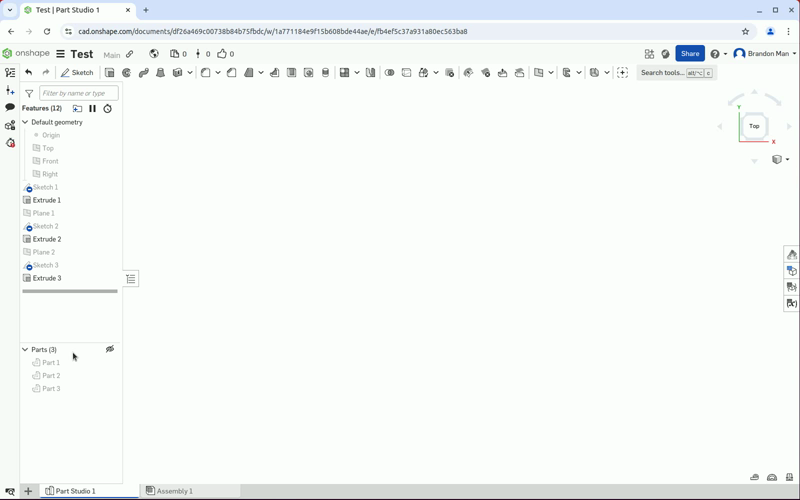
mouse_move(73, 352)
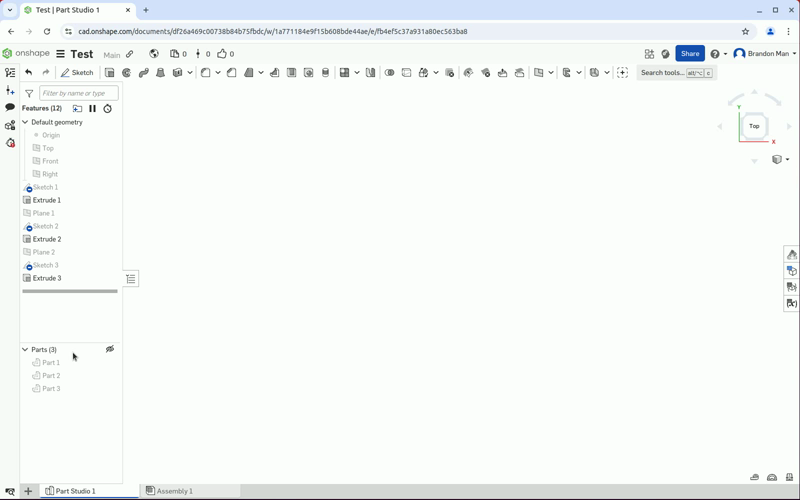
key(shift+y)
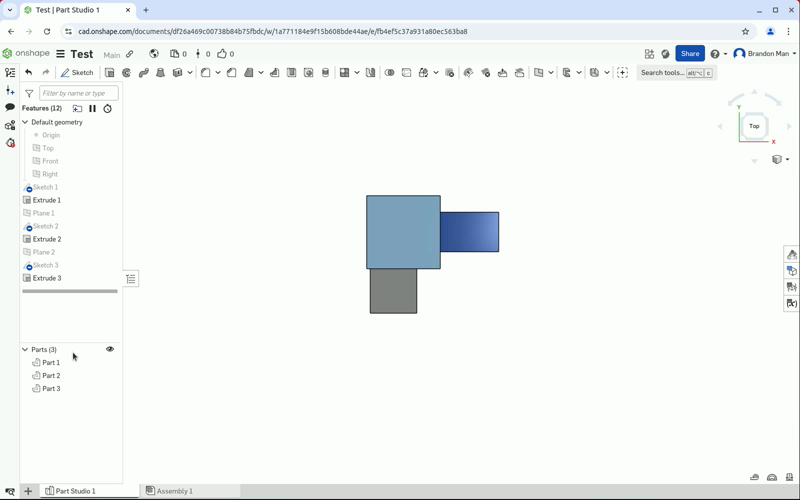
mouse_move(541, 75)
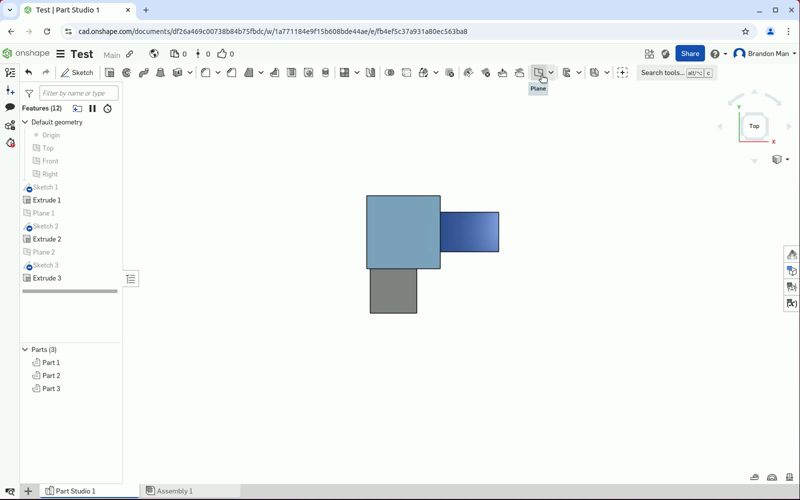
click(541, 75)
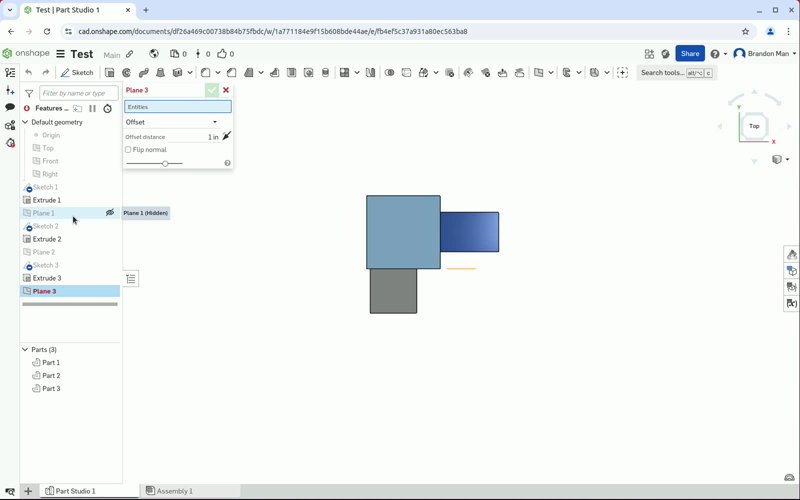
scroll(3)
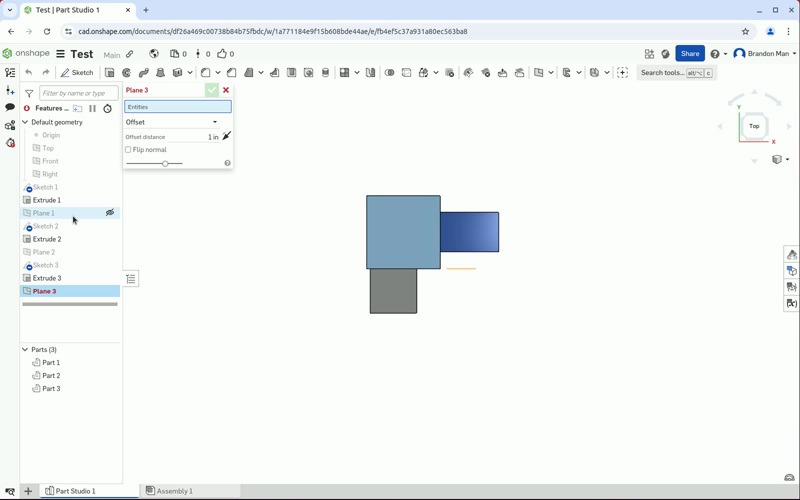
mouse_move(73, 150)
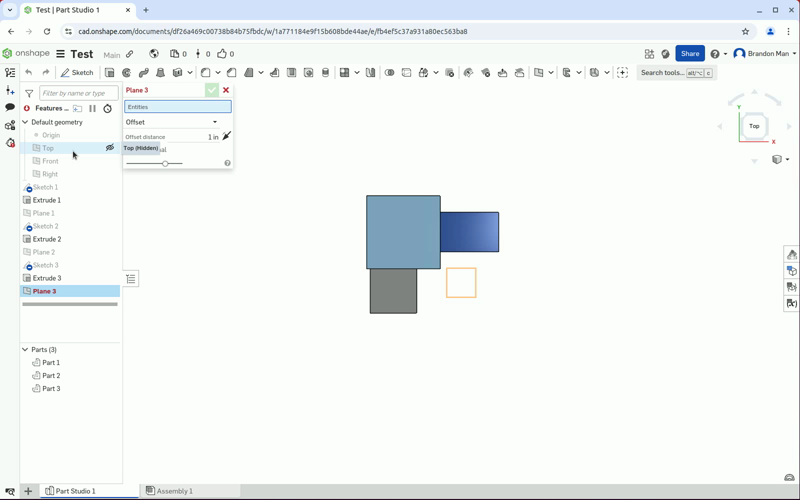
click(73, 150)
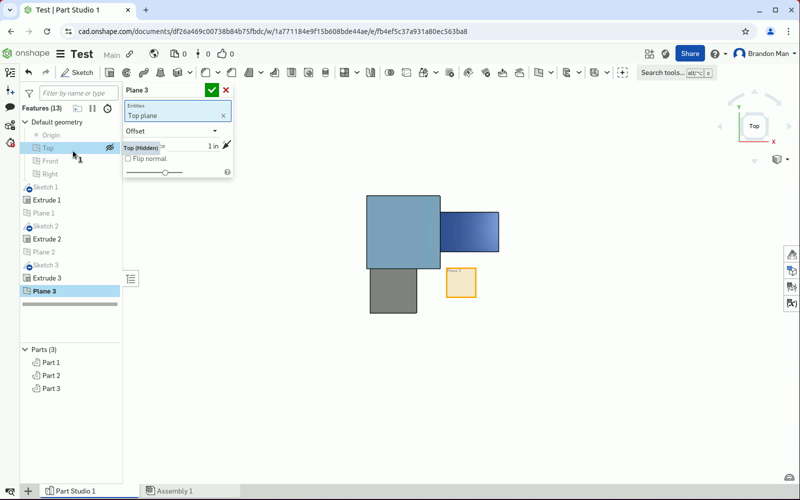
key(tab, 2)
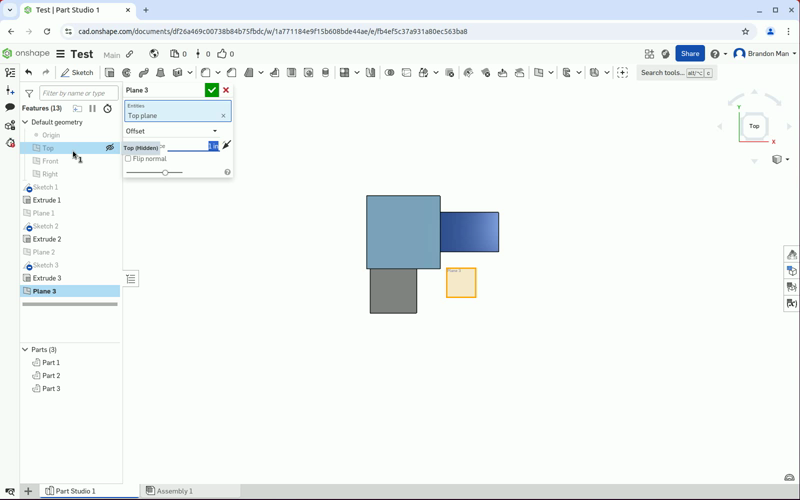
text(15.159)
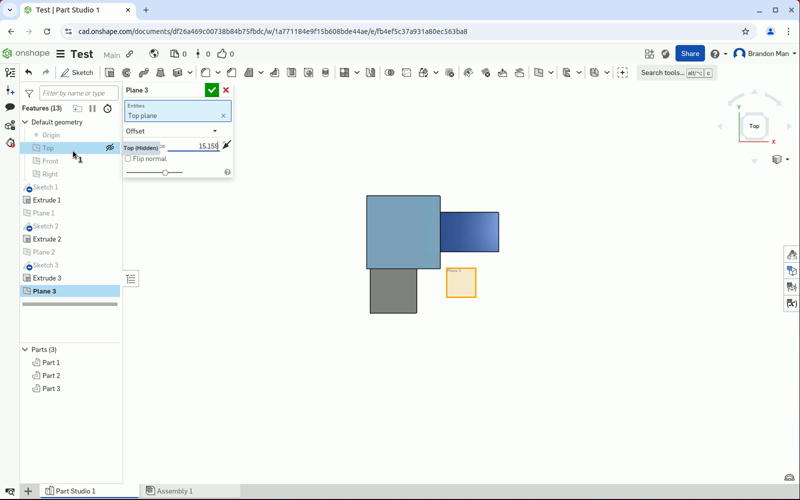
key(enter, 2)
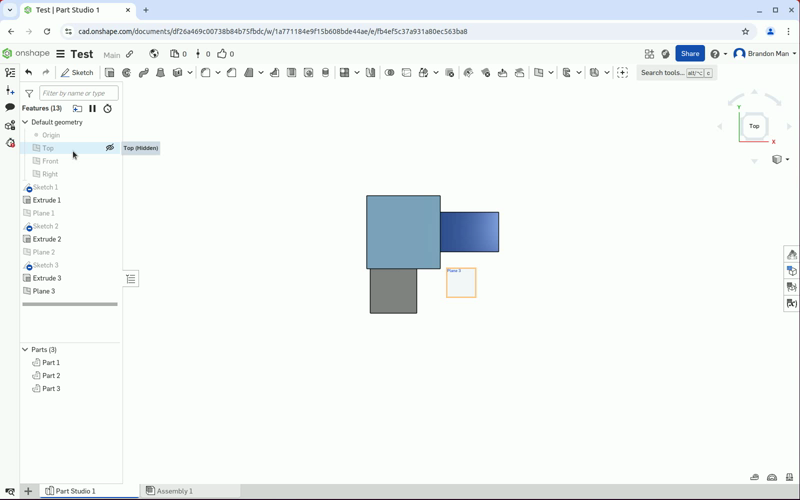
key(shift+s)
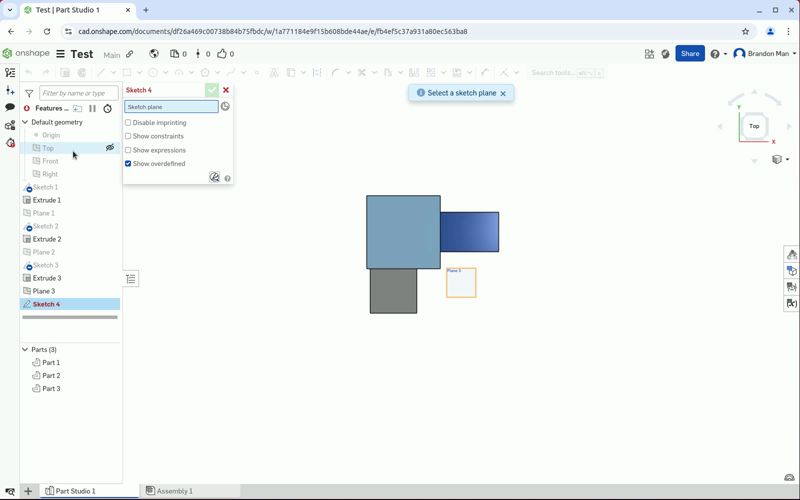
mouse_move(73, 293)
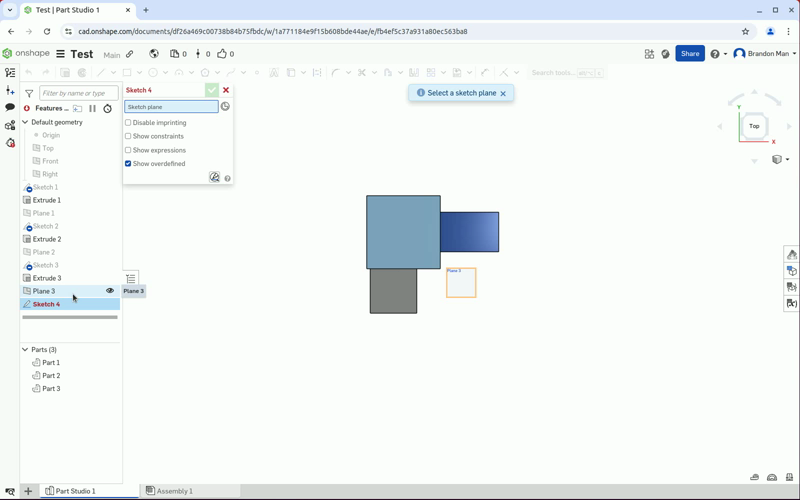
click(73, 293)
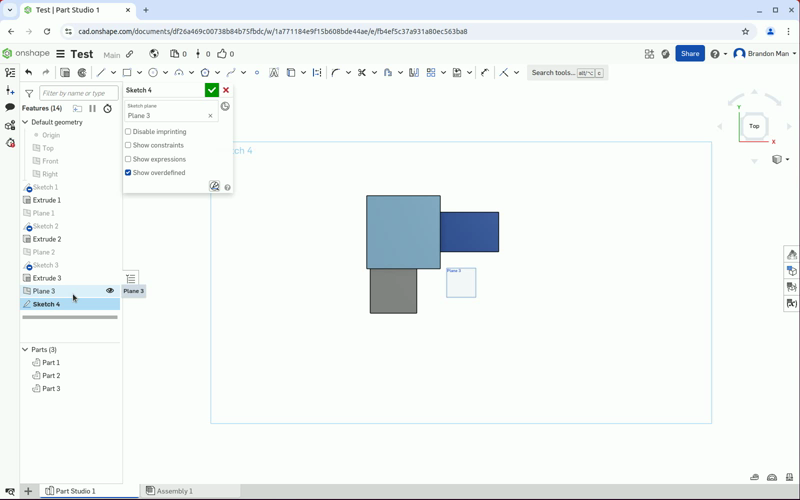
mouse_move(73, 352)
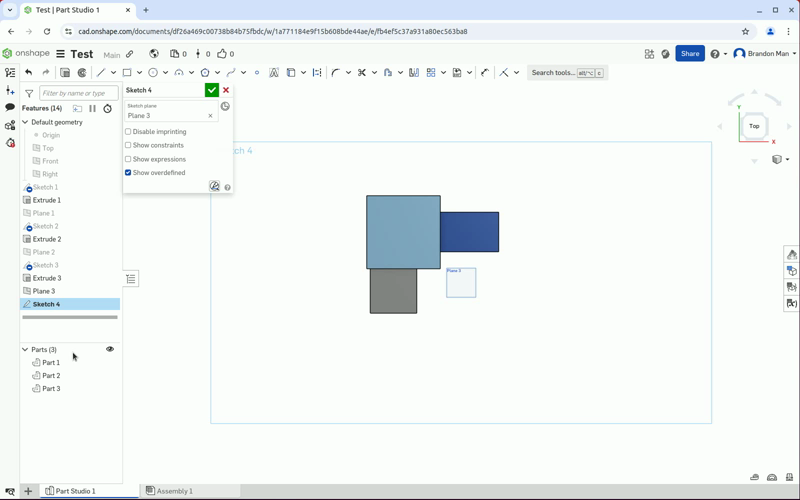
key(y)
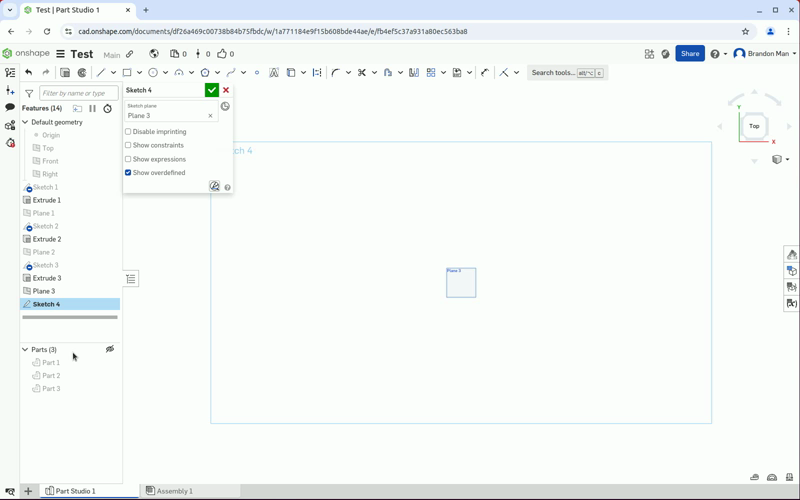
key(c)
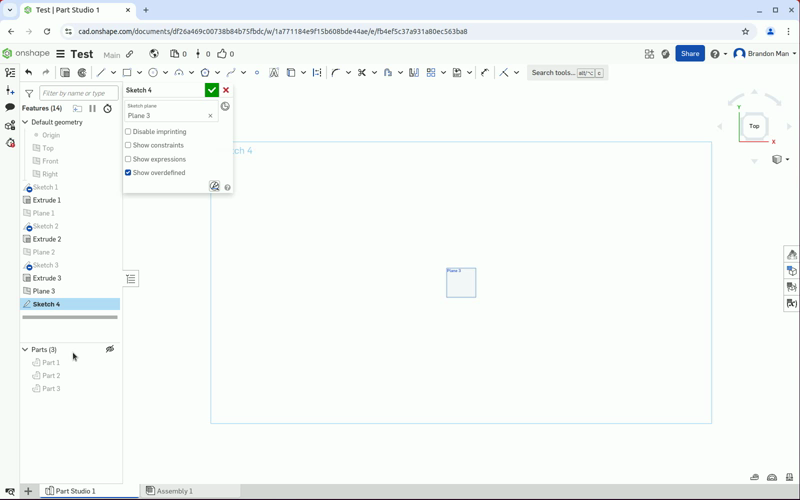
key_down(shift)
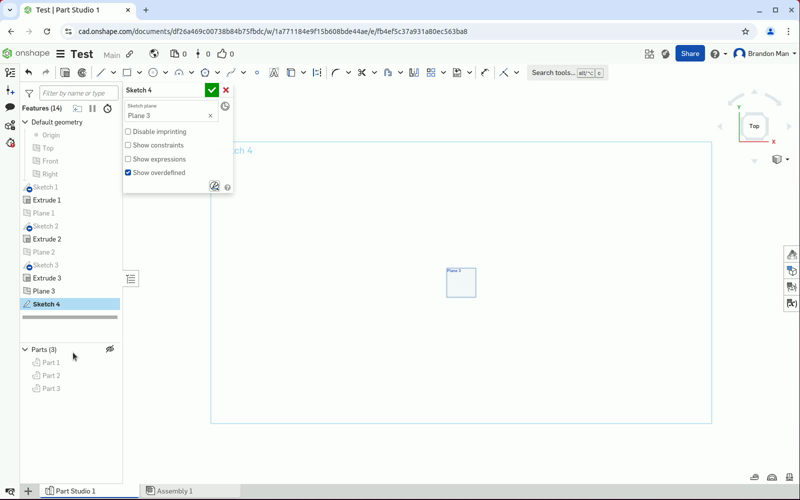
mouse_move(381, 218)
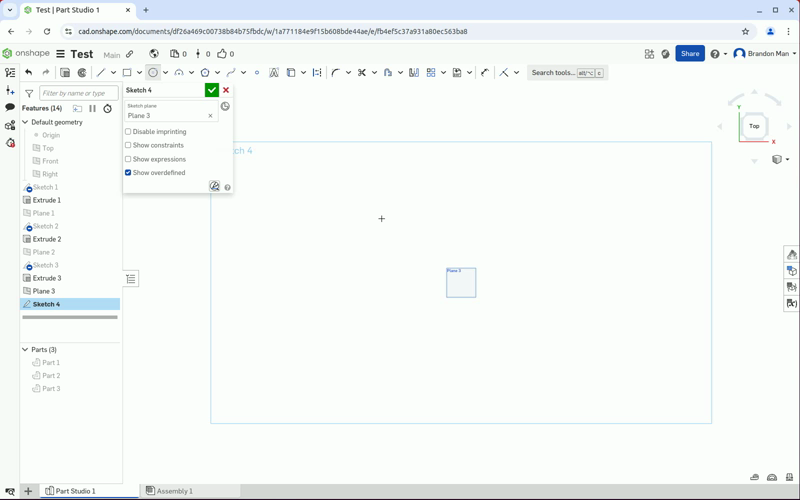
click(381, 218)
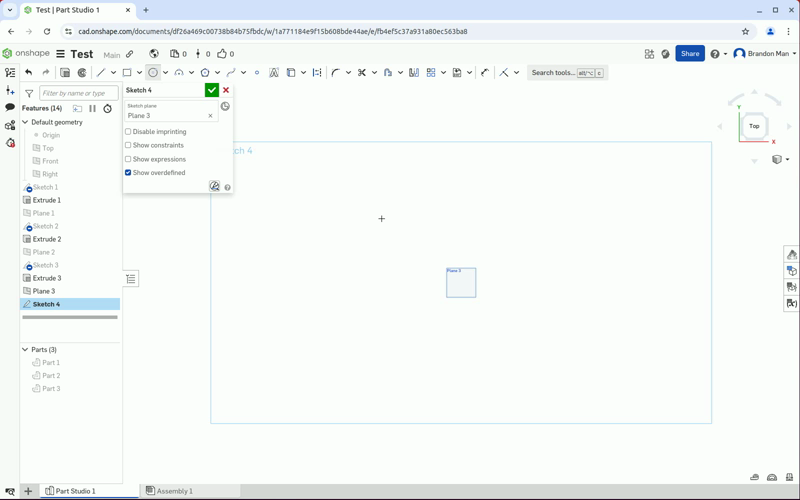
key_up(shift)
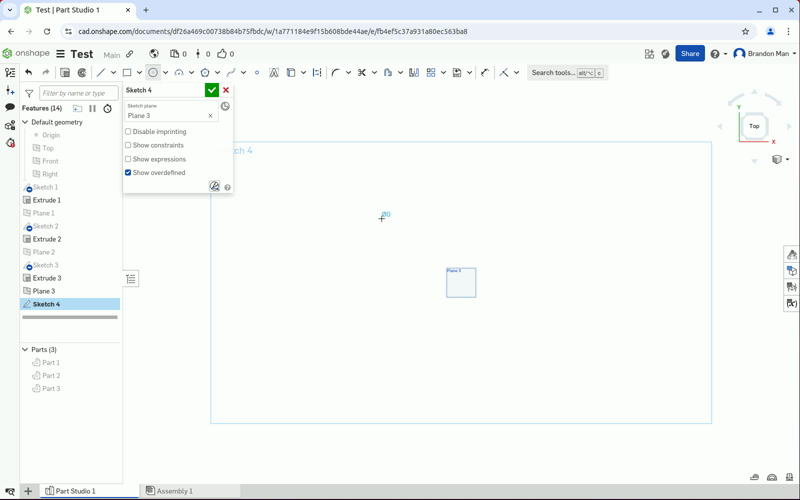
mouse_move(394, 218)
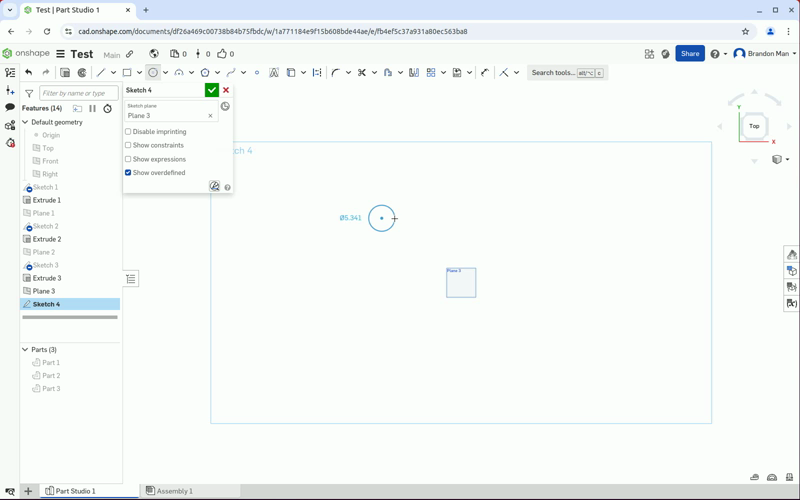
click(394, 218)
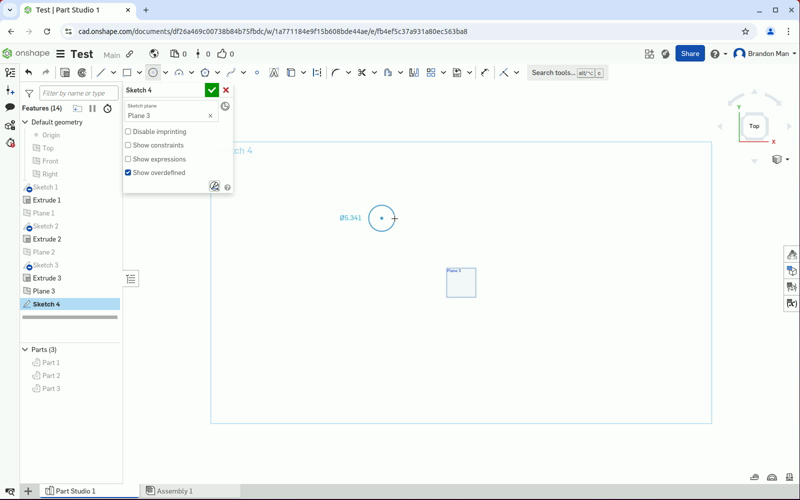
key(esc)
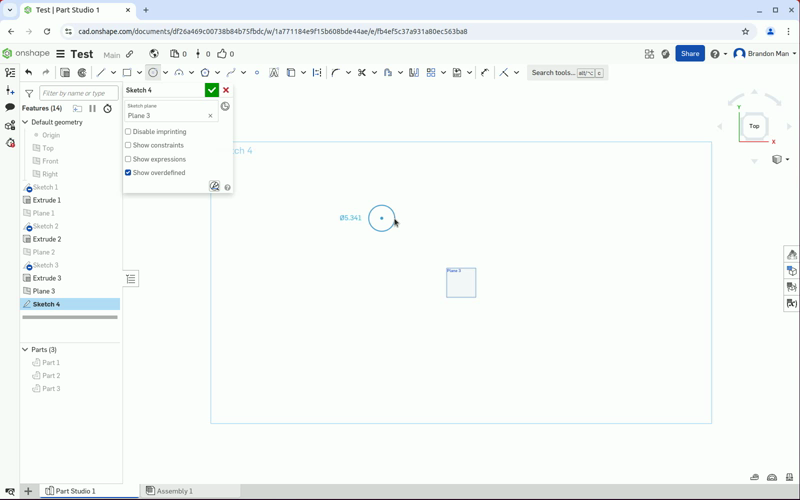
mouse_move(392, 221)
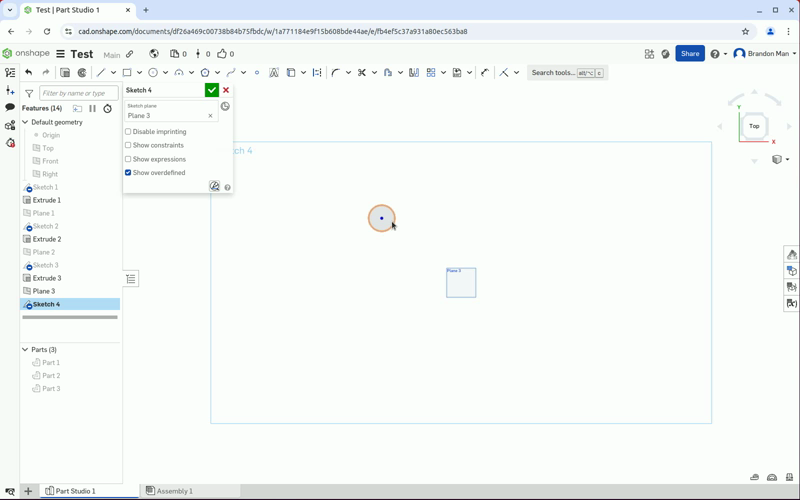
scroll(6)
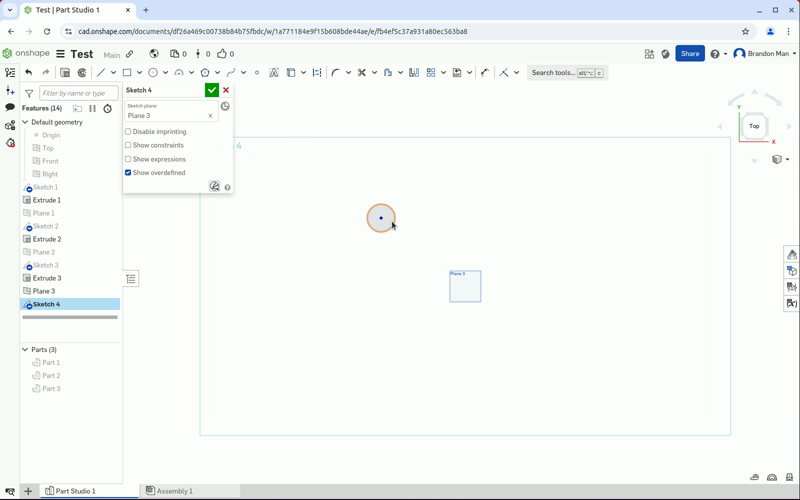
scroll(6)
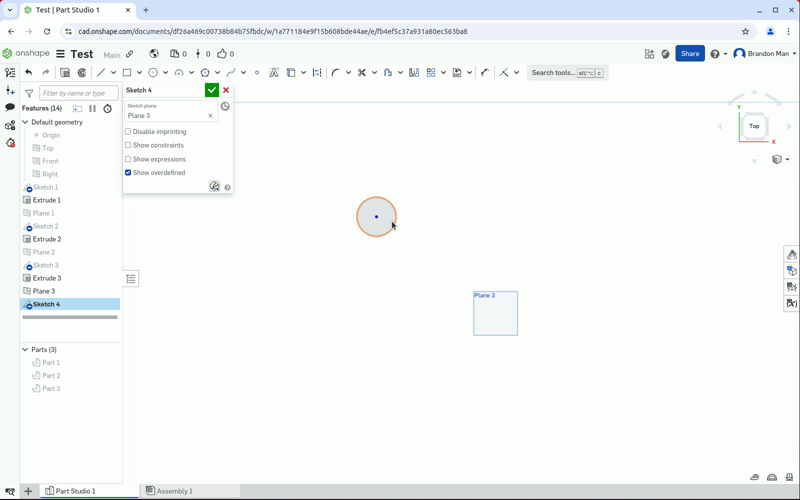
scroll(6)
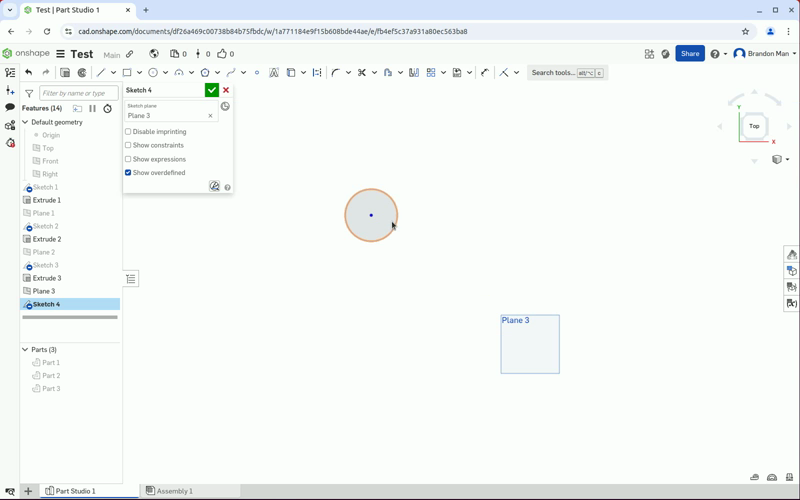
scroll(6)
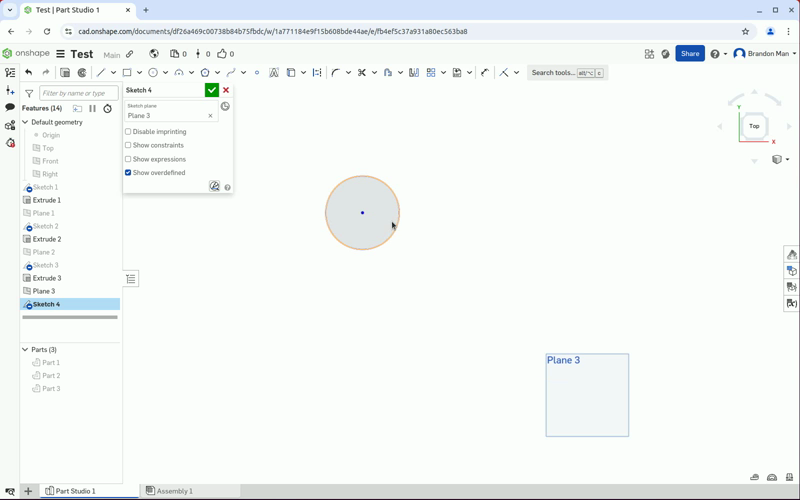
scroll(6)
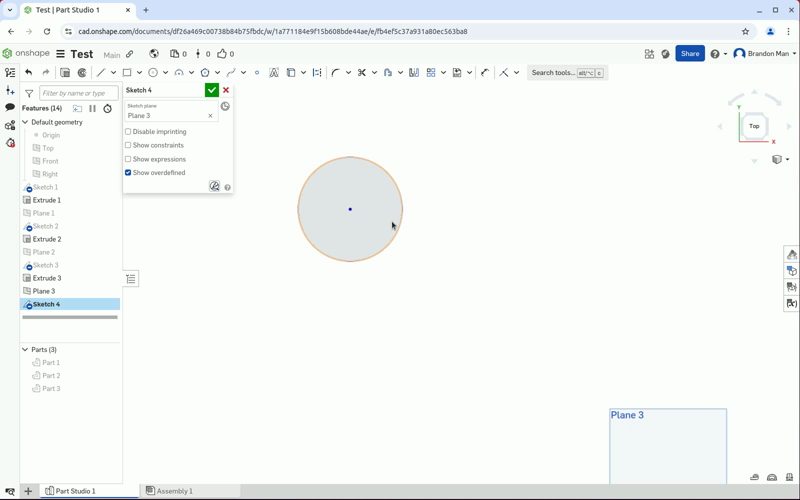
scroll(6)
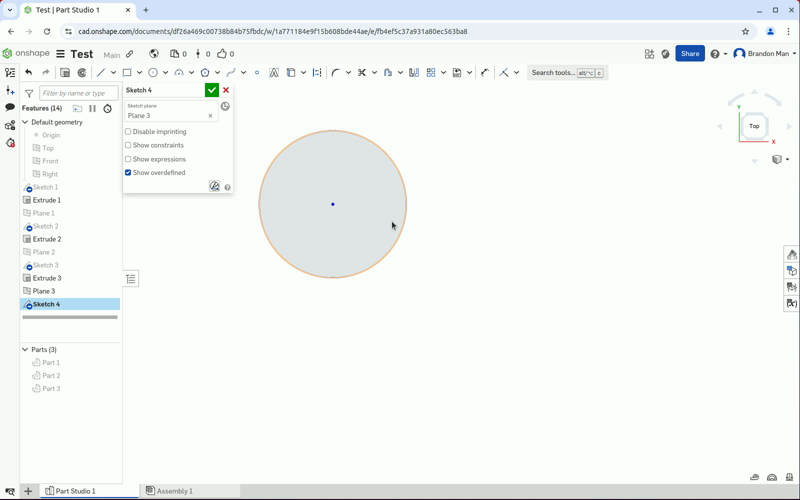
scroll(6)
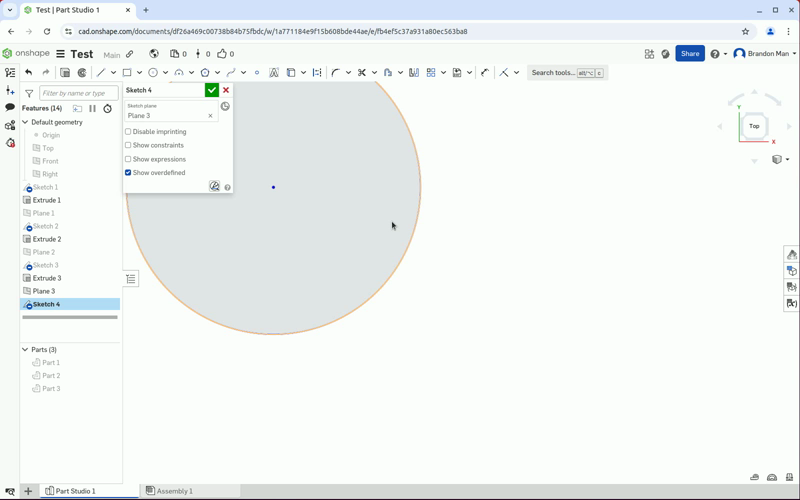
click(392, 221)
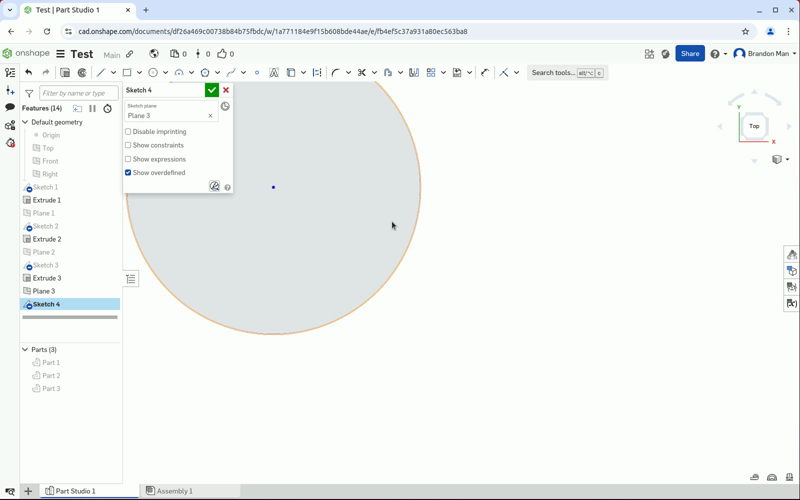
scroll(-6)
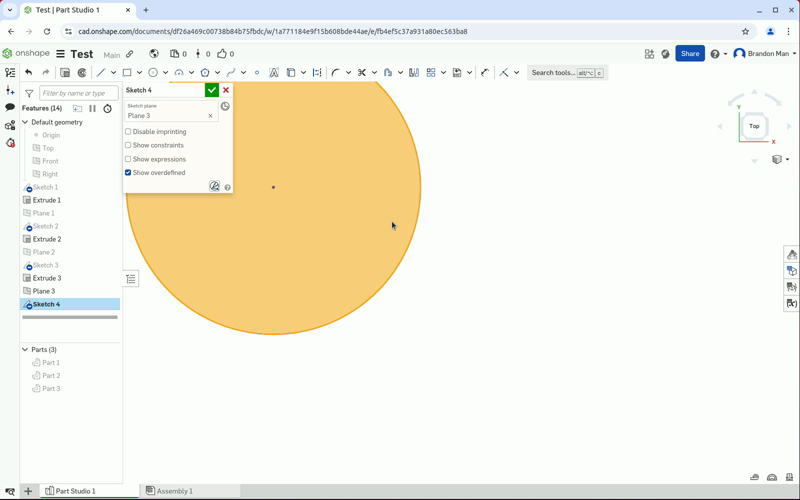
scroll(-6)
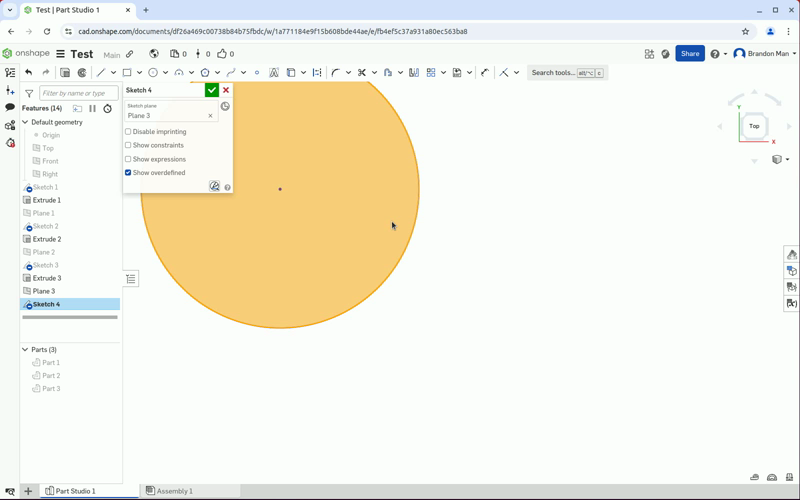
scroll(-6)
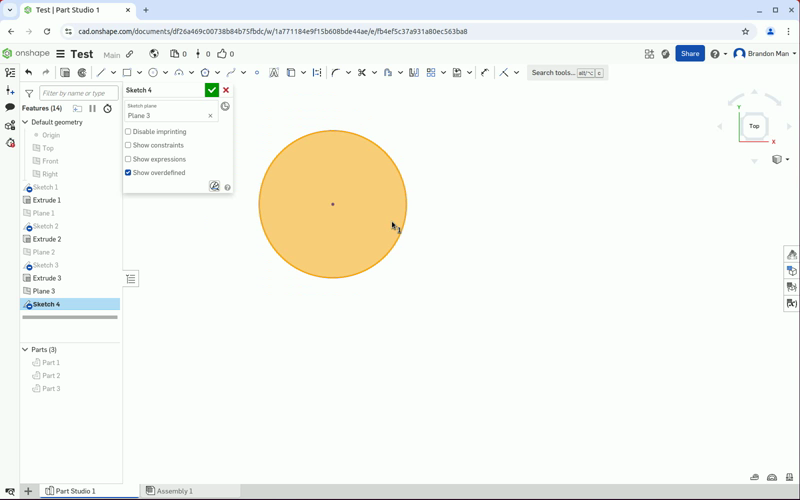
scroll(-6)
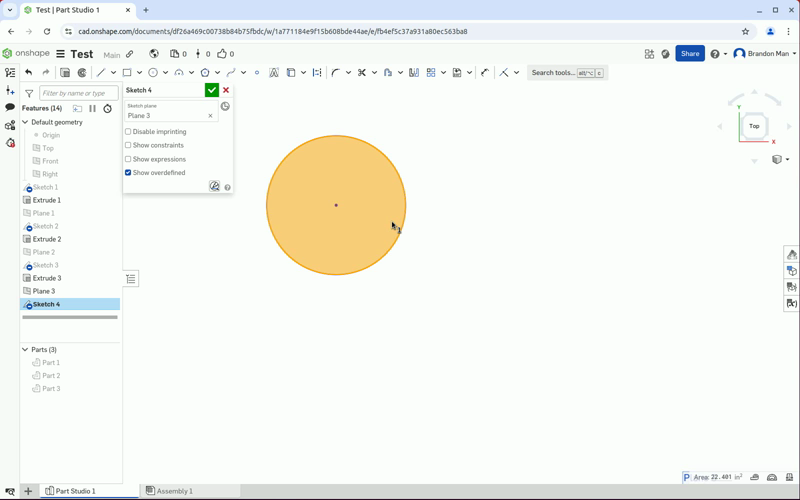
scroll(-6)
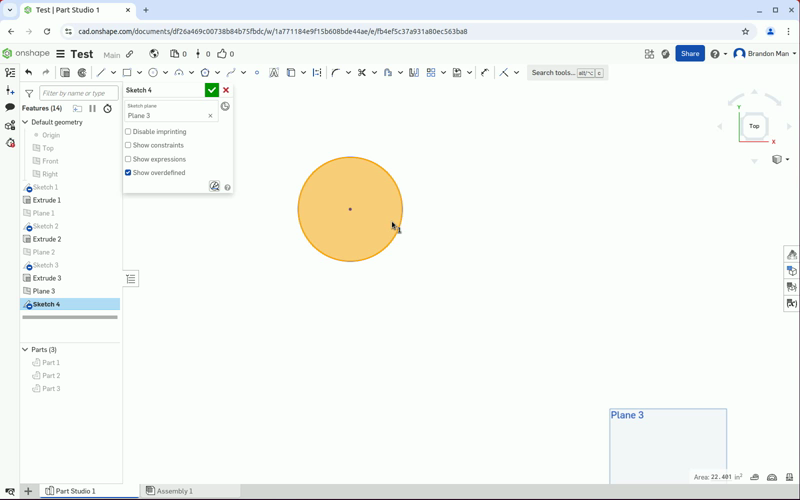
scroll(-6)
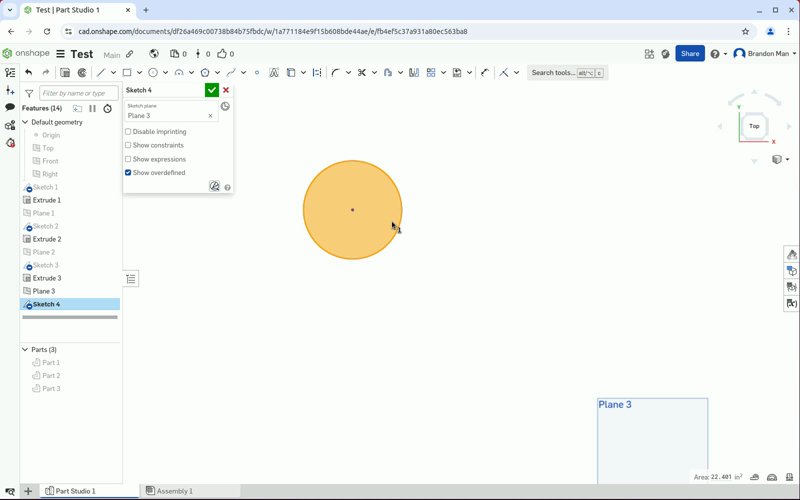
scroll(-6)
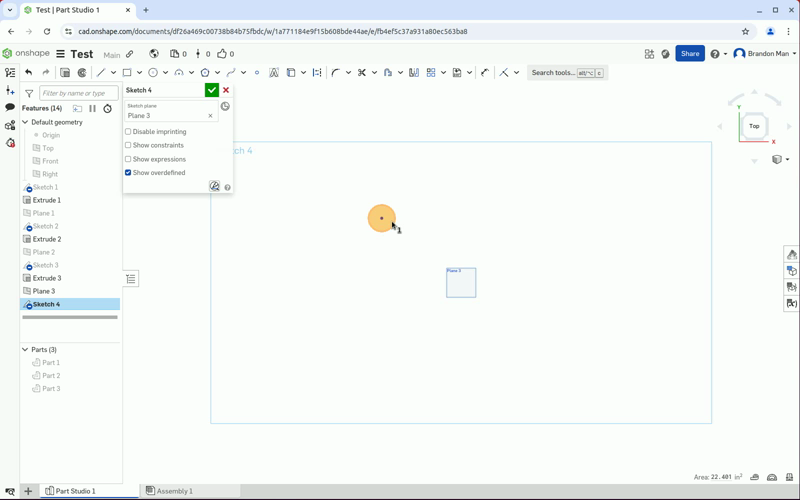
mouse_move(73, 352)
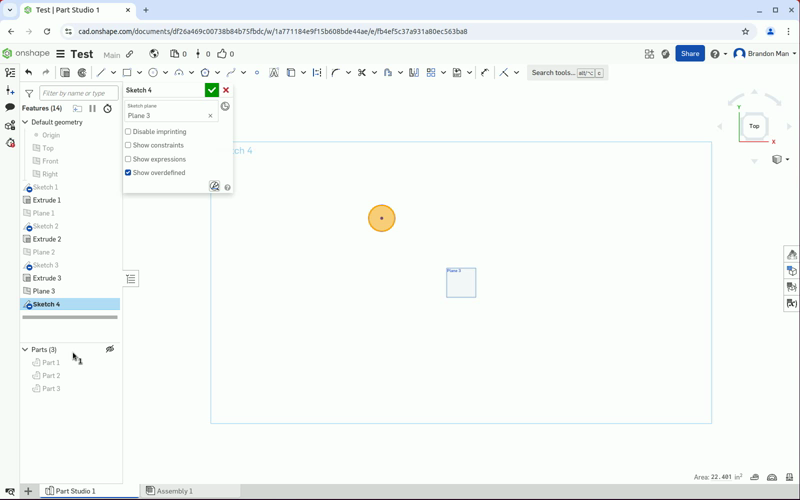
key(shift+y)
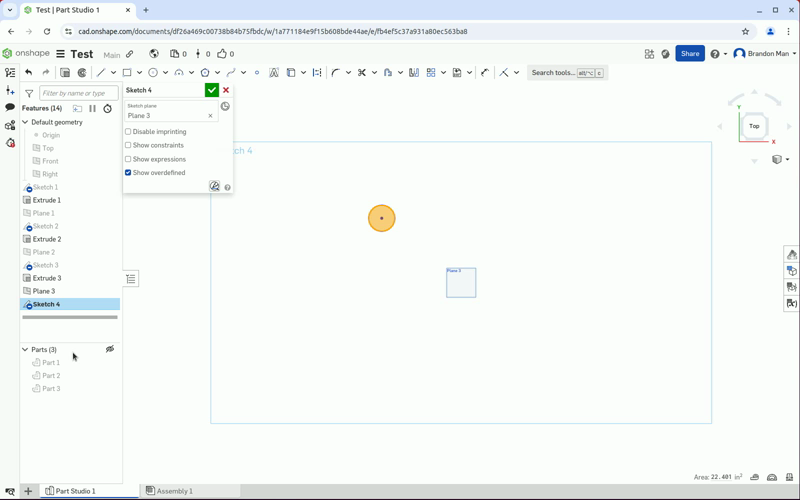
key(shift+e)
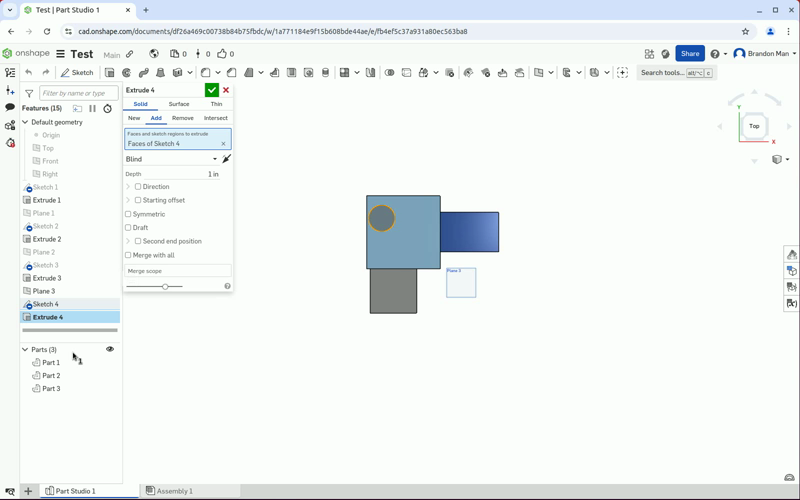
mouse_move(143, 106)
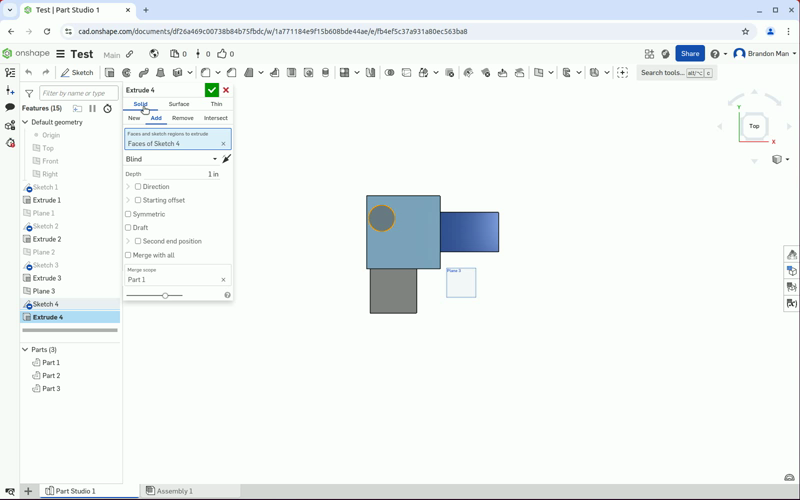
click(143, 106)
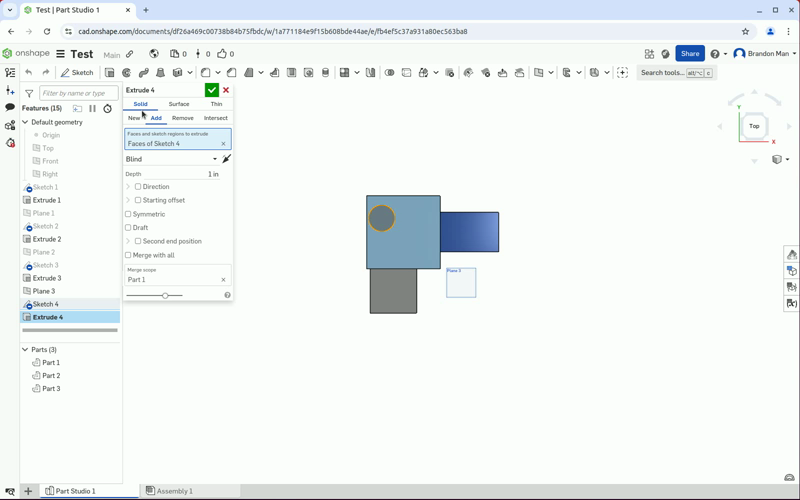
mouse_move(137, 120)
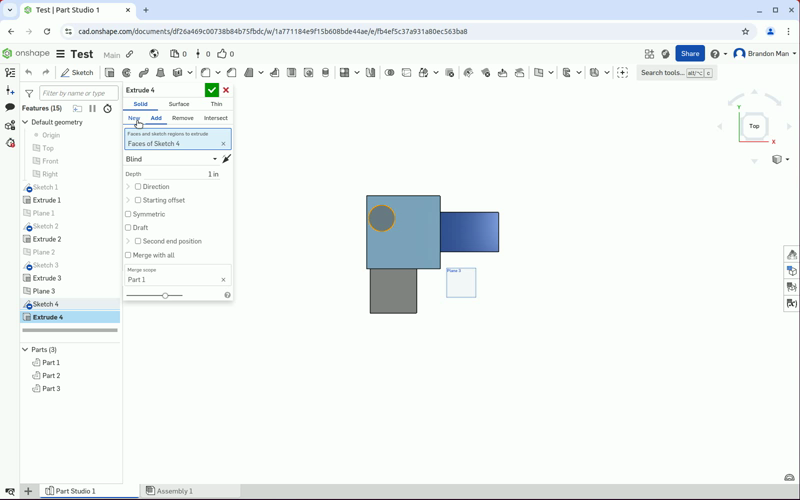
click(137, 120)
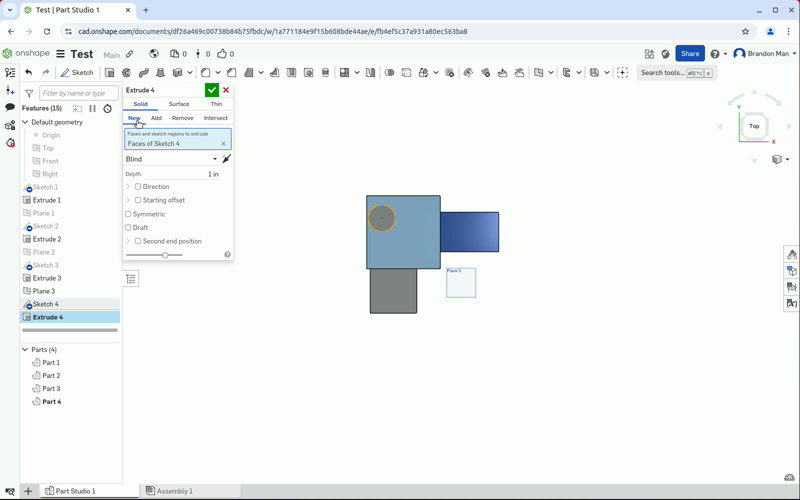
key(tab, 4)
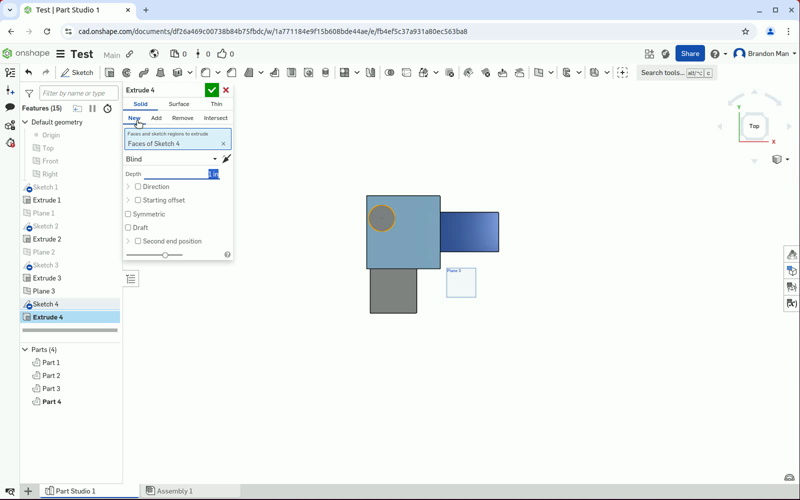
text(7.943)
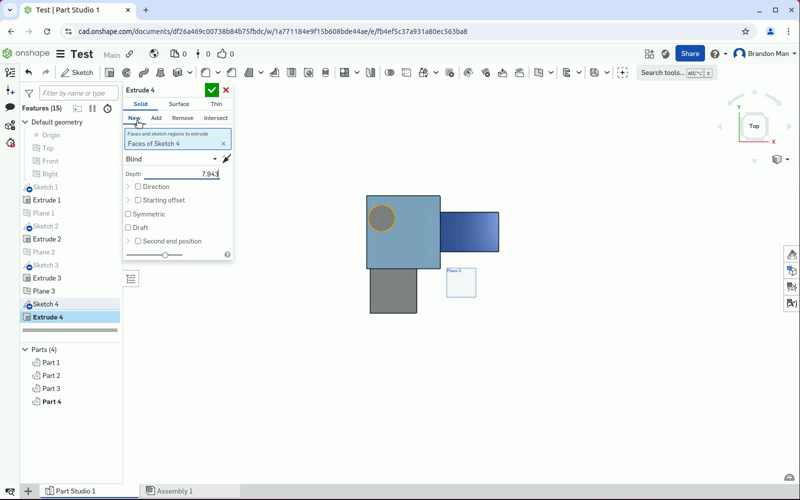
key(enter)
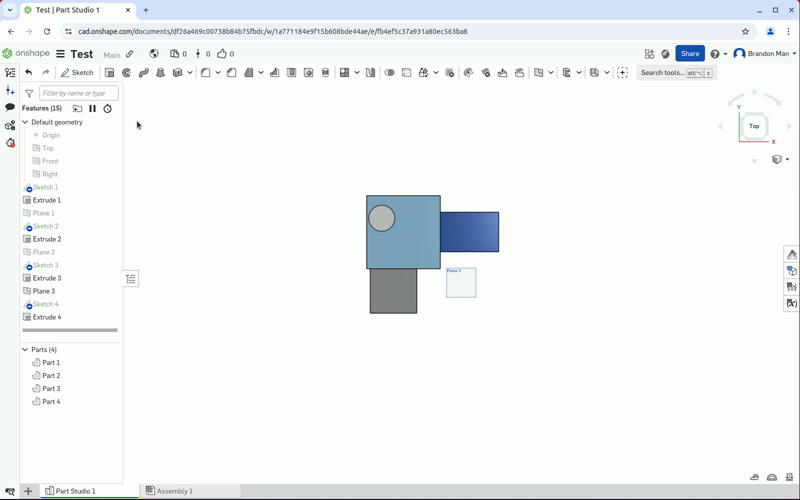
key(shift+h)
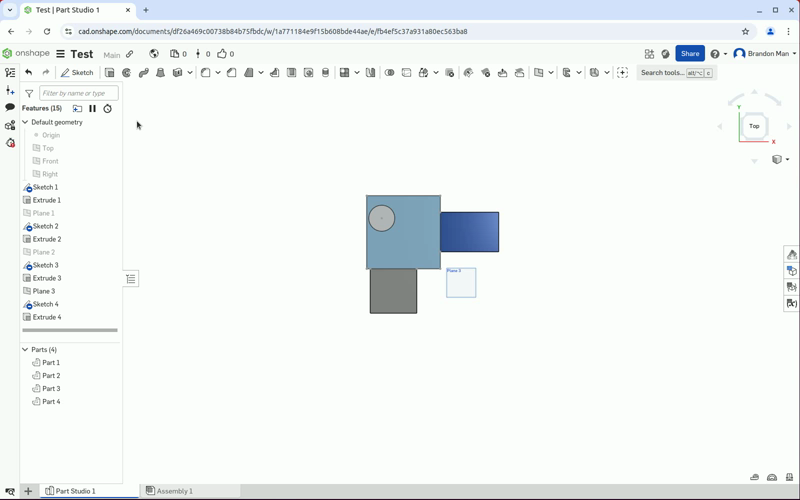
key(shift+h)
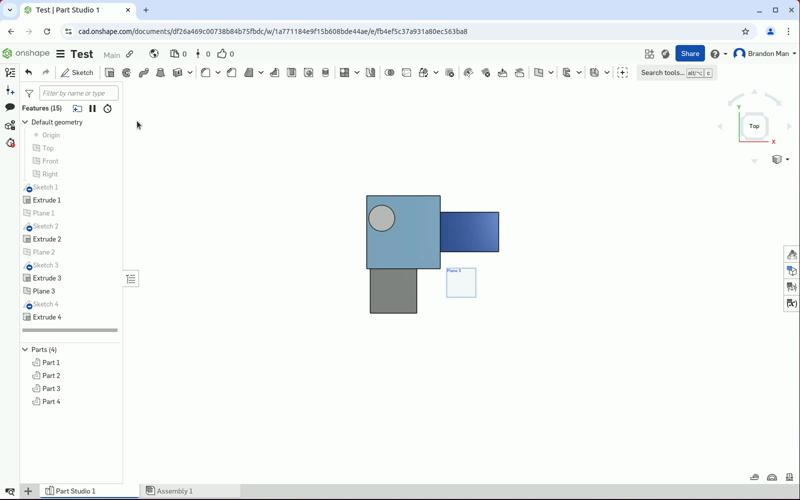
mouse_move(73, 189)
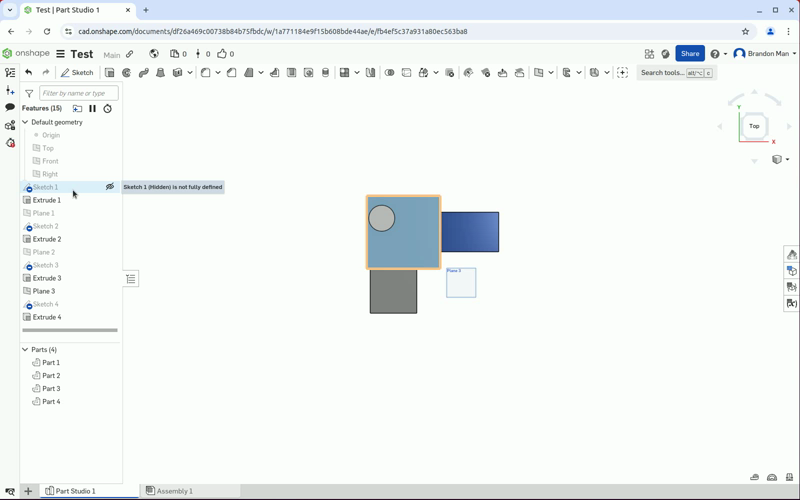
click(73, 189)
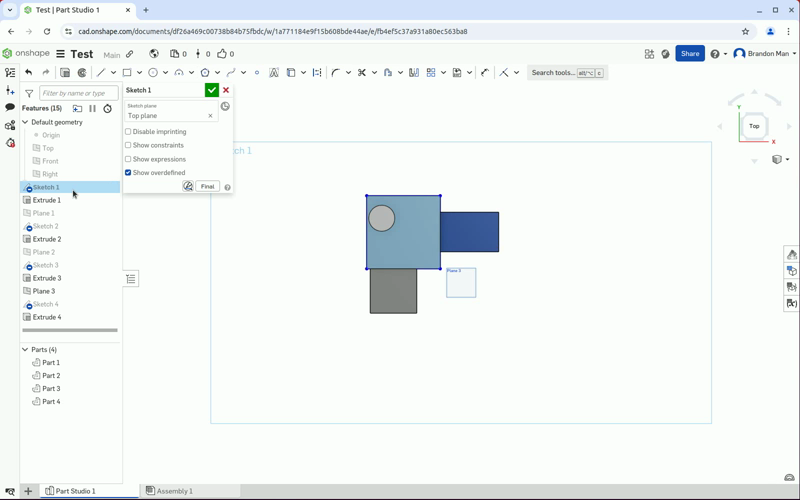
mouse_move(229, 92)
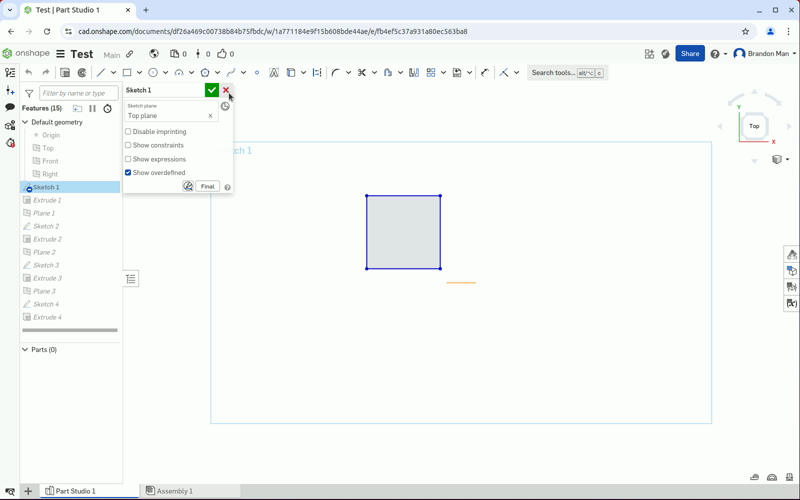
click(229, 92)
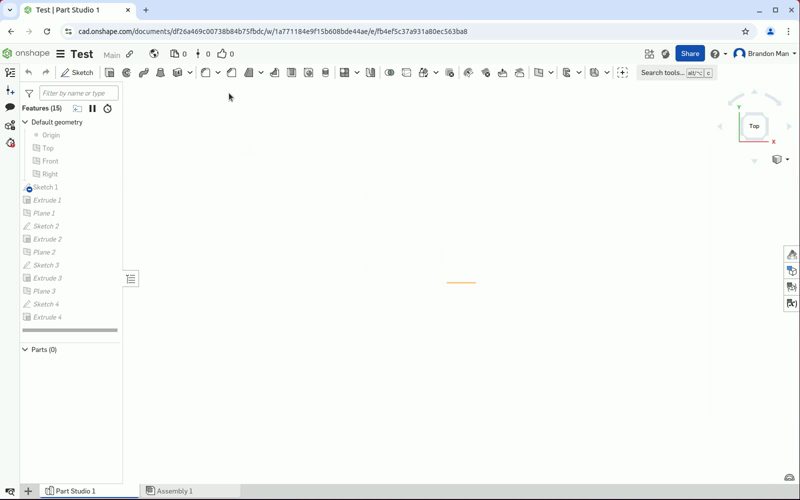
key(shift+s)
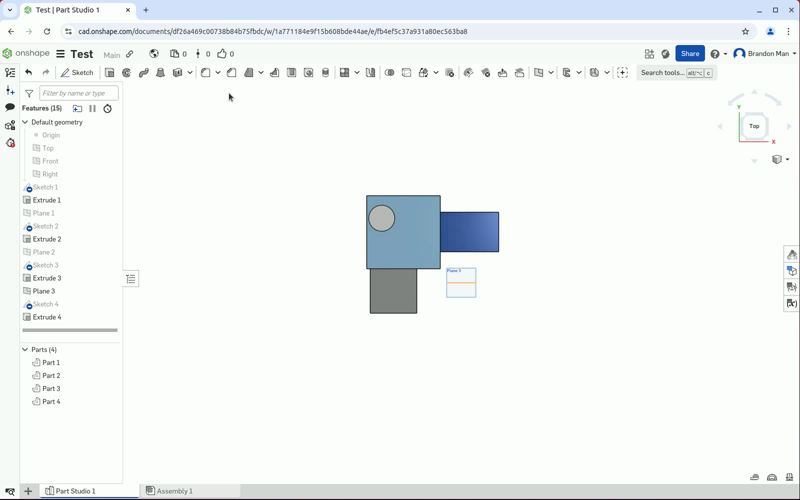
mouse_move(69, 293)
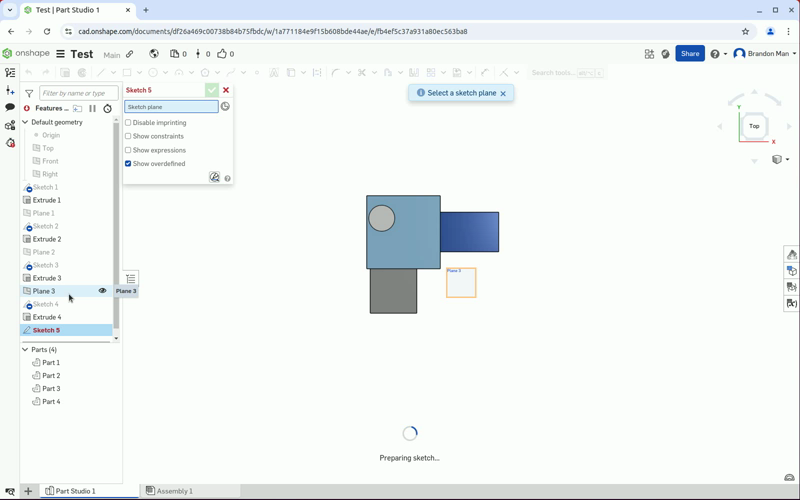
click(69, 293)
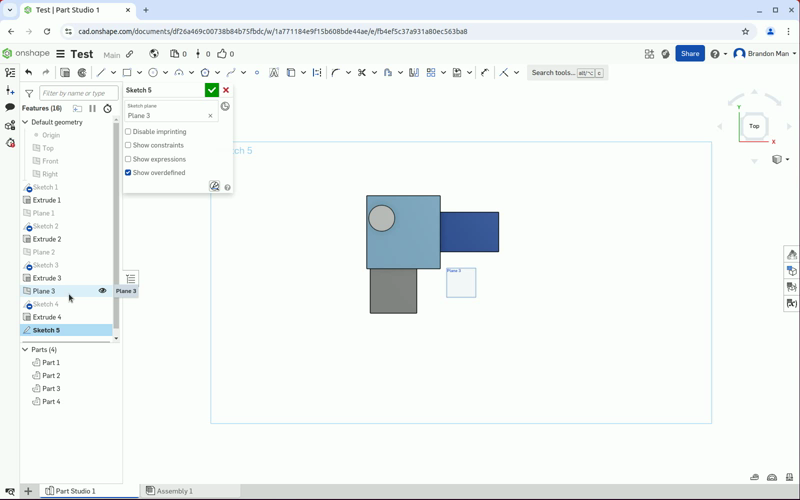
mouse_move(73, 352)
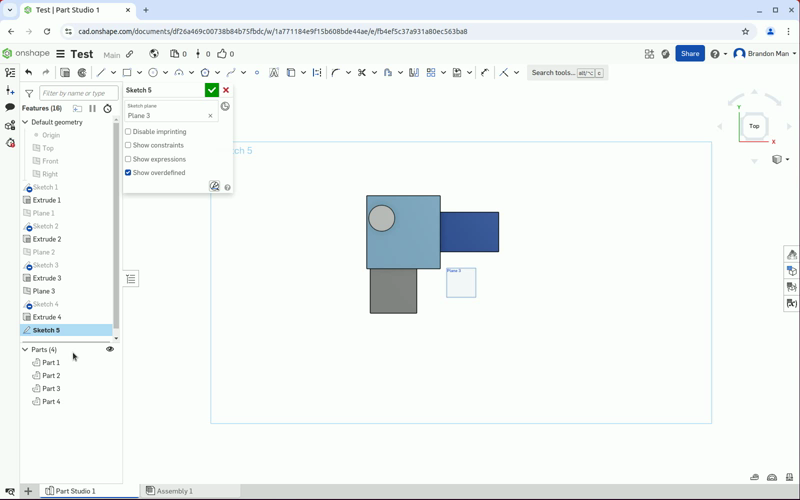
key(y)
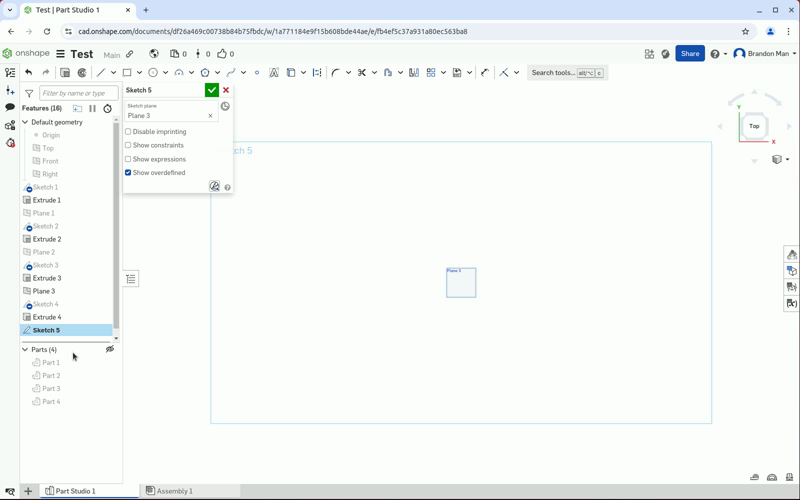
key(c)
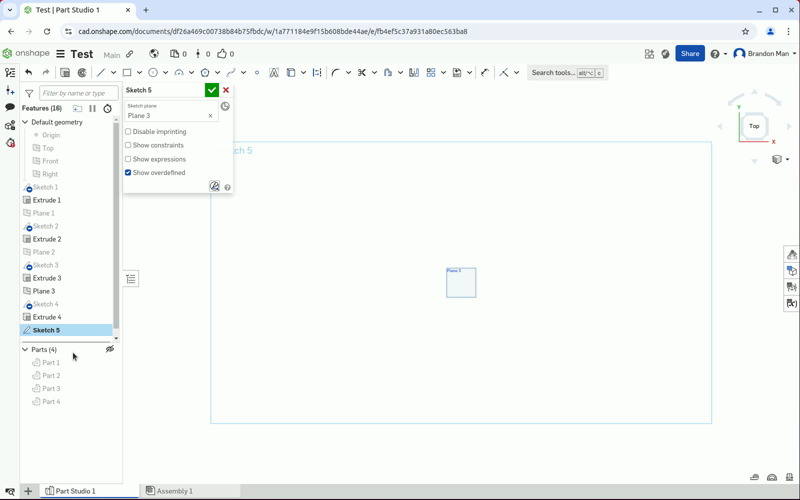
key_down(shift)
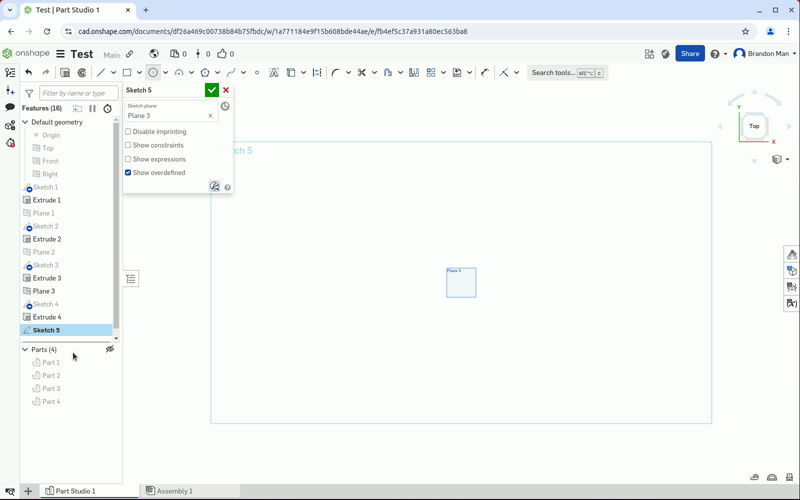
mouse_move(418, 250)
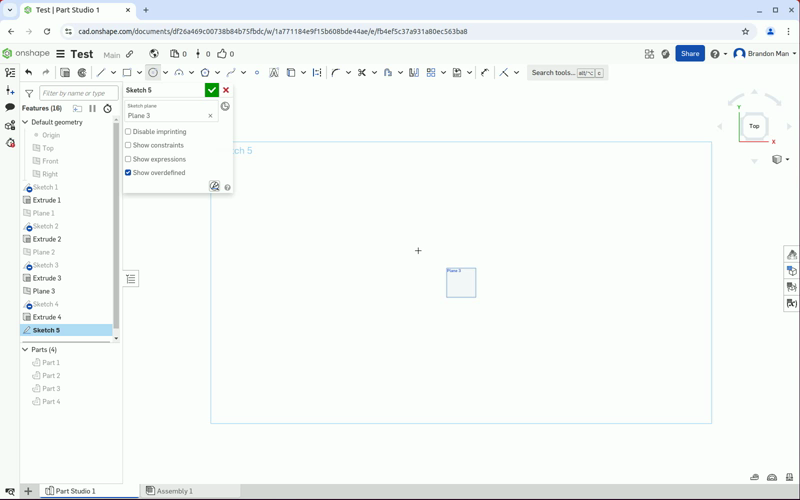
click(418, 250)
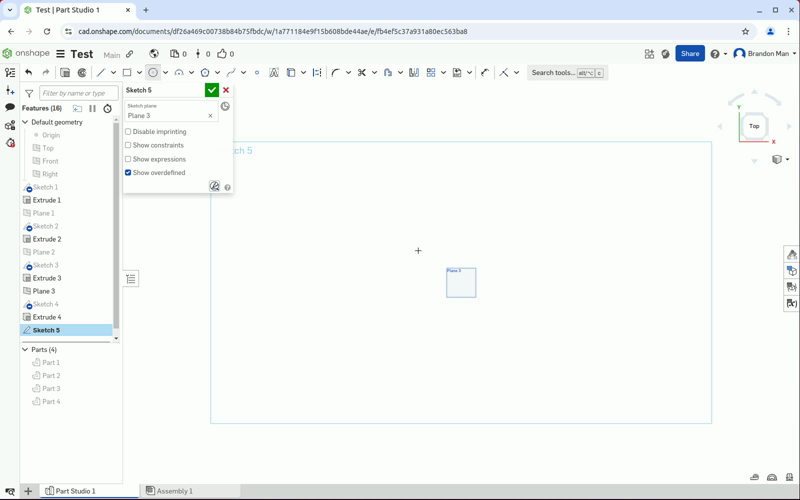
key_up(shift)
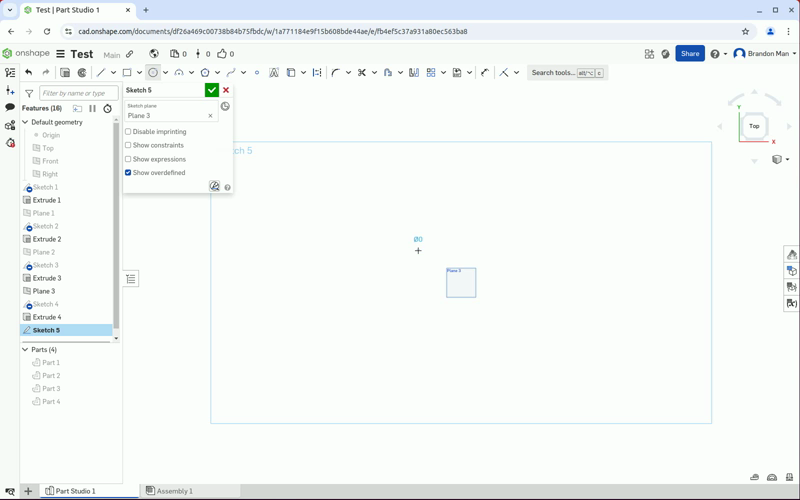
mouse_move(431, 250)
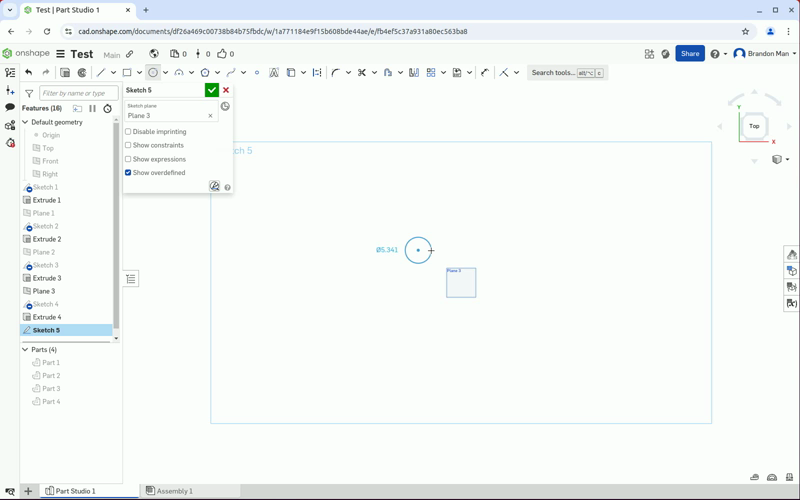
click(431, 250)
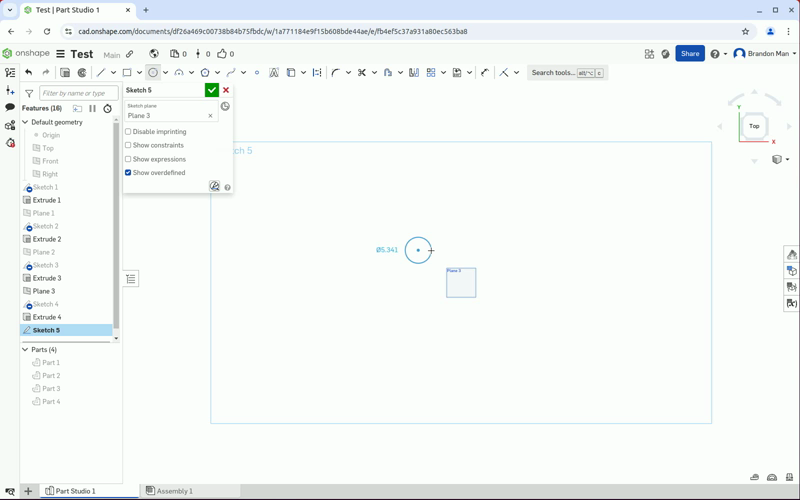
key(esc)
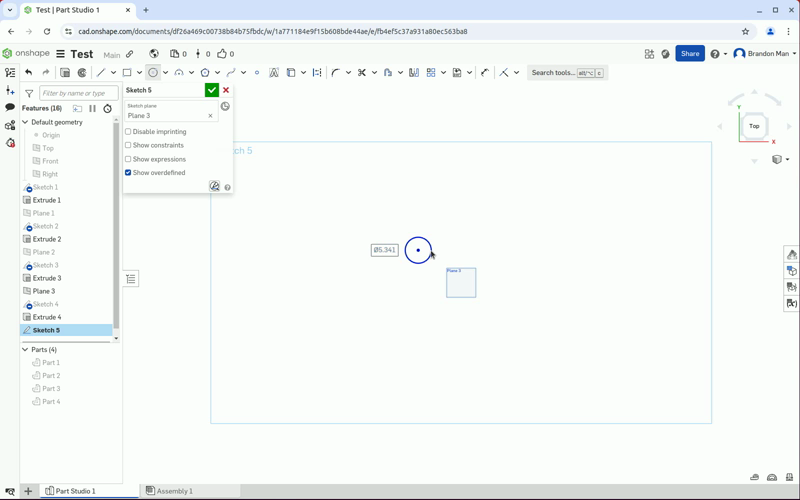
mouse_move(414, 239)
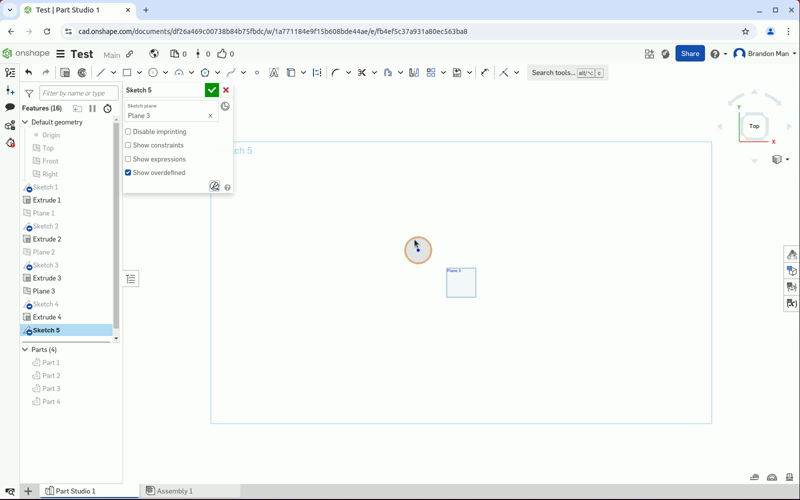
scroll(6)
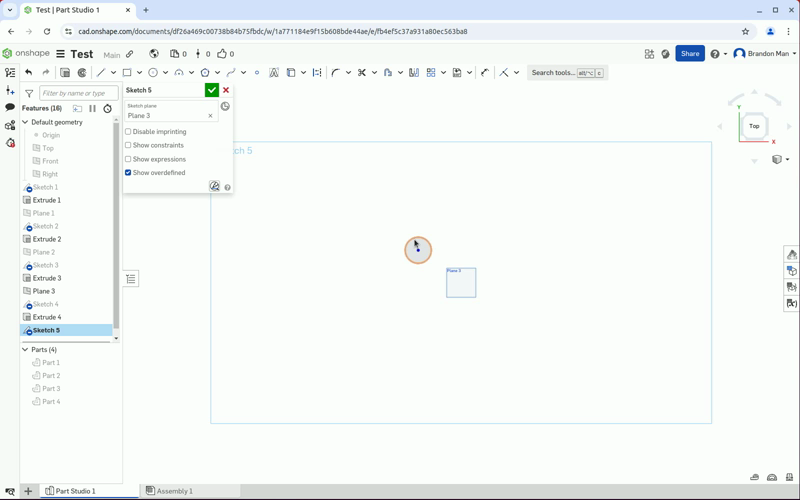
scroll(6)
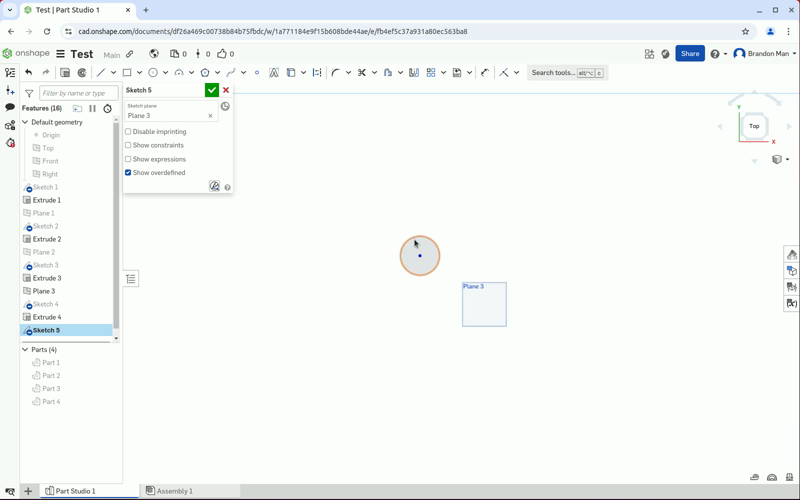
scroll(6)
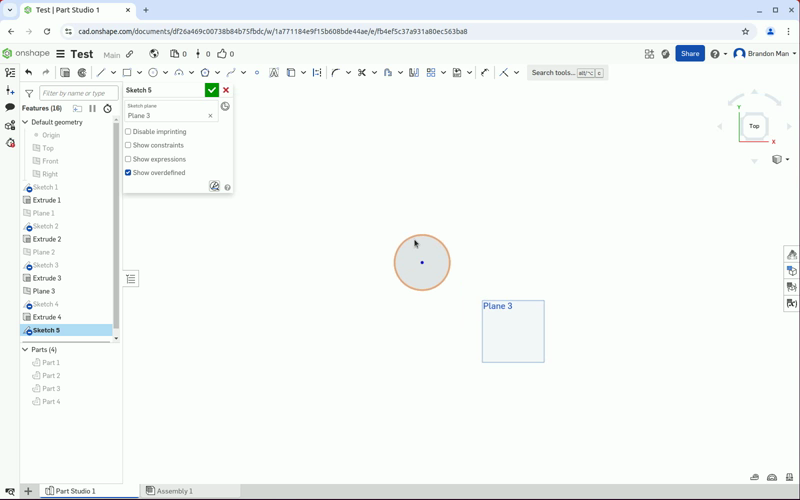
scroll(6)
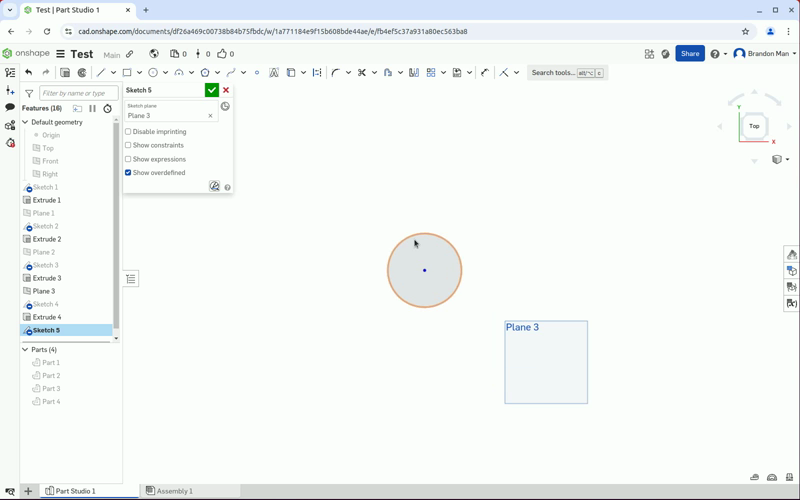
scroll(6)
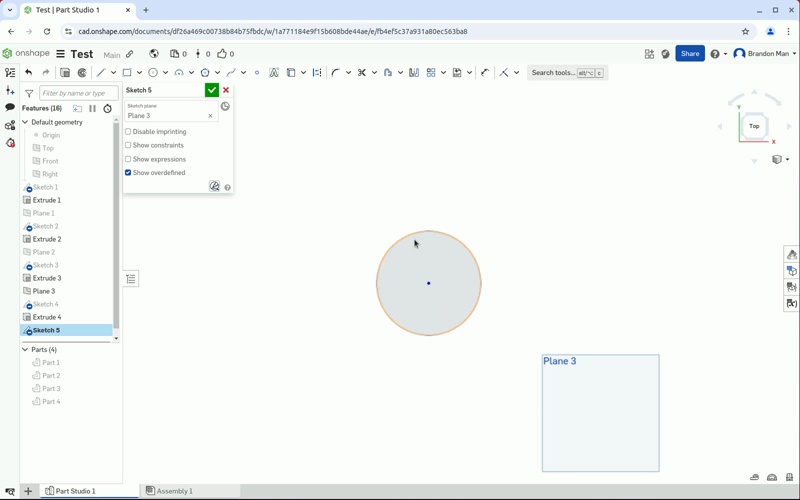
scroll(6)
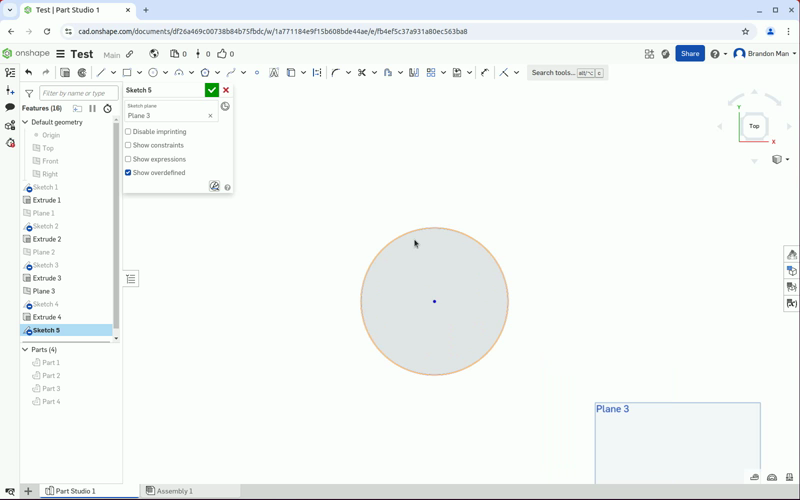
scroll(6)
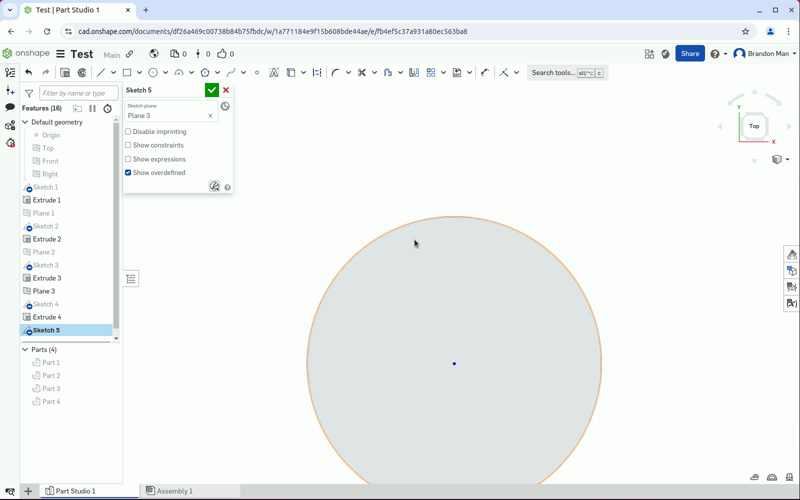
click(414, 239)
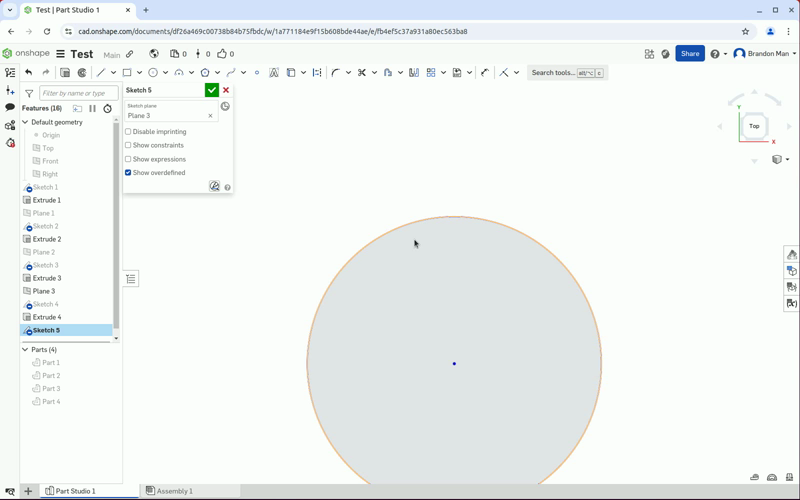
scroll(-6)
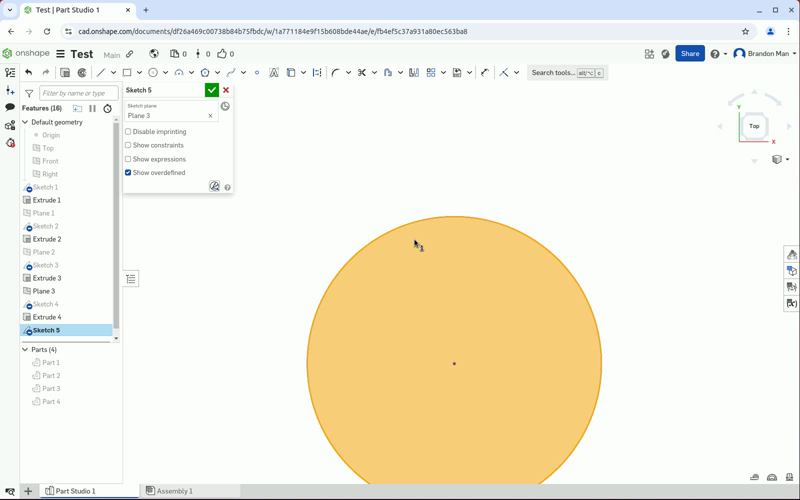
scroll(-6)
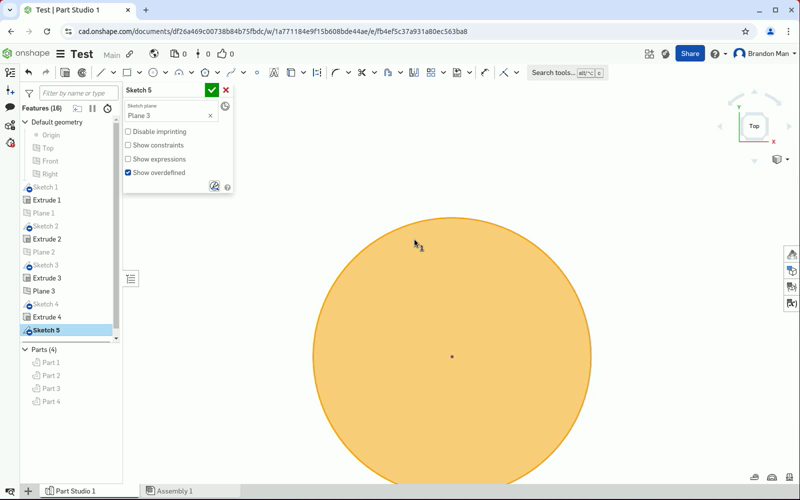
scroll(-6)
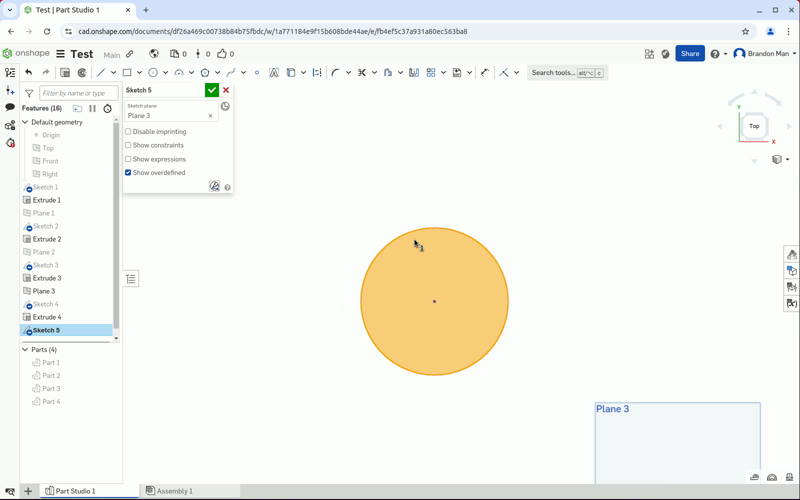
scroll(-6)
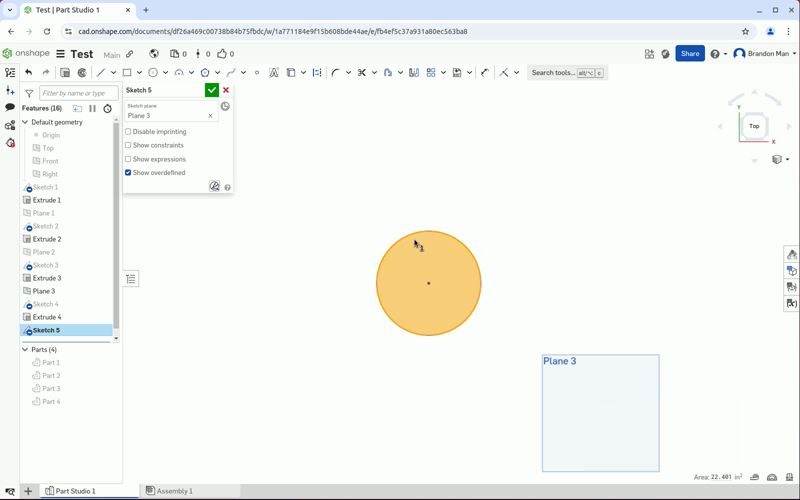
scroll(-6)
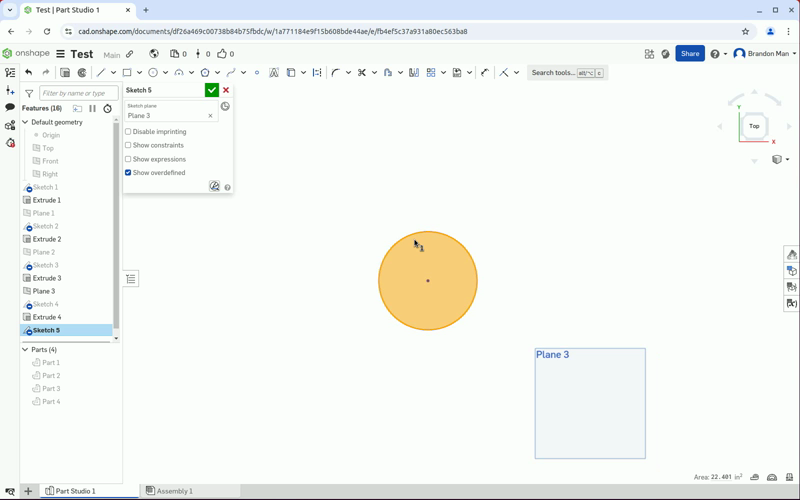
scroll(-6)
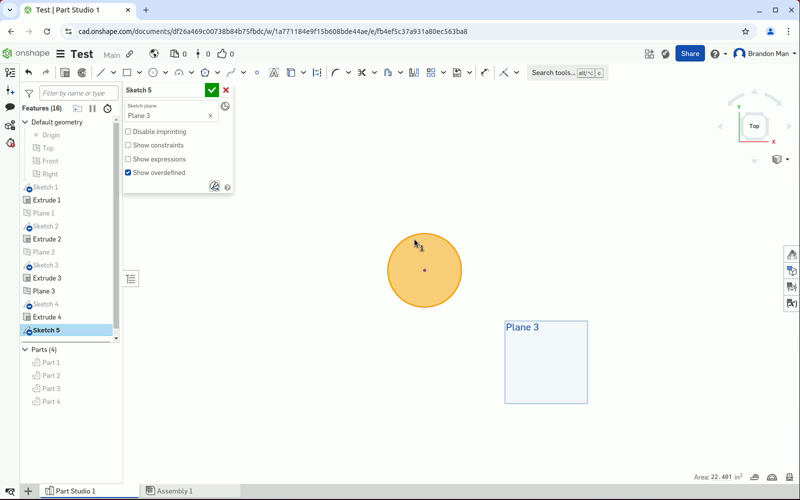
scroll(-6)
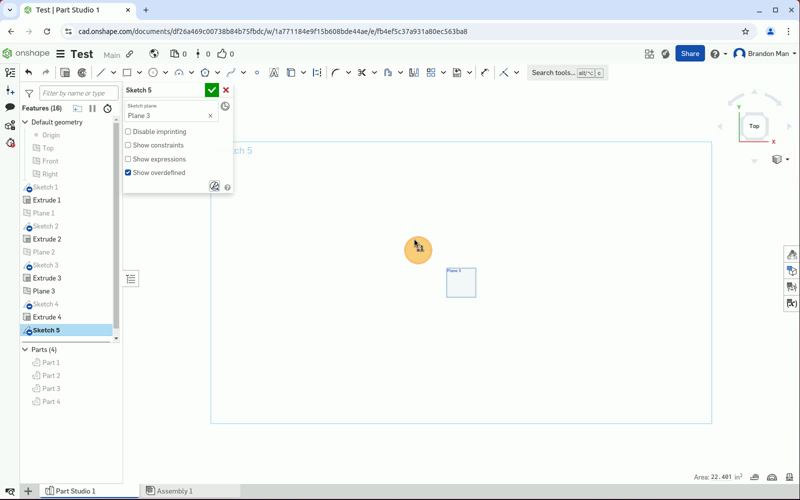
mouse_move(73, 352)
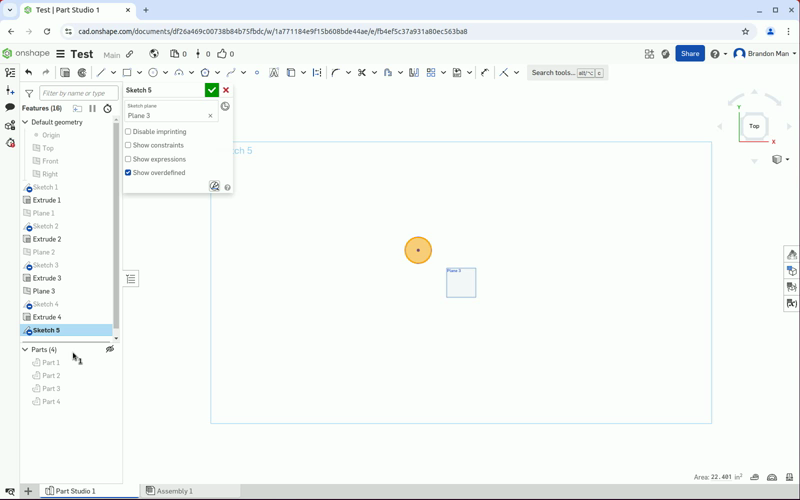
key(shift+y)
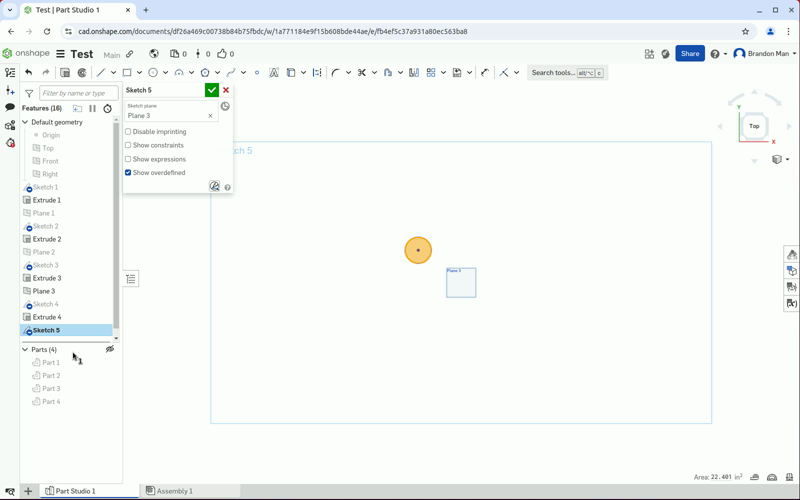
key(shift+e)
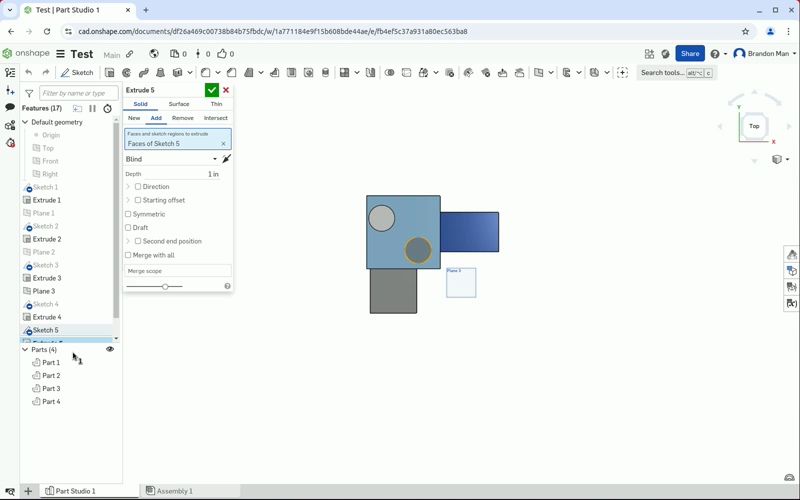
mouse_move(143, 106)
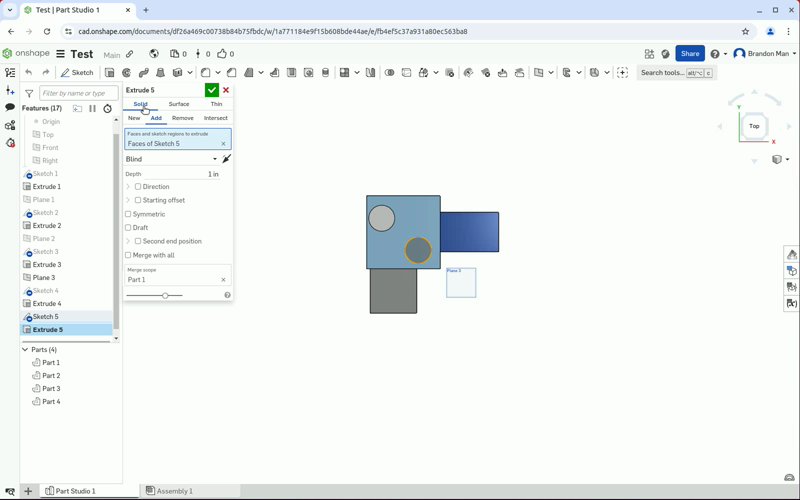
click(143, 106)
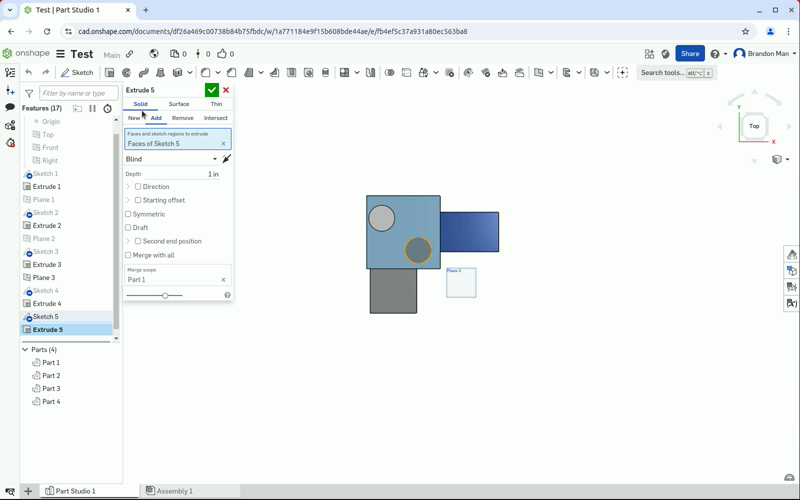
mouse_move(137, 120)
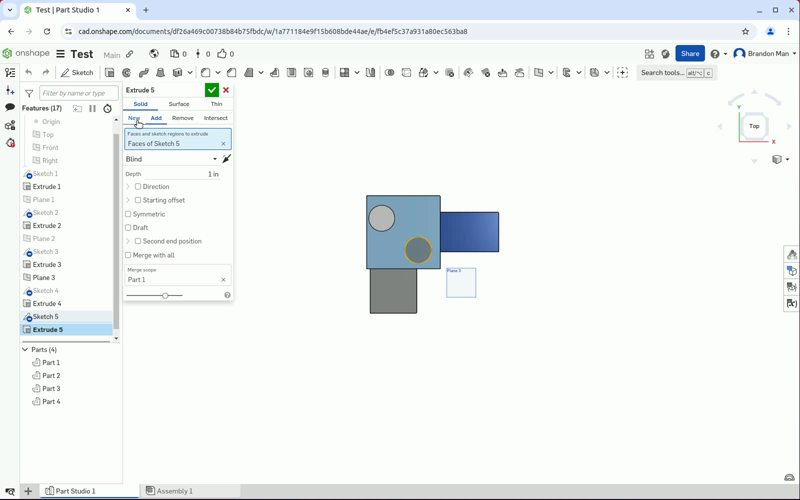
click(137, 120)
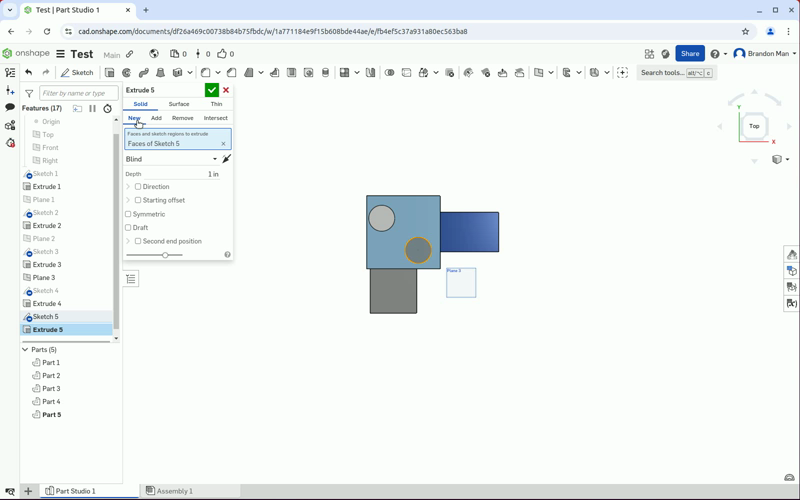
key(tab, 4)
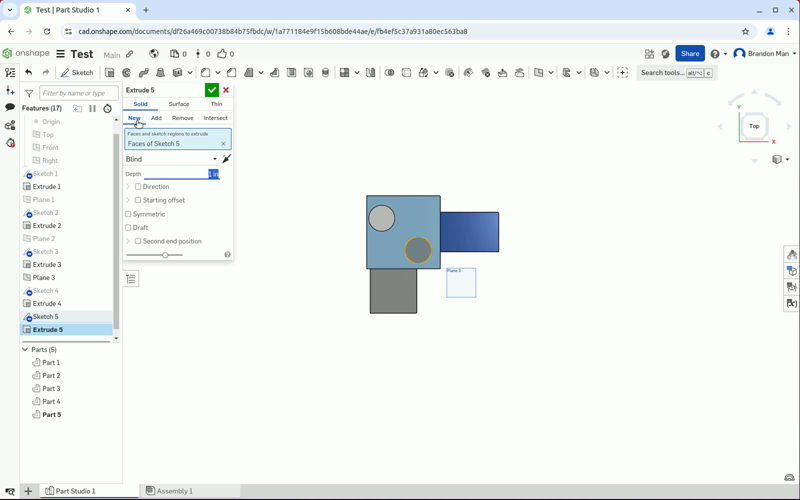
text(7.943)
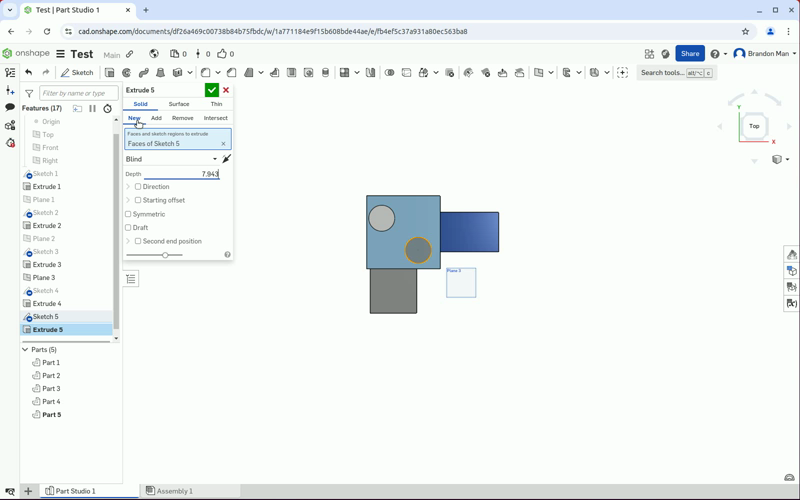
key(enter)
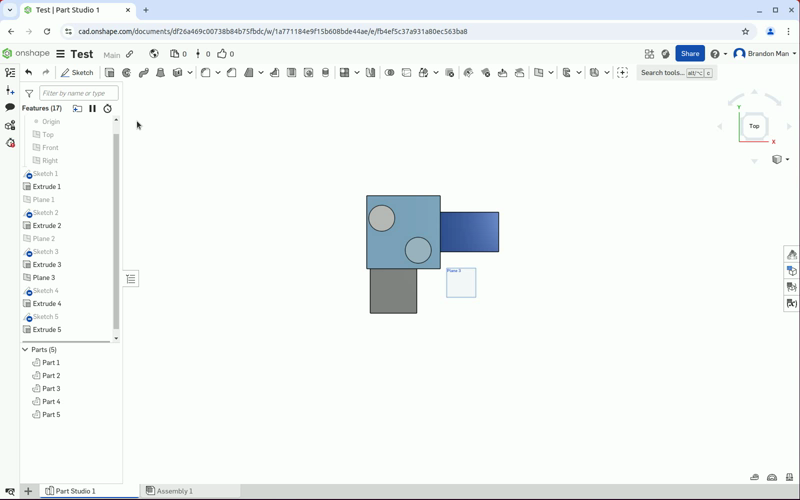
key(shift+h)
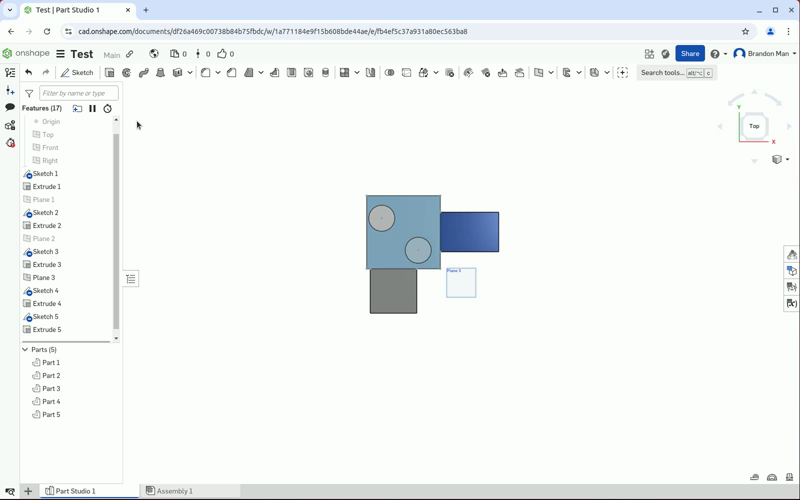
key(shift+h)
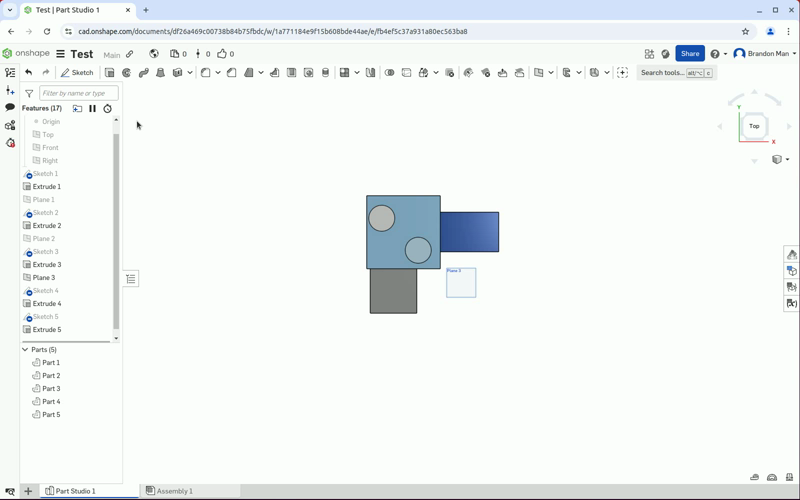
mouse_move(69, 176)
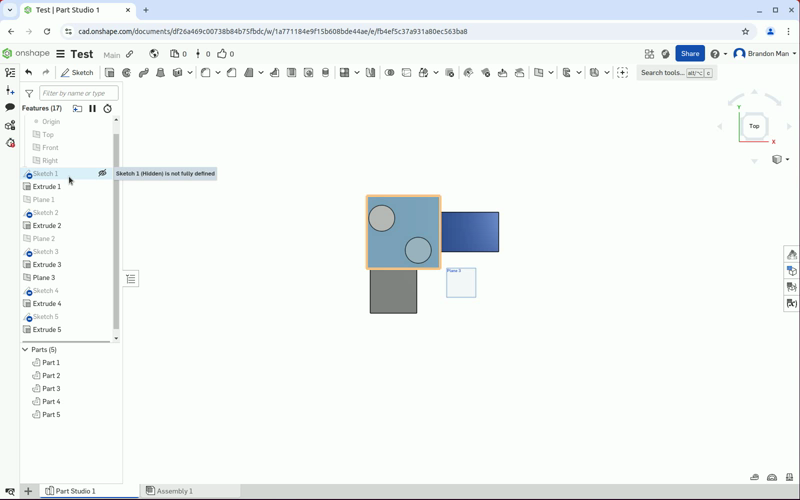
click(69, 176)
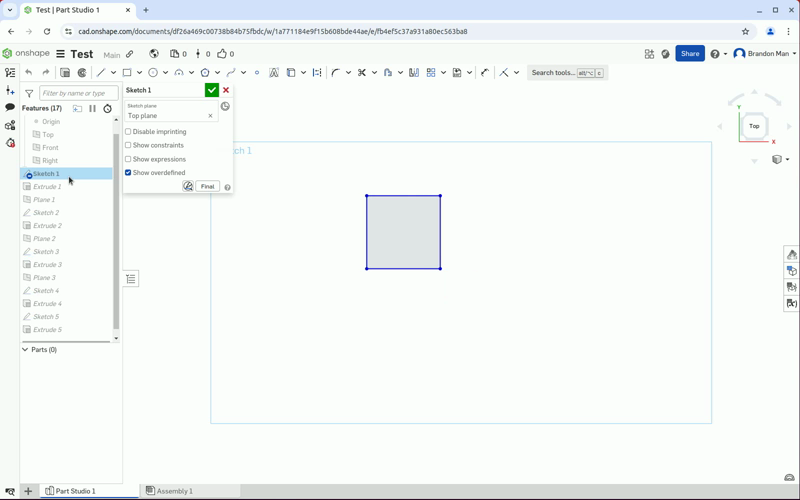
mouse_move(229, 92)
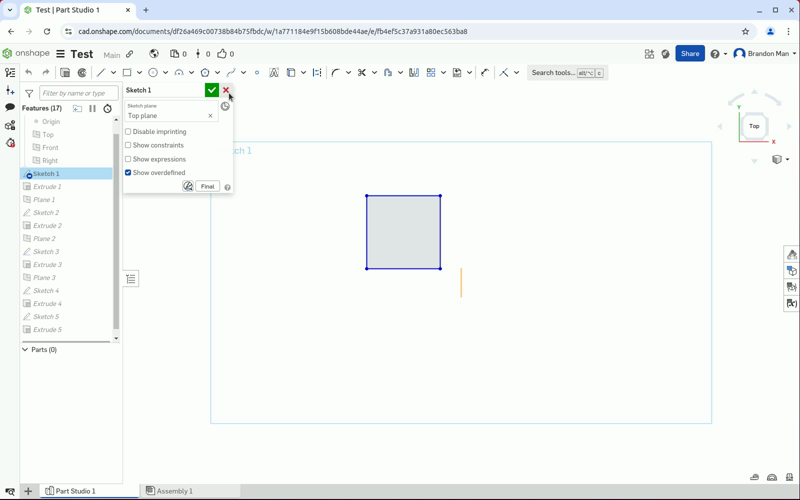
click(229, 92)
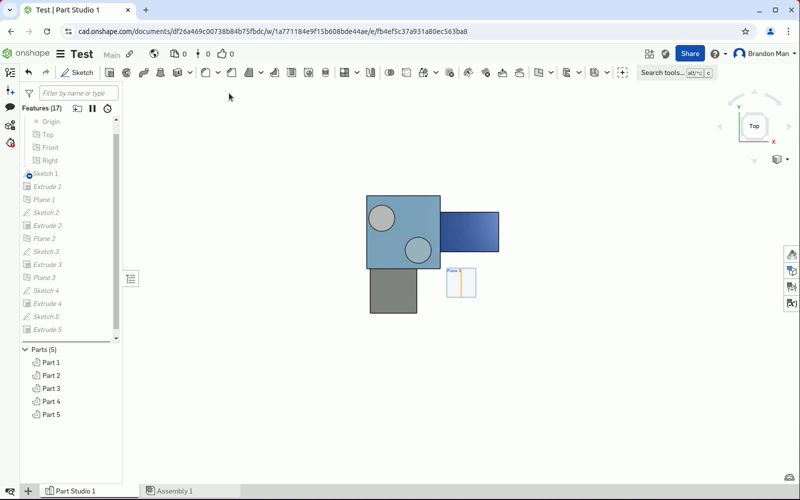
key(shift+s)
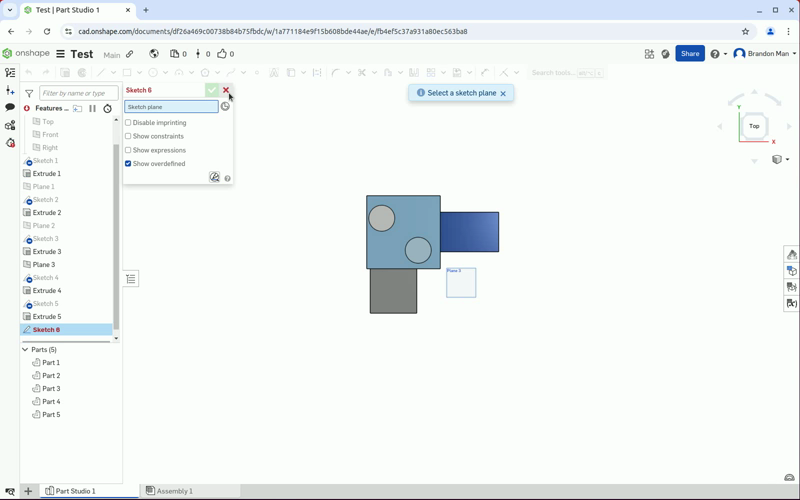
mouse_move(69, 267)
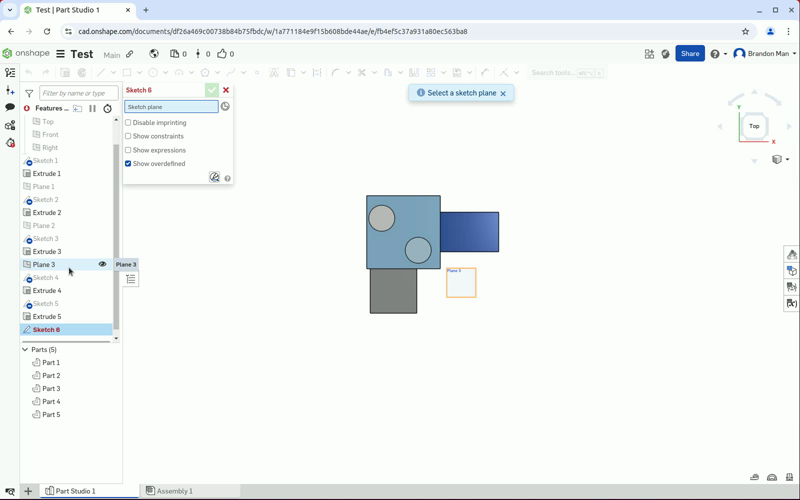
click(69, 267)
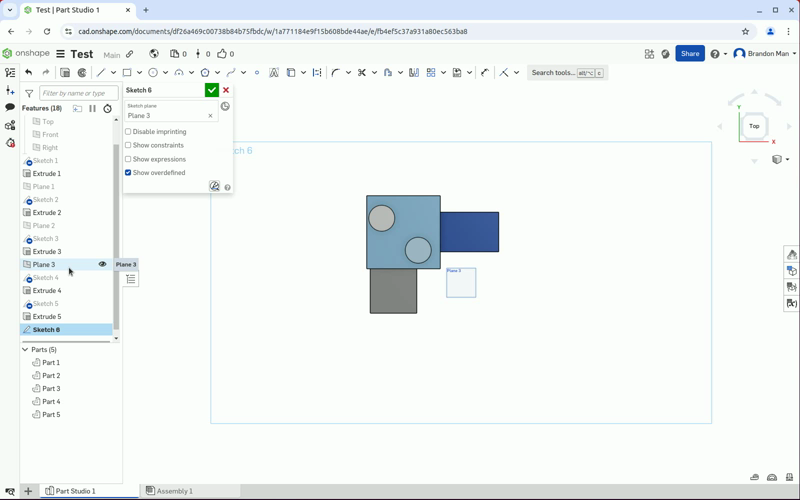
mouse_move(73, 352)
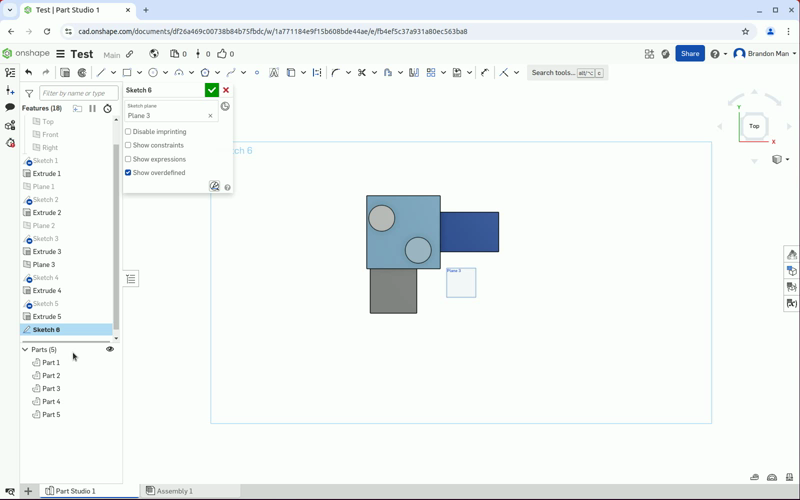
key(y)
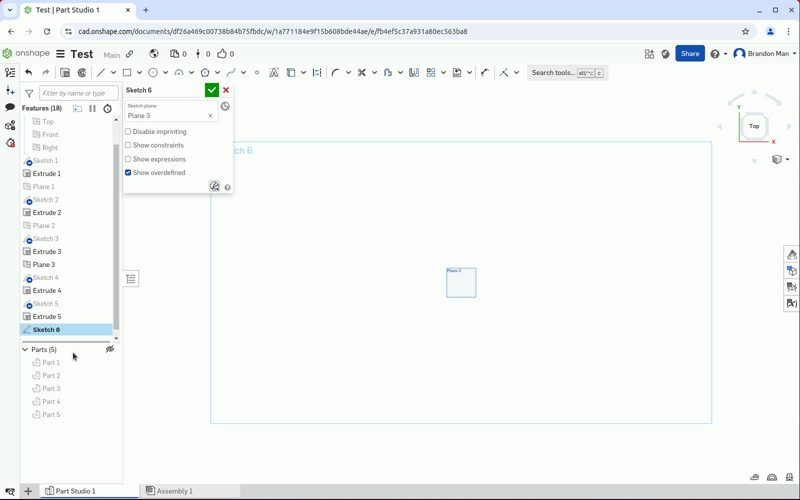
key(c)
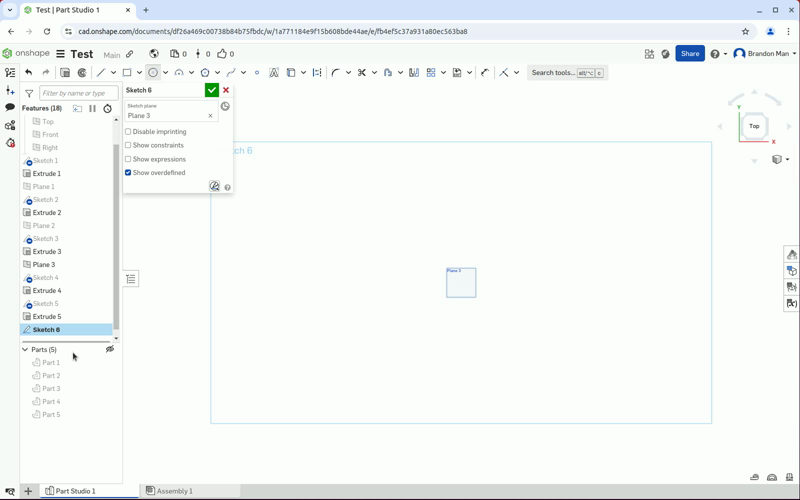
key_down(shift)
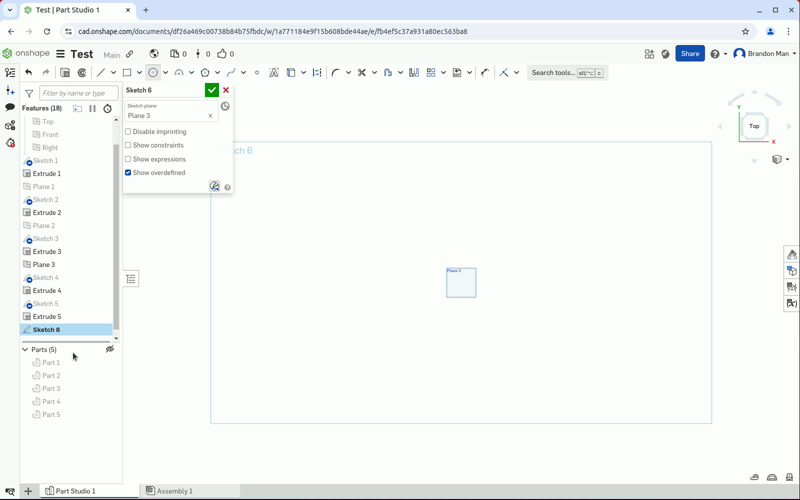
mouse_move(414, 213)
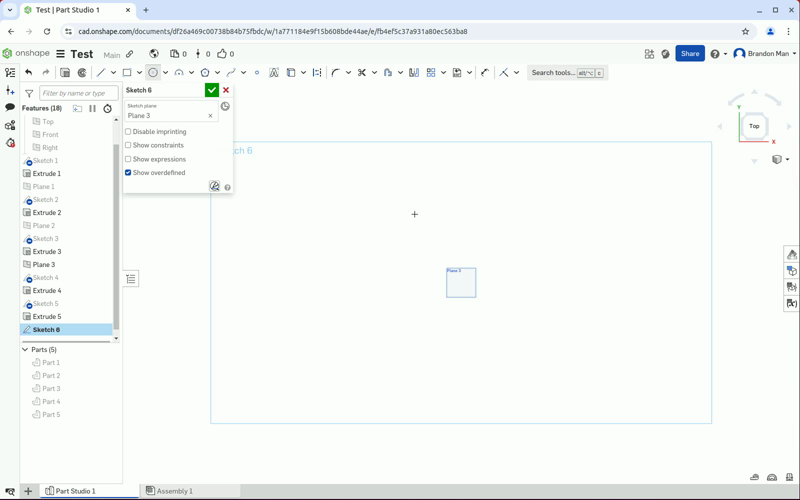
click(414, 213)
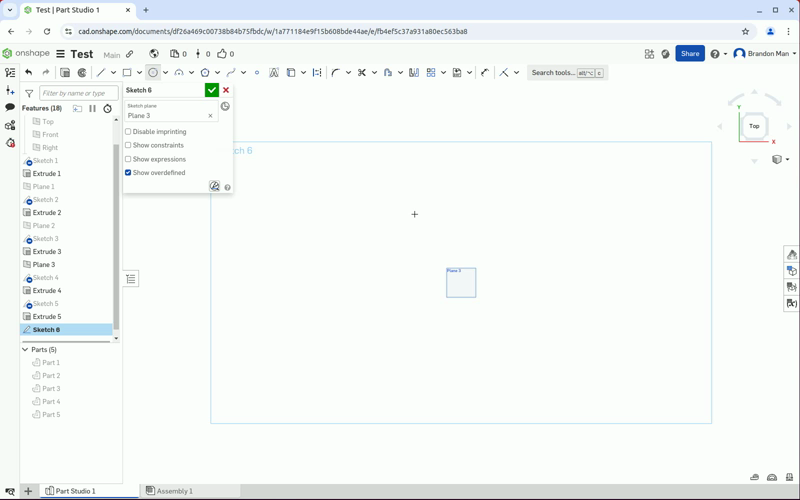
key_up(shift)
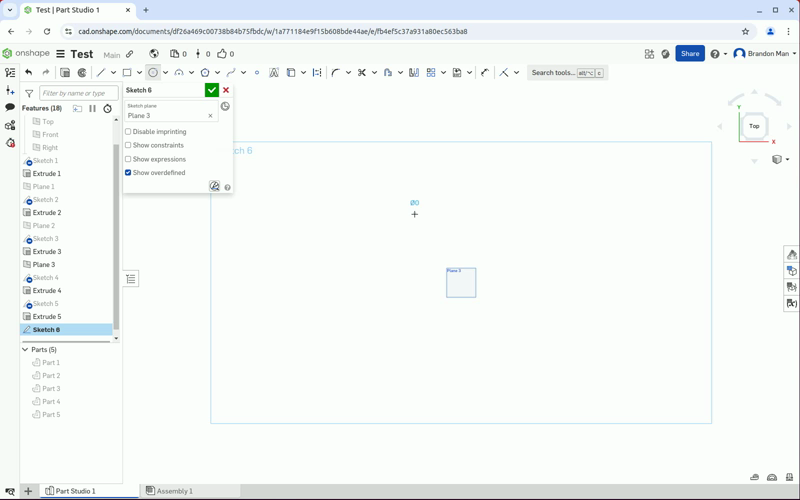
mouse_move(430, 213)
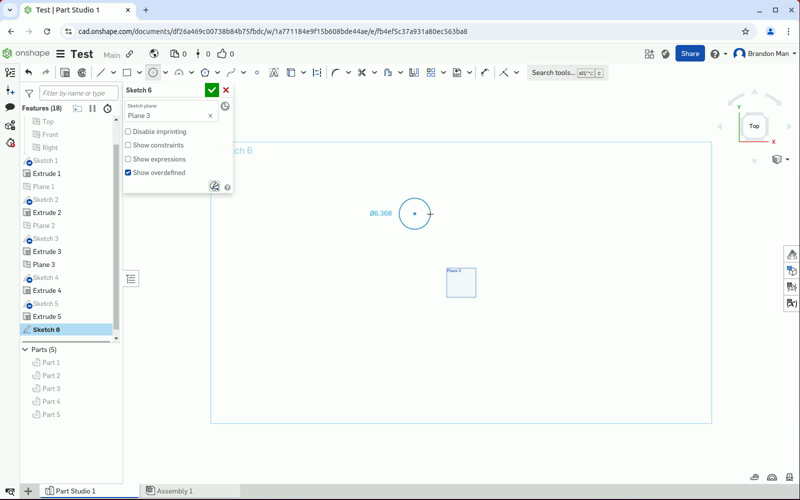
click(430, 213)
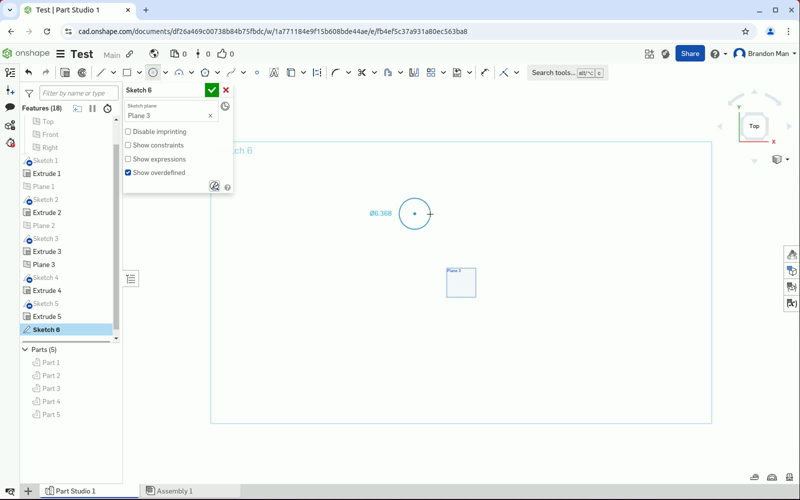
key(esc)
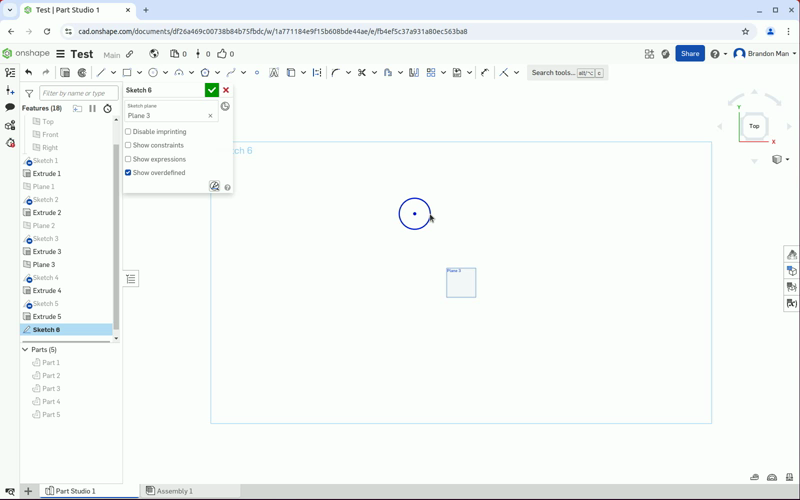
mouse_move(426, 217)
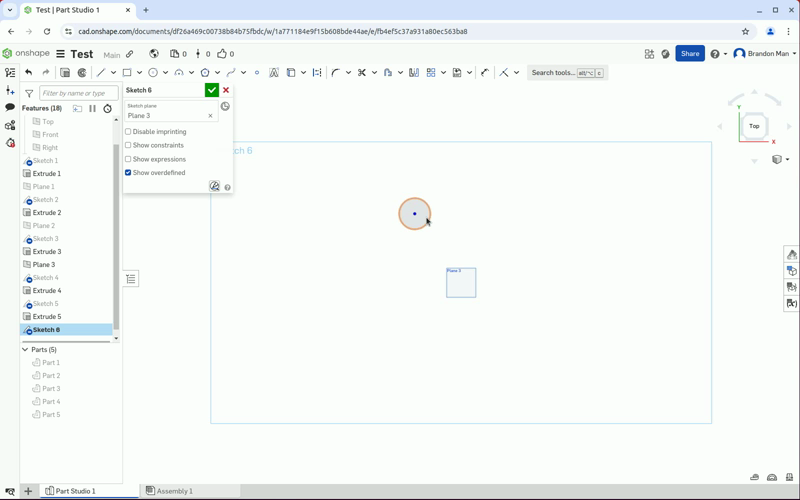
scroll(6)
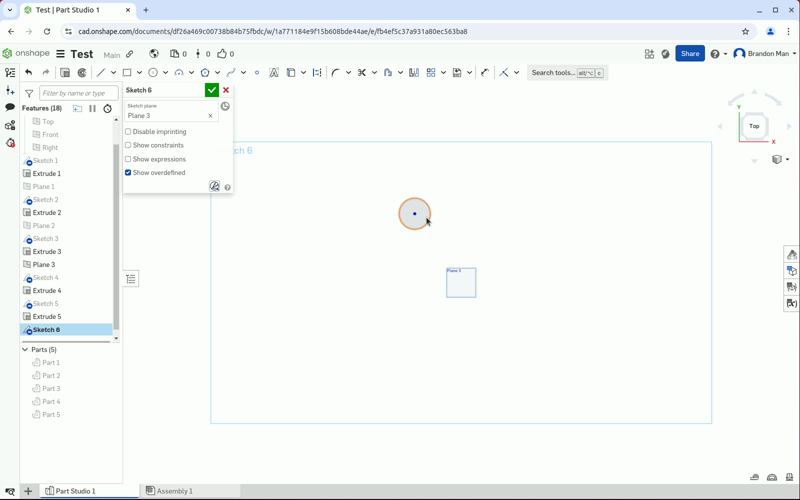
scroll(6)
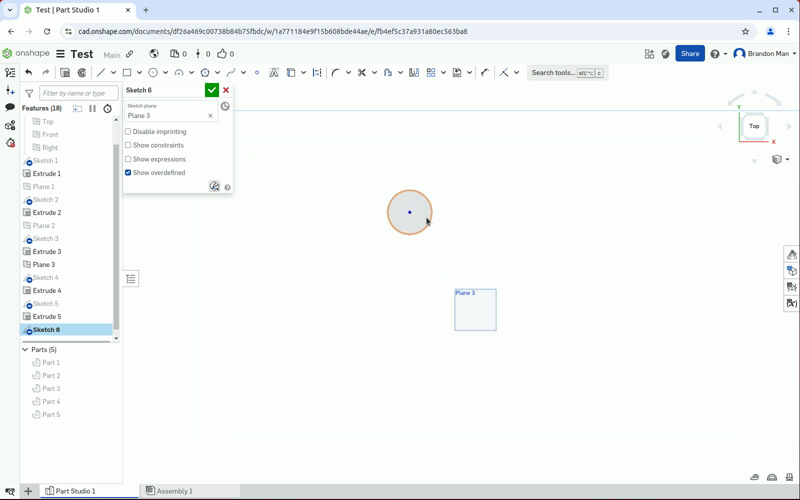
scroll(6)
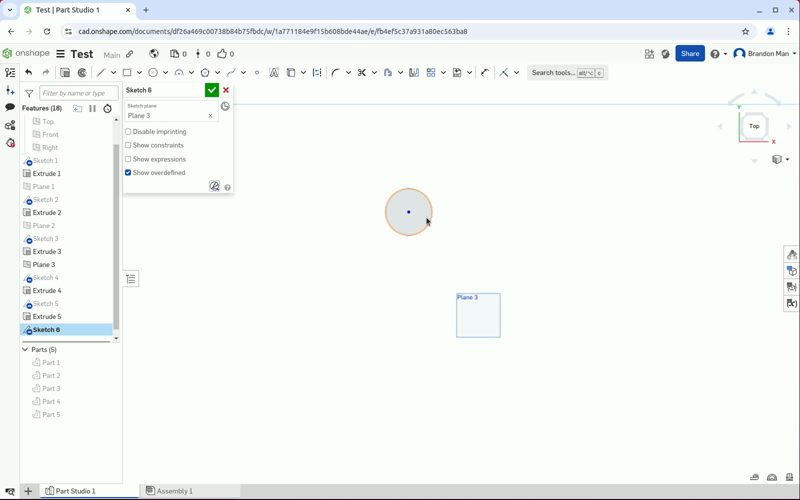
scroll(6)
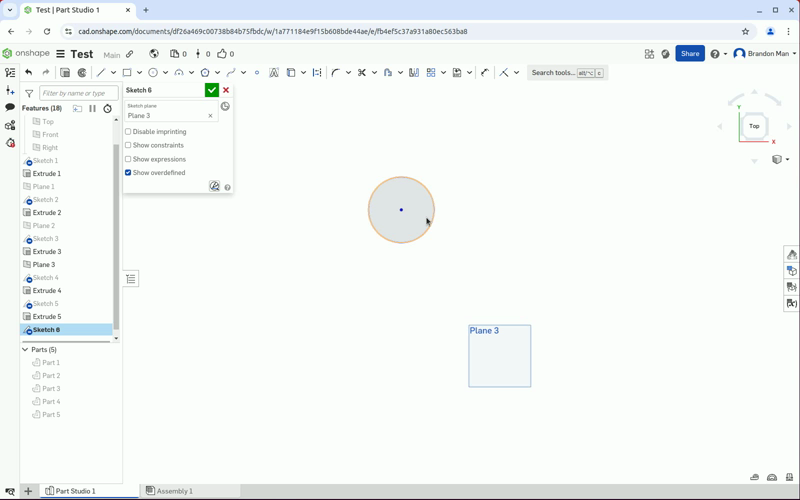
scroll(6)
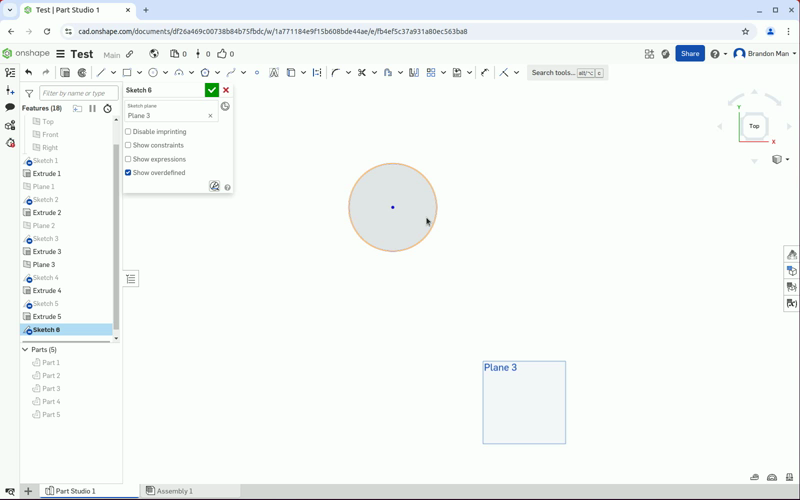
scroll(6)
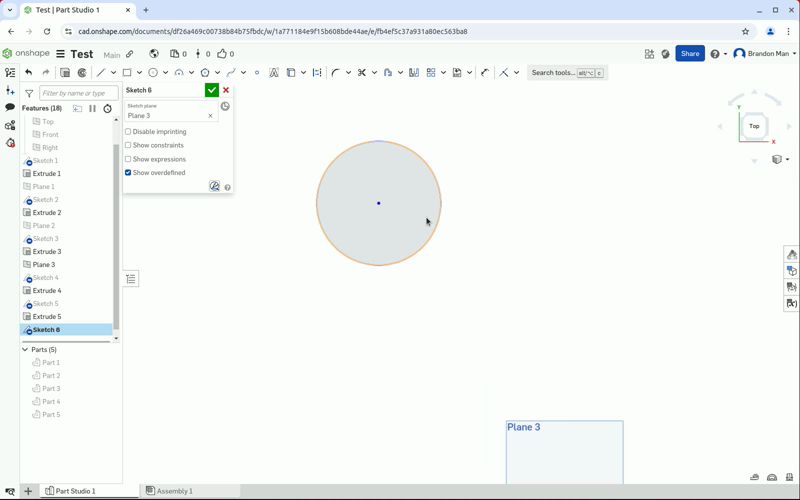
scroll(6)
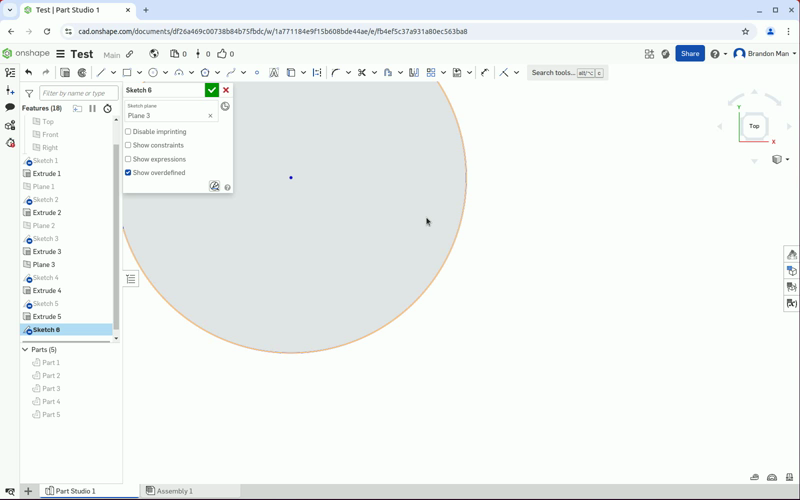
click(426, 217)
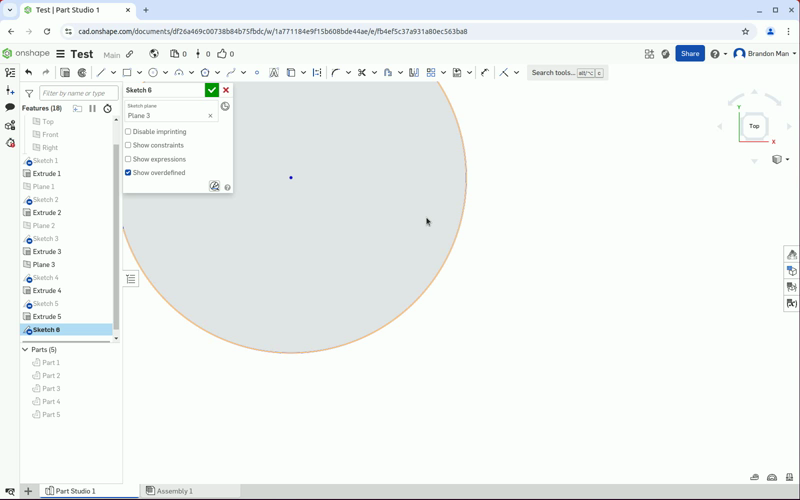
scroll(-6)
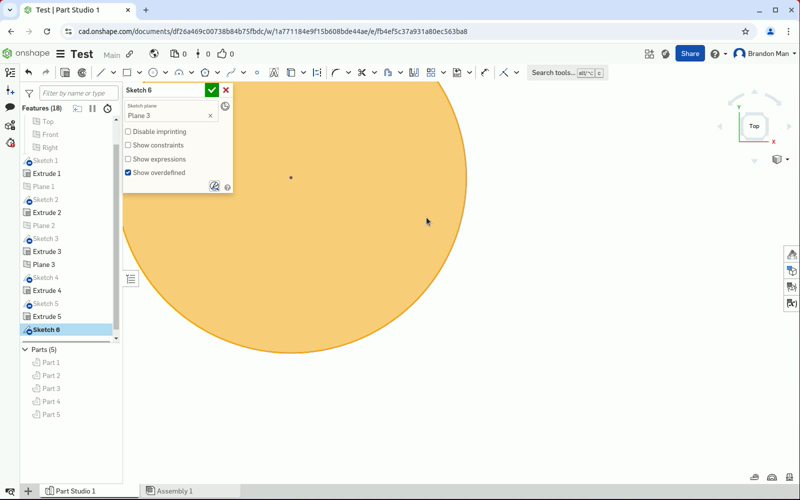
scroll(-6)
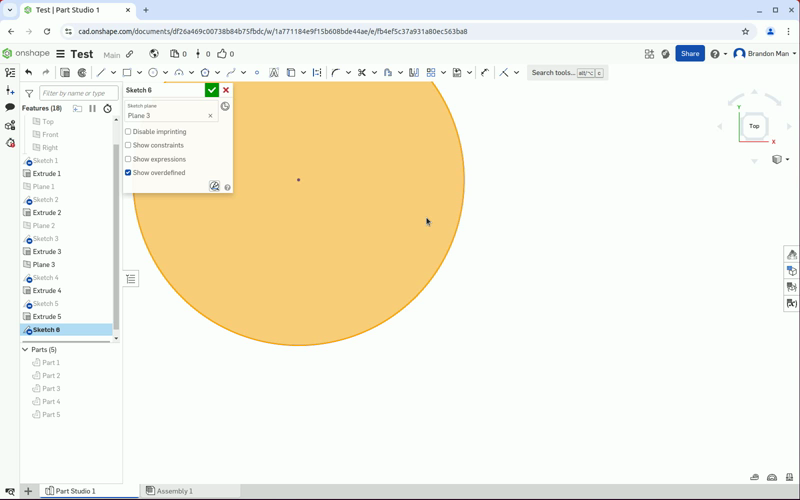
scroll(-6)
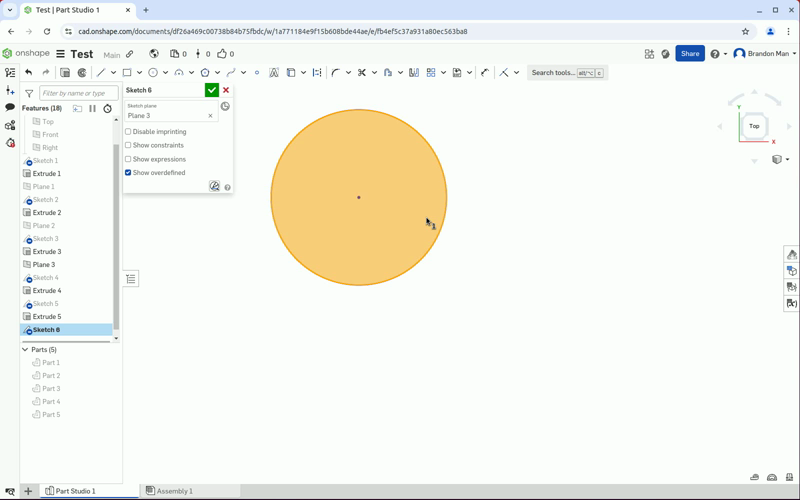
scroll(-6)
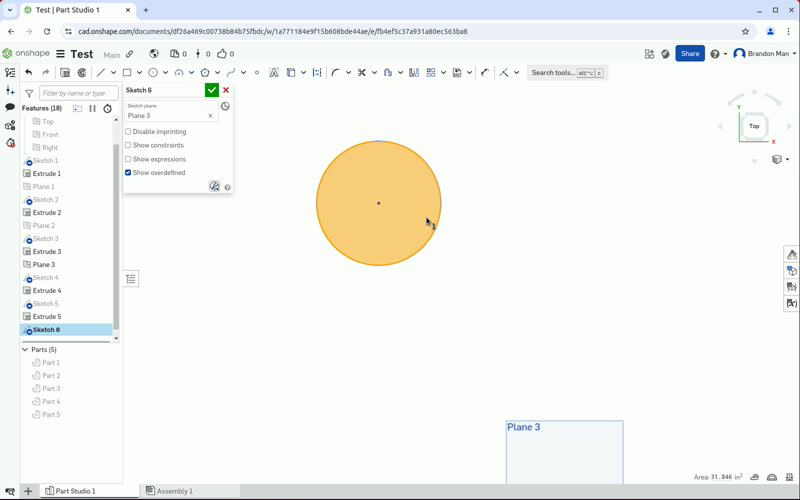
scroll(-6)
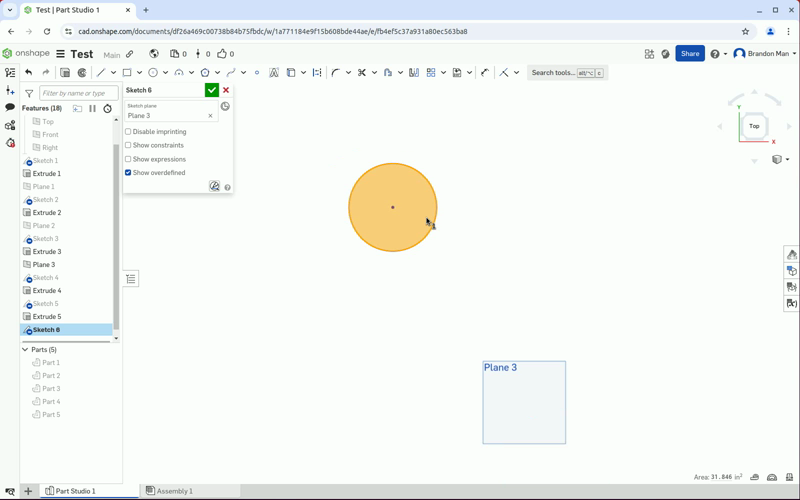
scroll(-6)
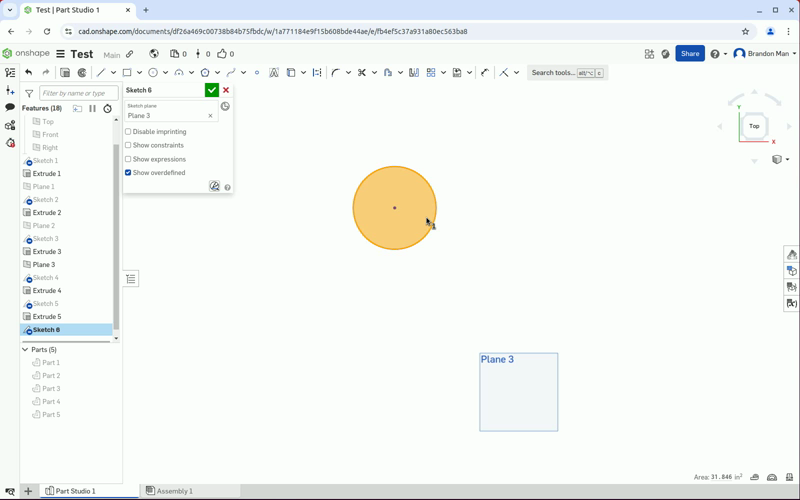
scroll(-6)
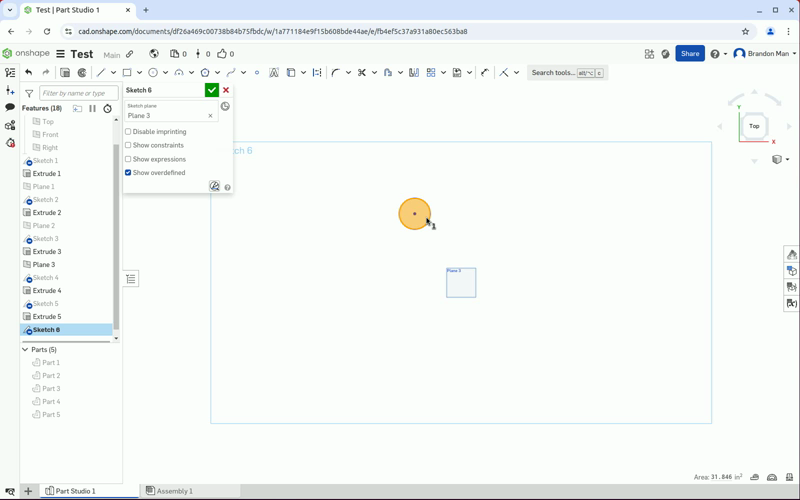
mouse_move(73, 352)
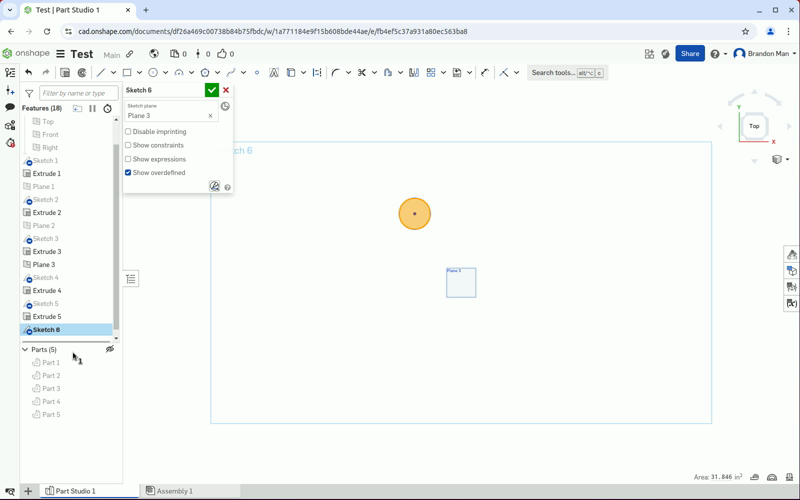
key(shift+y)
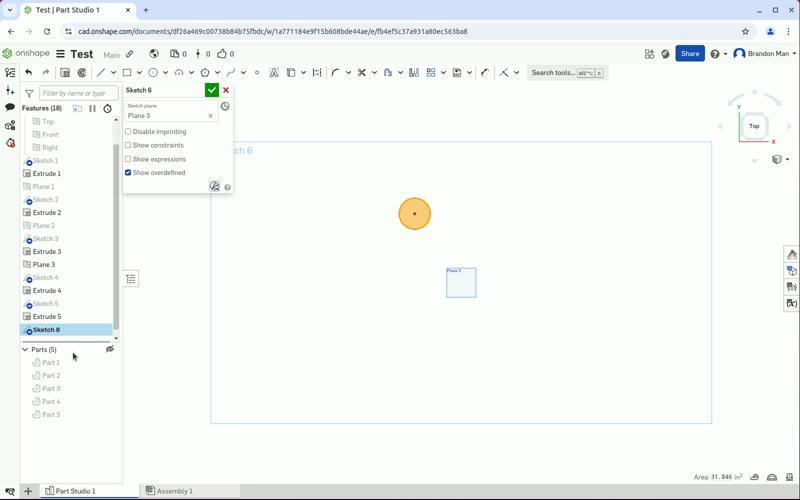
key(shift+e)
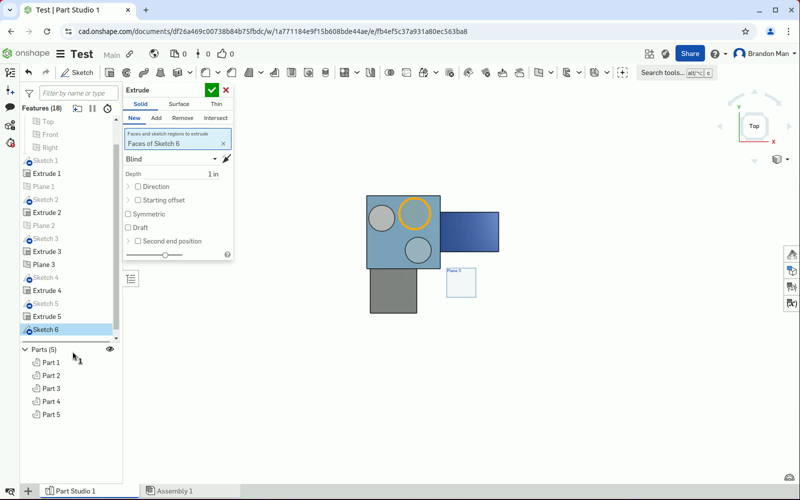
mouse_move(143, 106)
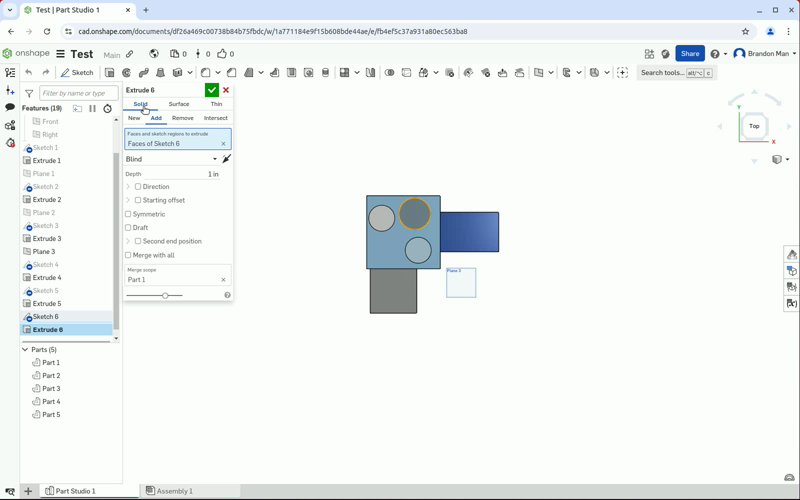
click(143, 106)
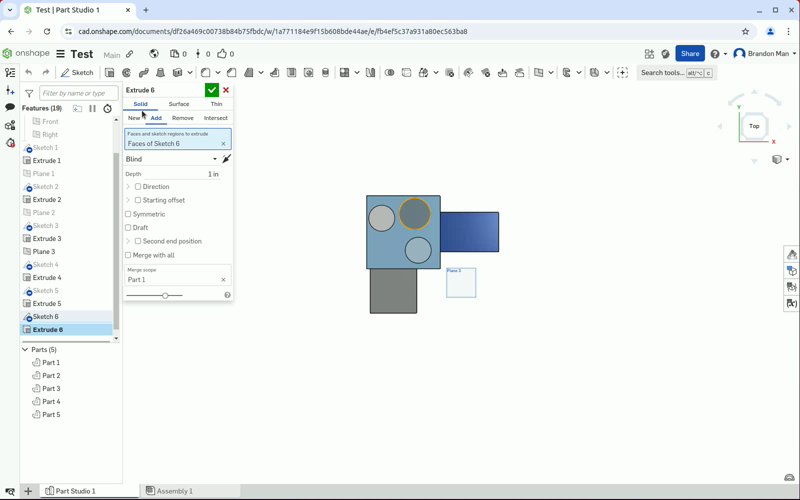
mouse_move(137, 120)
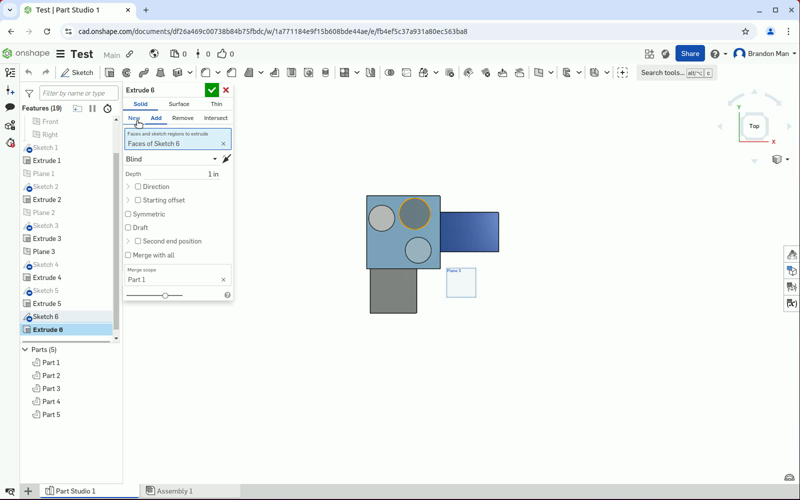
click(137, 120)
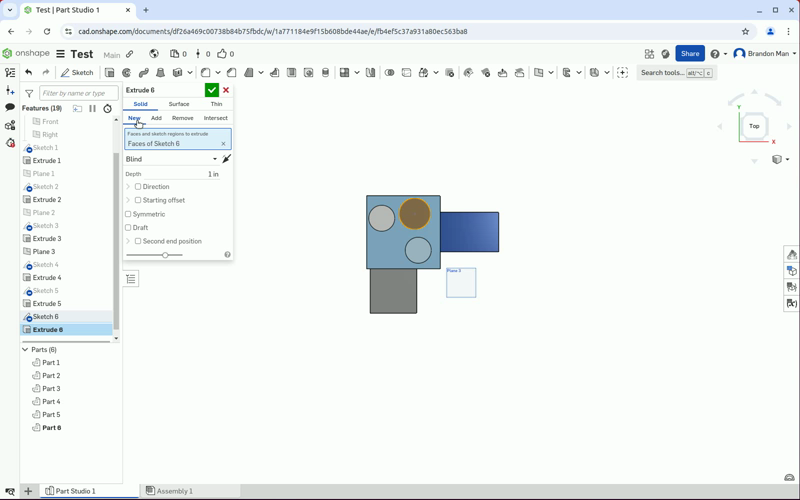
key(tab, 4)
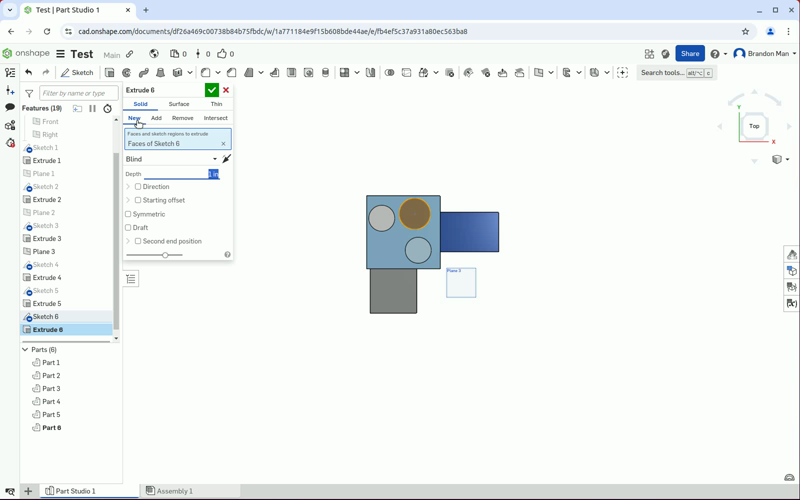
text(7.943)
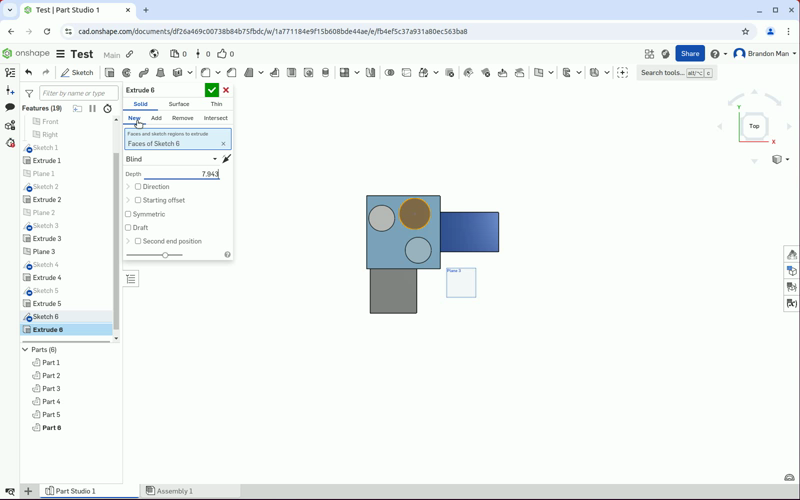
key(enter)
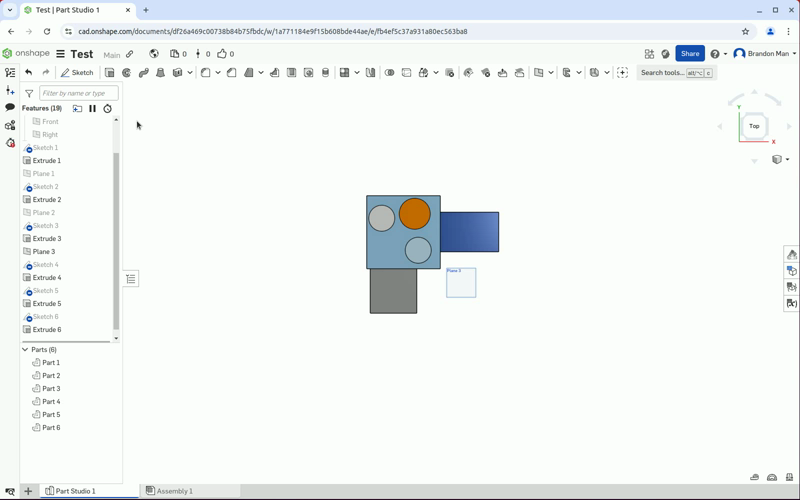
key(shift+h)
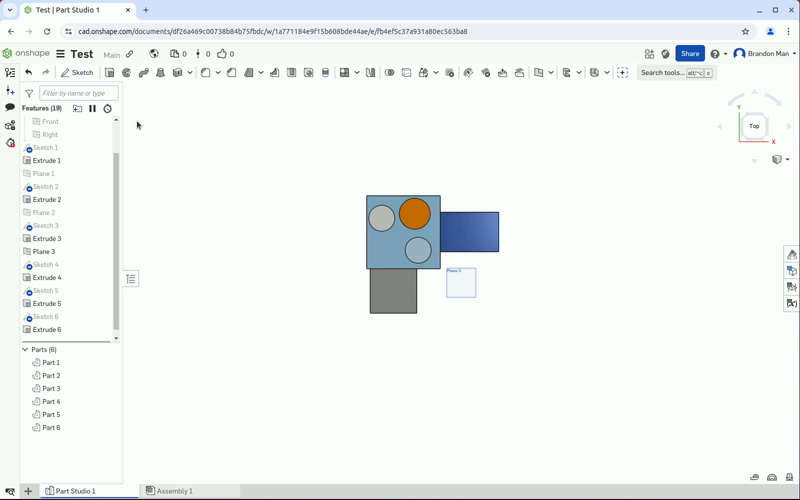
key(shift+h)
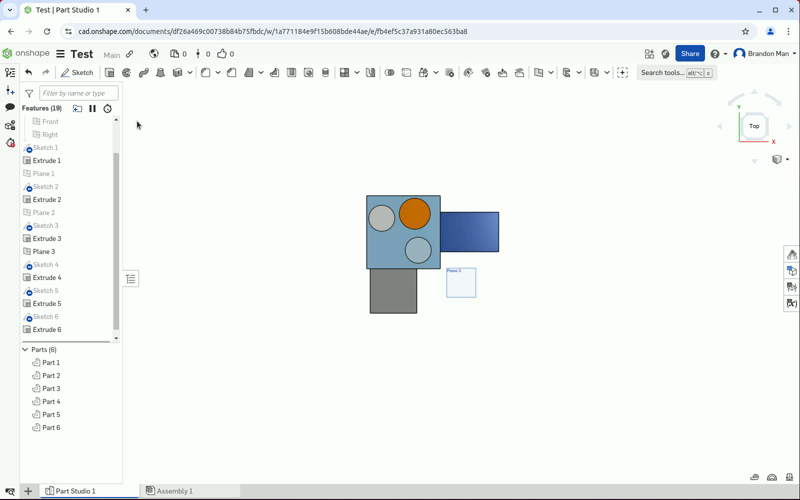
mouse_move(69, 150)
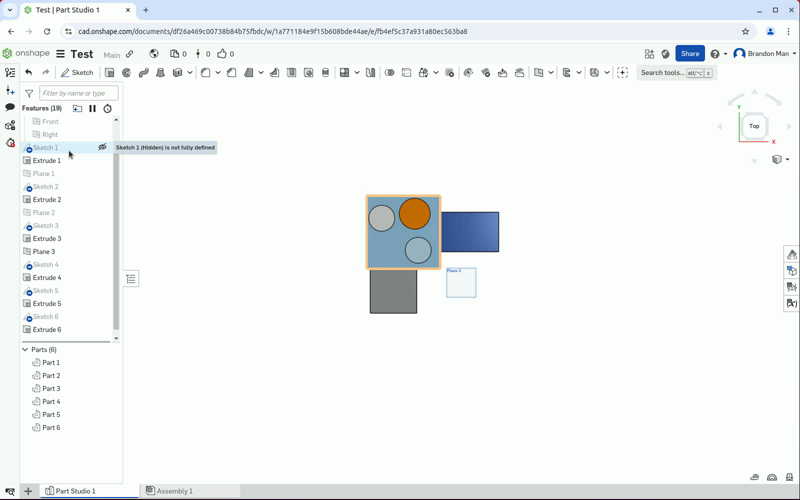
click(69, 150)
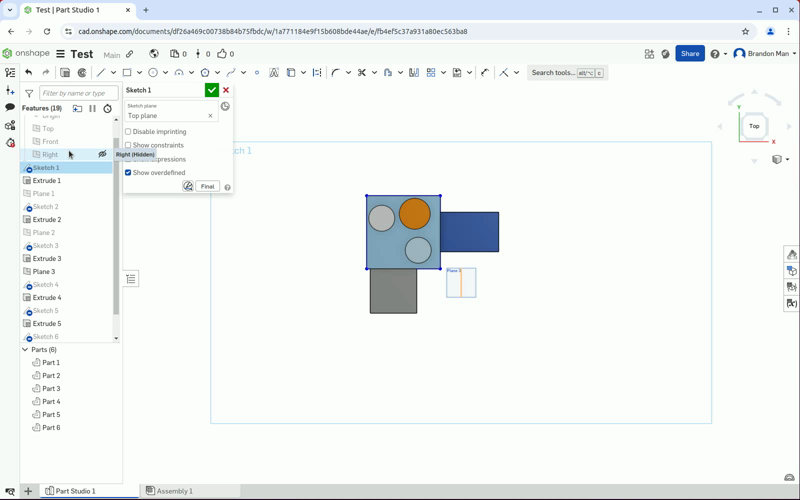
mouse_move(229, 92)
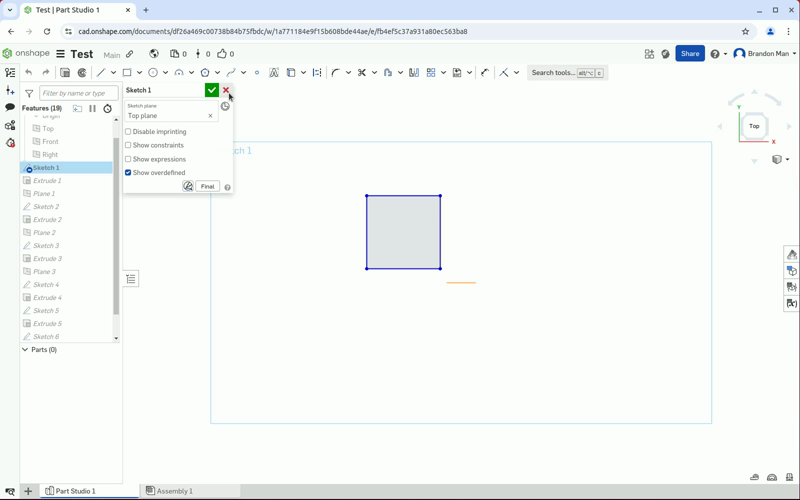
click(229, 92)
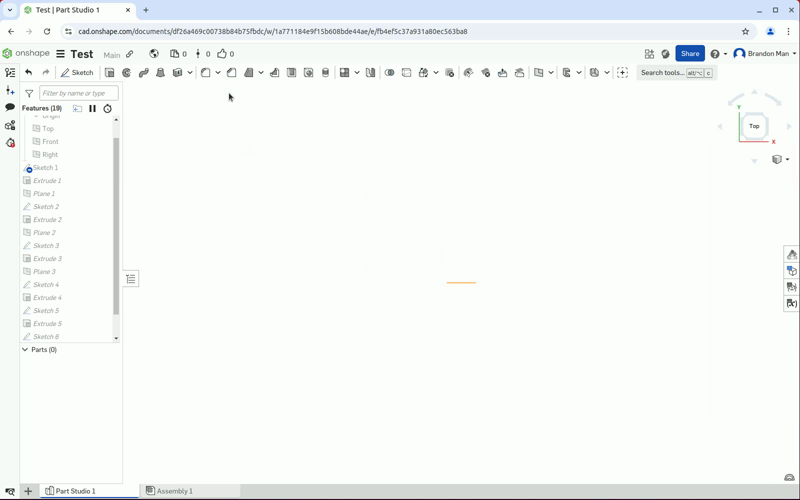
key(shift+s)
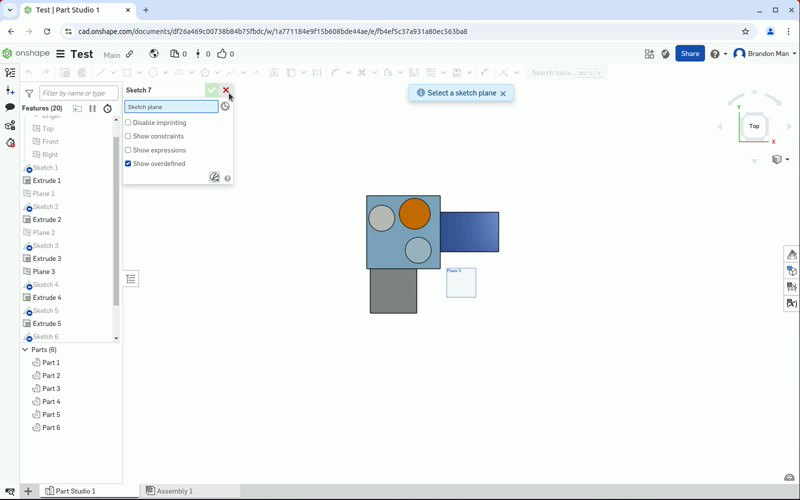
mouse_move(69, 241)
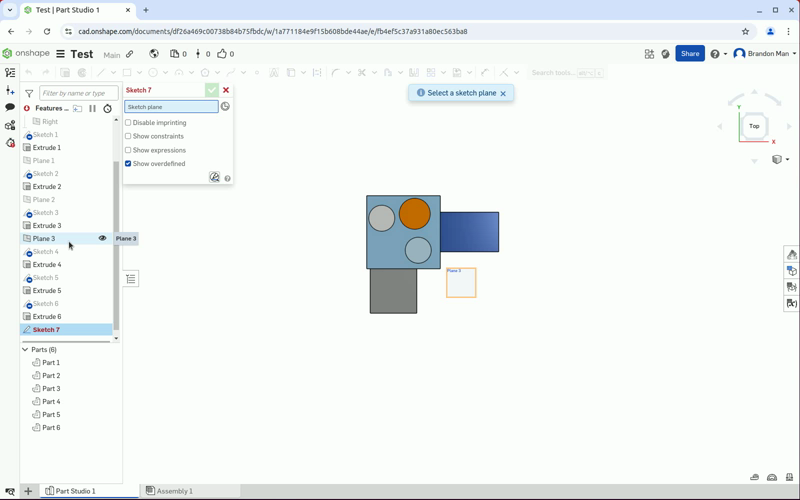
click(69, 241)
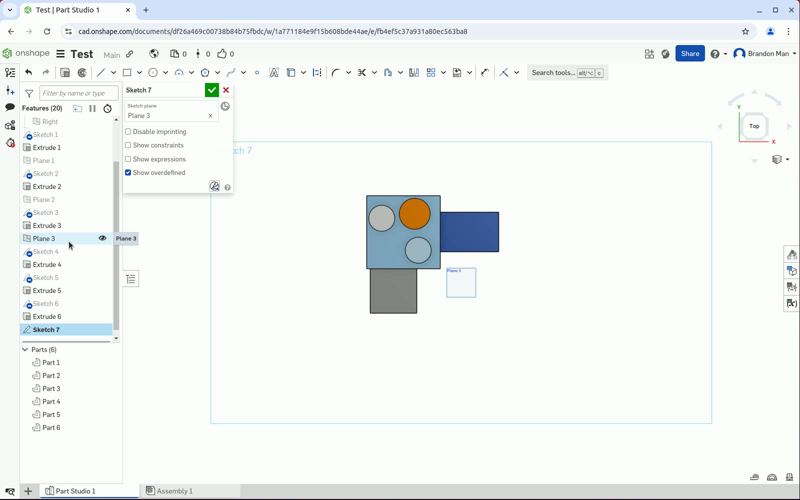
mouse_move(73, 352)
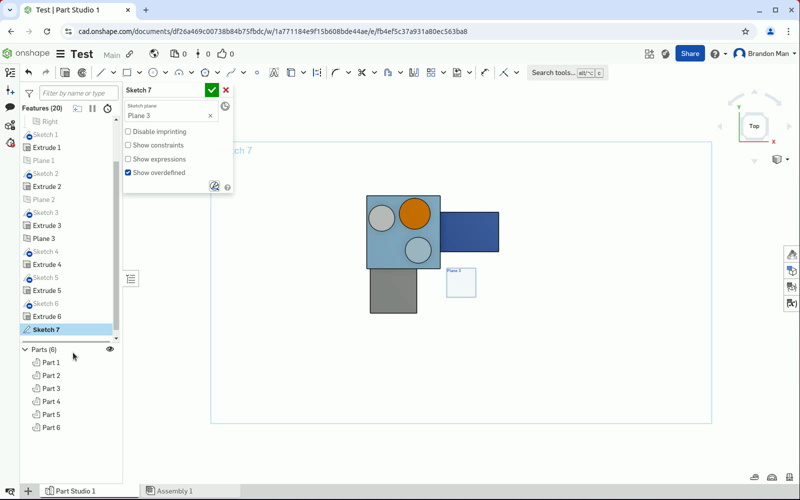
key(y)
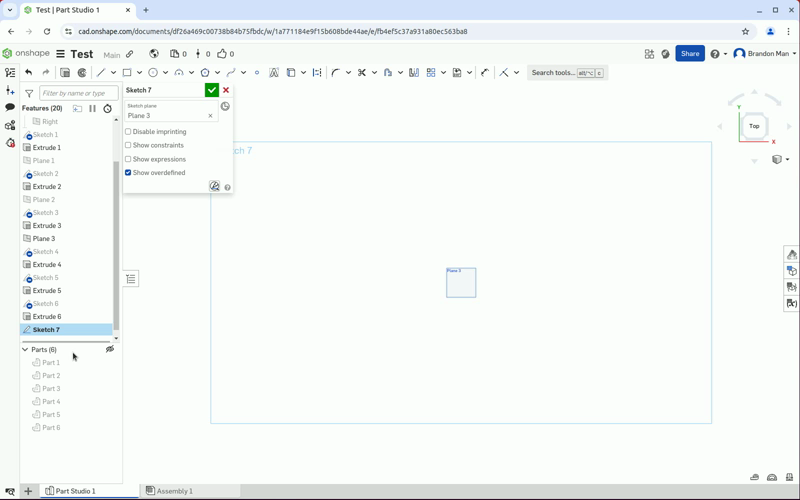
key(c)
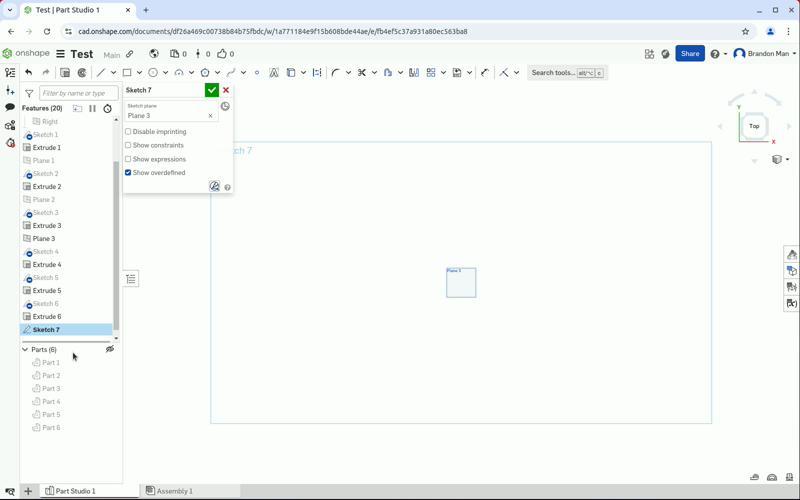
key_down(shift)
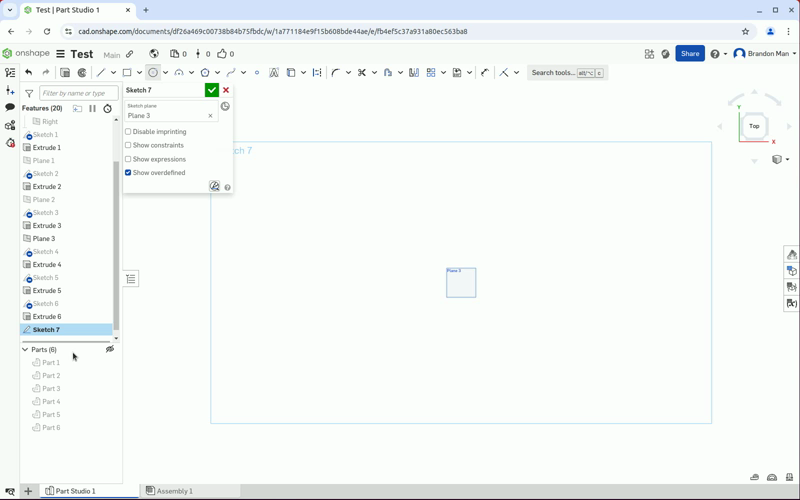
mouse_move(382, 258)
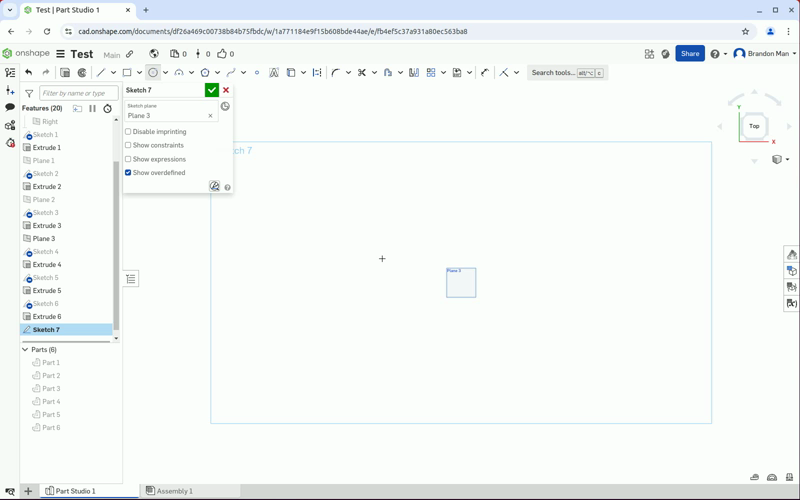
click(382, 258)
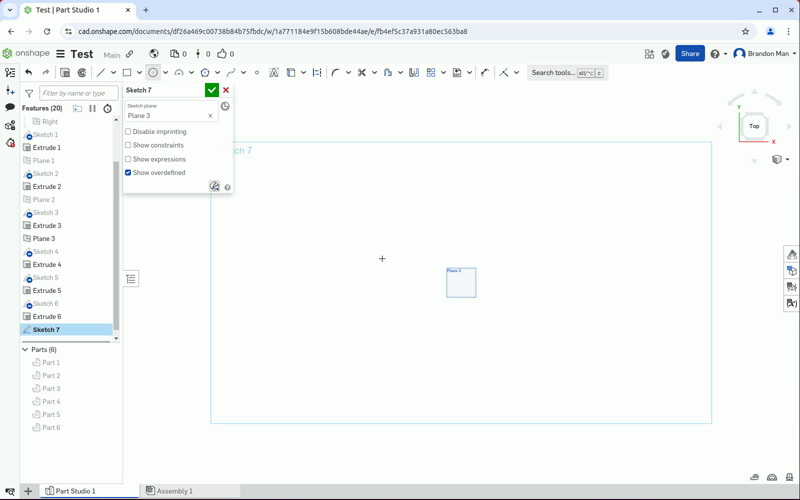
key_up(shift)
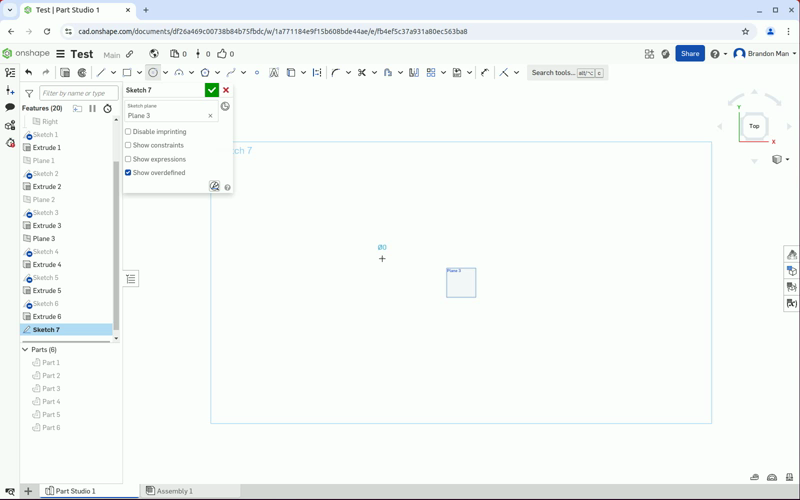
mouse_move(391, 258)
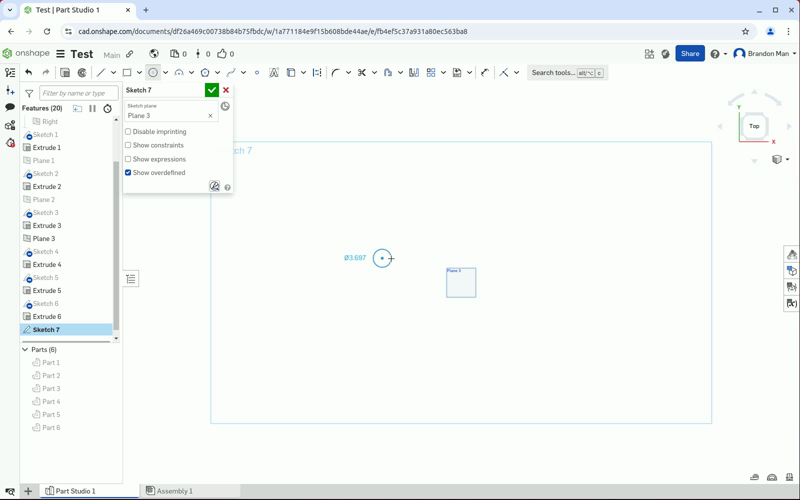
click(391, 258)
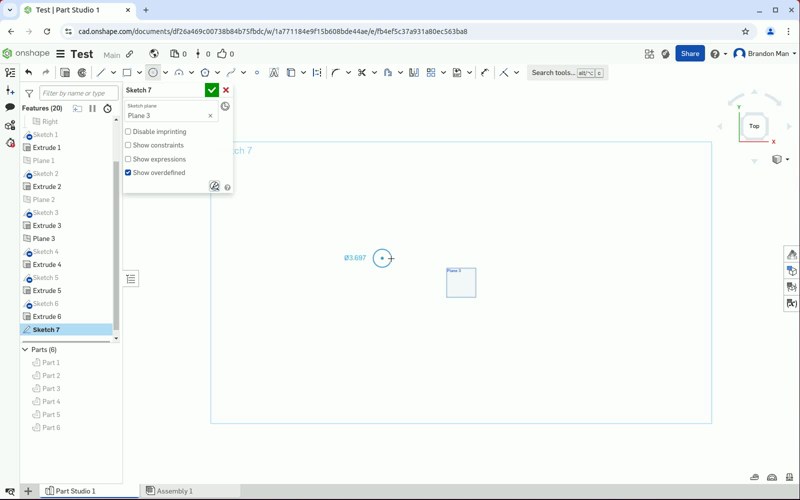
key(esc)
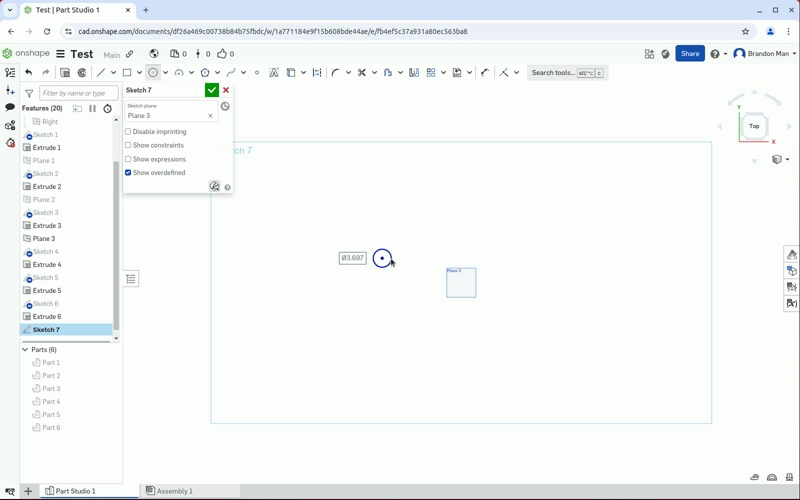
mouse_move(376, 253)
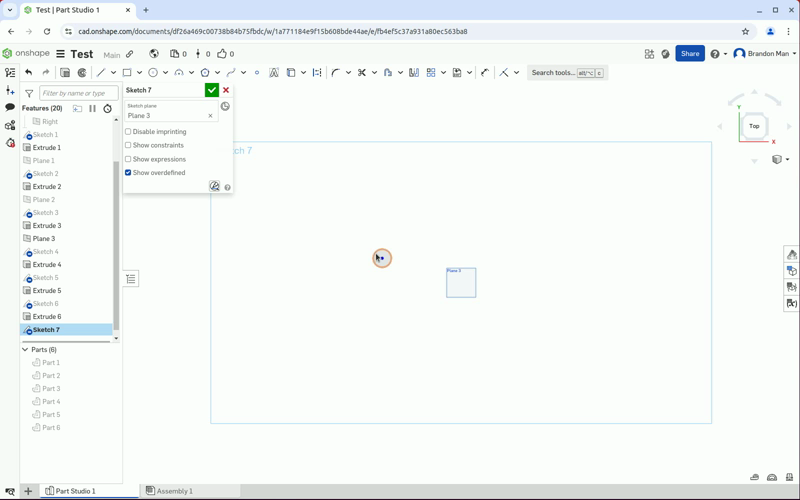
scroll(6)
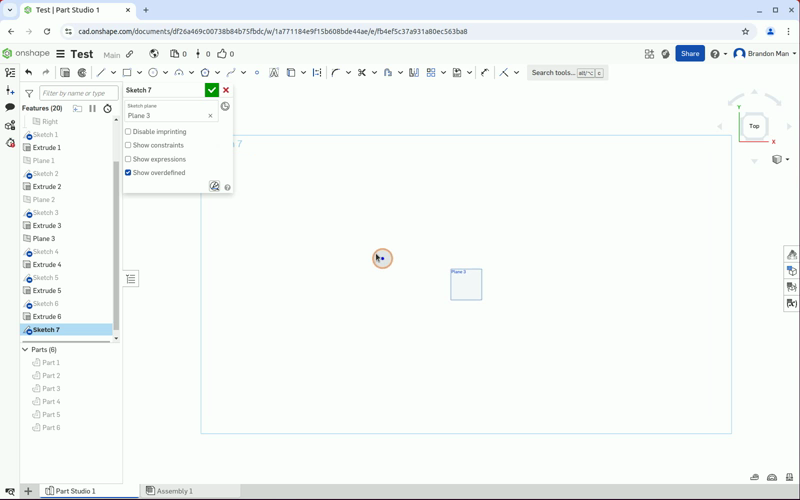
scroll(6)
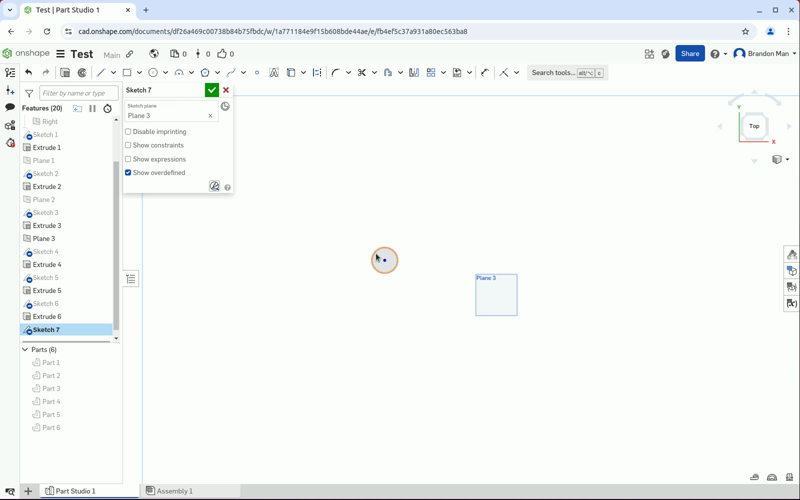
scroll(6)
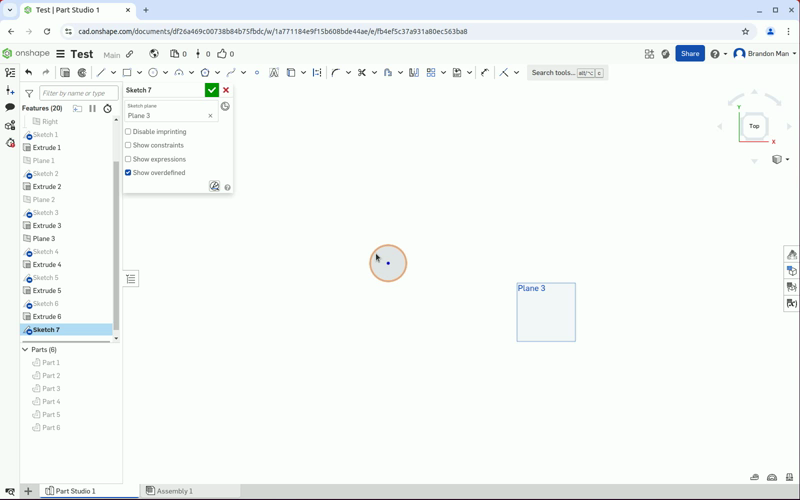
scroll(6)
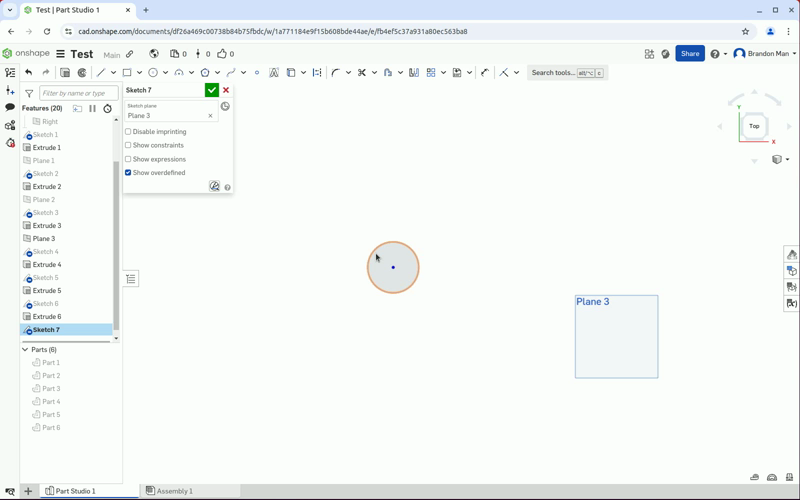
scroll(6)
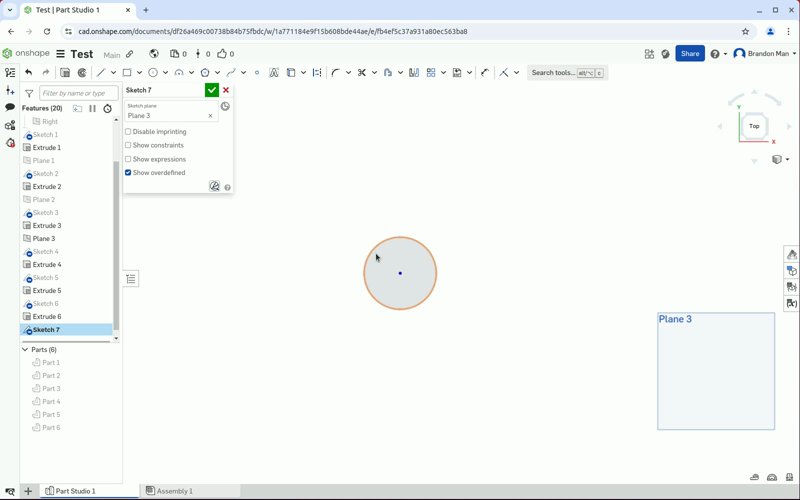
scroll(6)
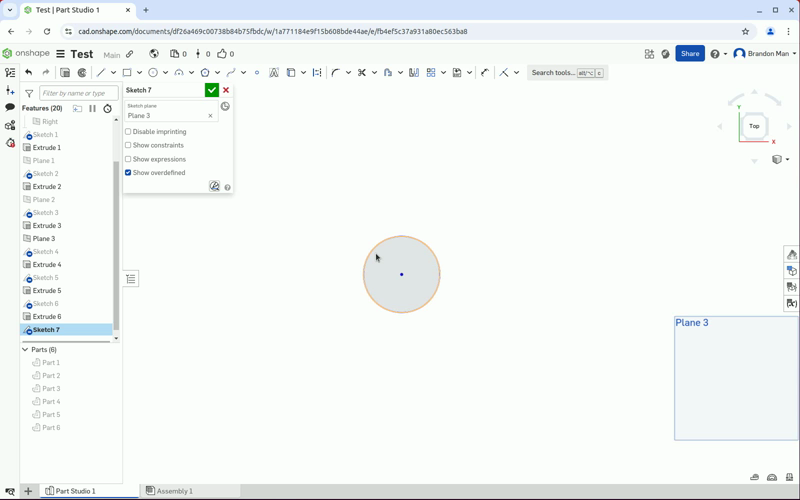
scroll(6)
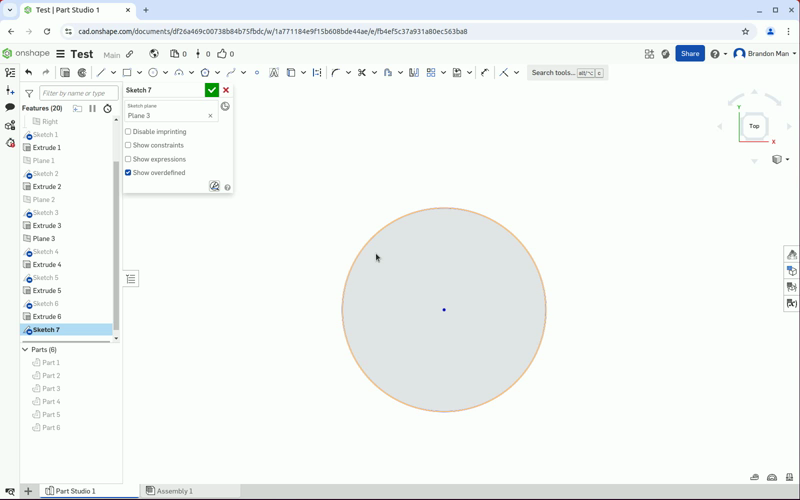
click(376, 253)
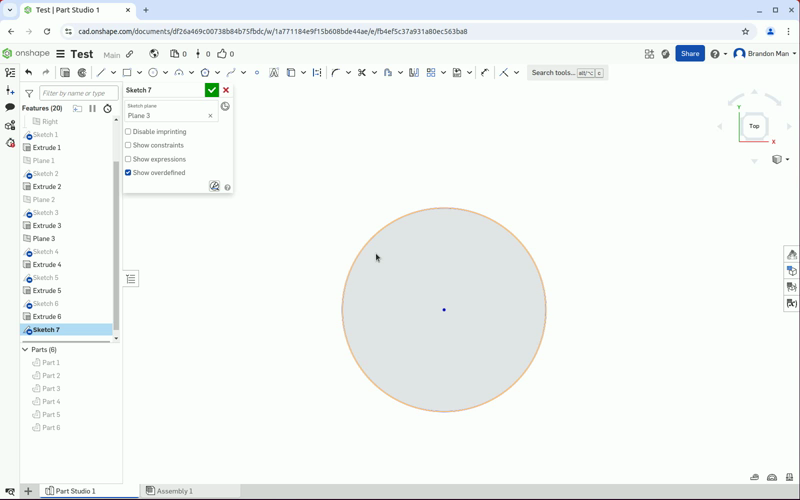
scroll(-6)
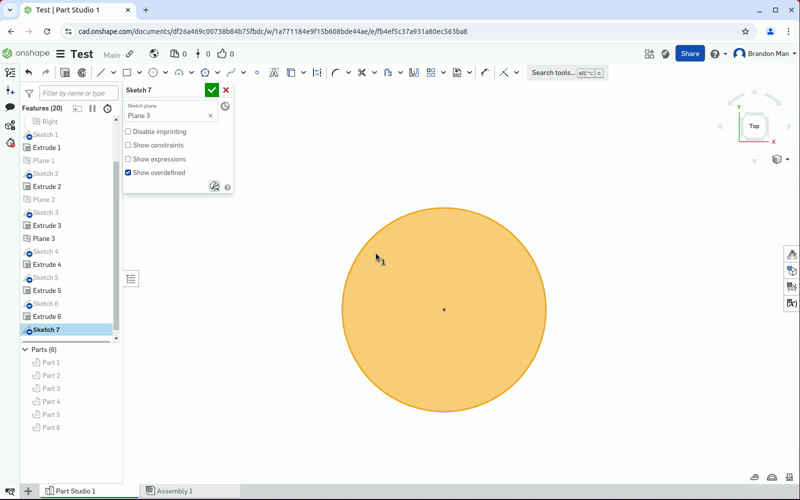
scroll(-6)
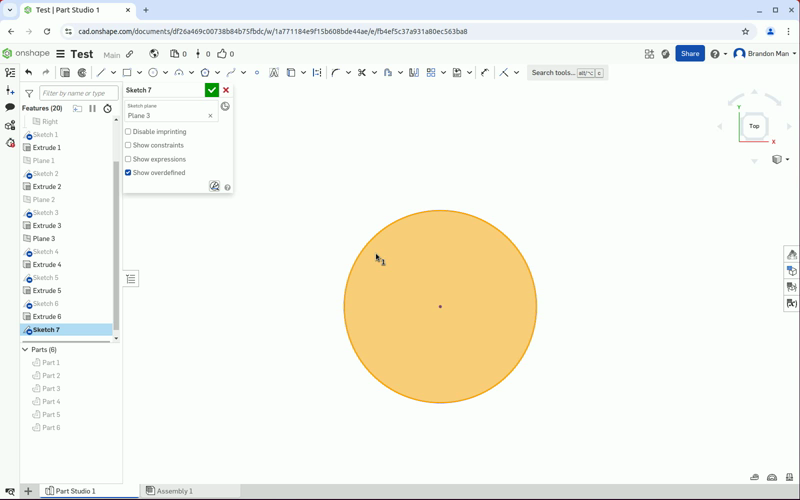
scroll(-6)
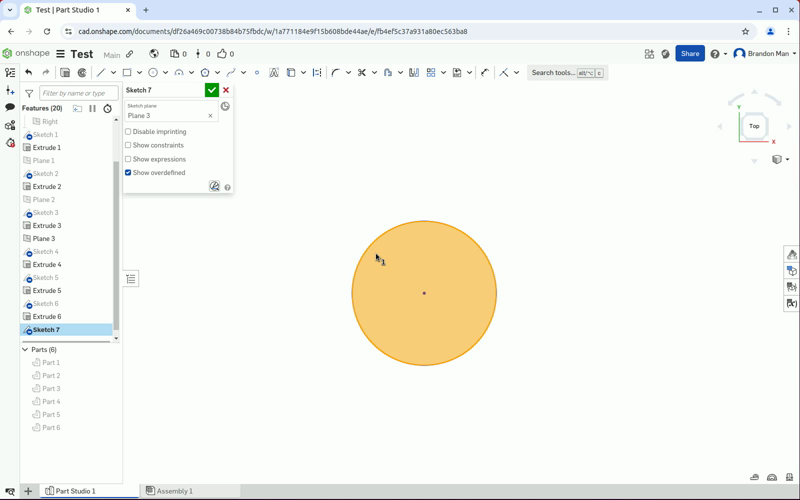
scroll(-6)
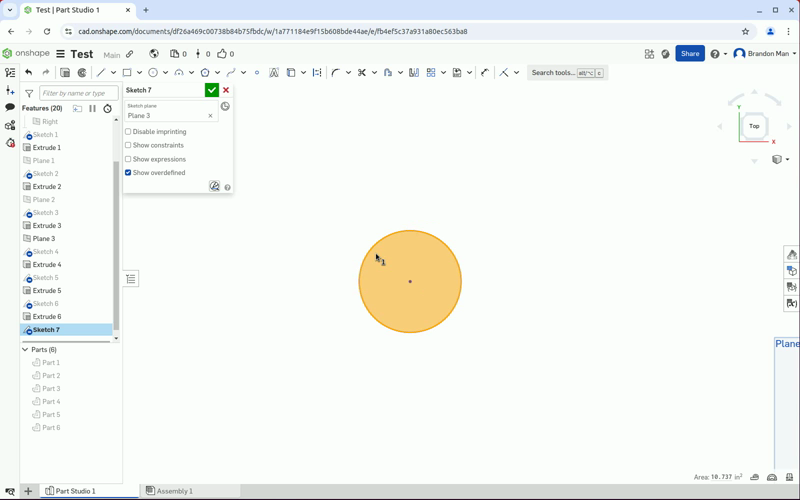
scroll(-6)
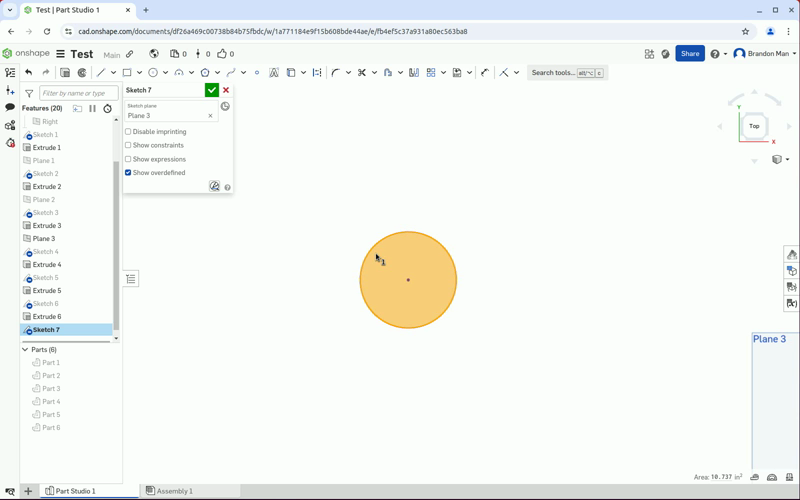
scroll(-6)
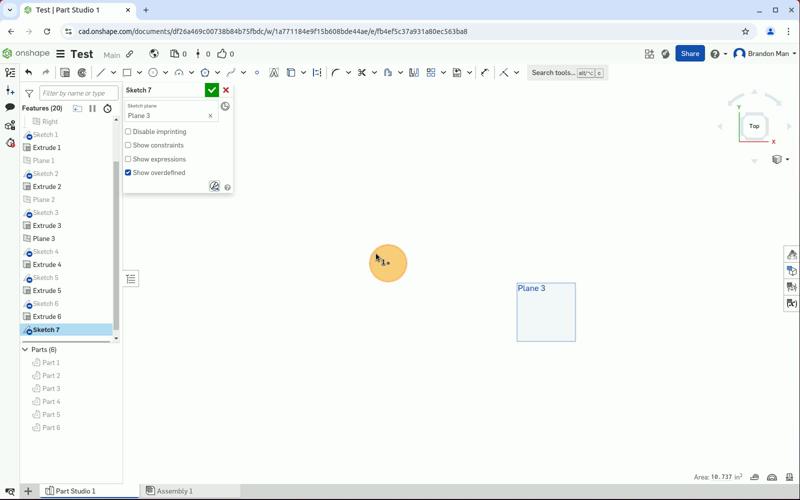
scroll(-6)
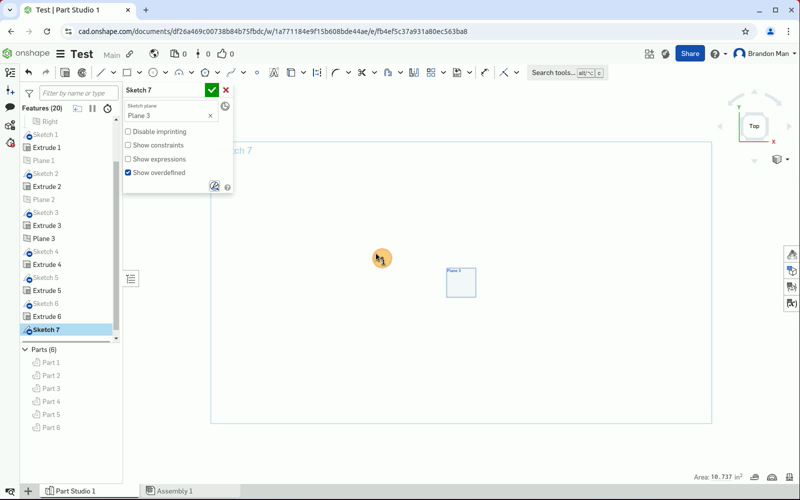
mouse_move(73, 352)
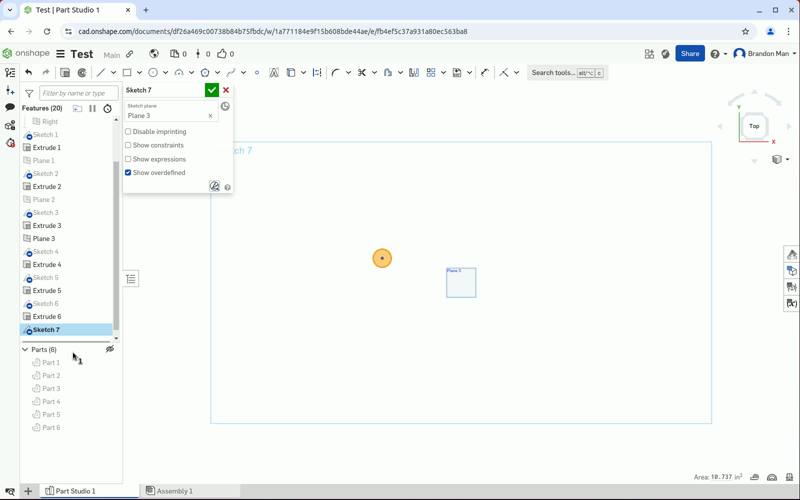
key(shift+y)
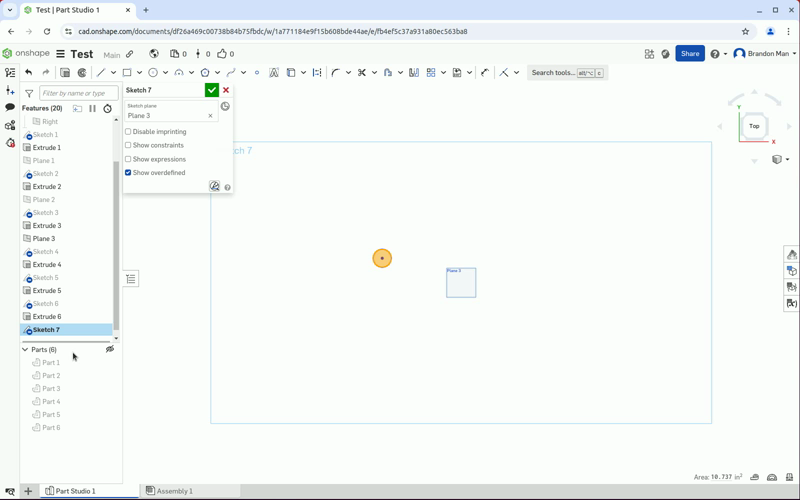
key(shift+e)
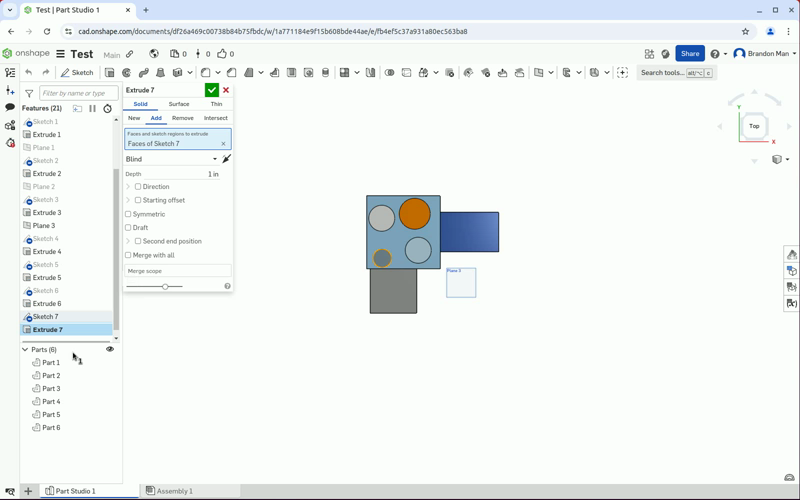
mouse_move(143, 106)
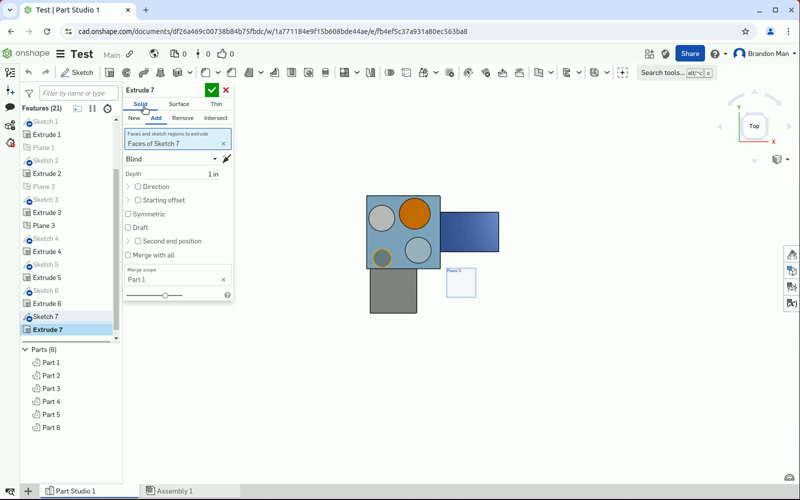
click(143, 106)
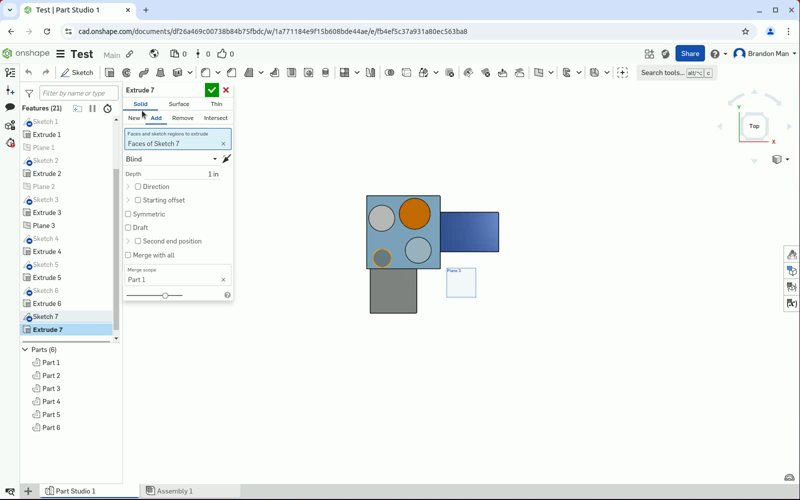
mouse_move(137, 120)
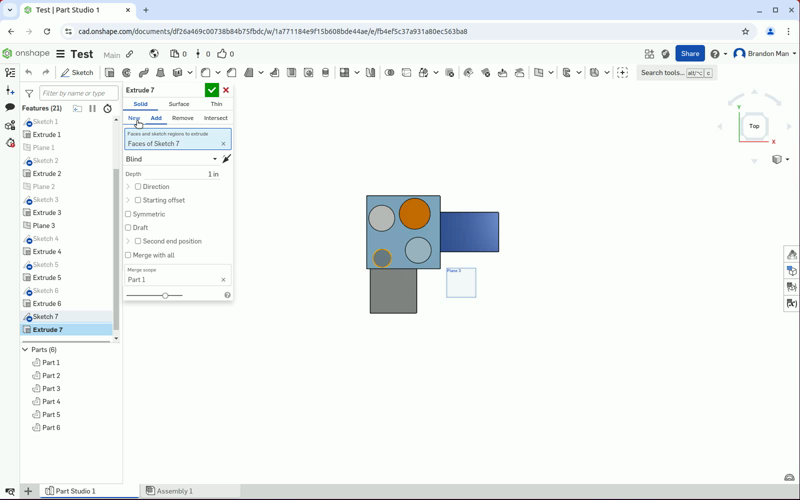
click(137, 120)
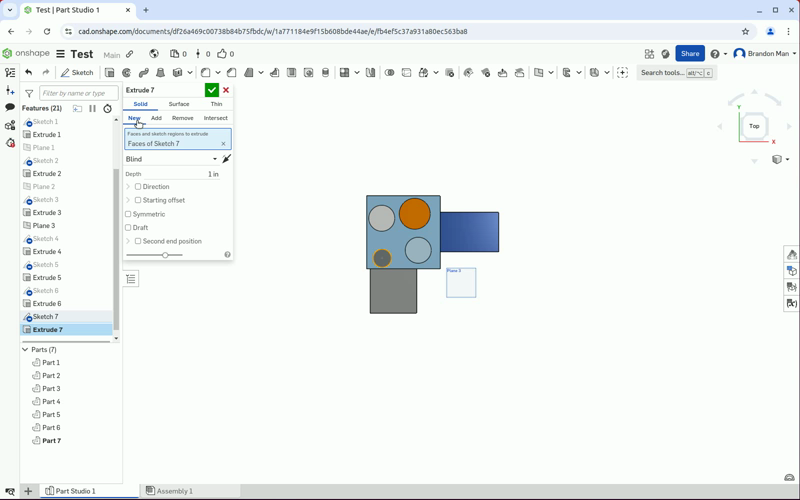
key(tab, 4)
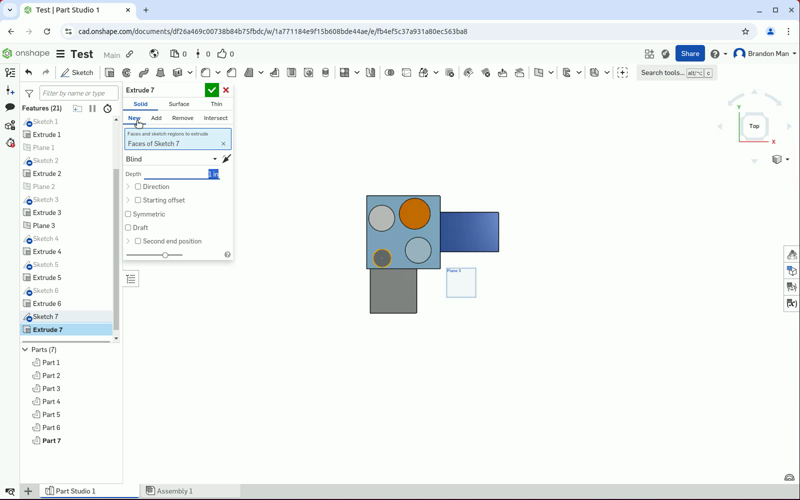
text(7.943)
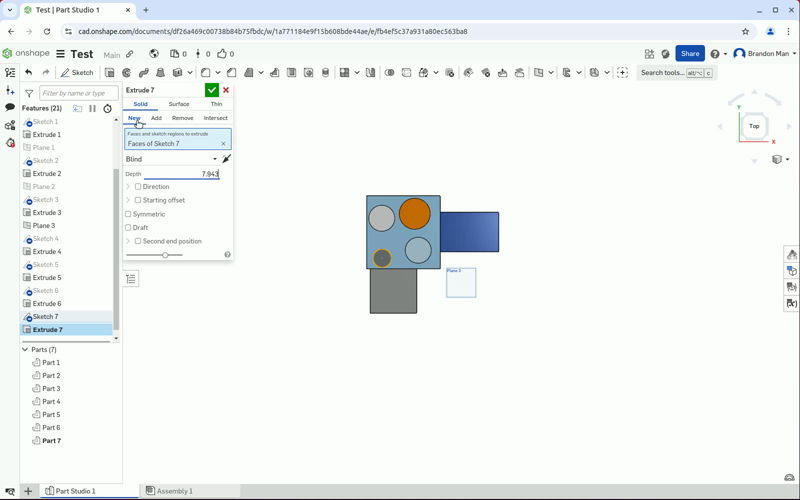
key(enter)
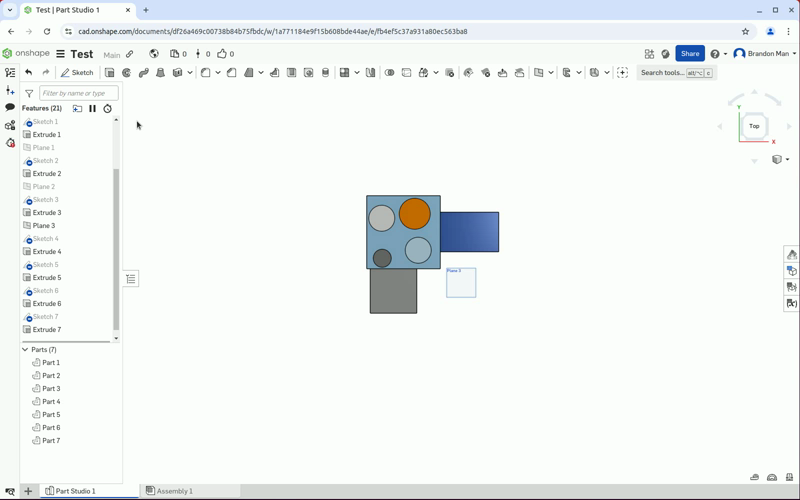
key(shift+h)
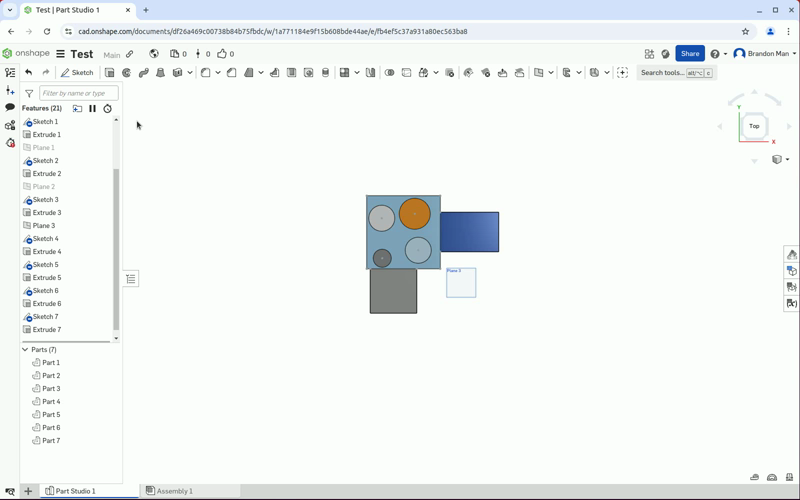
key(shift+h)
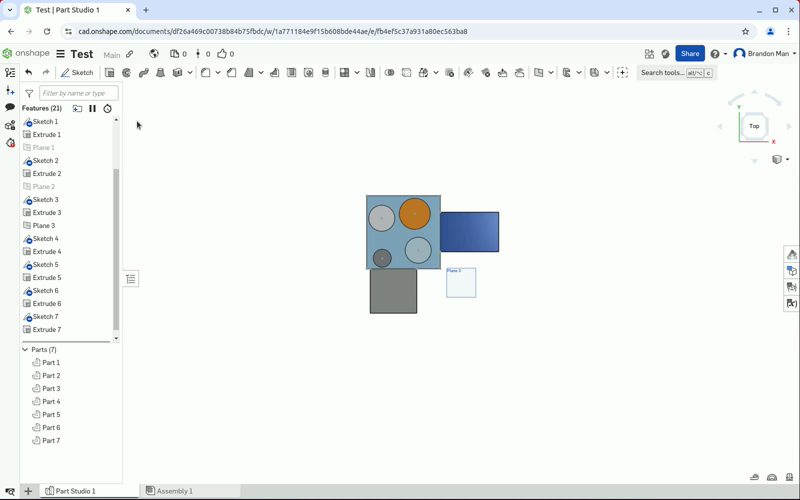
key(shift+7)
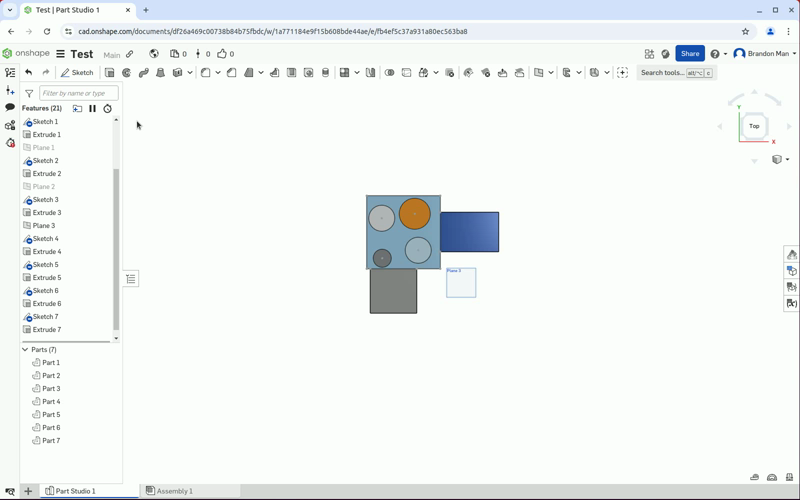
key(up, 3)
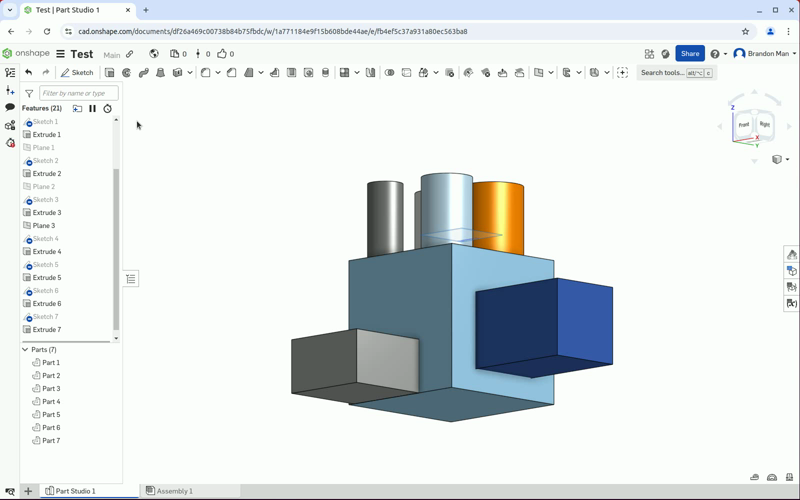
key(left, 3)
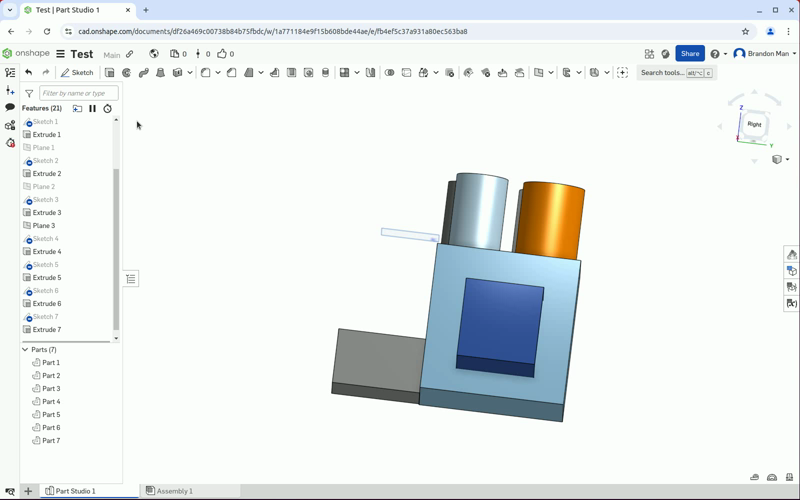
key(right, 3)
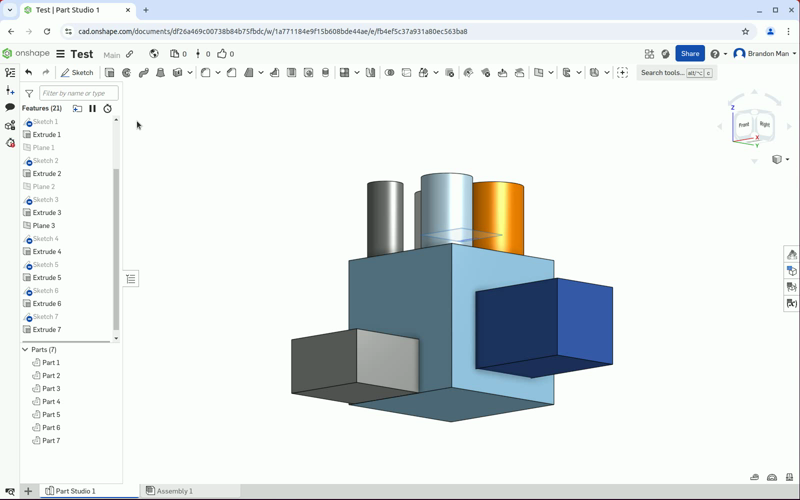
key(down, 3)
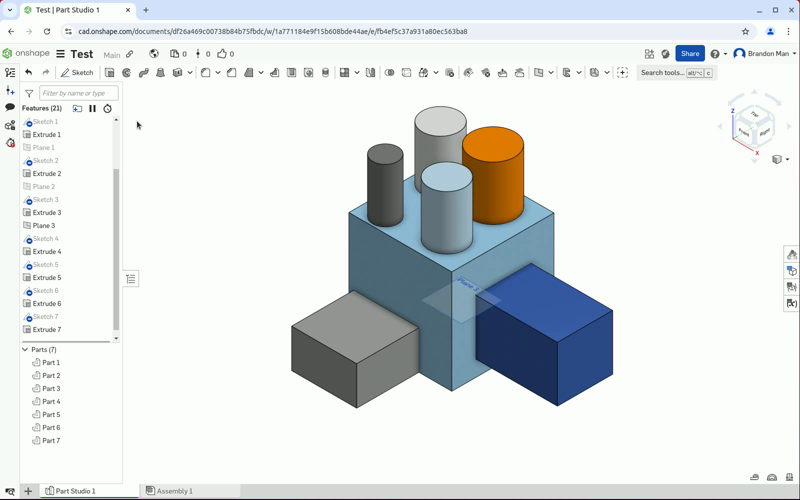
mouse_move(69, 124)
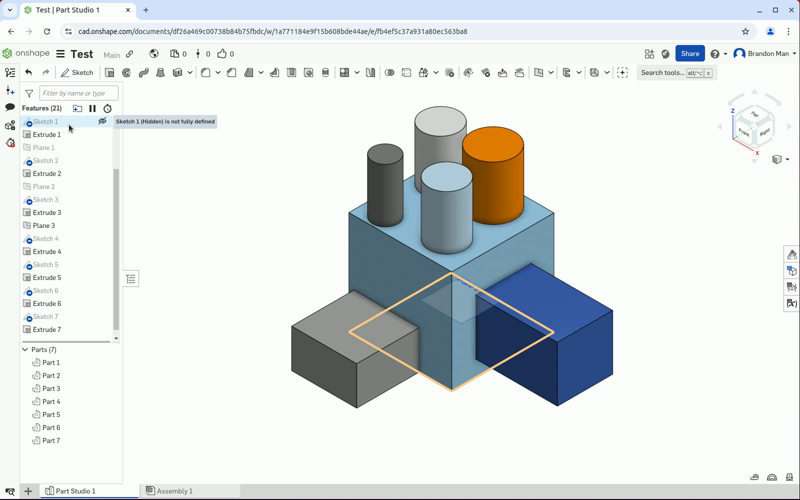
click(69, 124)